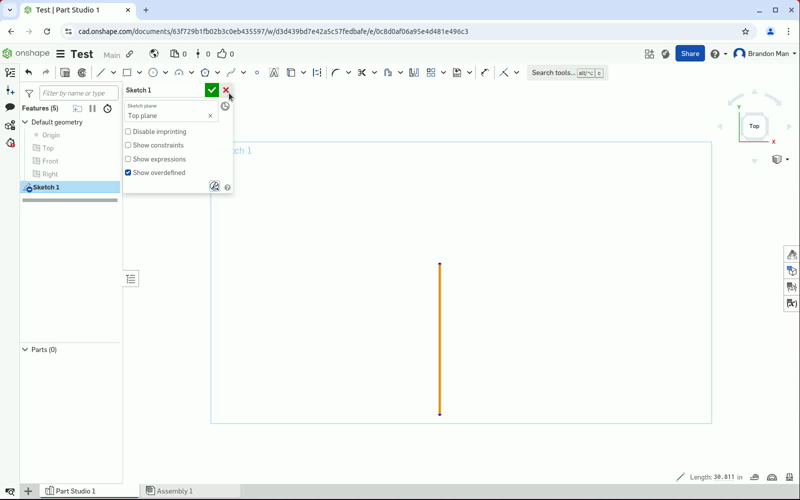
key(shift+h)
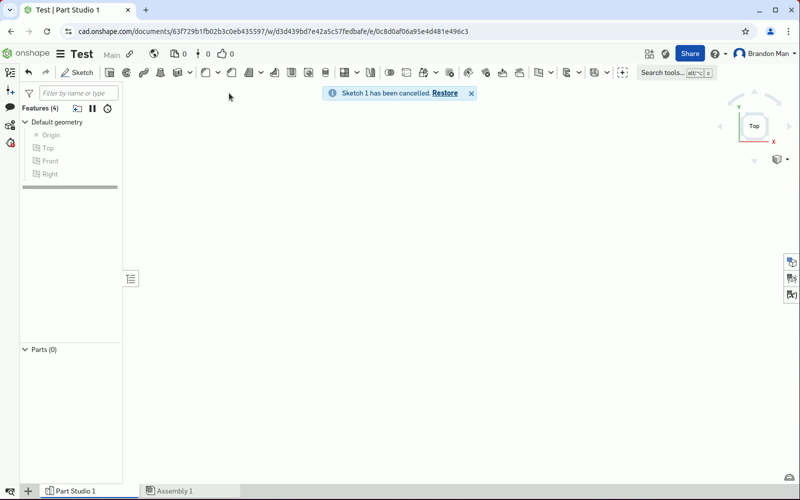
mouse_move(73, 352)
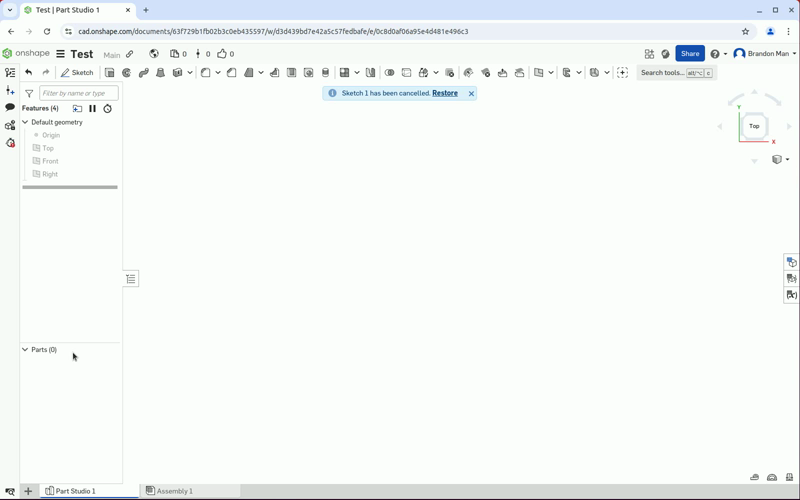
key(y)
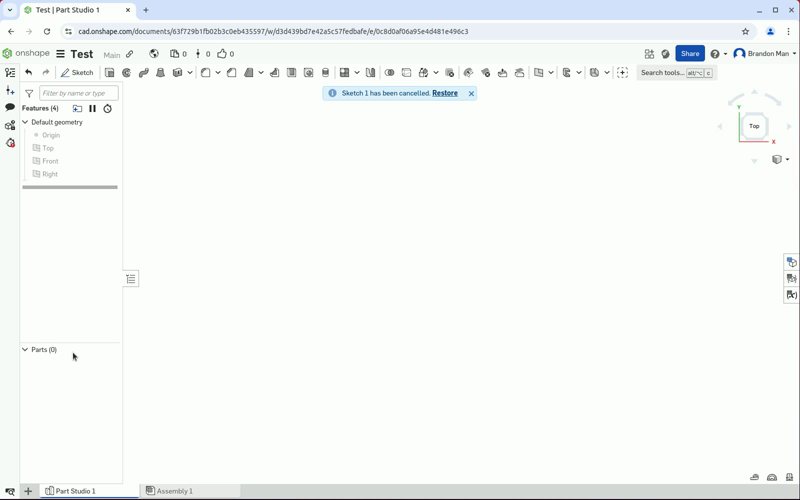
key(shift+p)
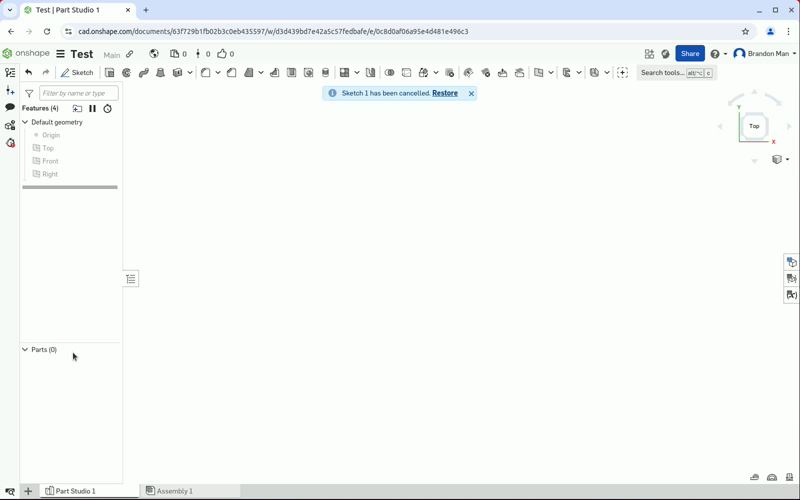
key(space)
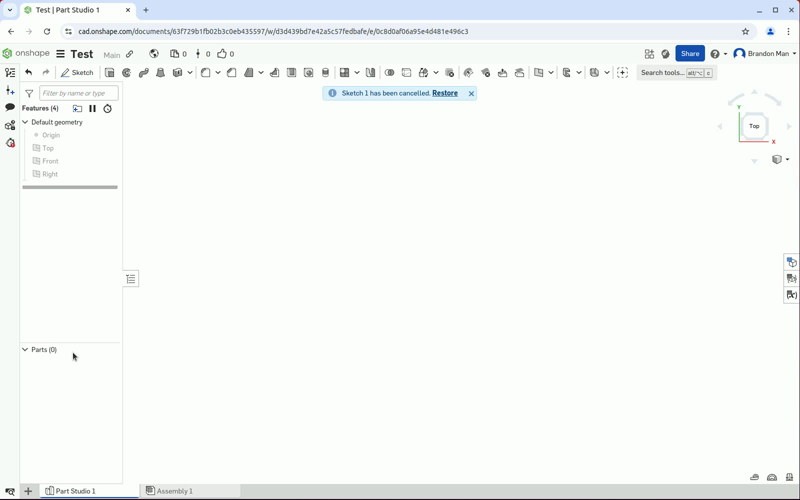
key_down(shift)
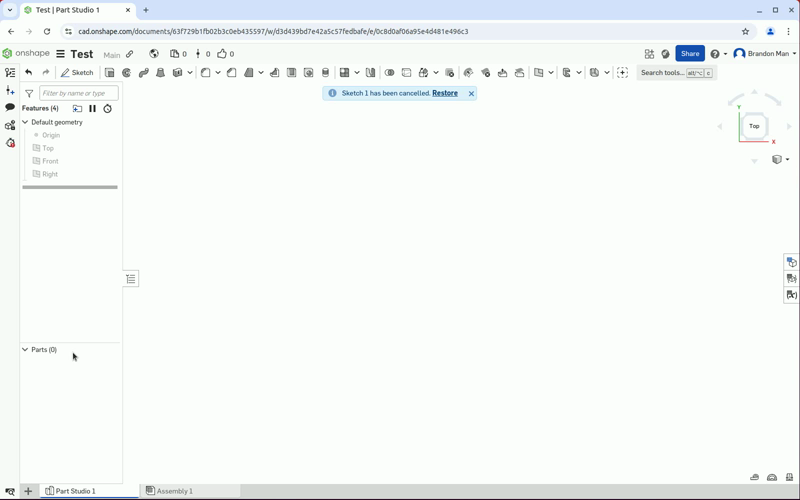
key(up)
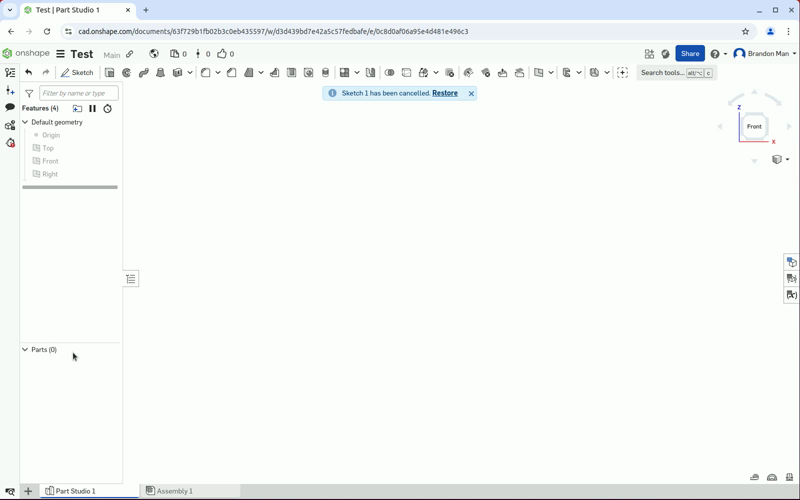
key_up(shift)
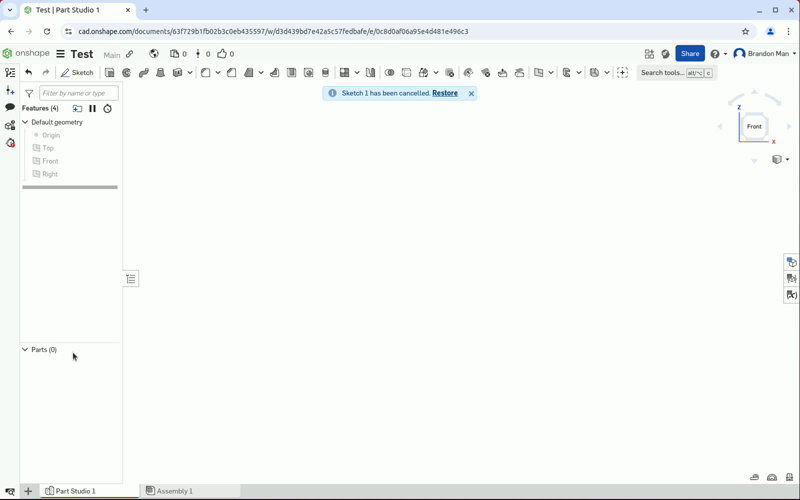
mouse_move(73, 352)
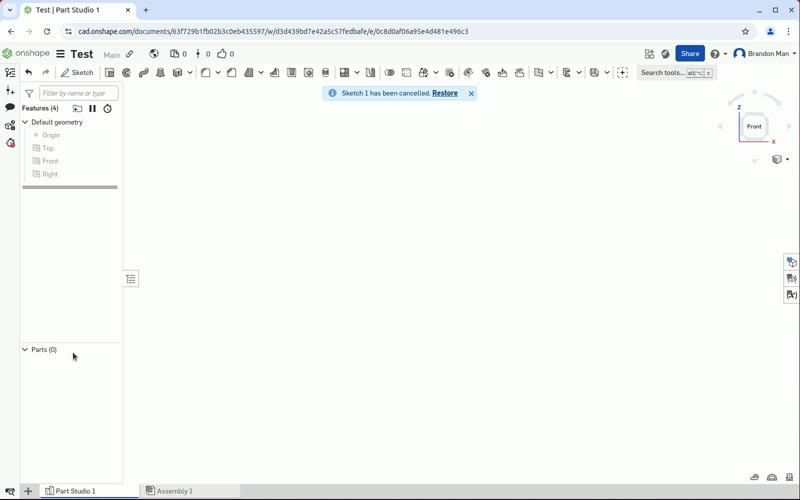
key(shift+y)
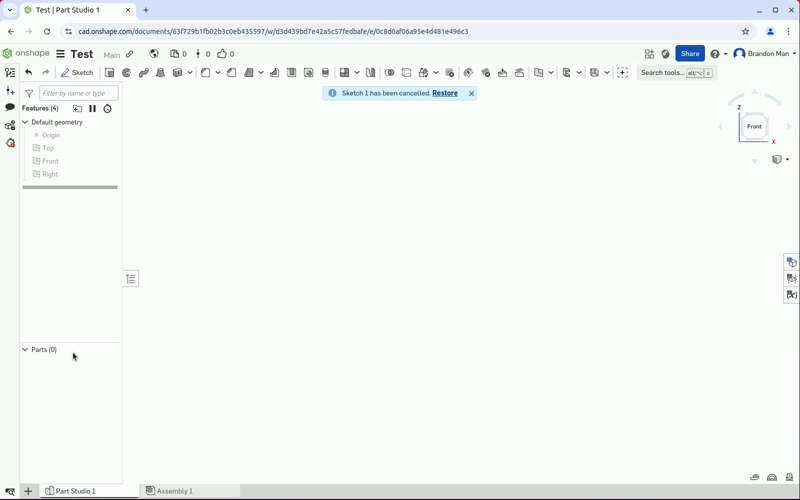
key(shift+s)
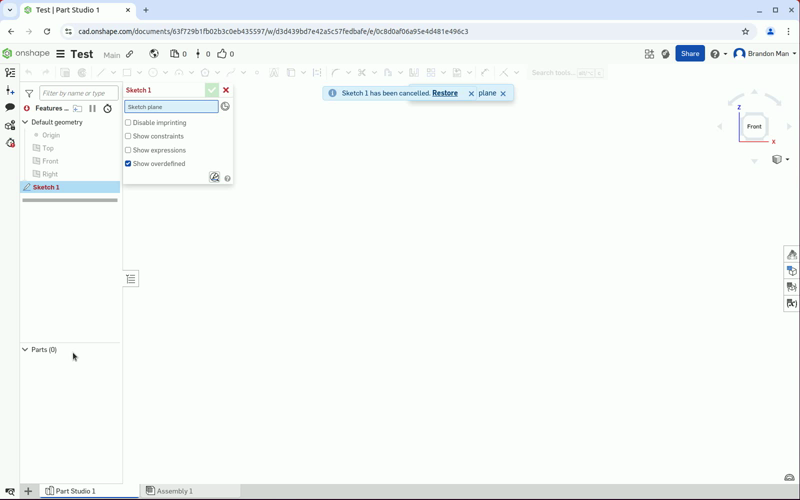
mouse_move(73, 163)
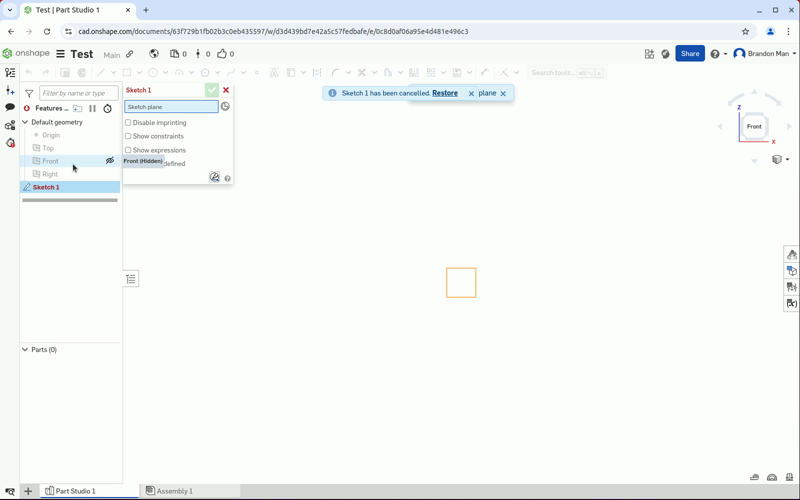
click(73, 163)
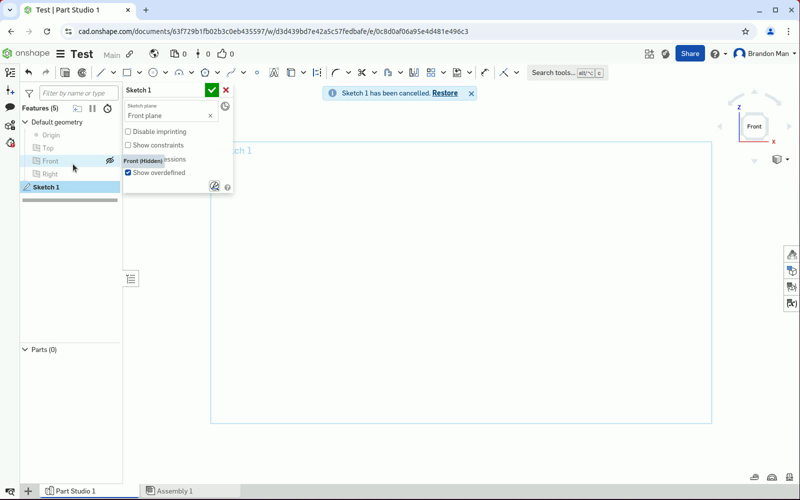
mouse_move(73, 352)
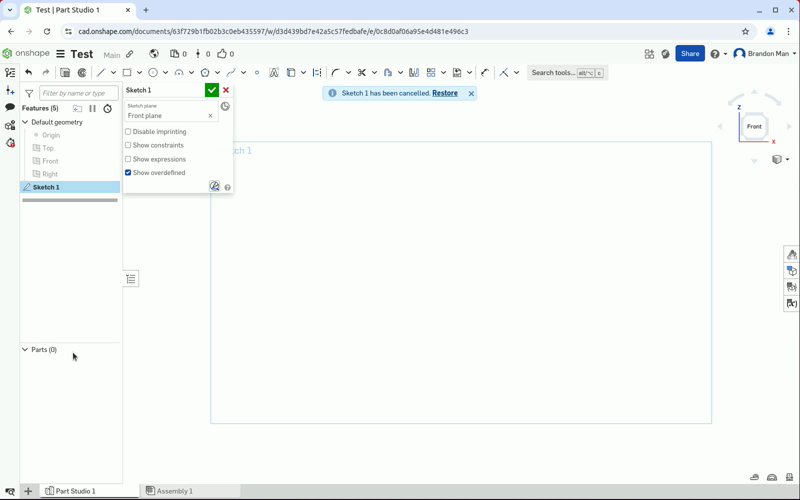
key(y)
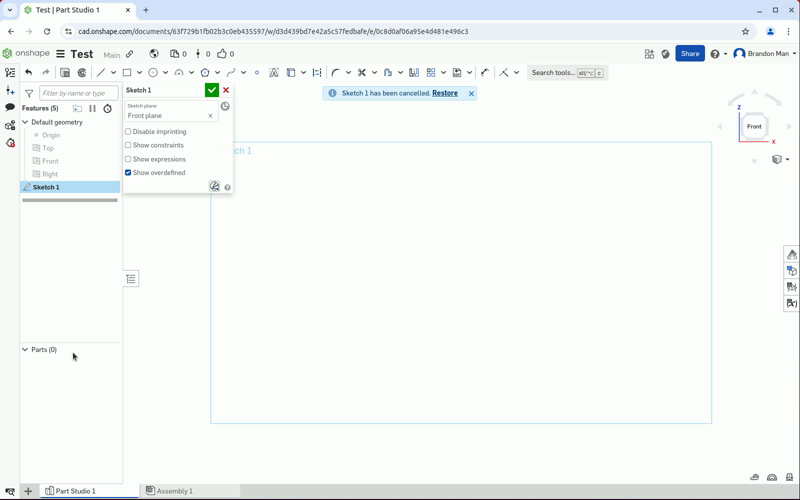
key(l)
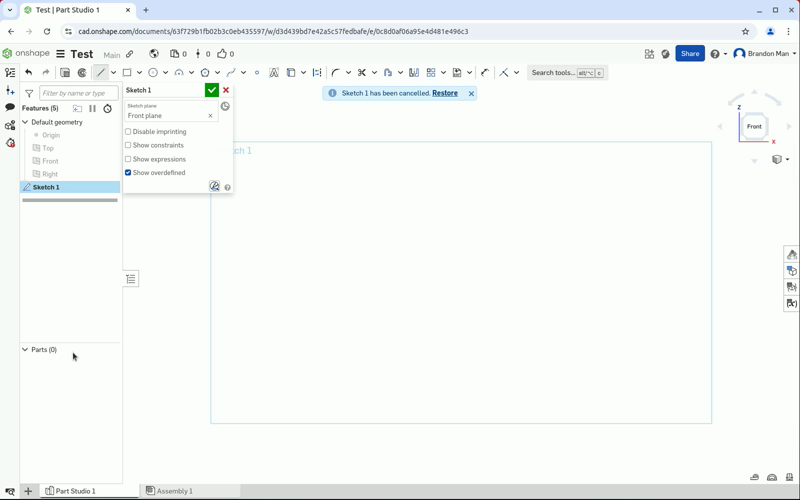
key_down(shift)
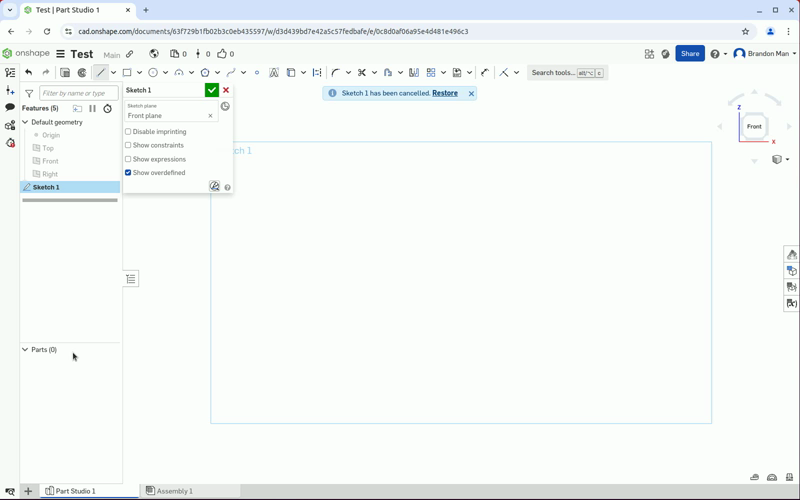
mouse_move(541, 282)
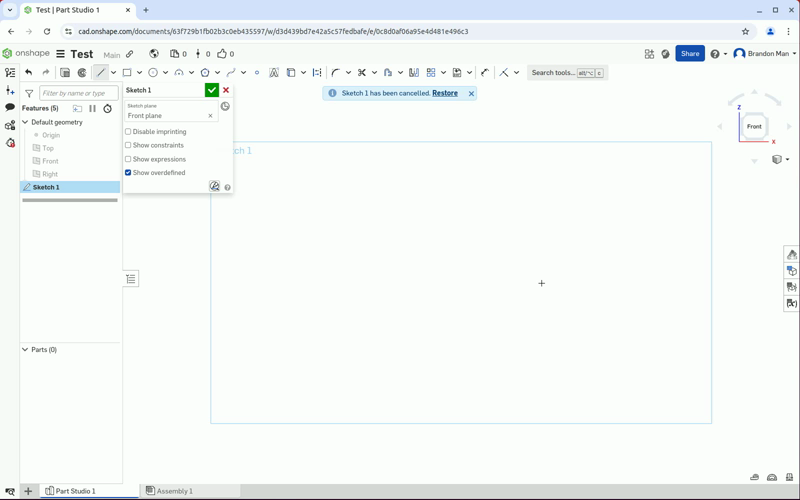
click(541, 282)
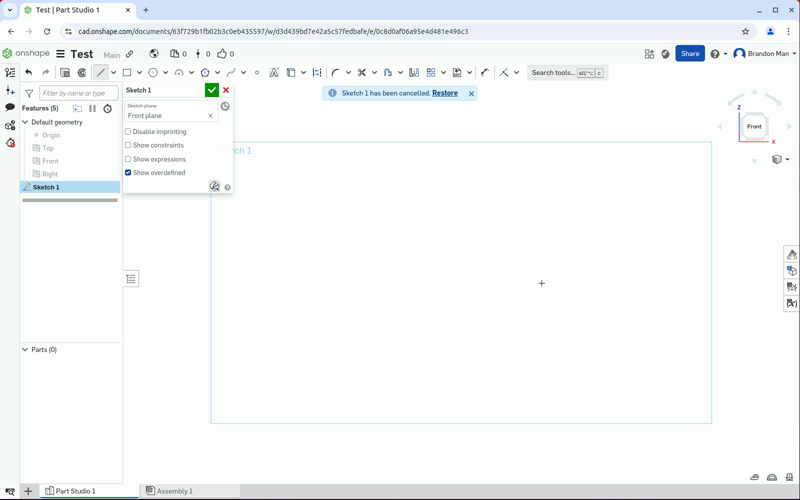
key_up(shift)
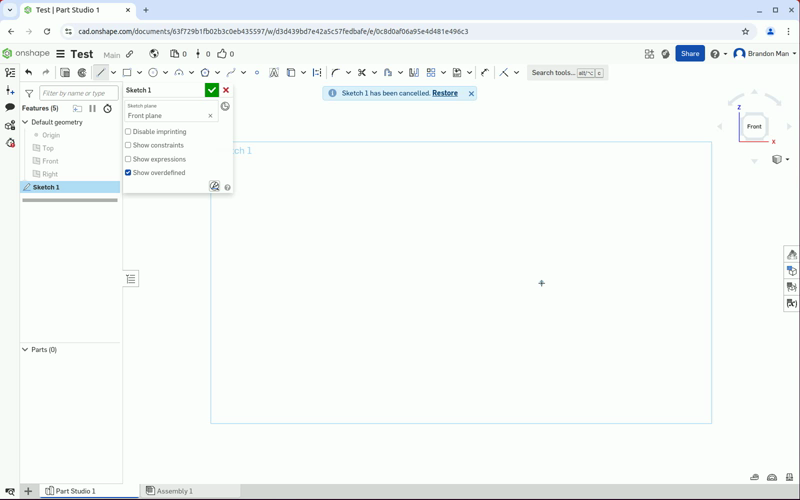
key_down(shift)
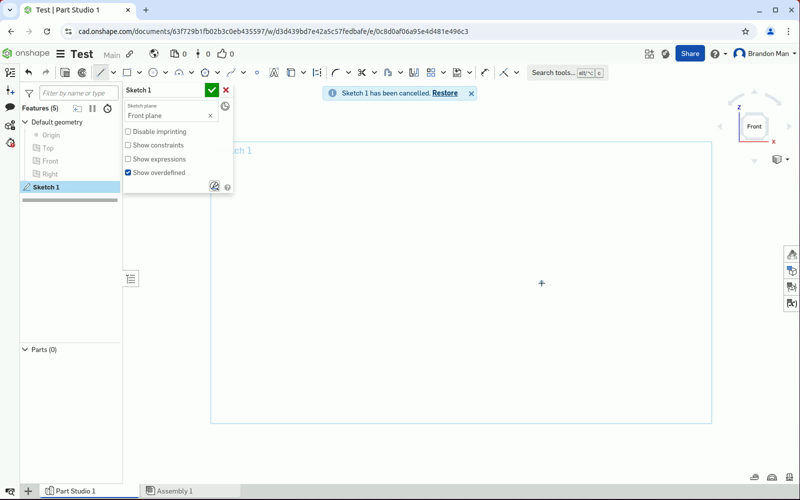
mouse_move(571, 282)
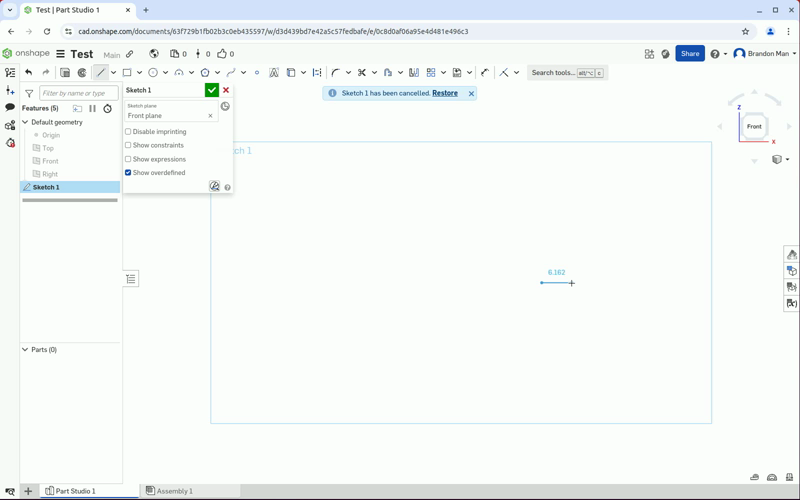
mouse_move(574, 282)
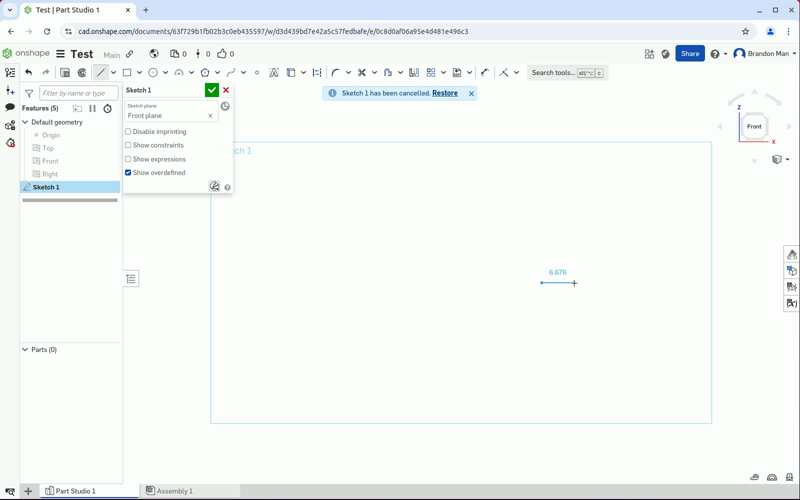
click(574, 282)
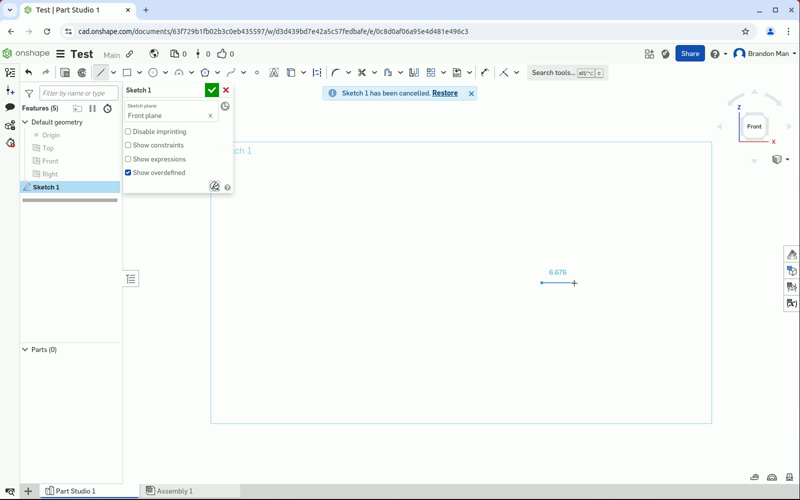
key_up(shift)
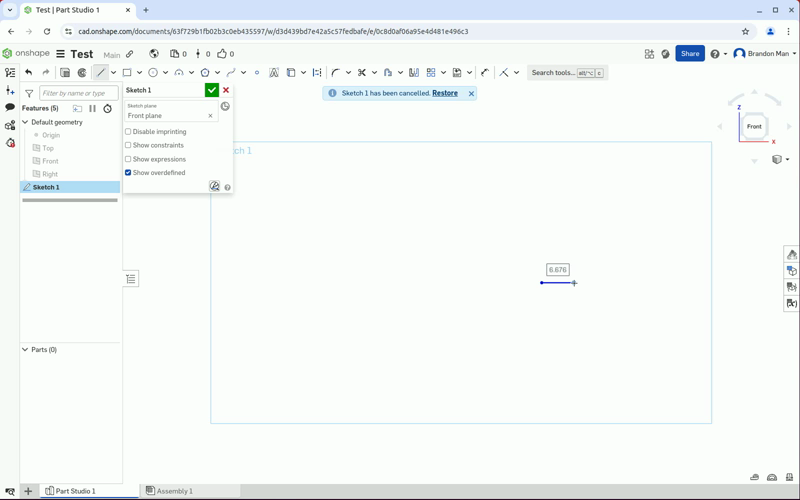
key_down(shift)
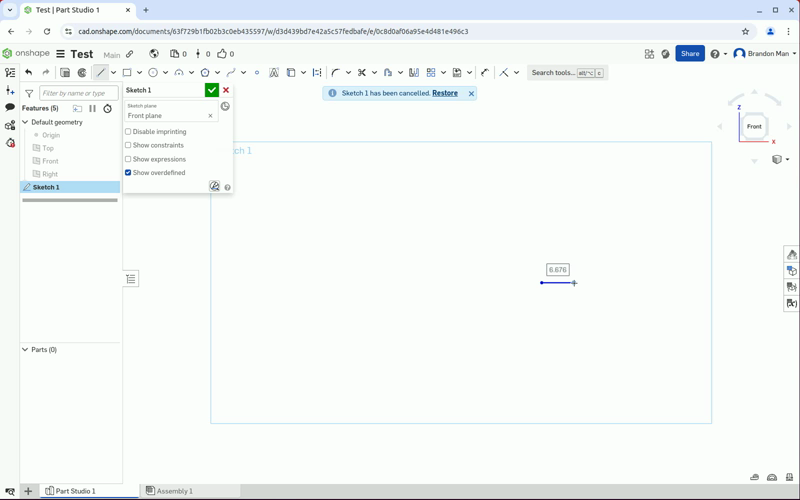
mouse_move(589, 282)
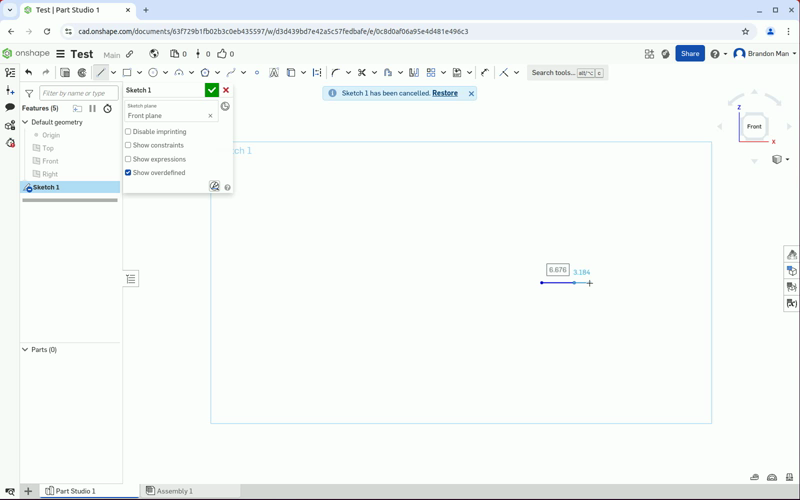
mouse_move(574, 250)
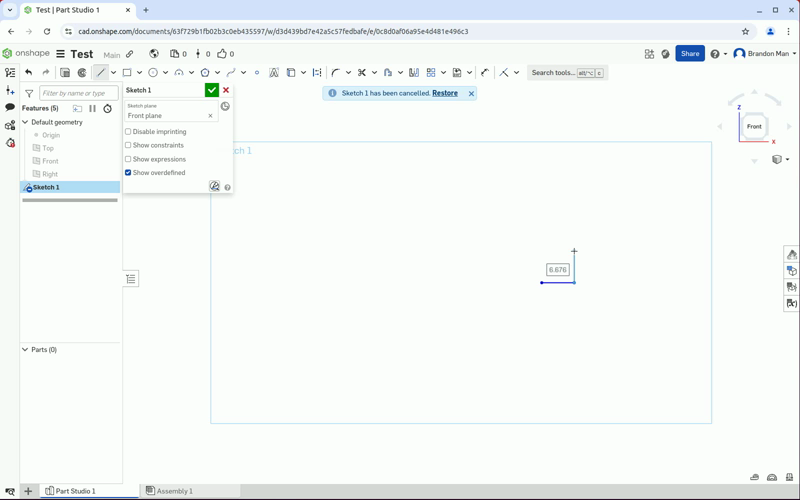
click(574, 250)
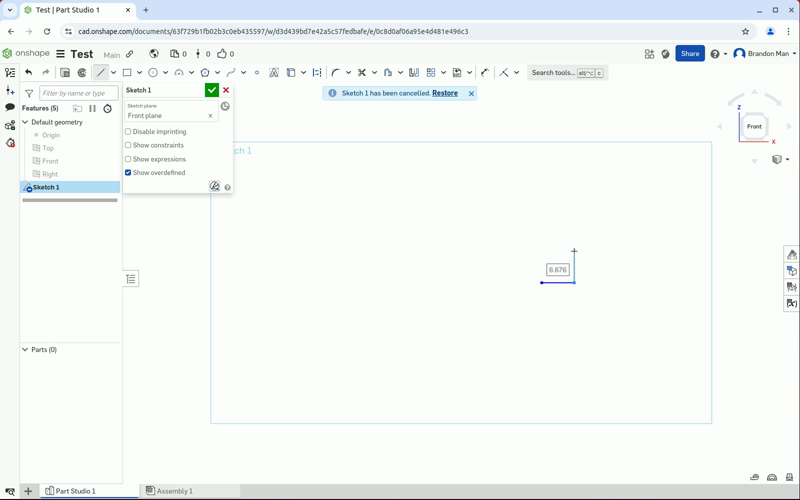
key_up(shift)
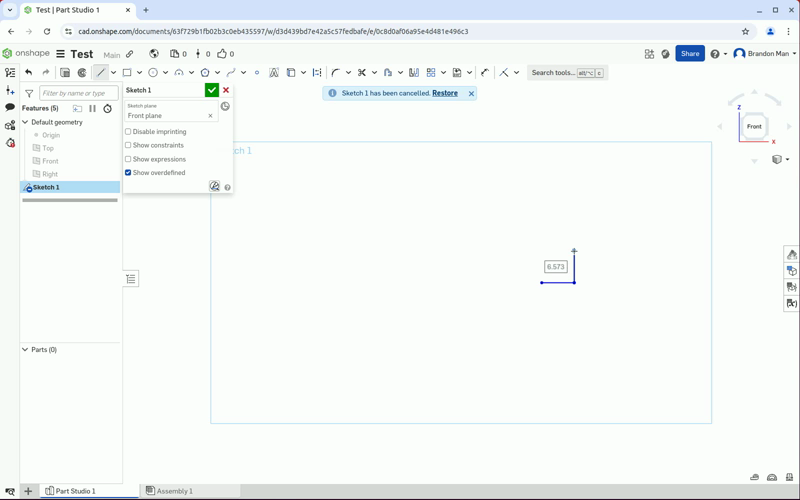
key_down(shift)
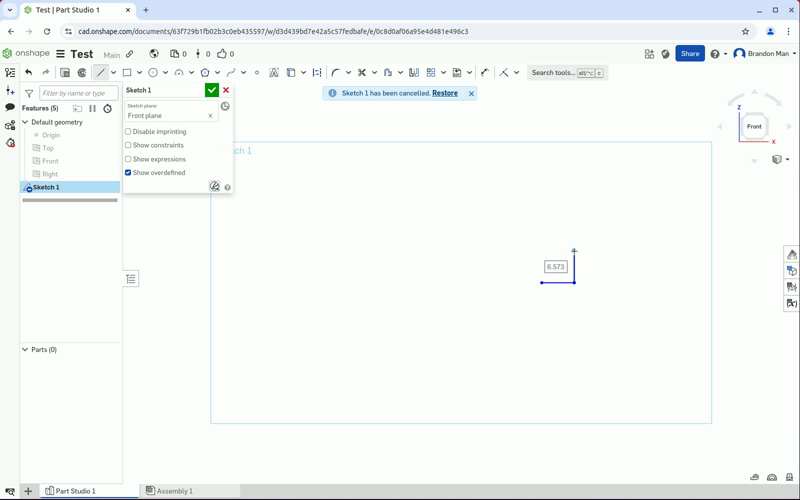
mouse_move(589, 250)
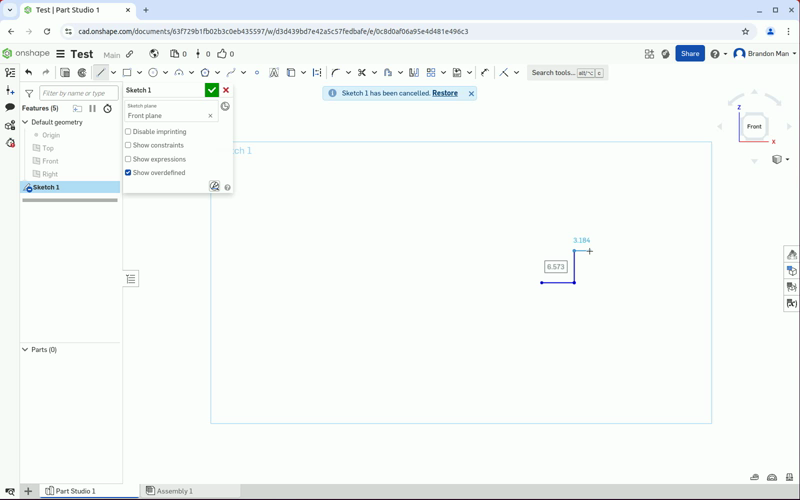
mouse_move(541, 250)
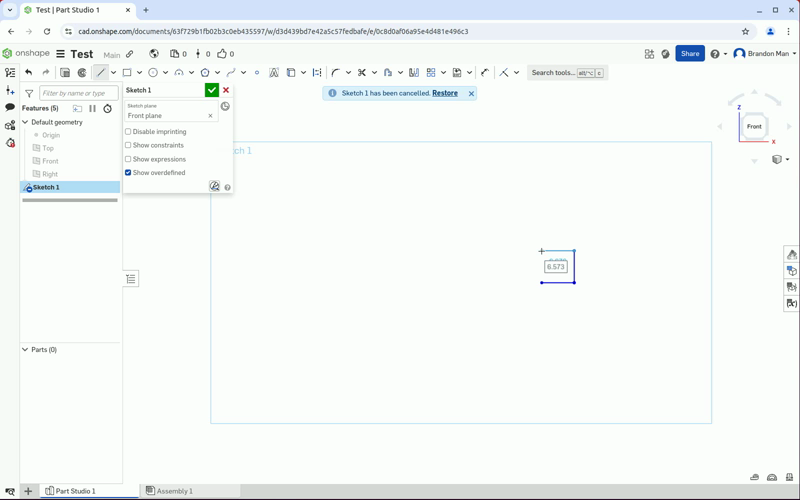
click(541, 250)
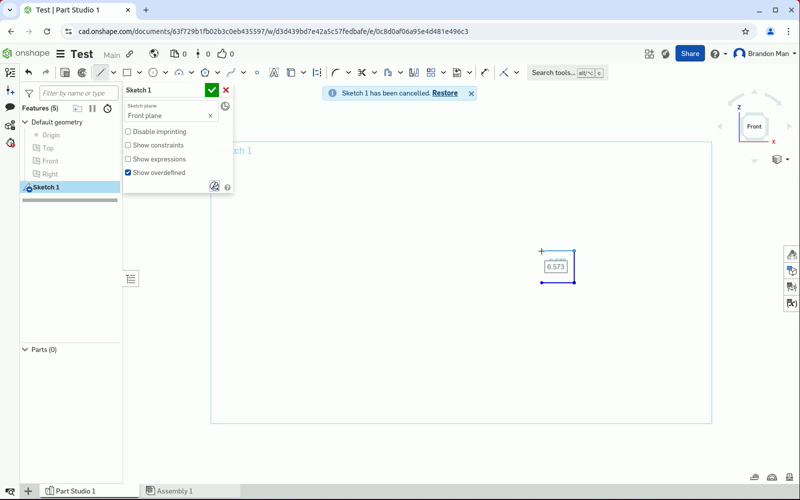
key_up(shift)
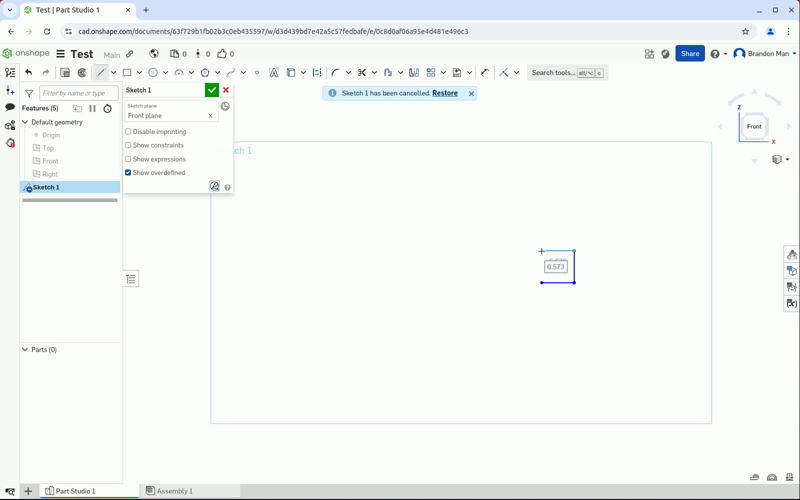
mouse_move(571, 250)
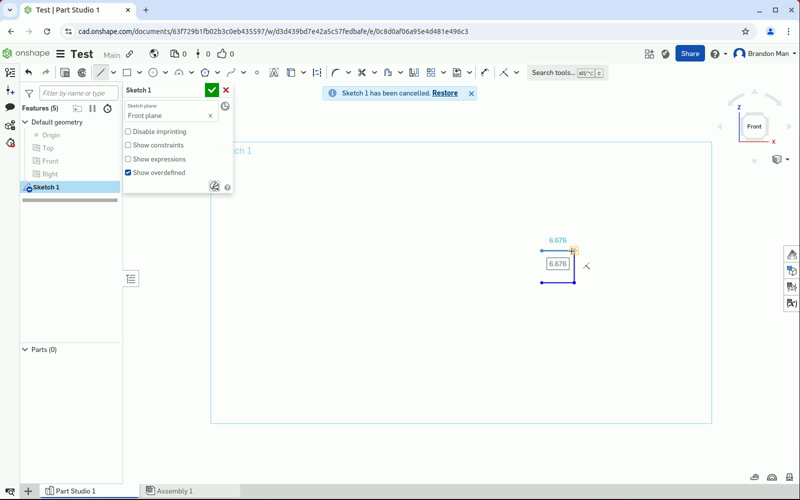
key_down(shift)
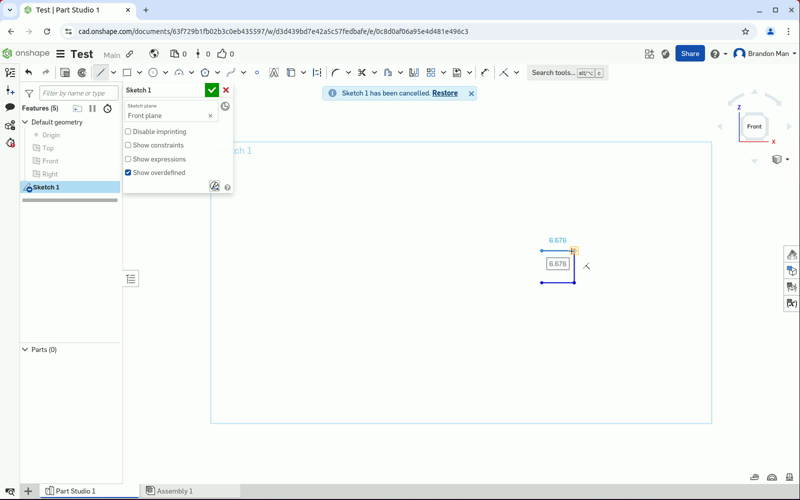
mouse_move(541, 282)
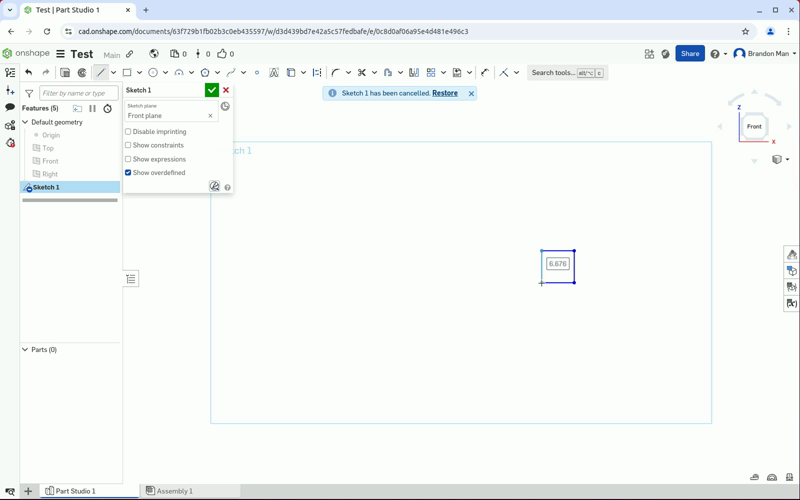
key_up(shift)
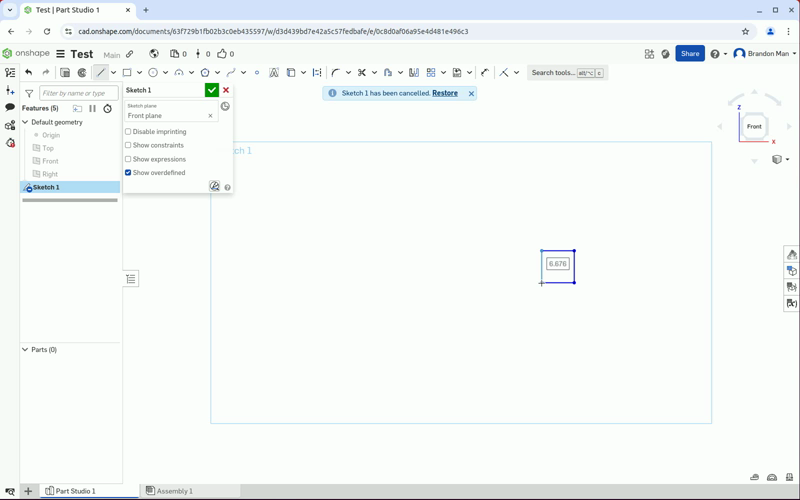
click(541, 282)
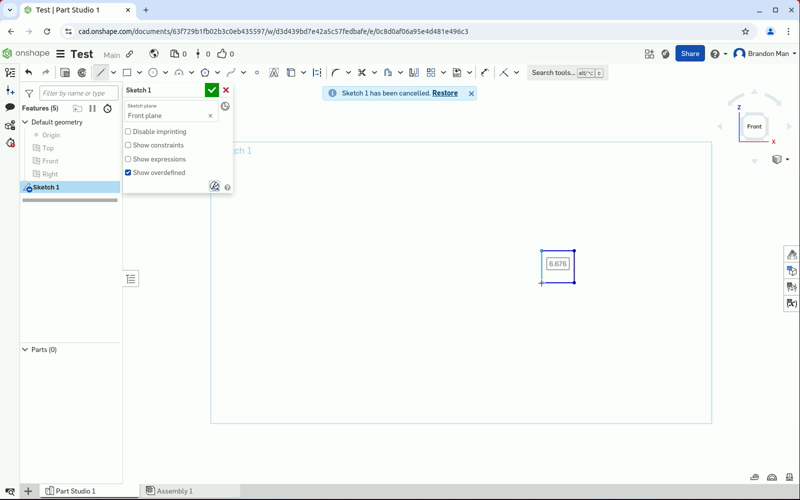
key(esc)
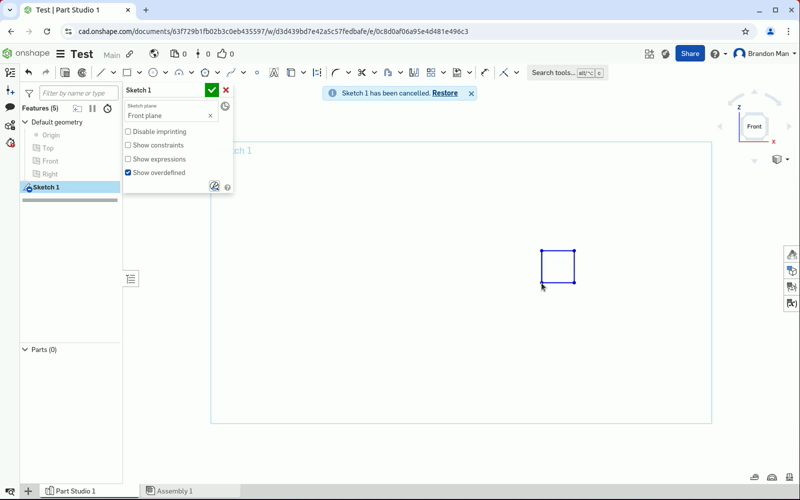
key(c)
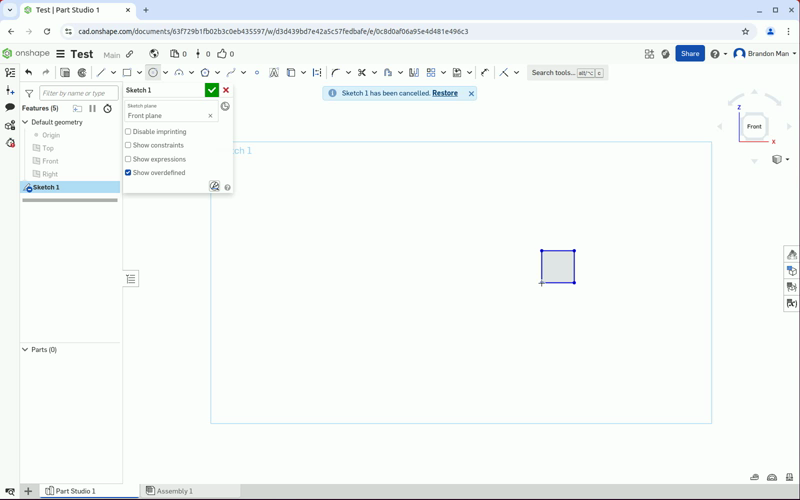
key_down(shift)
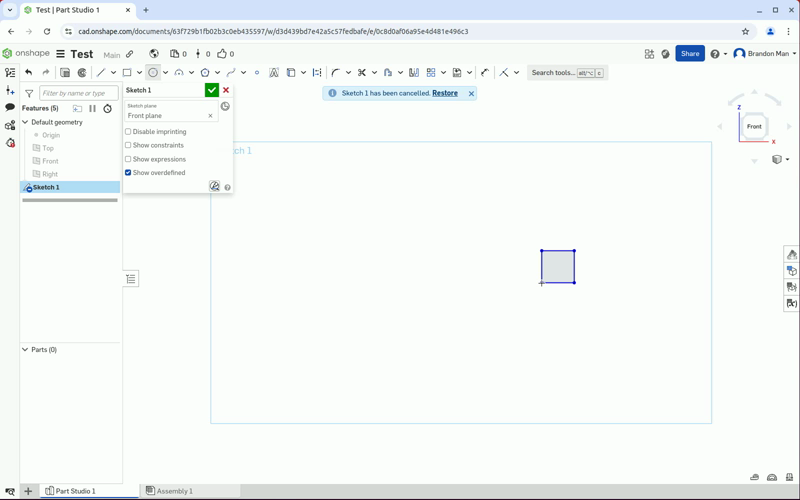
mouse_move(558, 266)
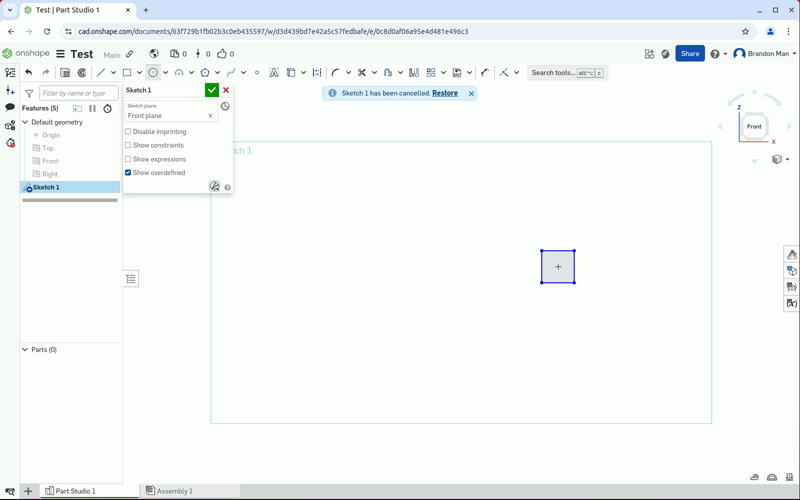
click(558, 266)
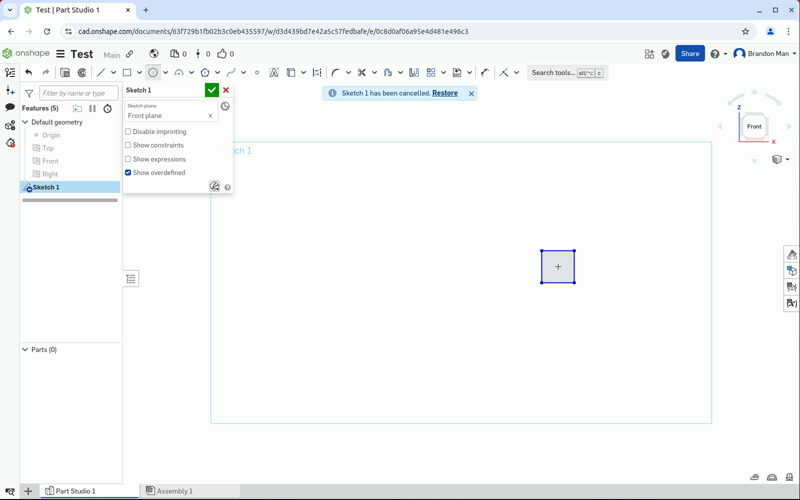
key_up(shift)
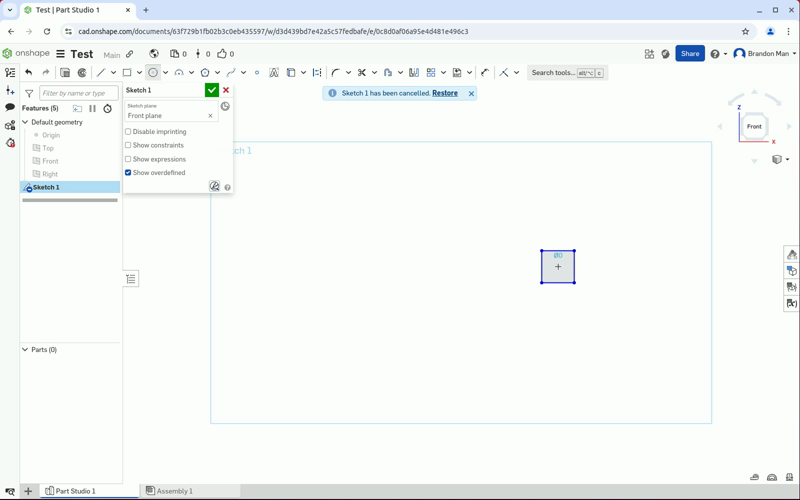
mouse_move(568, 266)
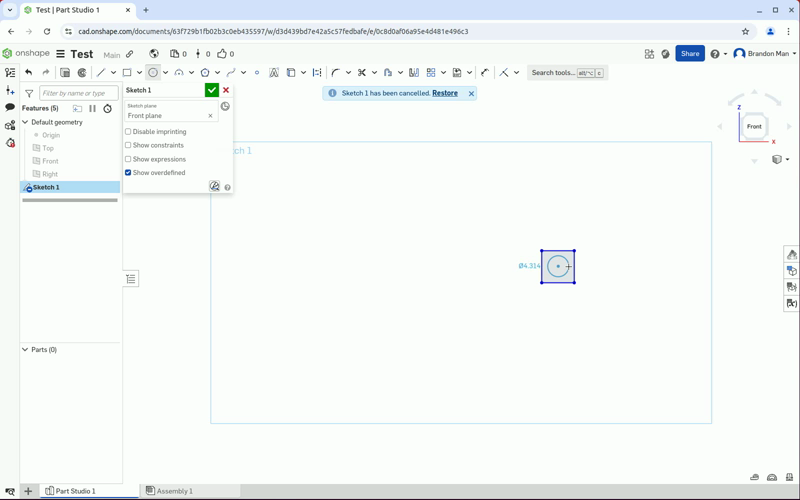
click(568, 266)
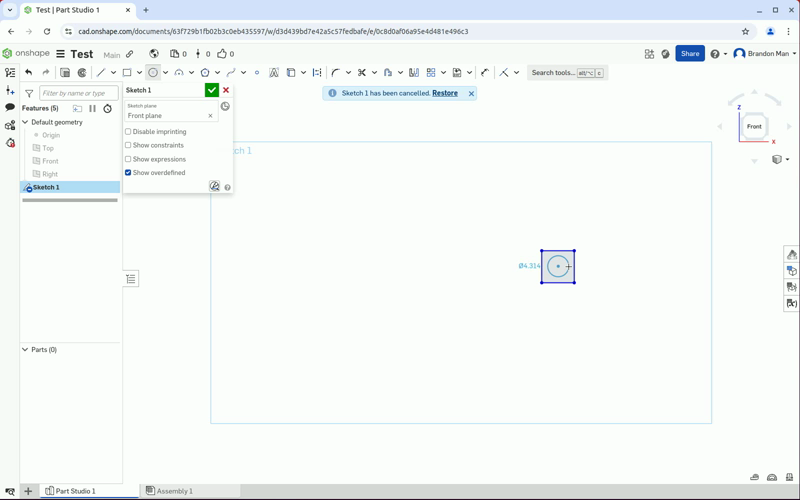
key(esc)
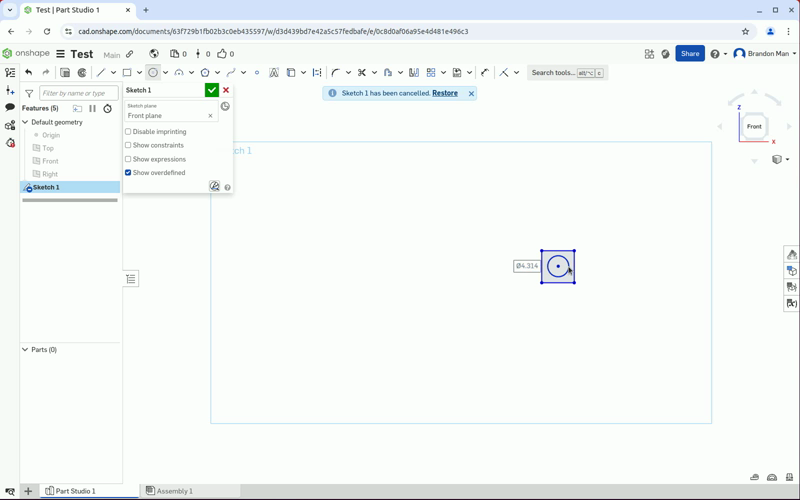
mouse_move(542, 269)
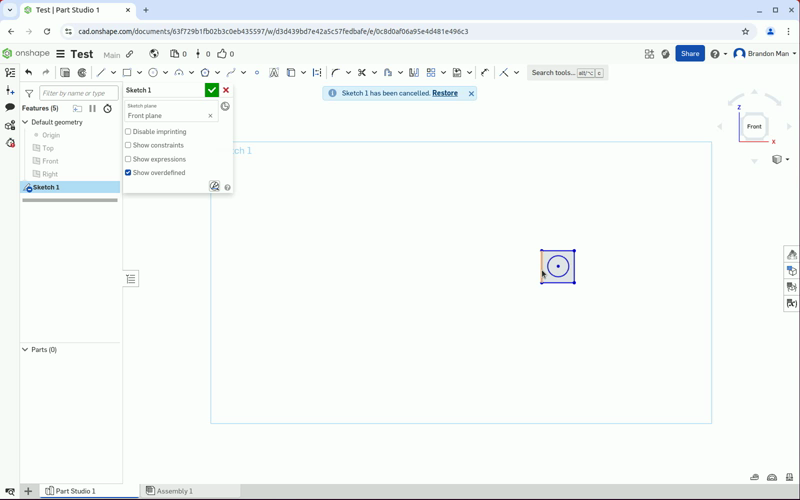
scroll(6)
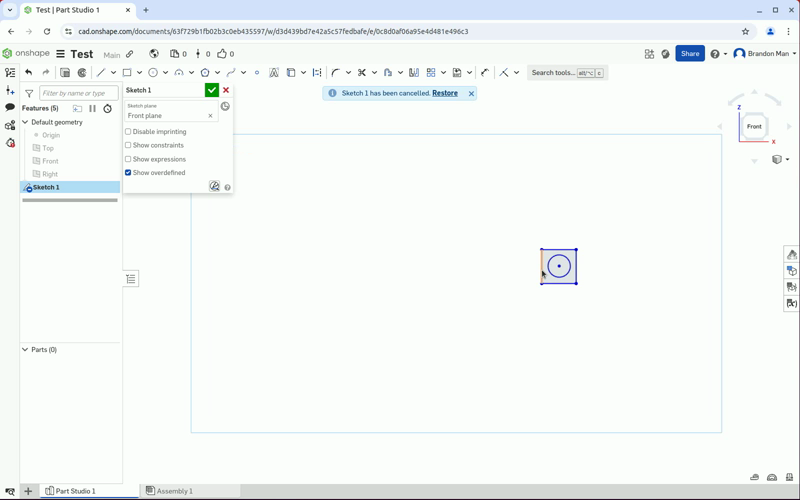
scroll(6)
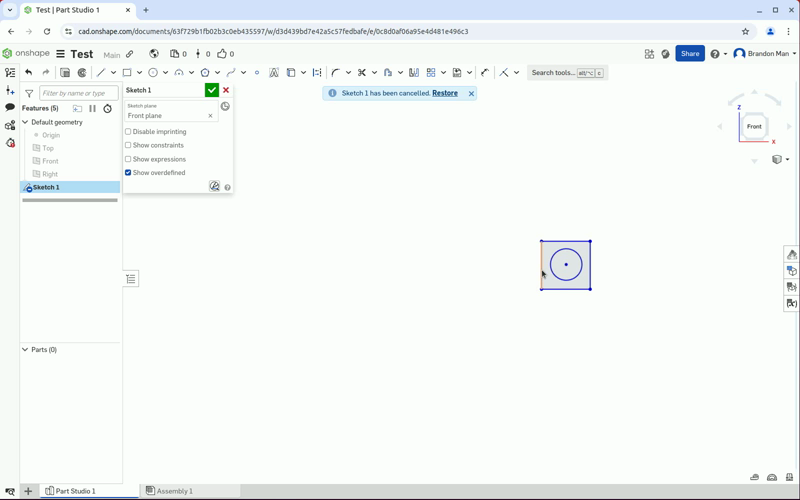
scroll(6)
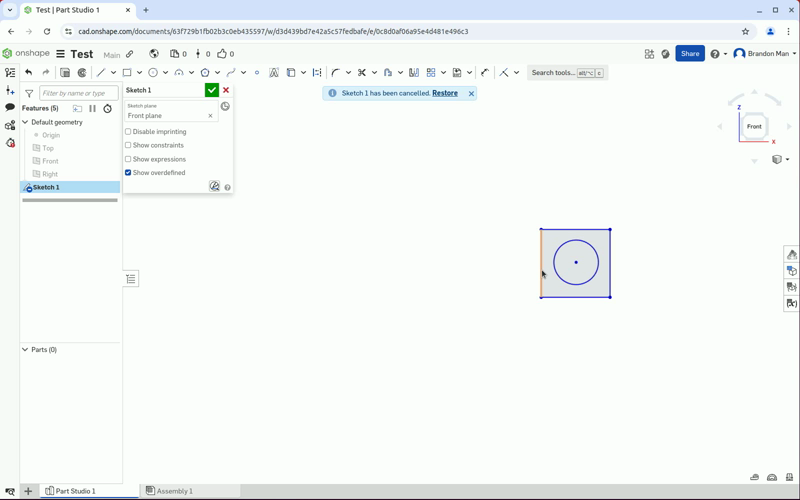
scroll(6)
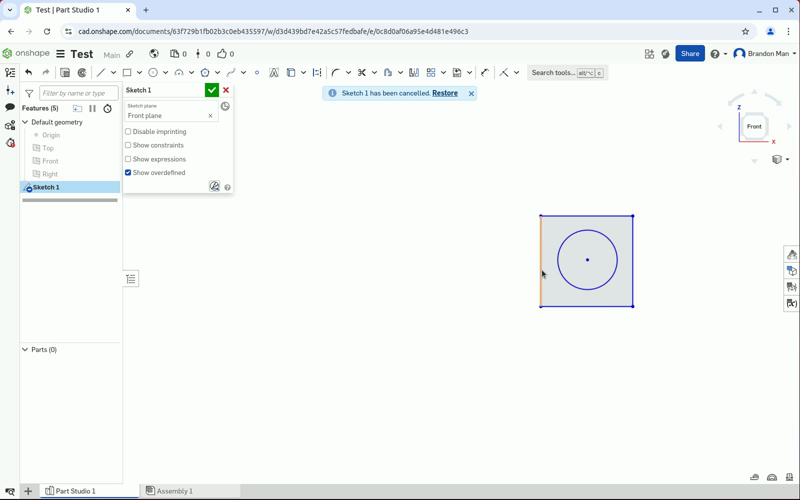
scroll(6)
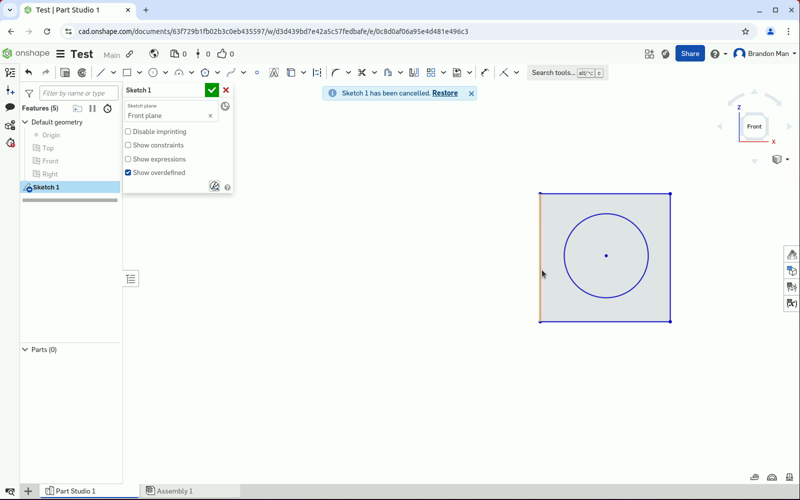
scroll(6)
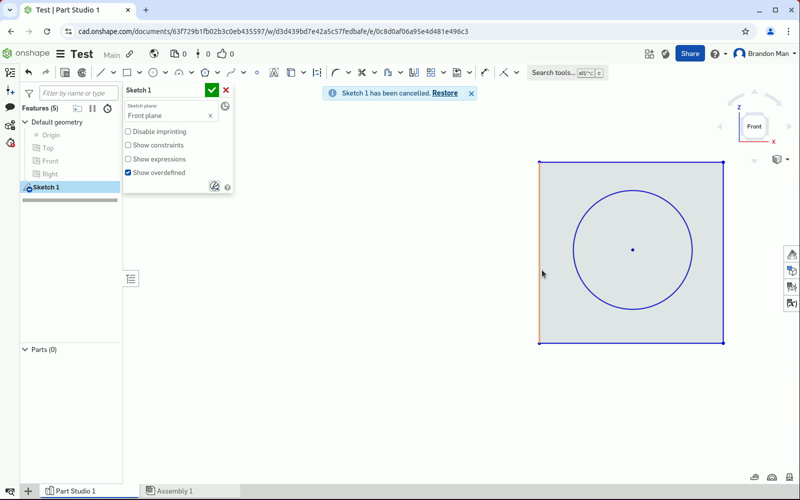
scroll(6)
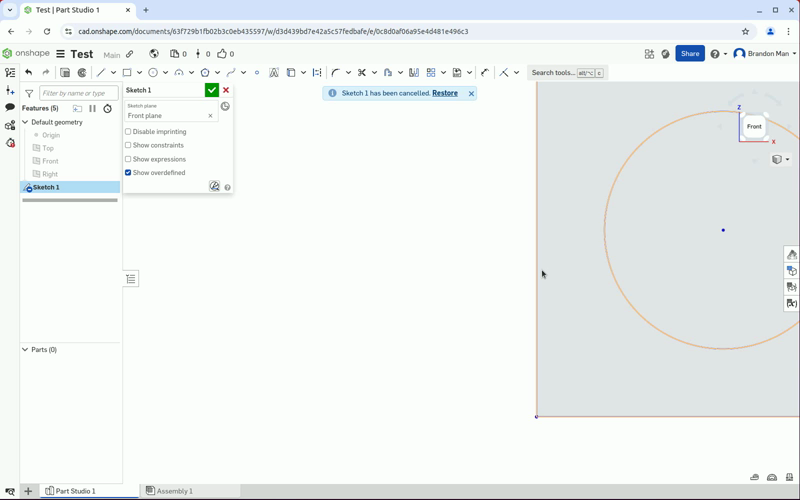
click(542, 269)
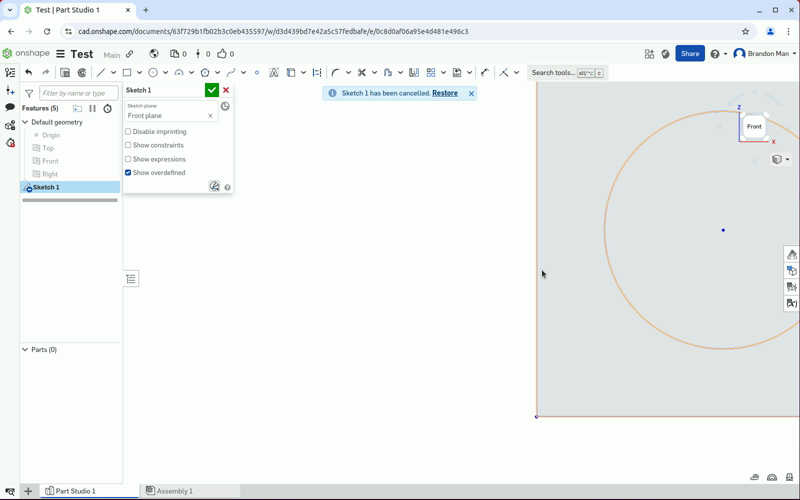
scroll(-6)
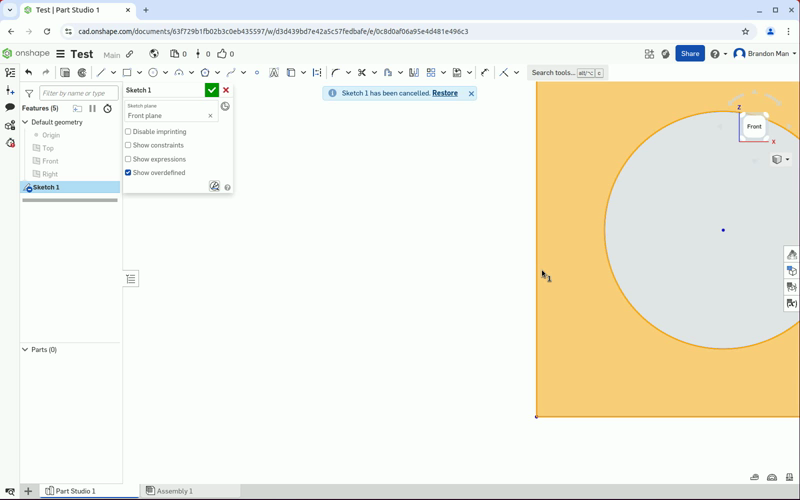
scroll(-6)
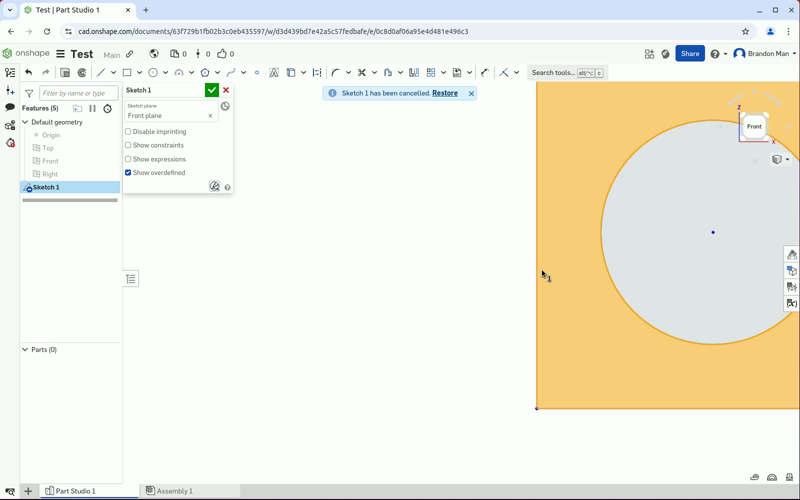
scroll(-6)
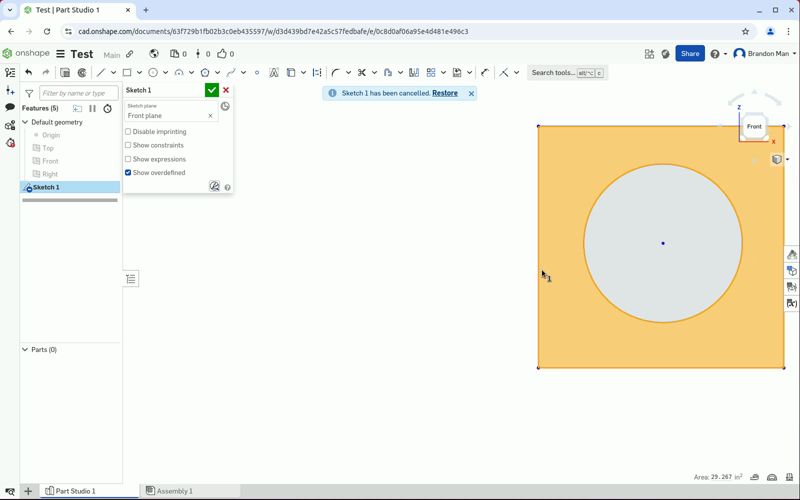
scroll(-6)
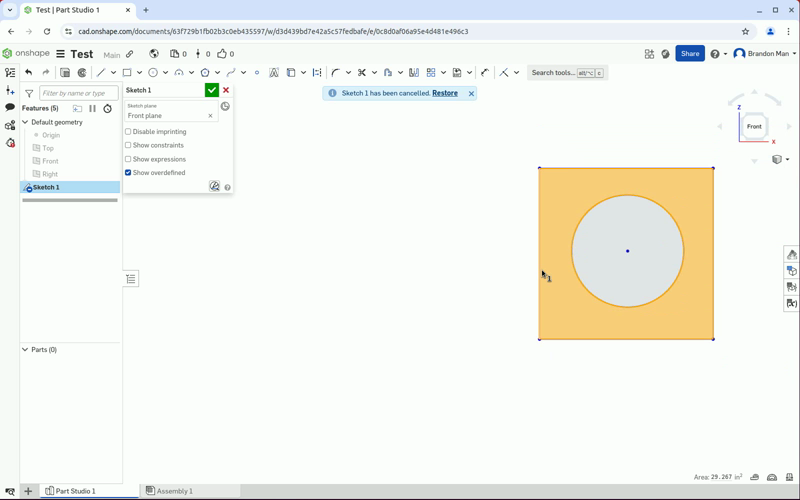
scroll(-6)
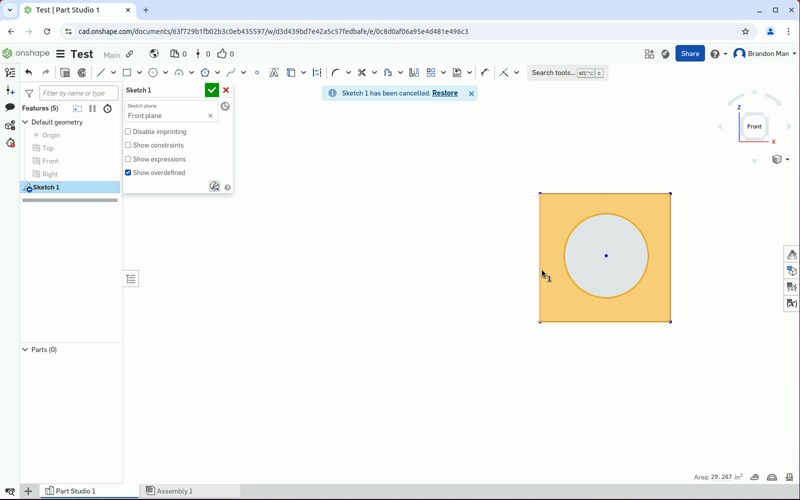
scroll(-6)
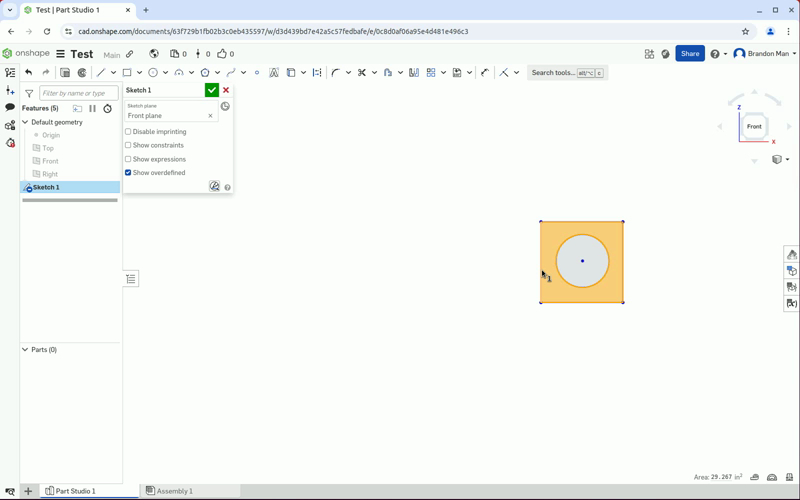
scroll(-6)
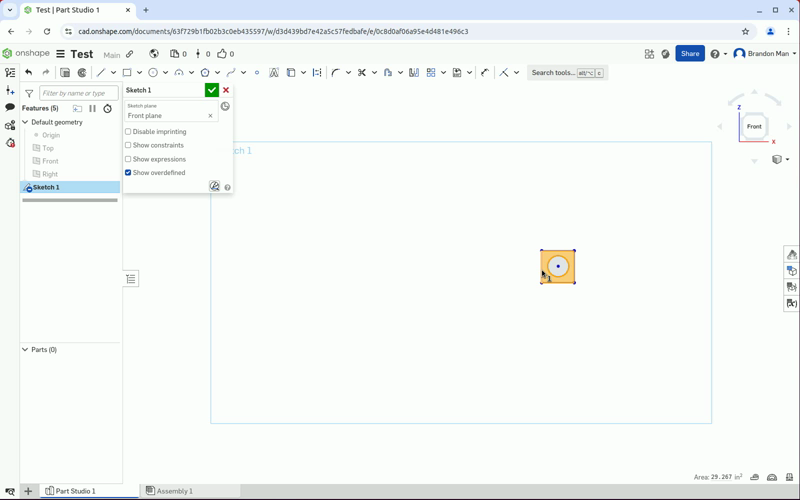
mouse_move(73, 352)
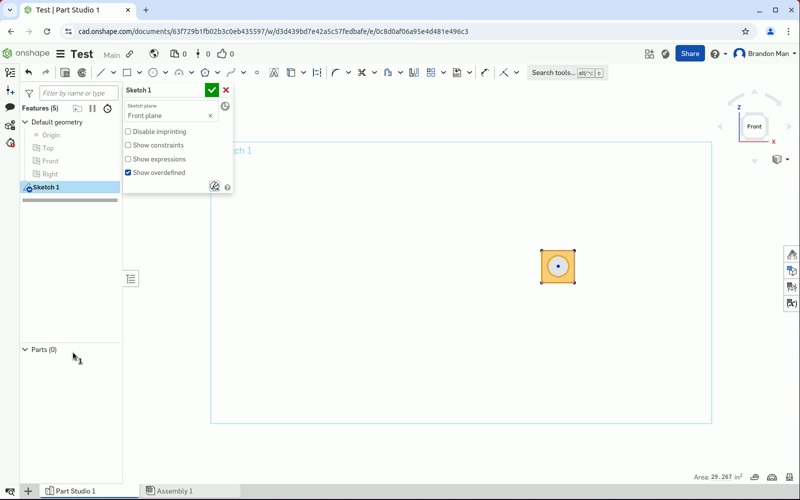
key(shift+y)
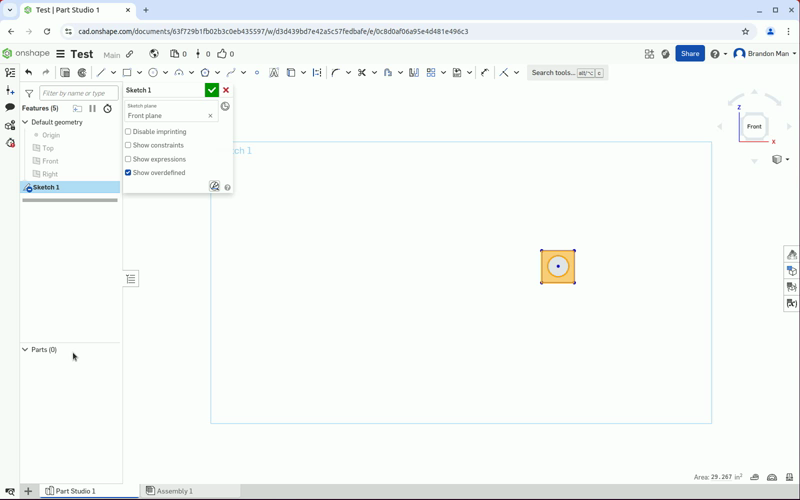
key(shift+e)
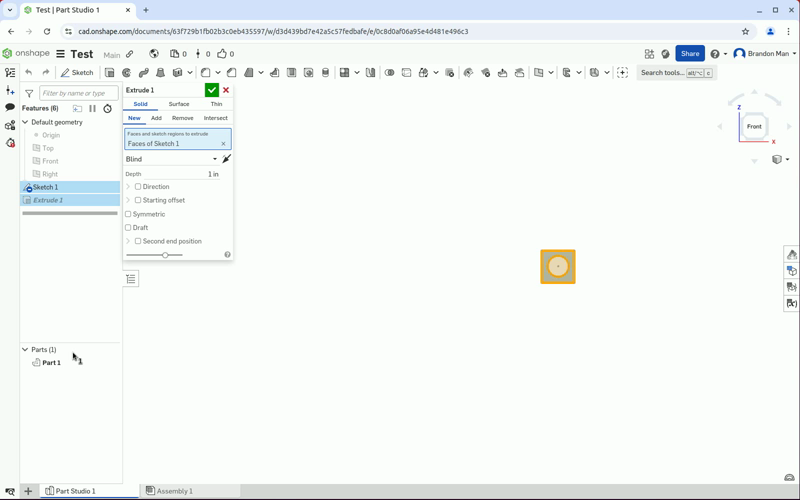
mouse_move(143, 106)
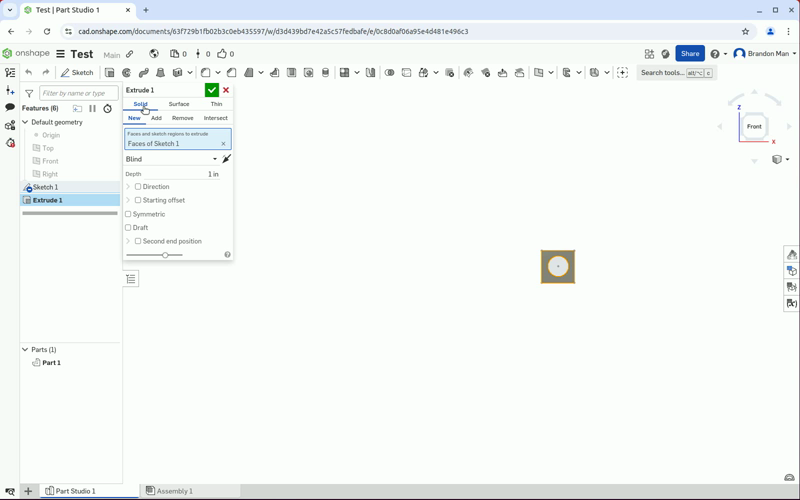
click(143, 106)
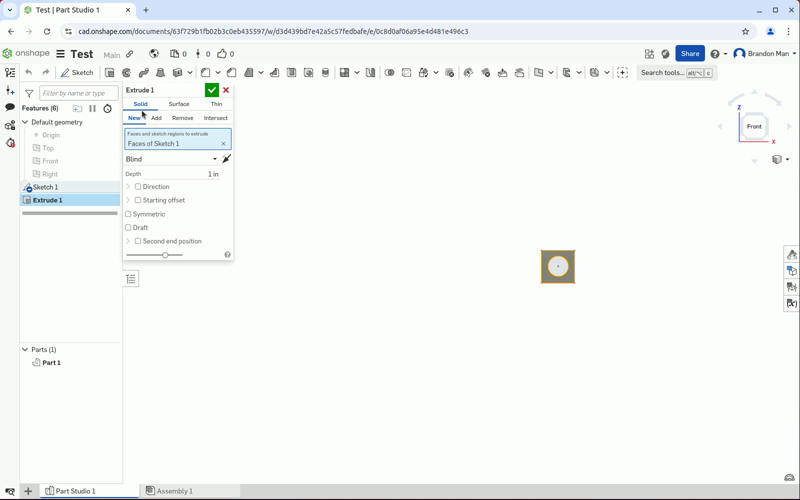
mouse_move(137, 120)
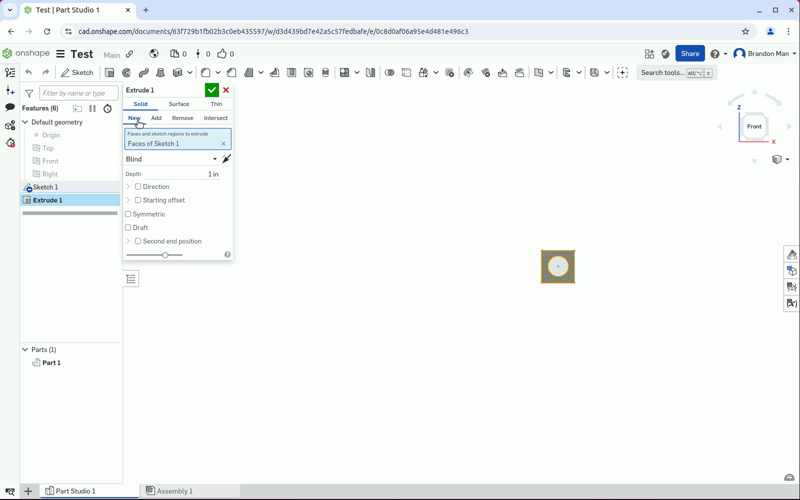
click(137, 120)
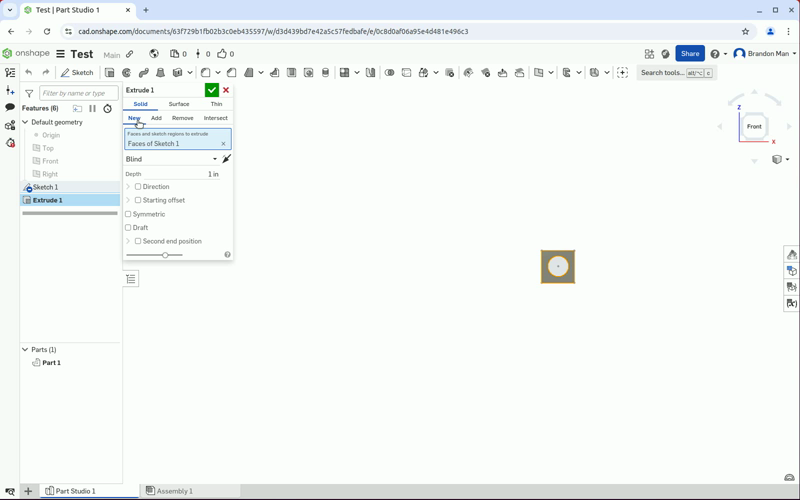
key(tab, 4)
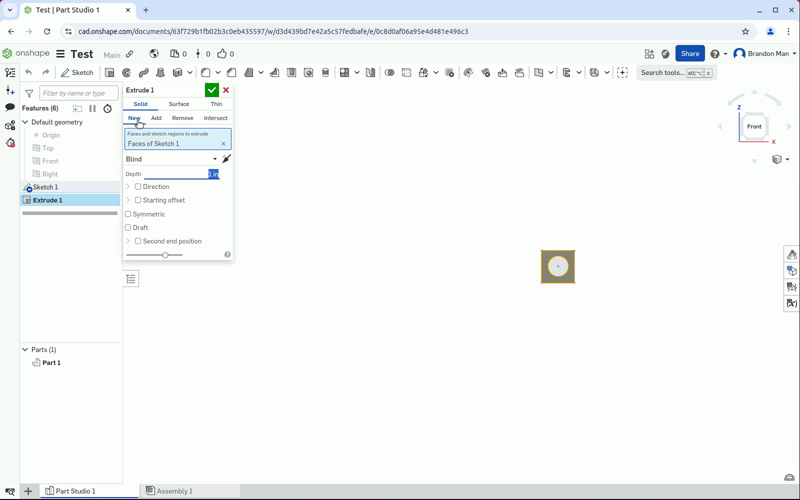
text(0.722)
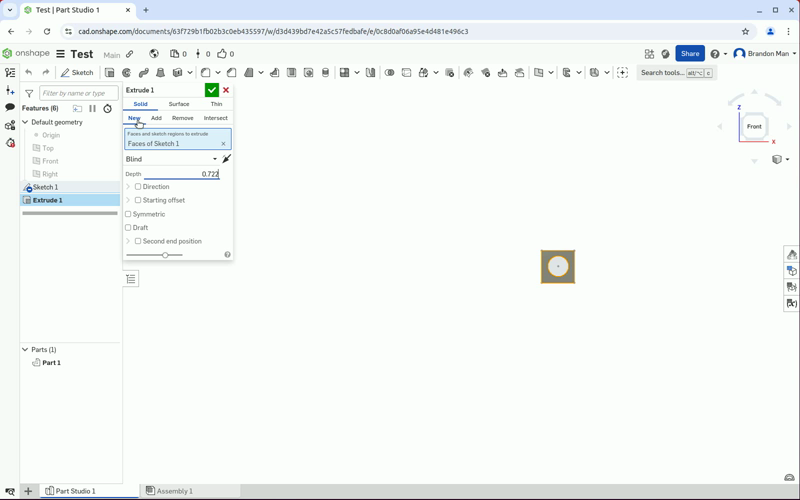
key(enter)
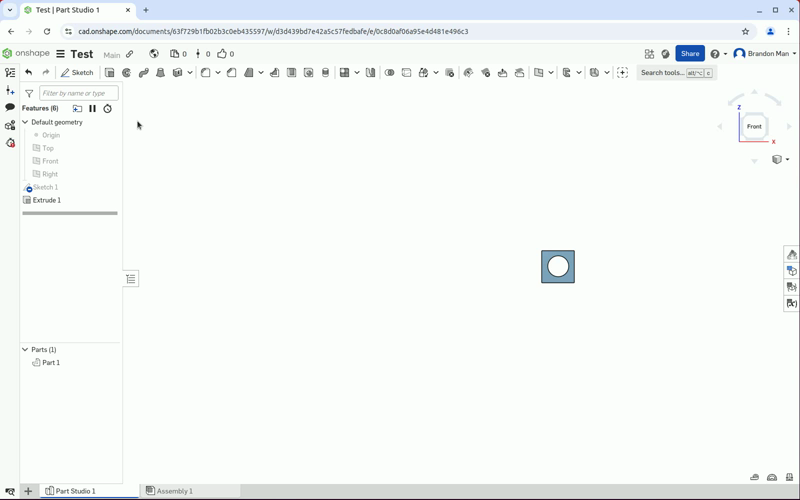
key(shift+h)
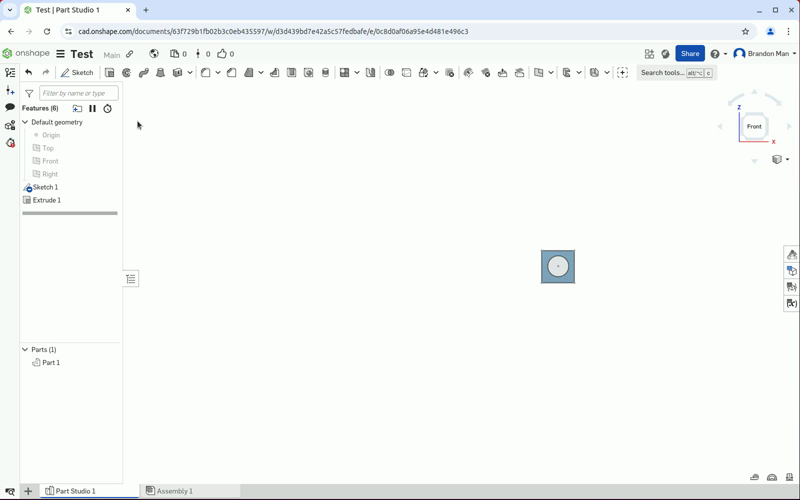
key(shift+h)
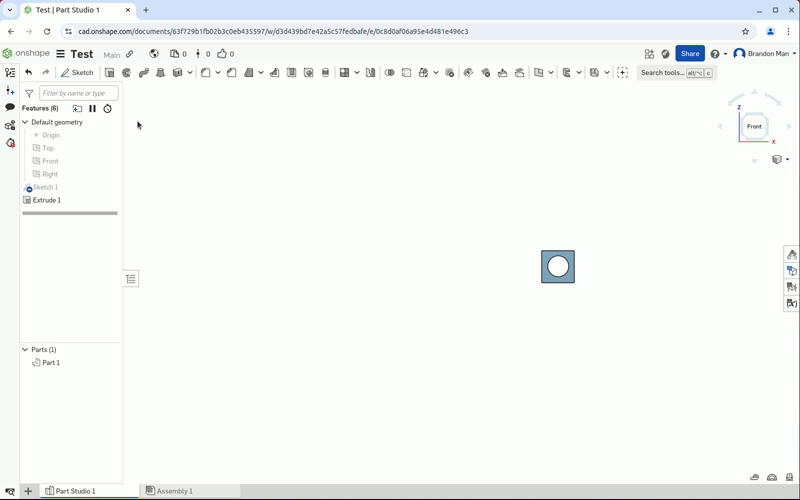
mouse_move(73, 189)
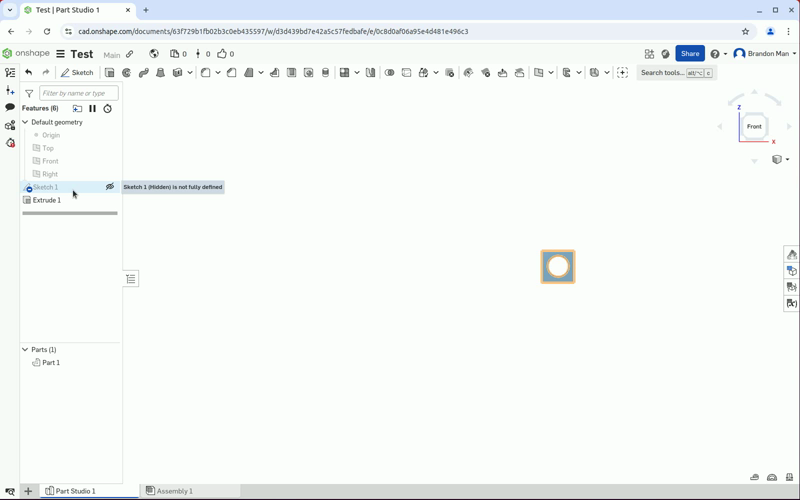
click(73, 189)
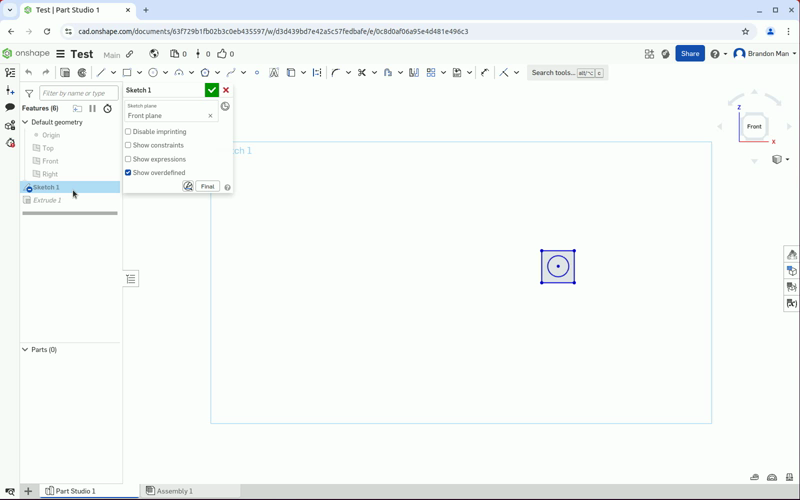
mouse_move(229, 92)
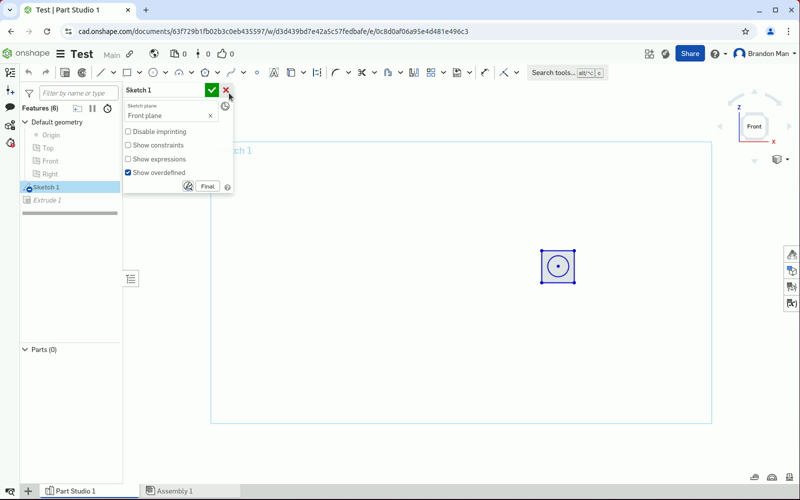
click(229, 92)
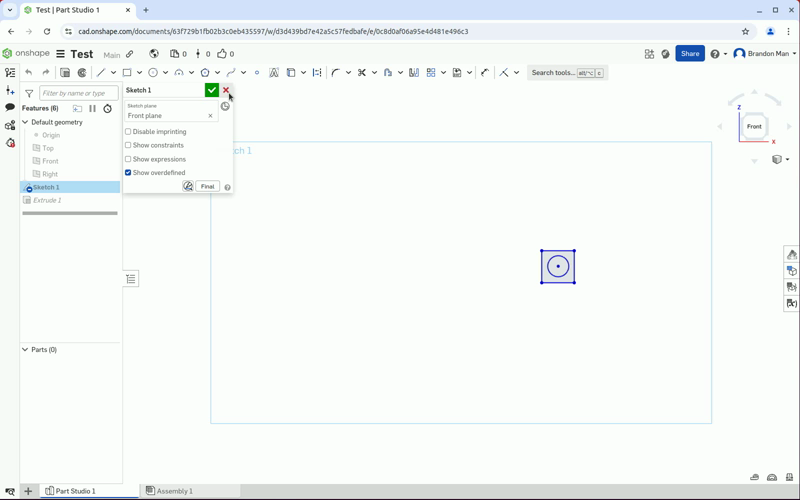
key(shift+s)
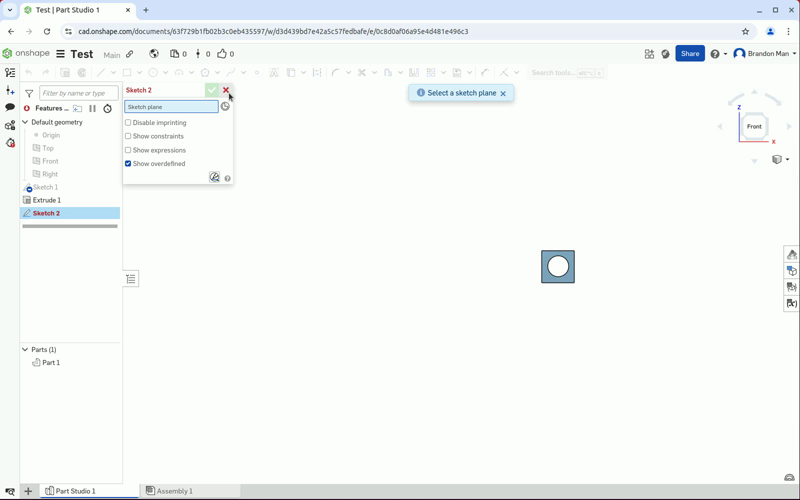
mouse_move(73, 163)
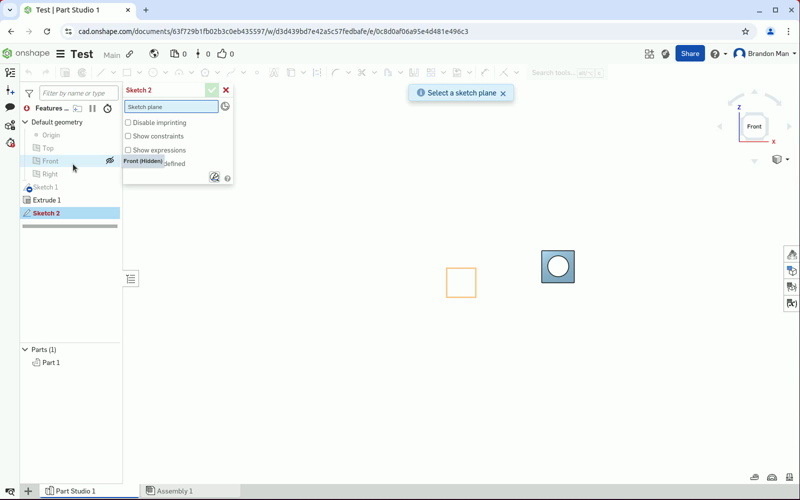
click(73, 163)
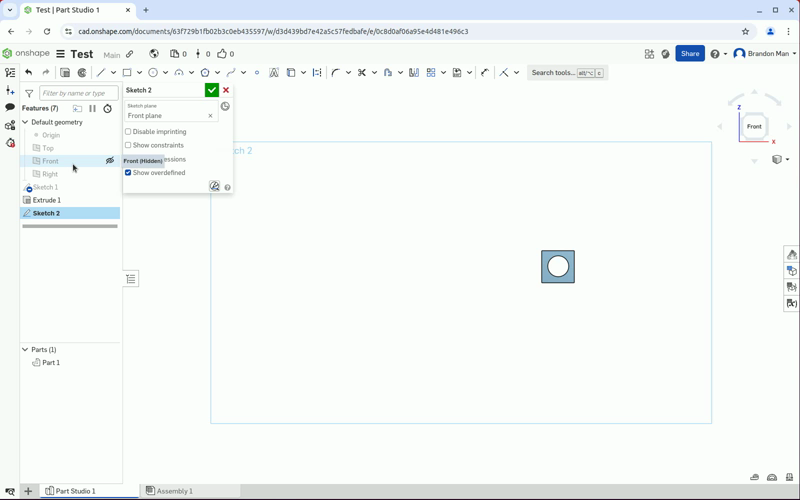
mouse_move(73, 352)
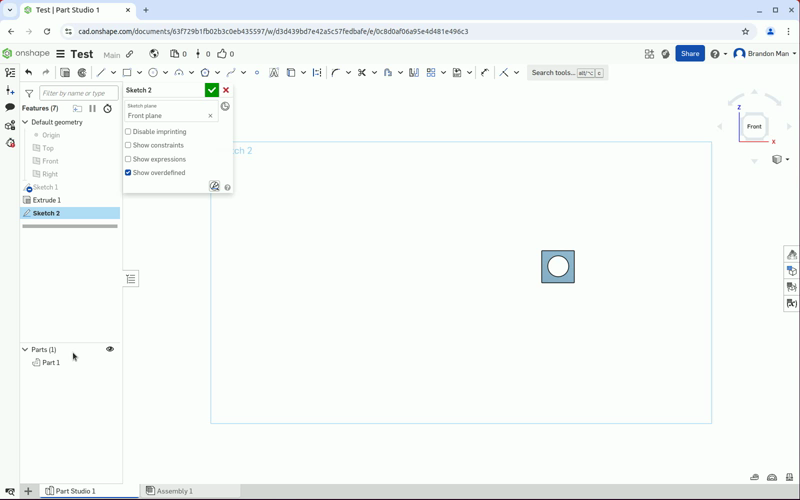
key(y)
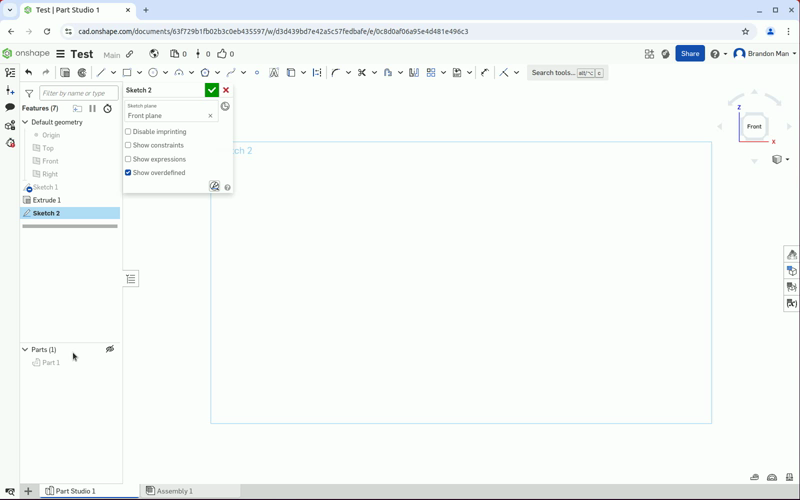
key(l)
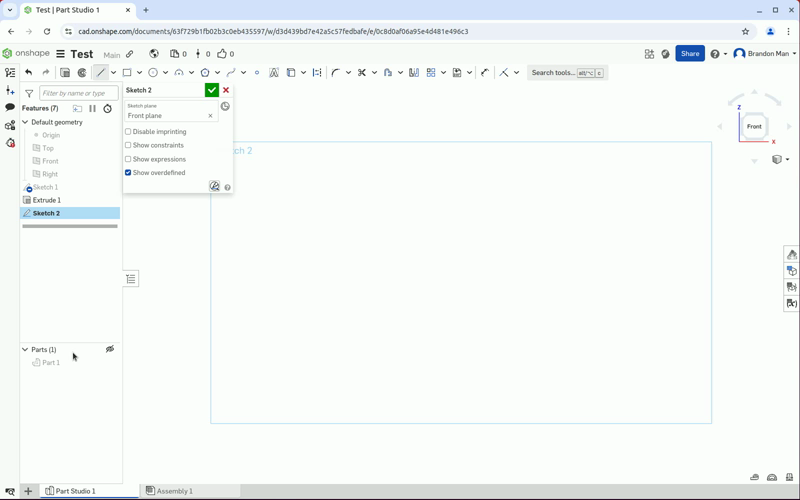
key_down(shift)
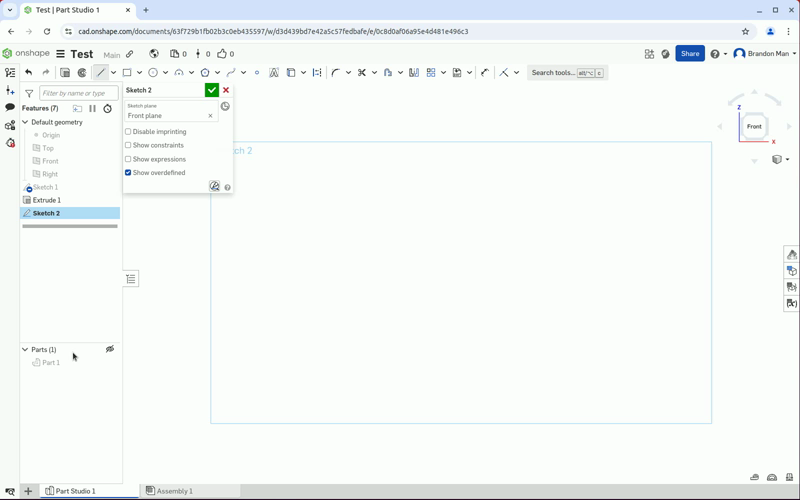
mouse_move(541, 293)
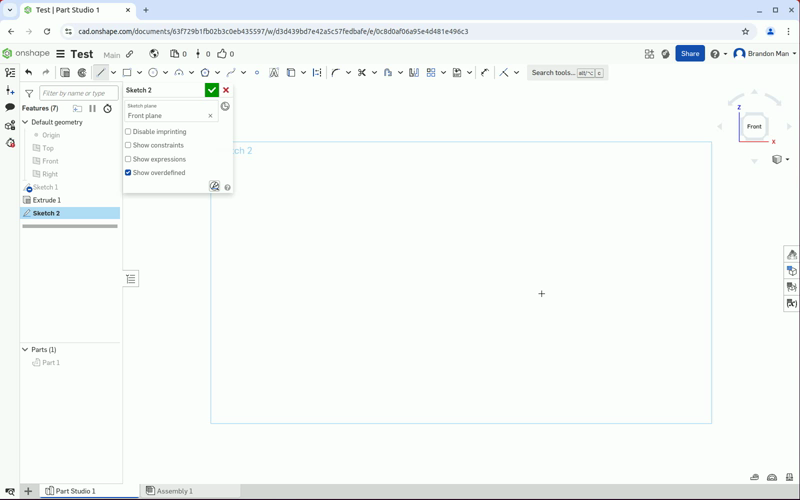
click(541, 293)
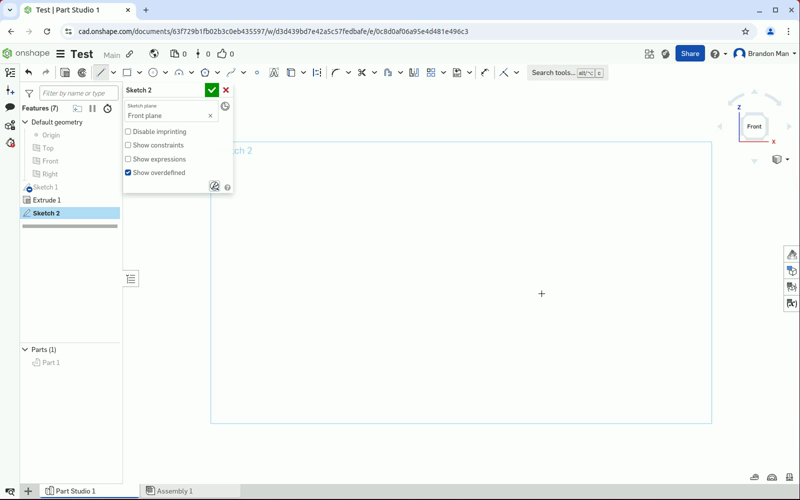
key_up(shift)
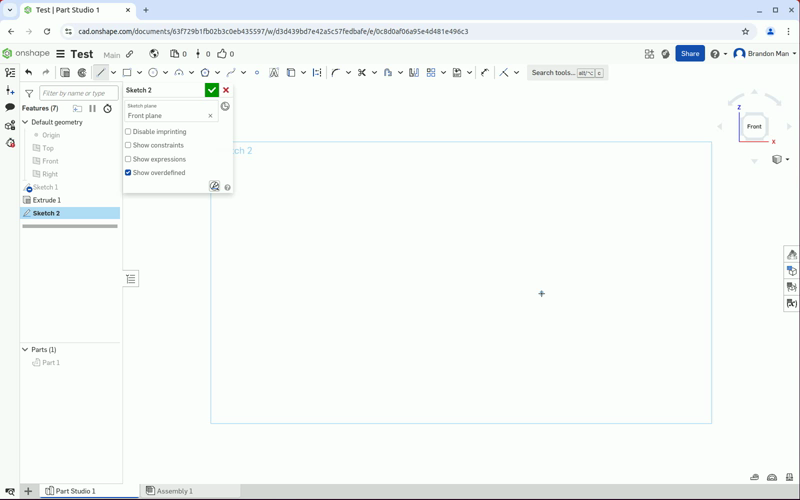
key_down(shift)
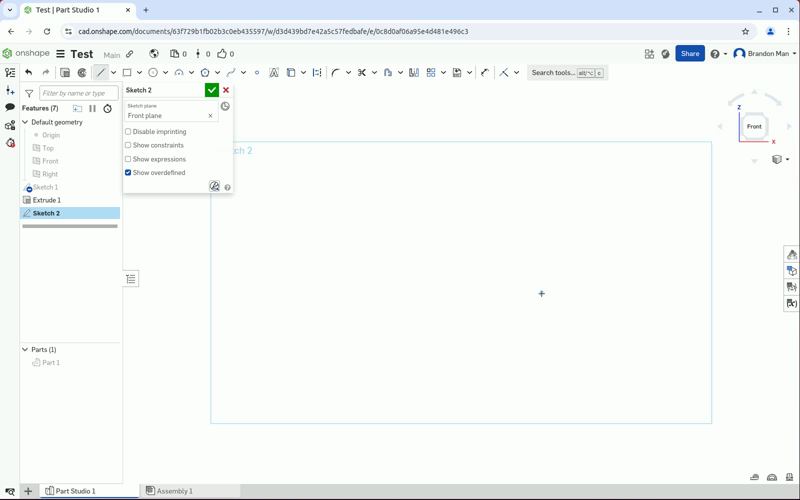
mouse_move(571, 293)
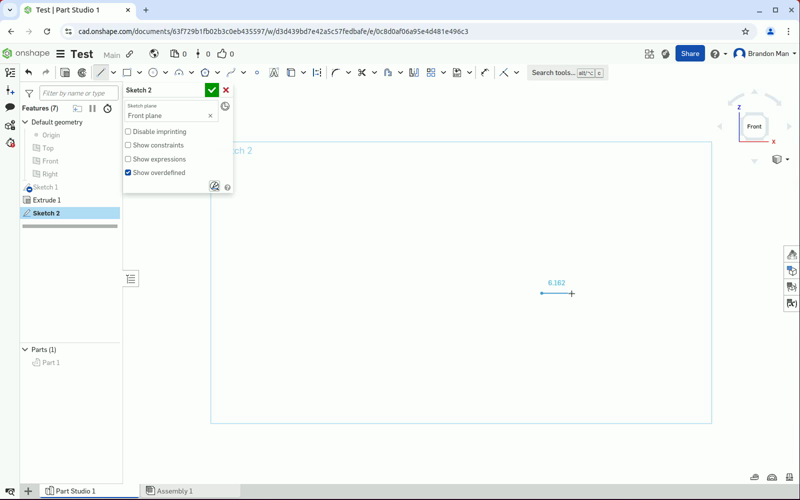
mouse_move(574, 293)
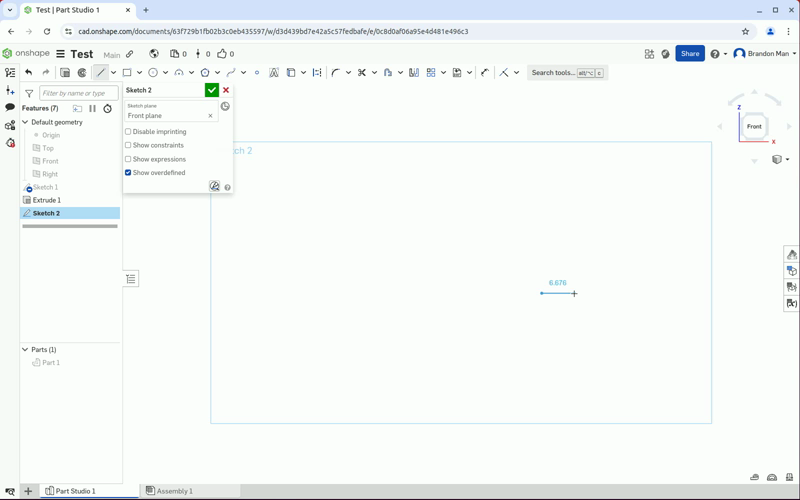
click(574, 293)
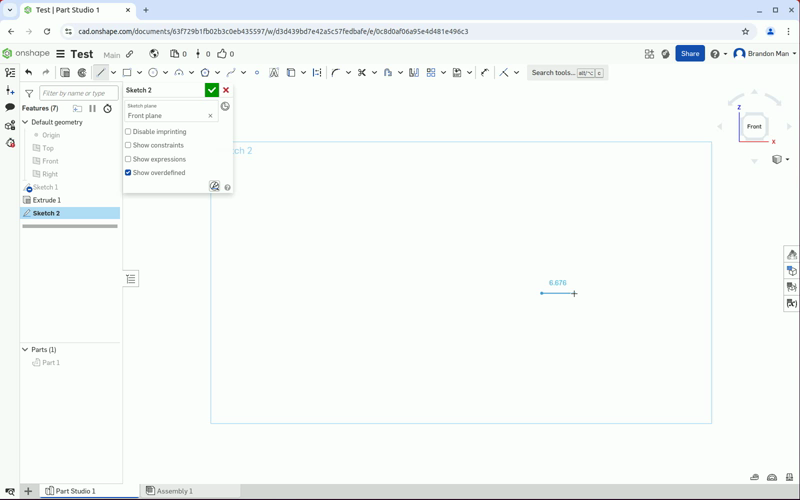
key_up(shift)
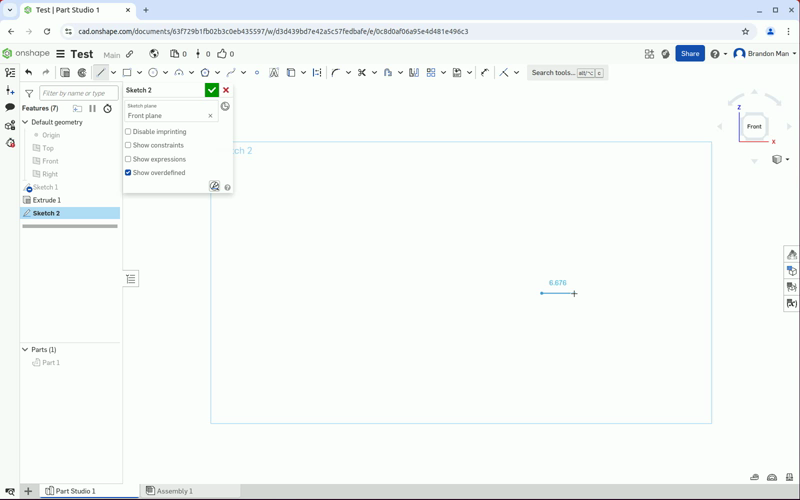
key_down(shift)
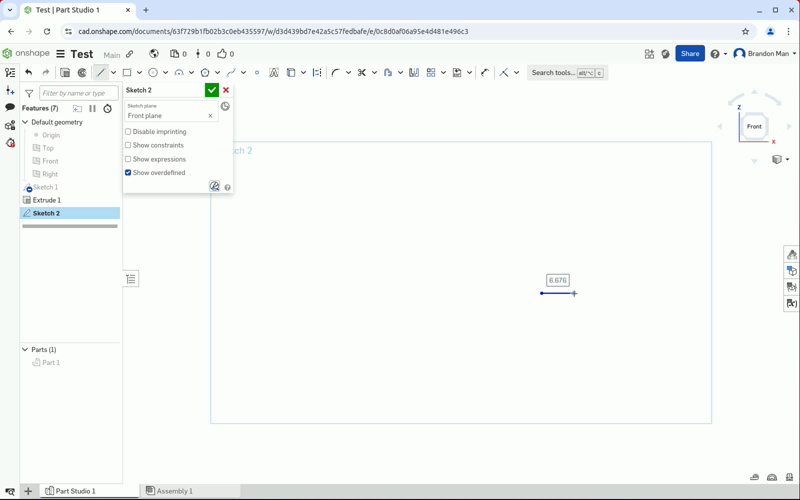
mouse_move(589, 293)
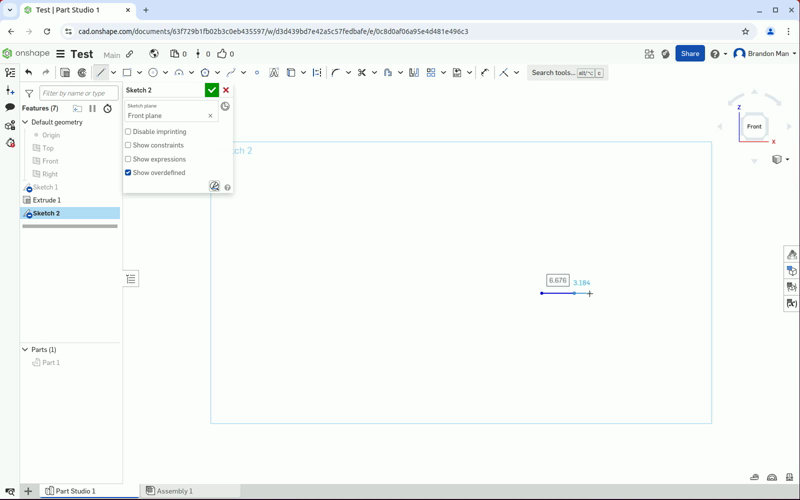
mouse_move(574, 286)
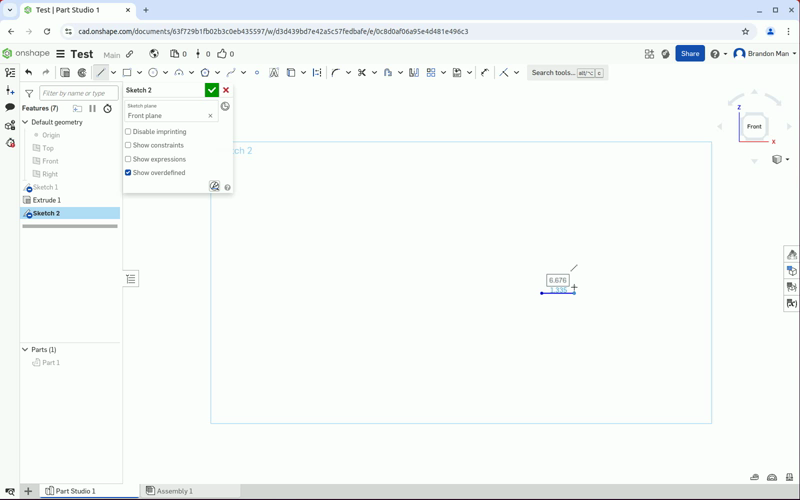
scroll(6)
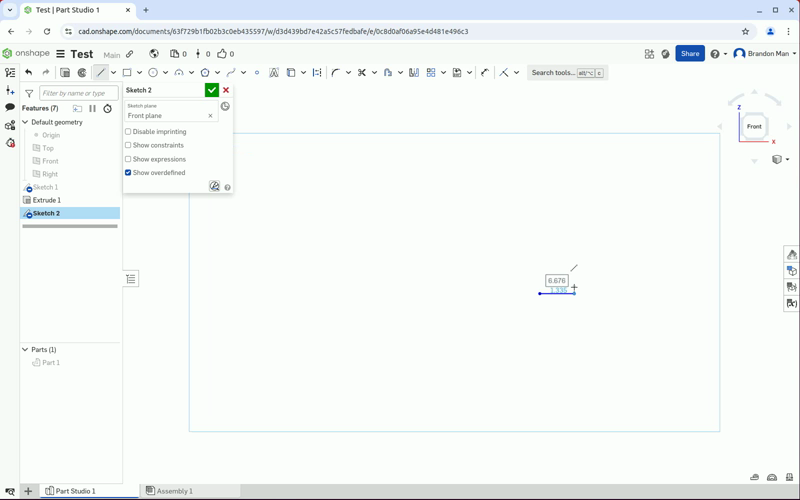
scroll(6)
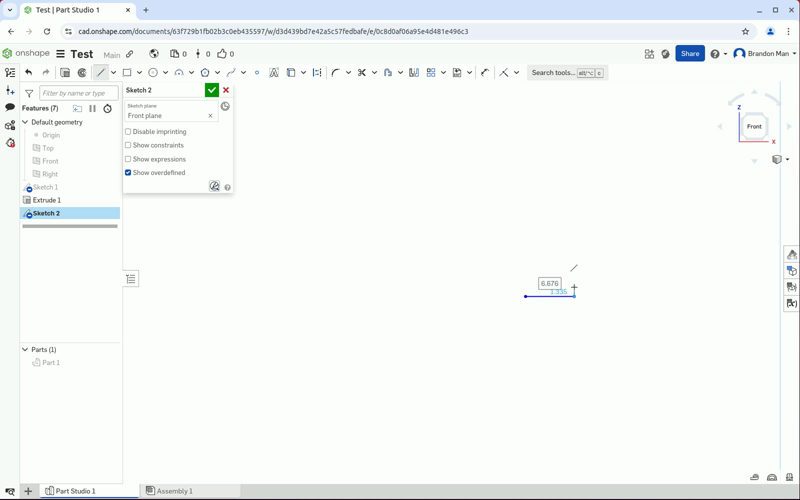
scroll(6)
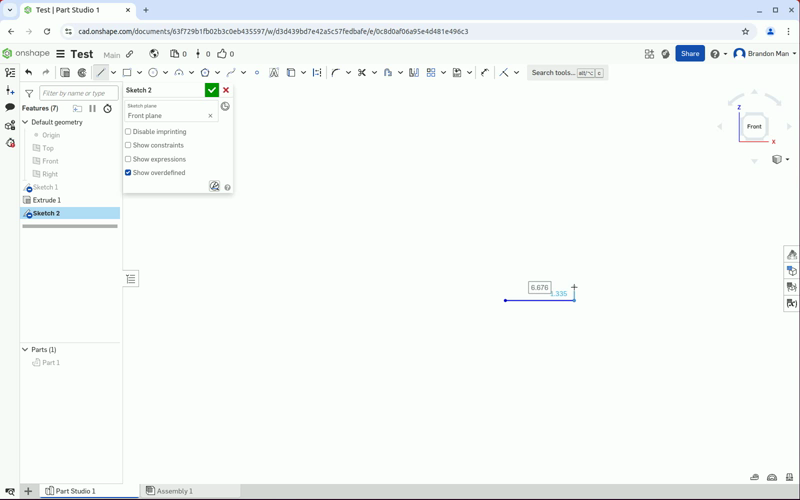
scroll(6)
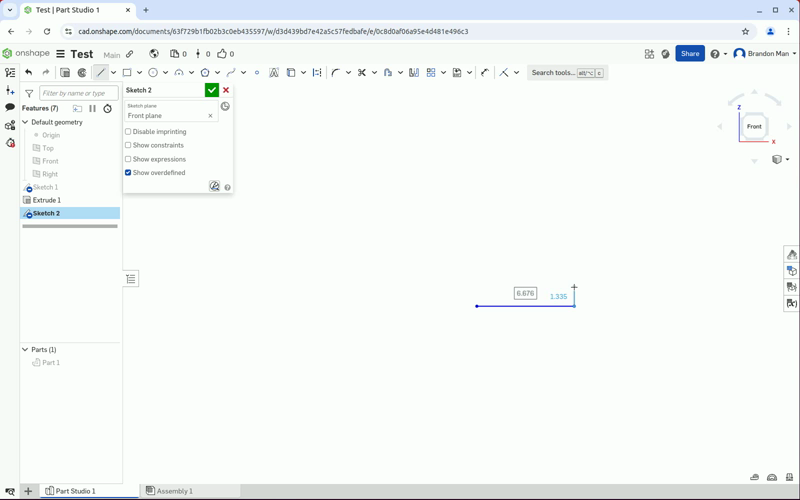
scroll(6)
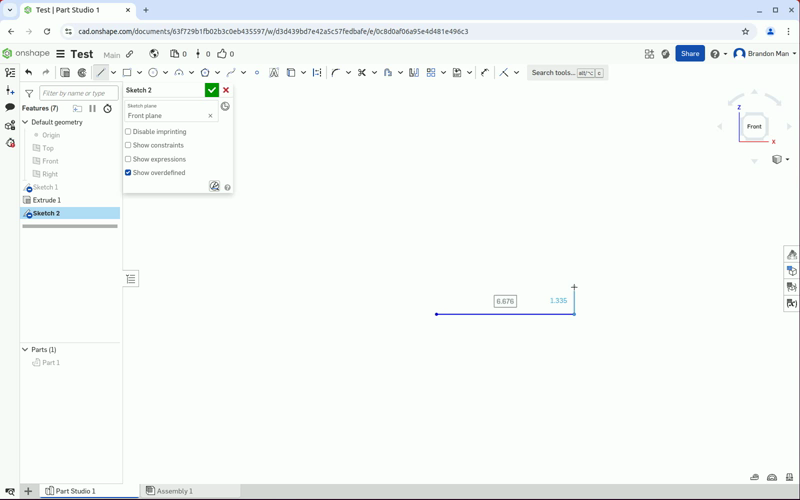
scroll(6)
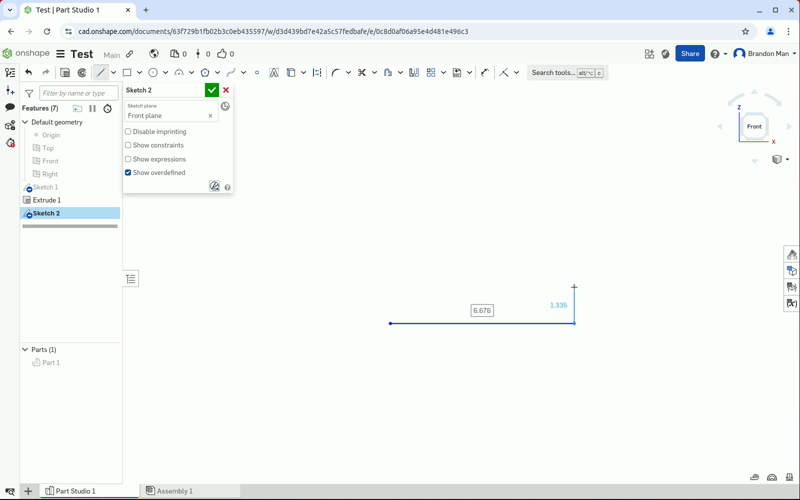
scroll(6)
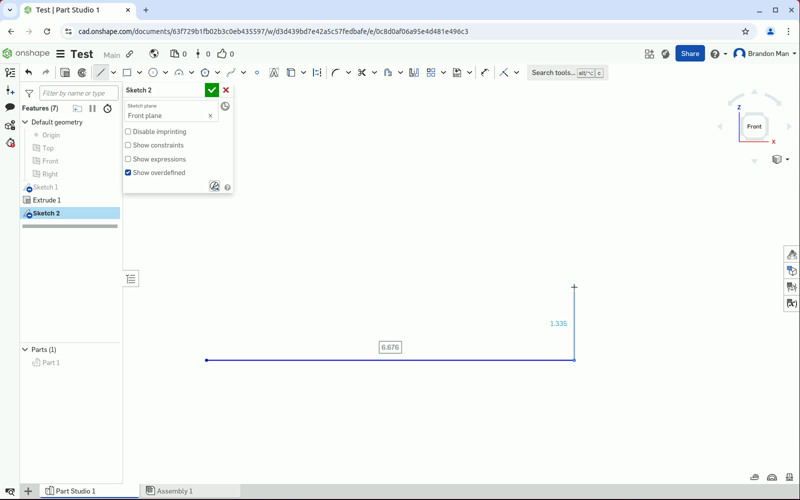
click(574, 286)
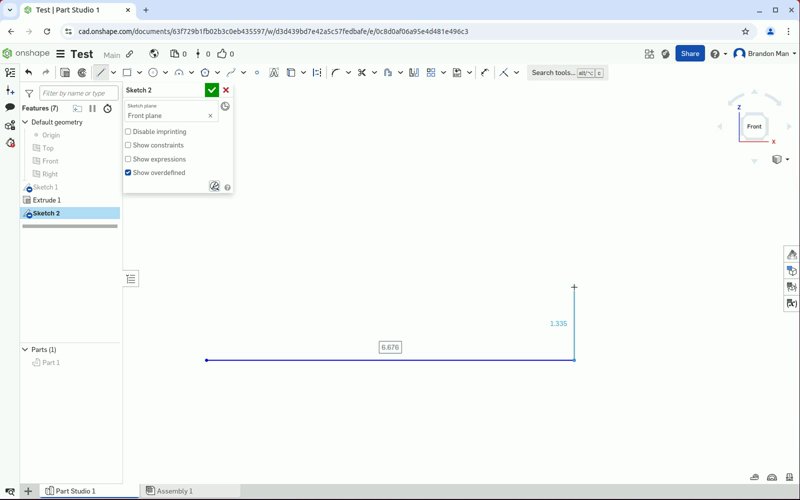
scroll(-6)
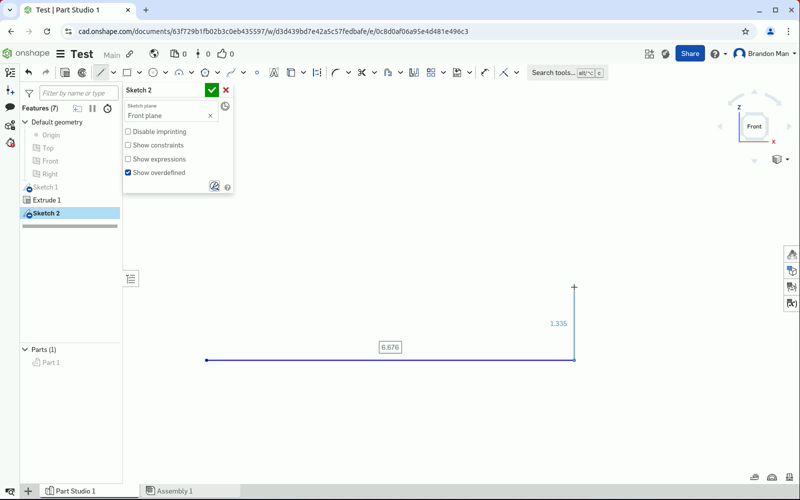
scroll(-6)
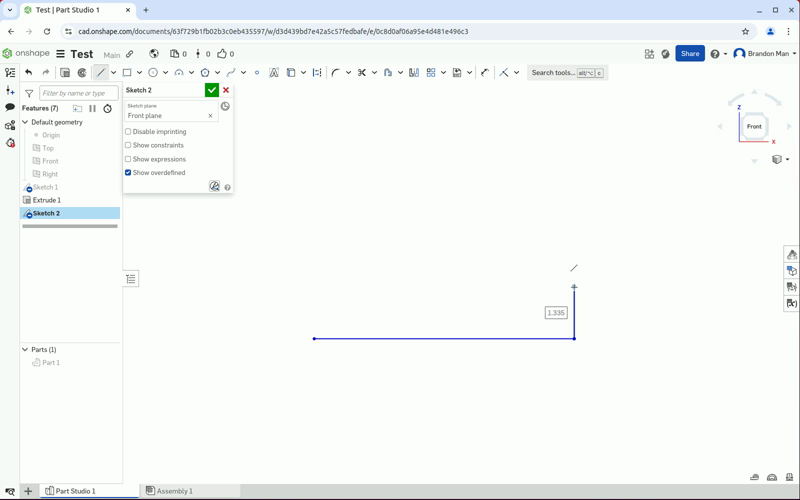
scroll(-6)
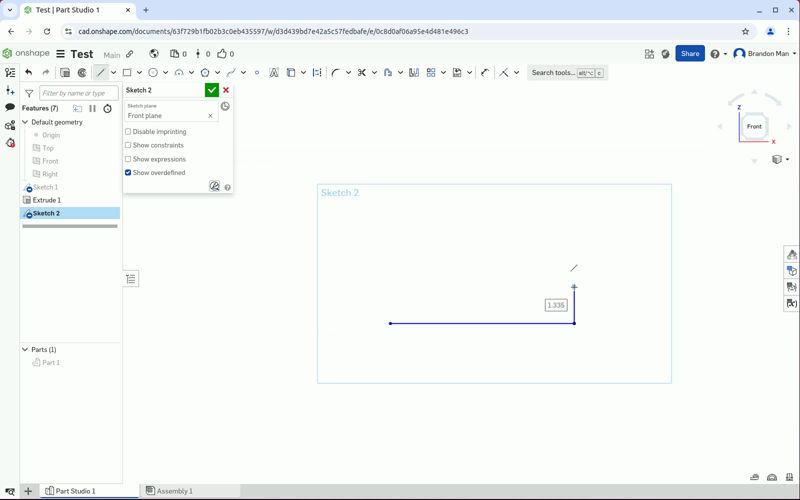
scroll(-6)
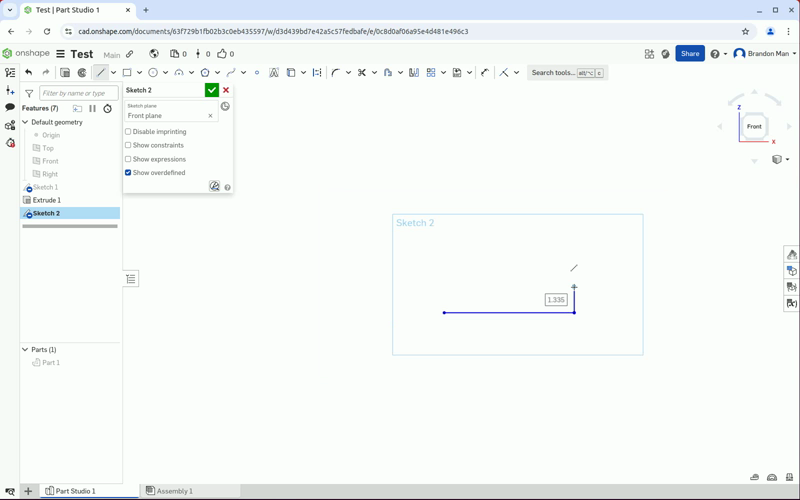
scroll(-6)
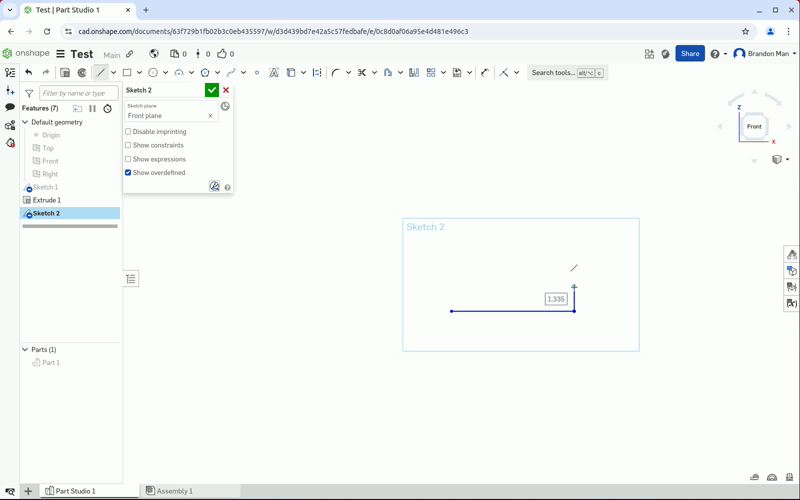
scroll(-6)
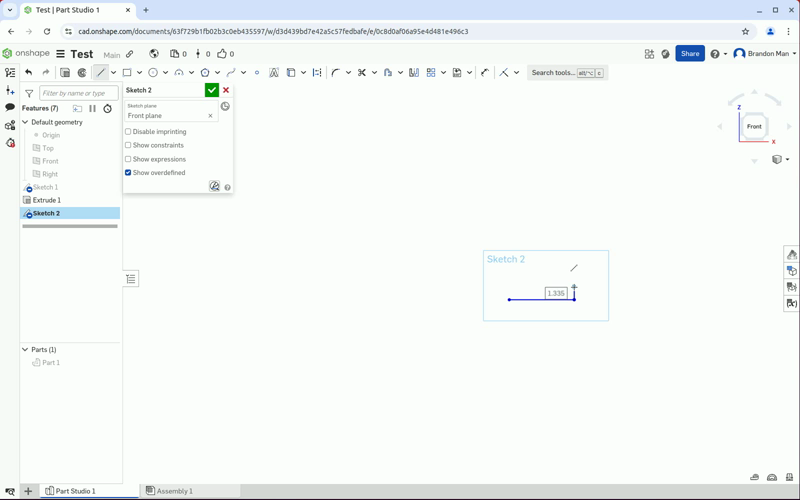
scroll(-6)
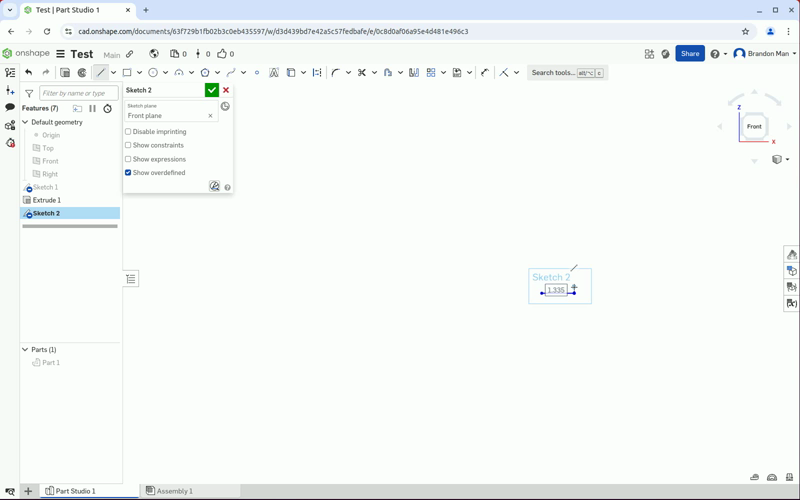
key_up(shift)
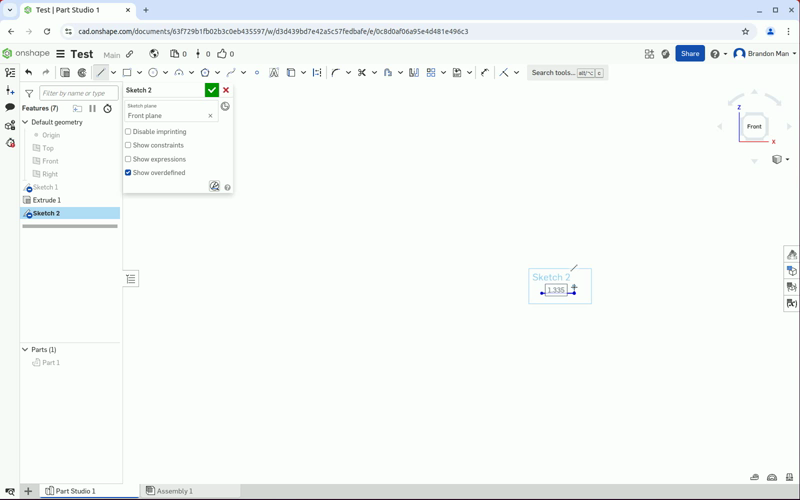
key_down(shift)
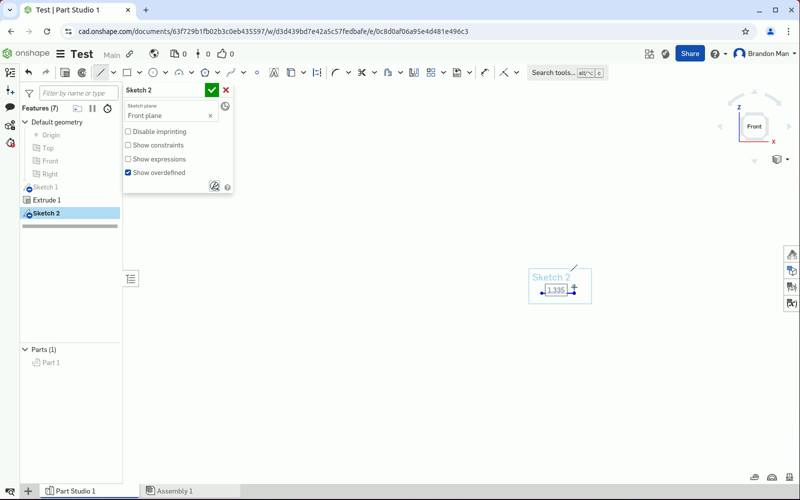
mouse_move(589, 286)
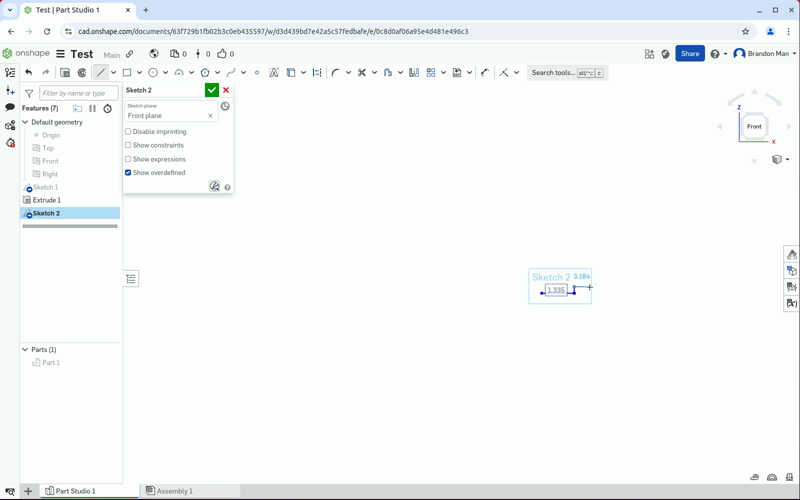
mouse_move(541, 286)
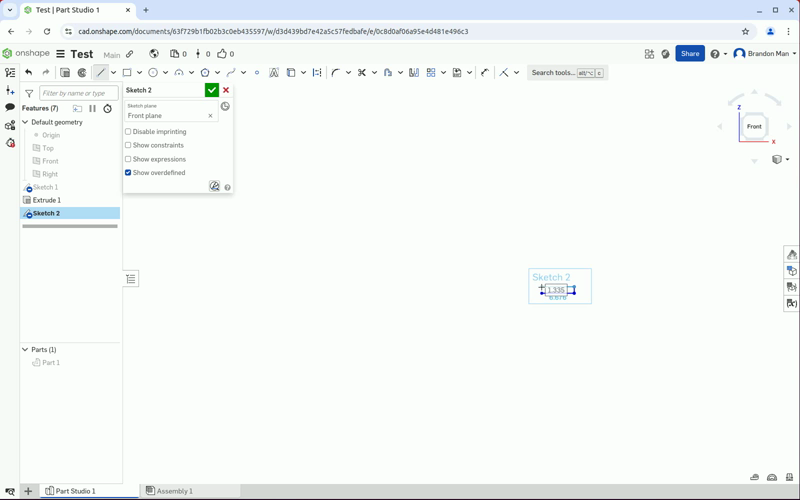
click(541, 286)
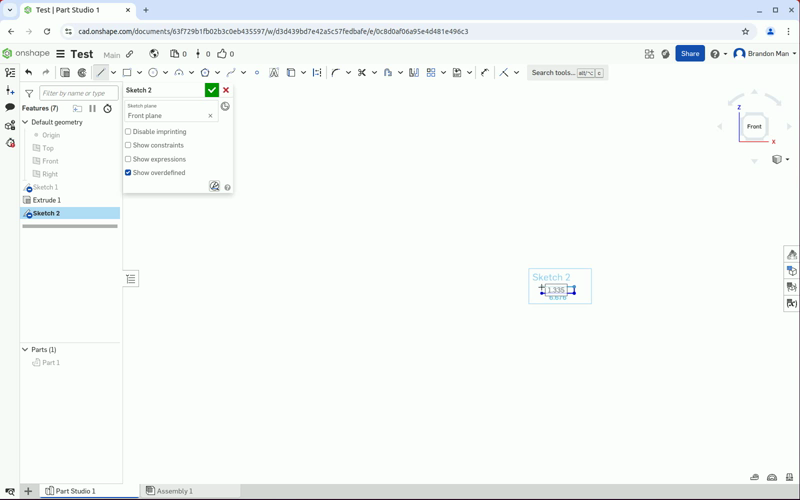
key_up(shift)
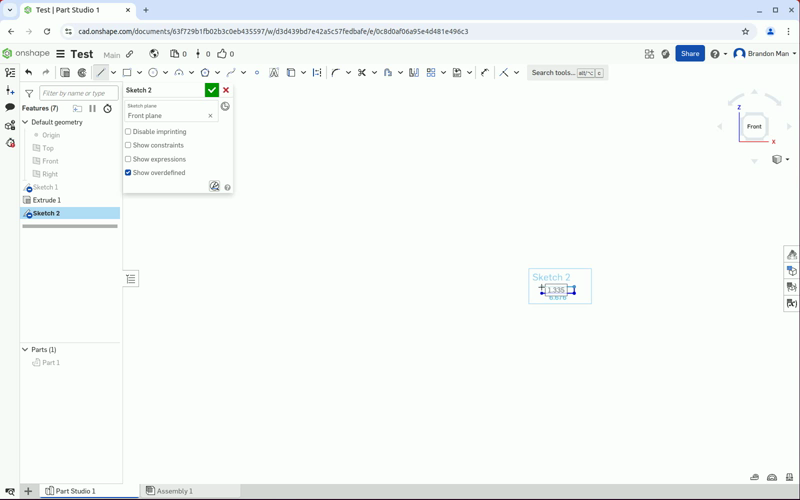
mouse_move(571, 286)
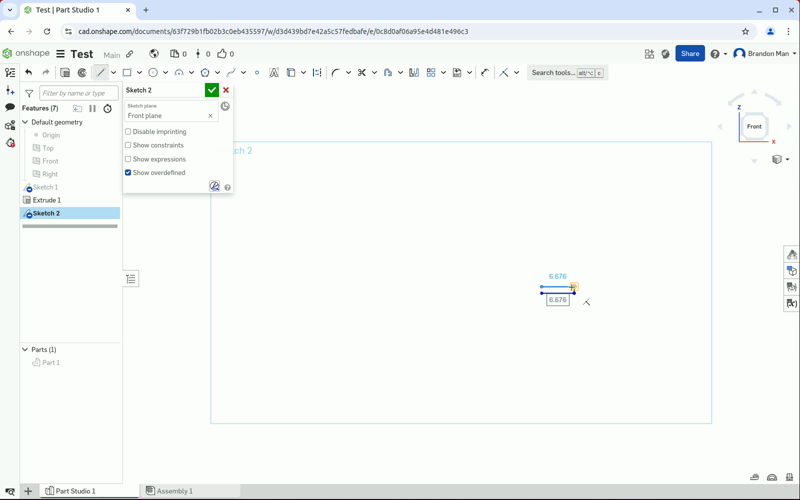
key_down(shift)
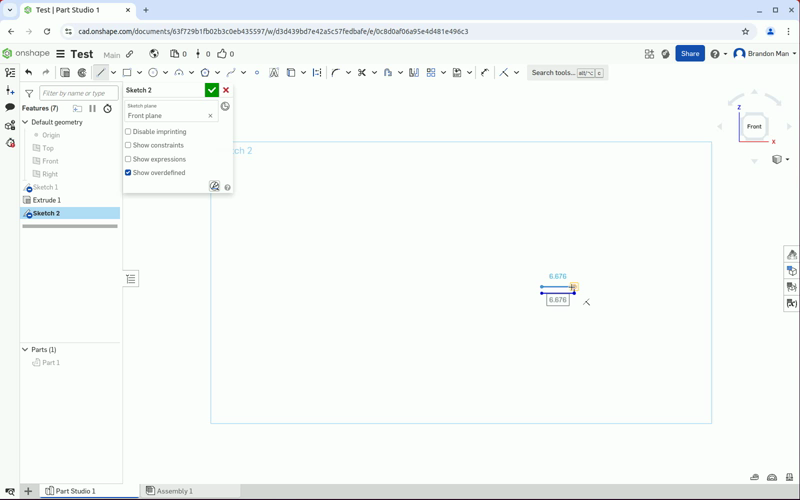
mouse_move(541, 293)
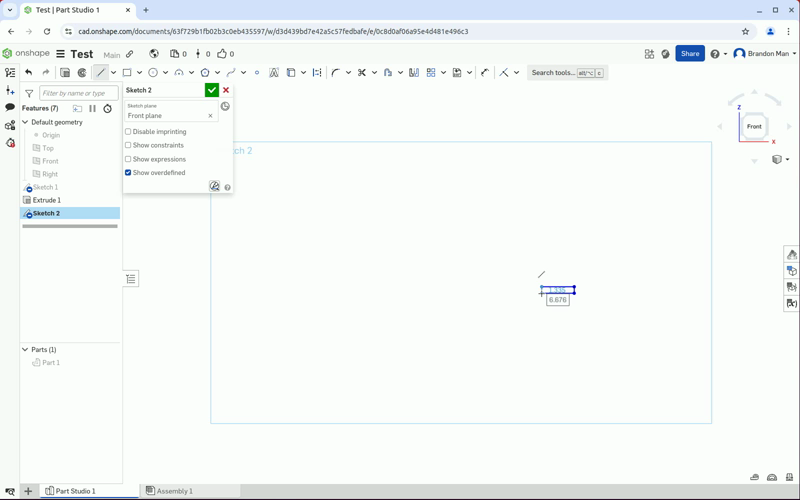
scroll(6)
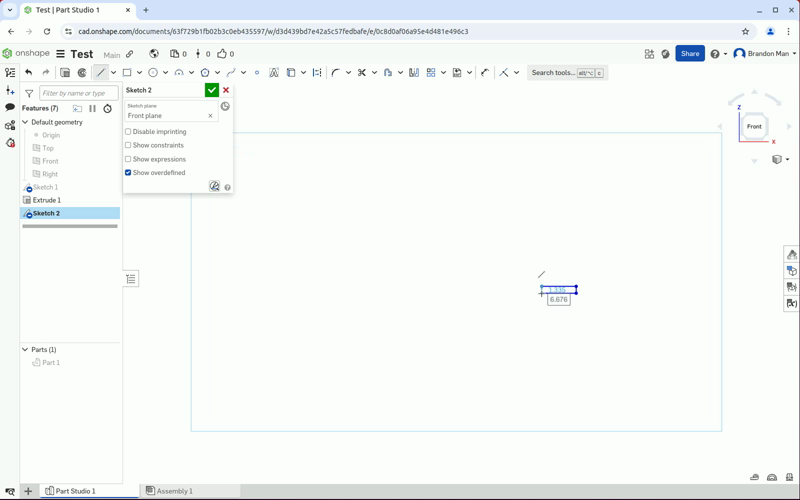
scroll(6)
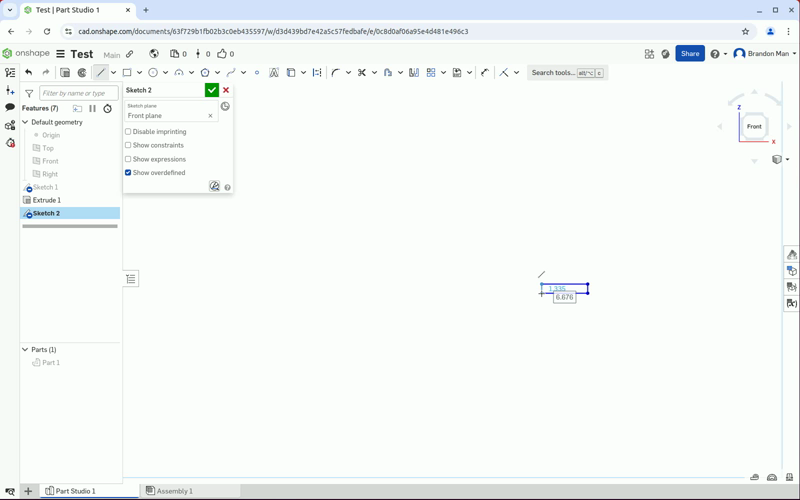
scroll(6)
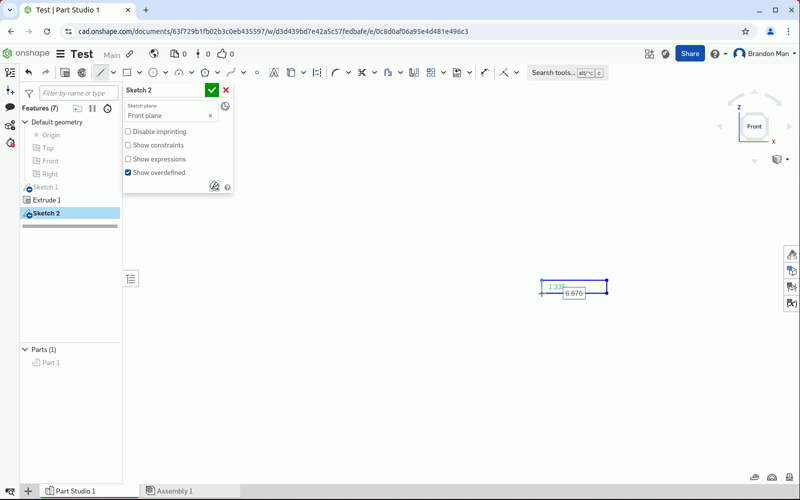
scroll(6)
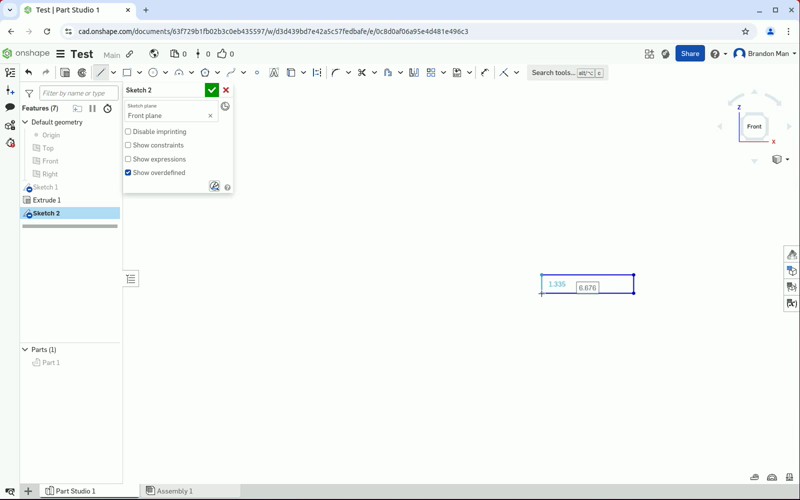
scroll(6)
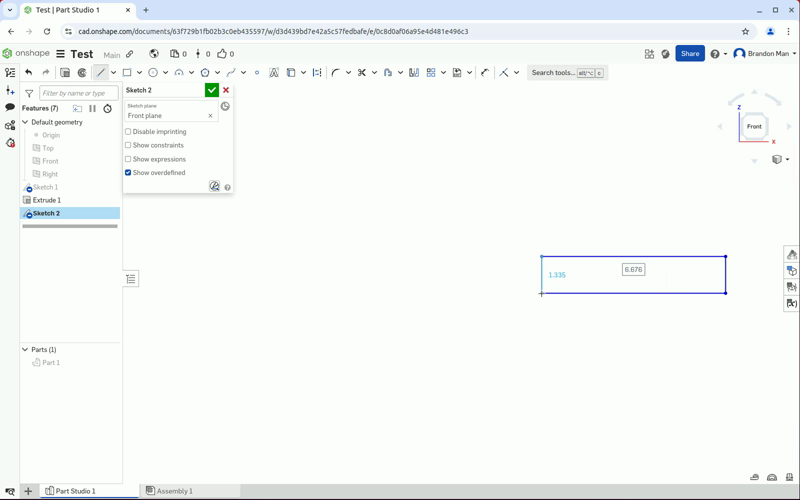
scroll(6)
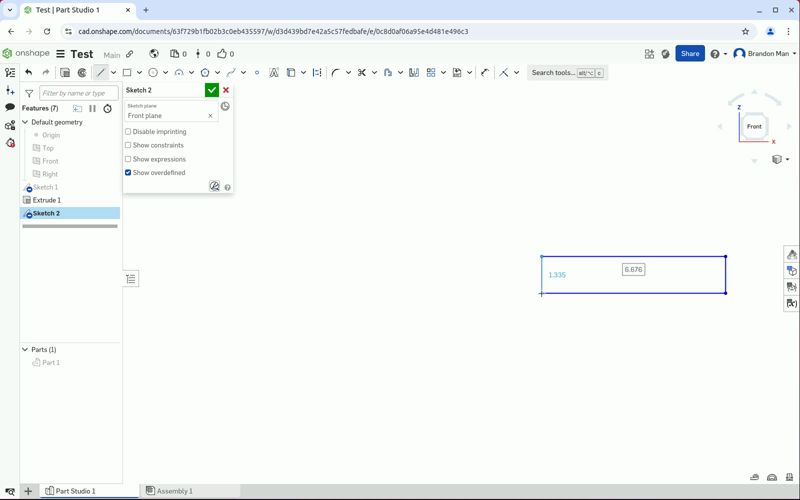
scroll(6)
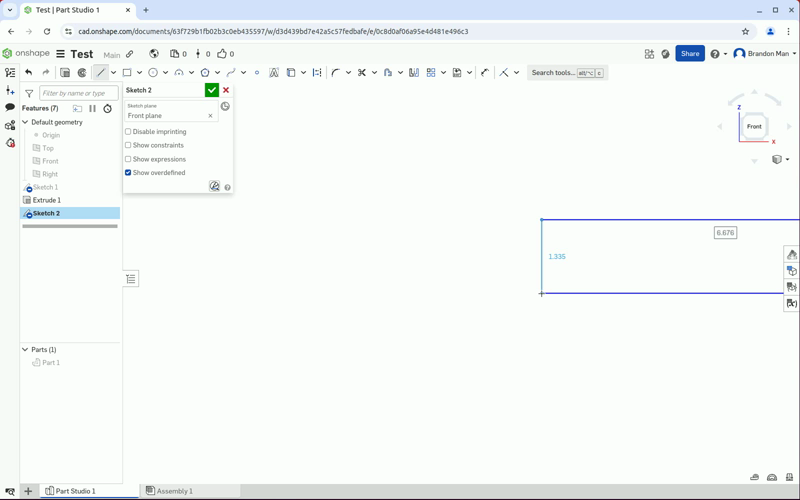
key_up(shift)
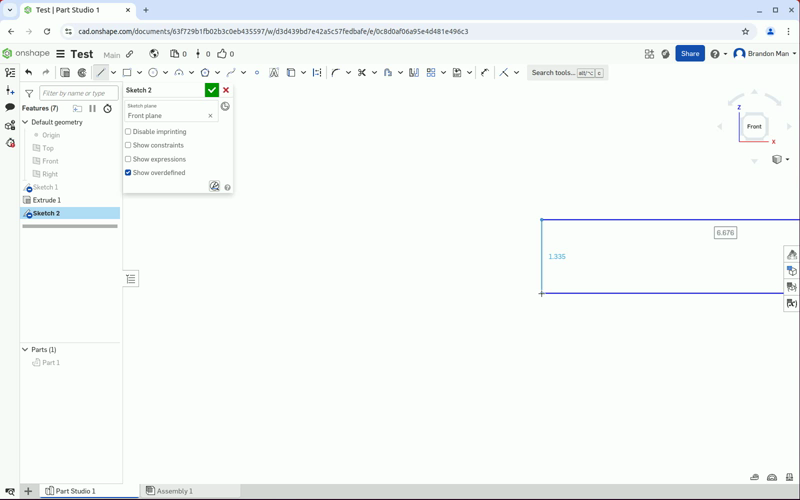
click(541, 293)
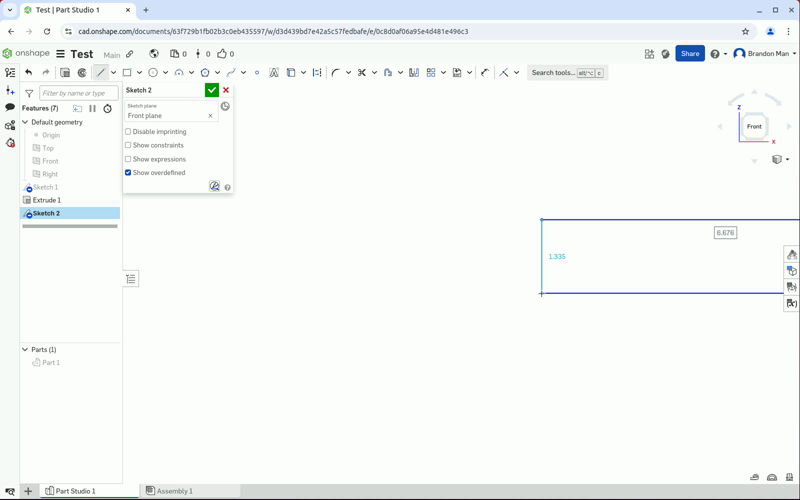
scroll(-6)
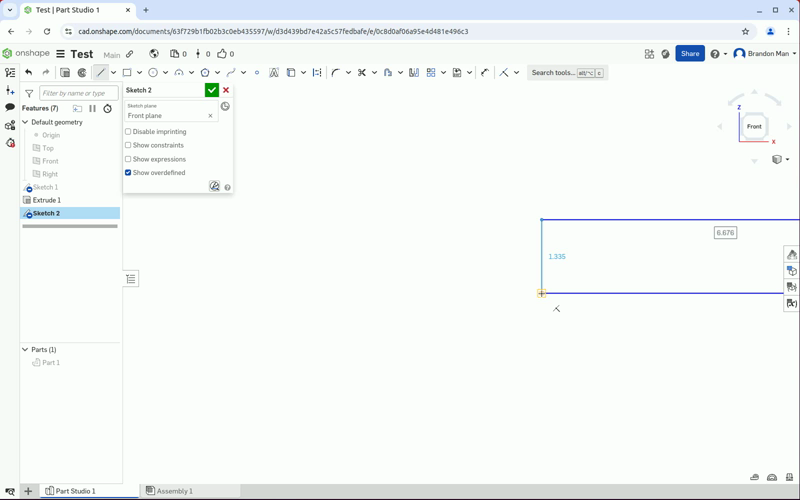
scroll(-6)
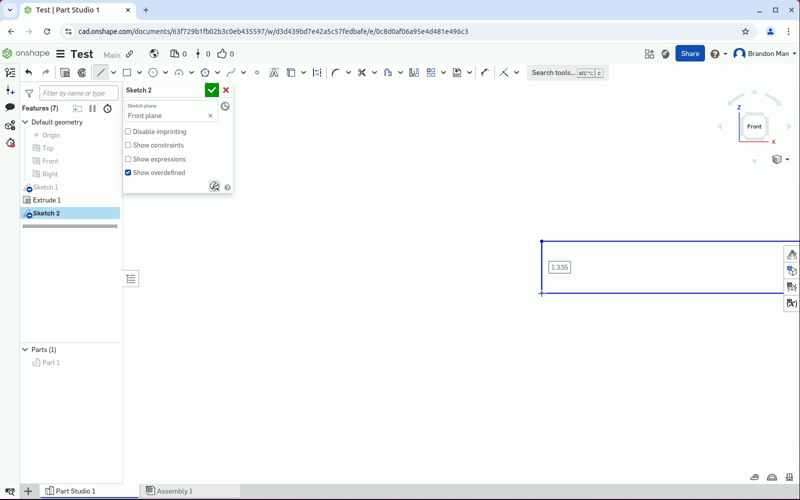
scroll(-6)
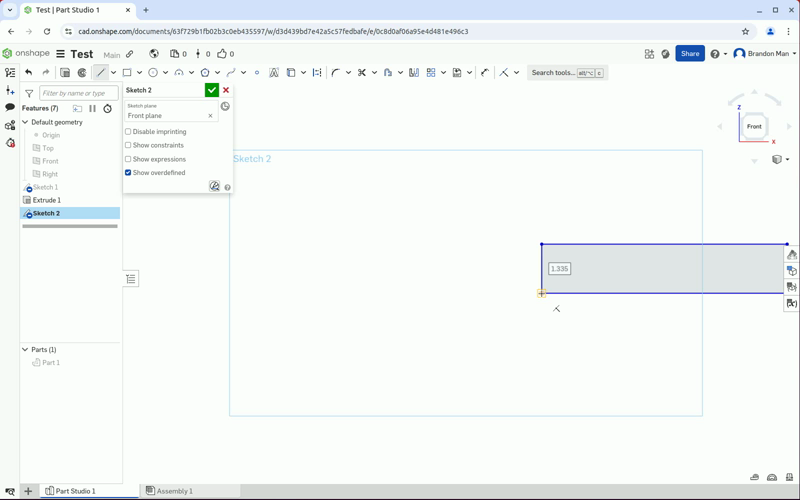
scroll(-6)
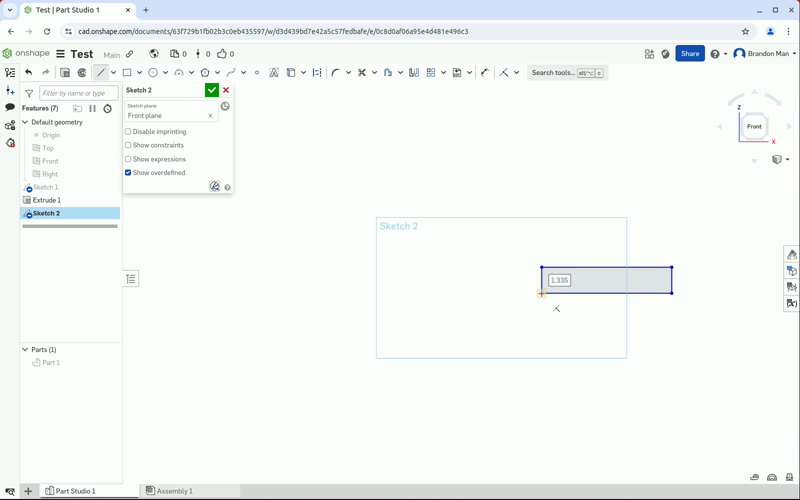
scroll(-6)
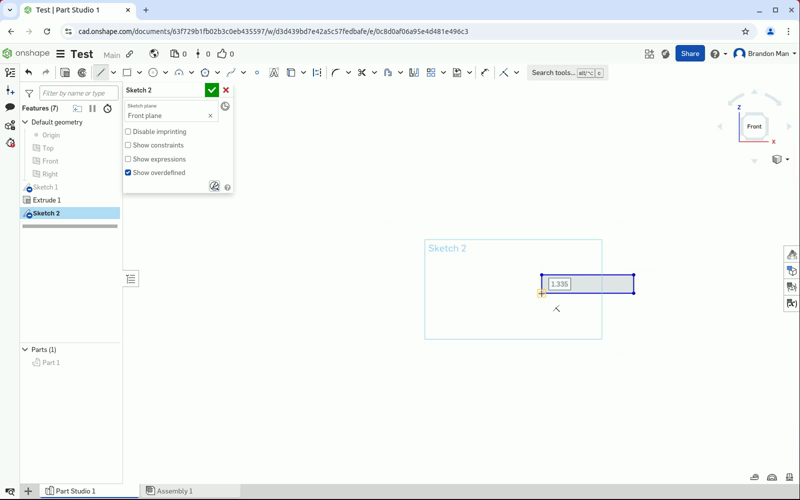
scroll(-6)
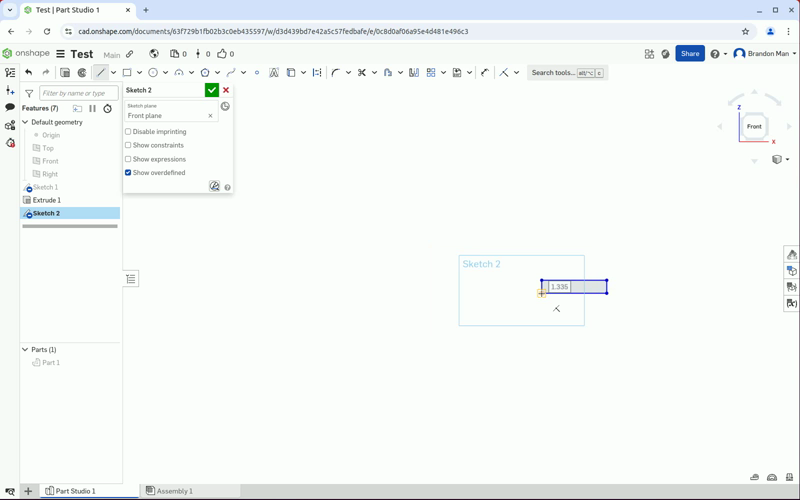
scroll(-6)
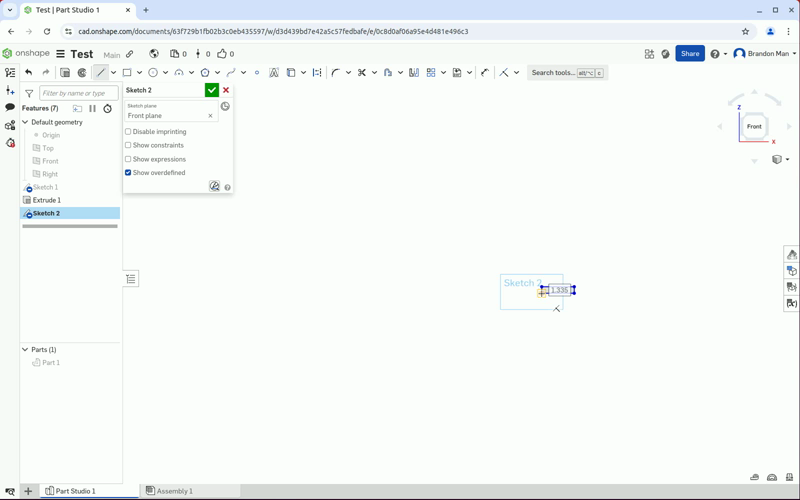
key(esc)
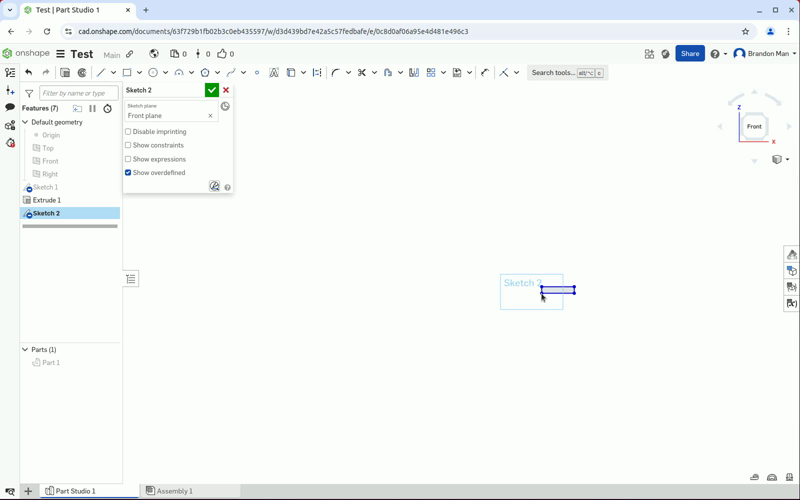
mouse_move(549, 290)
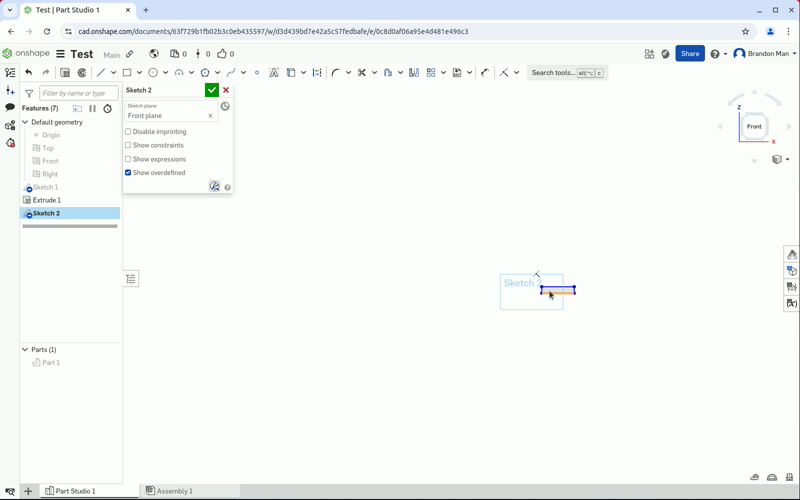
scroll(6)
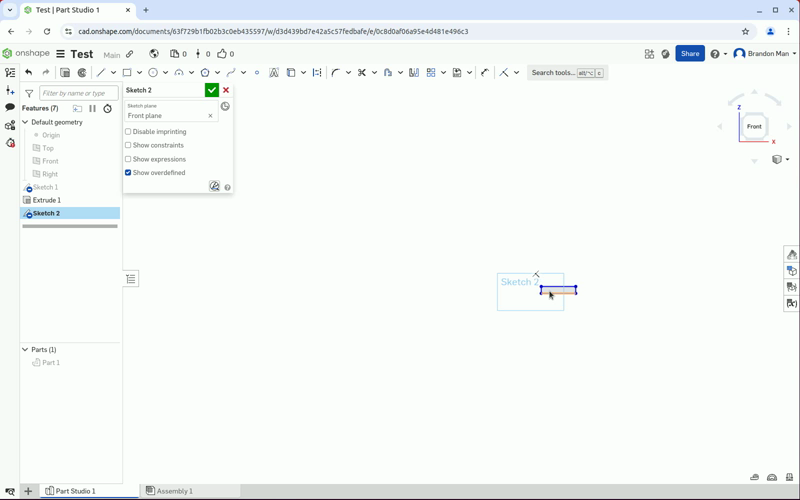
scroll(6)
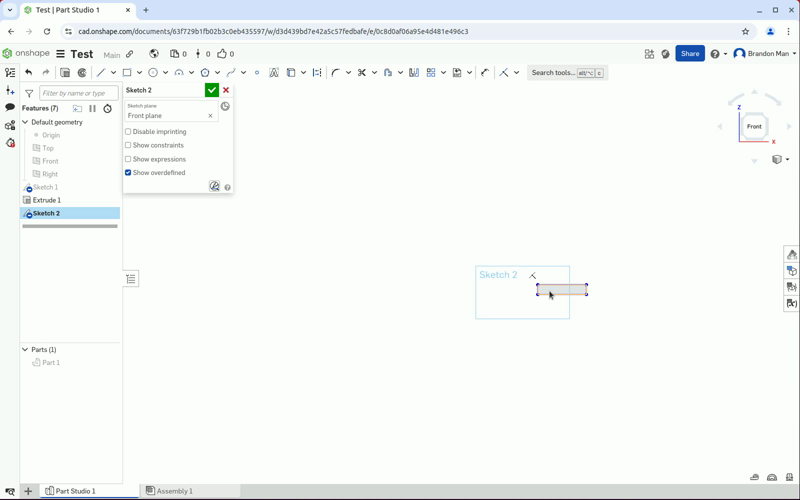
scroll(6)
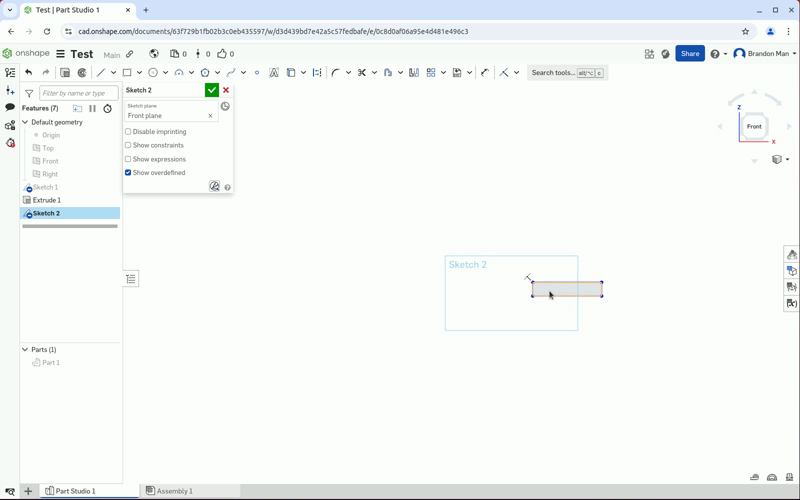
scroll(6)
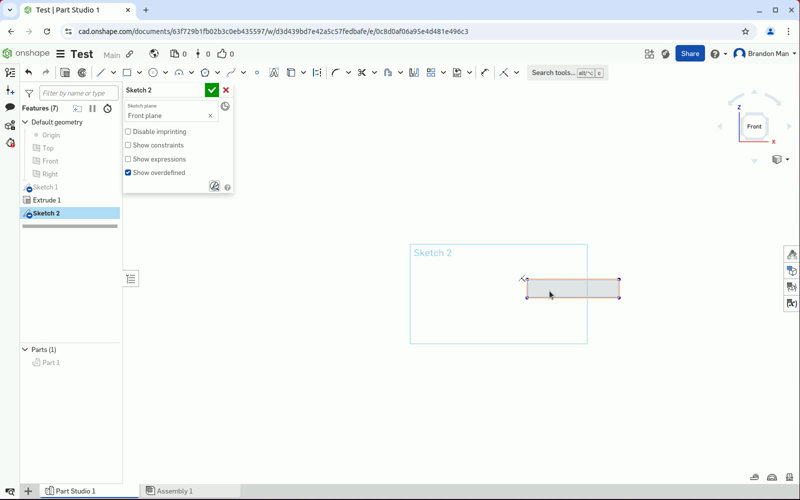
scroll(6)
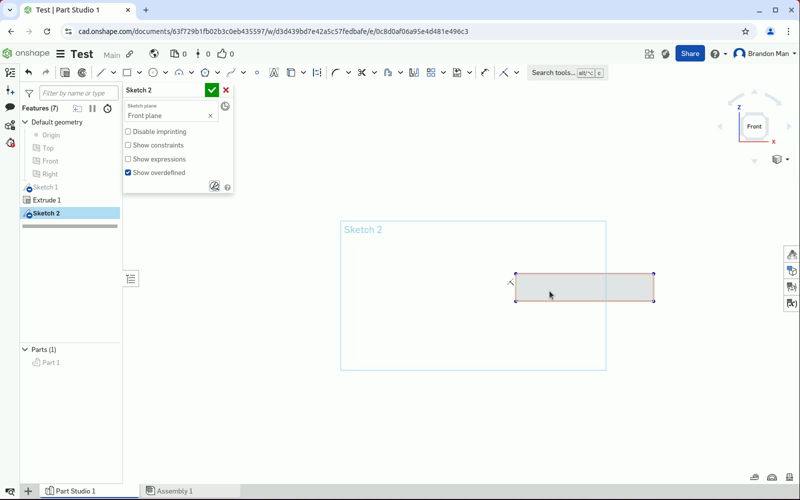
scroll(6)
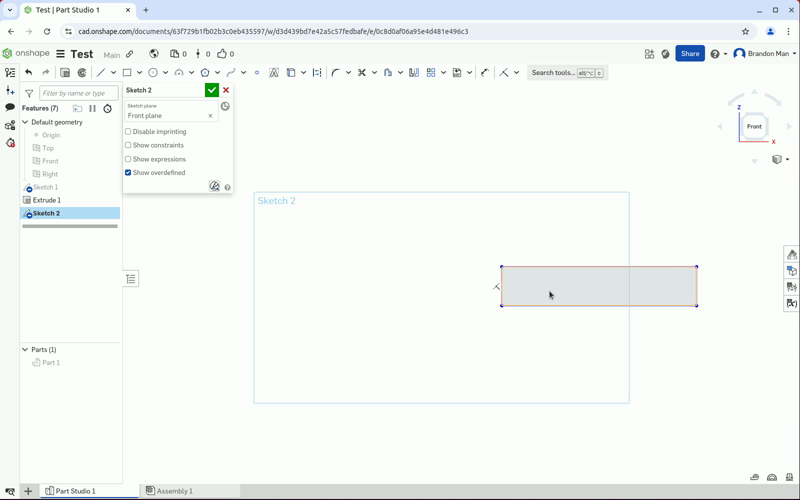
scroll(6)
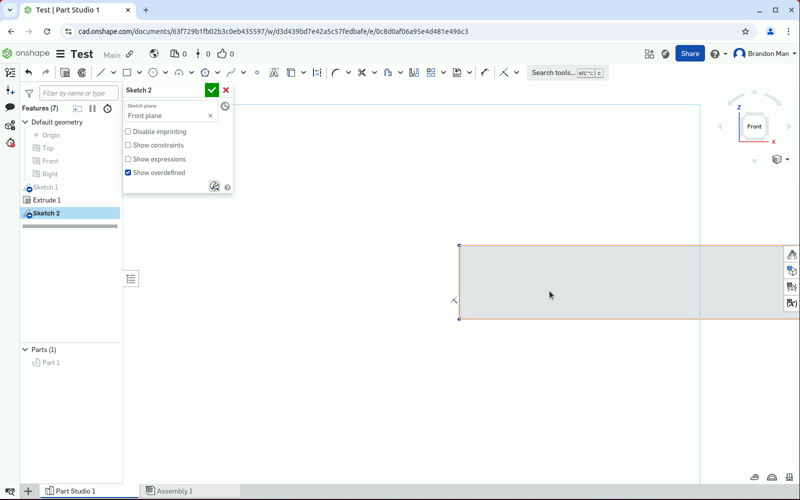
click(549, 290)
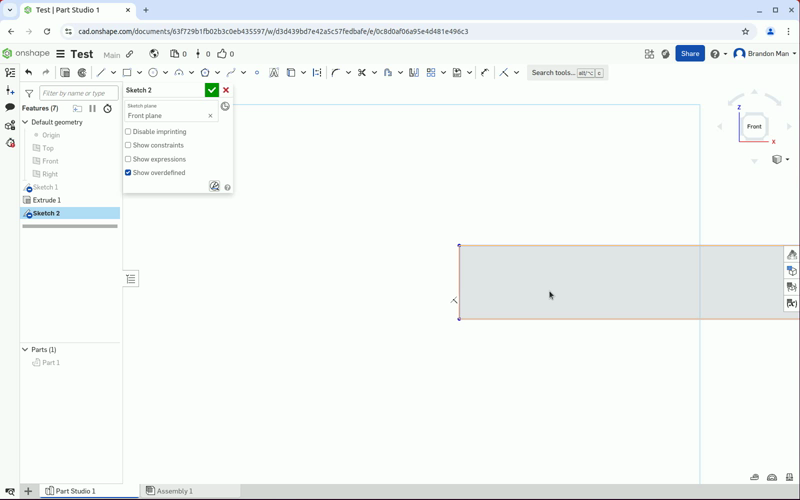
scroll(-6)
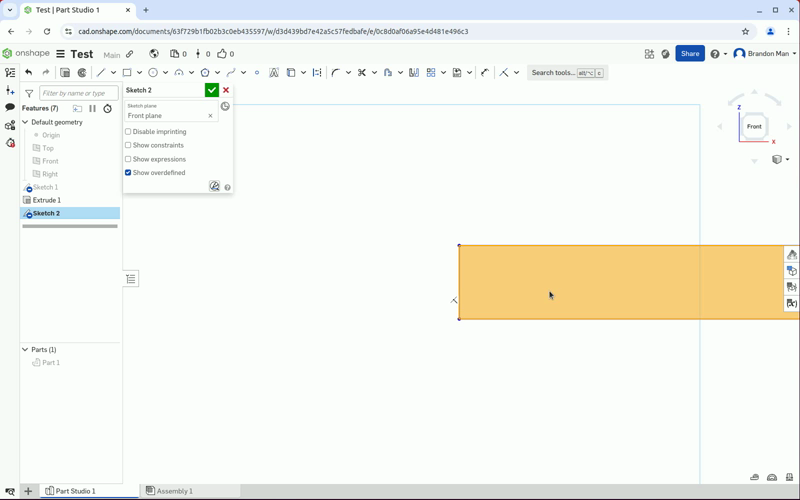
scroll(-6)
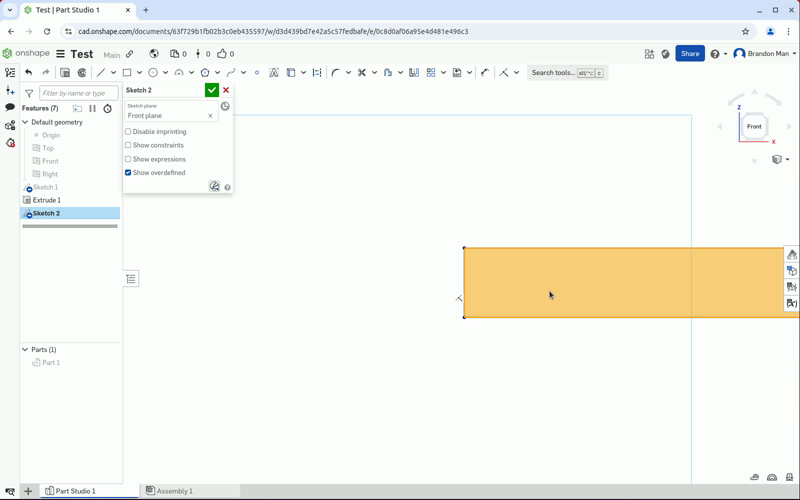
scroll(-6)
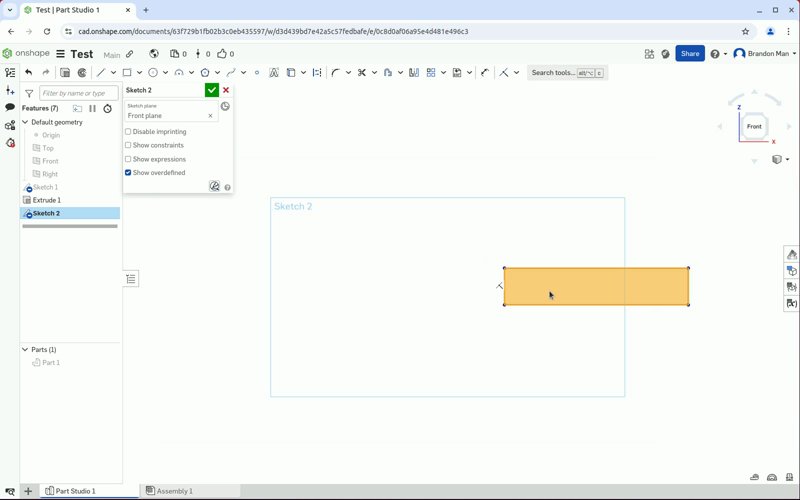
scroll(-6)
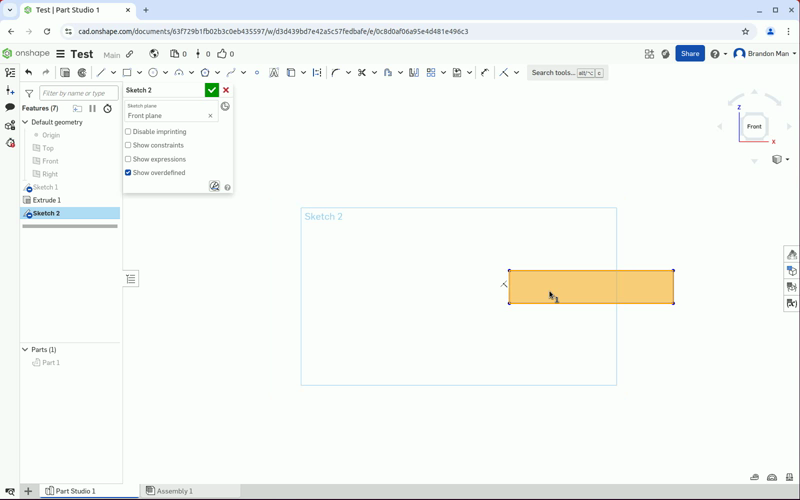
scroll(-6)
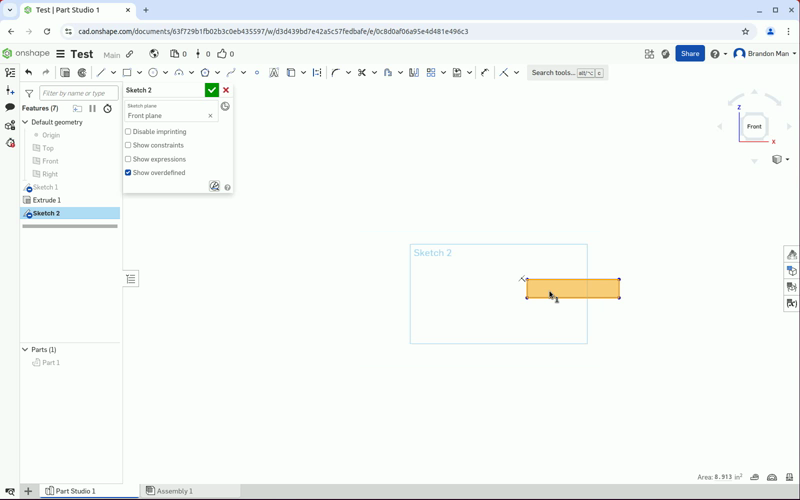
scroll(-6)
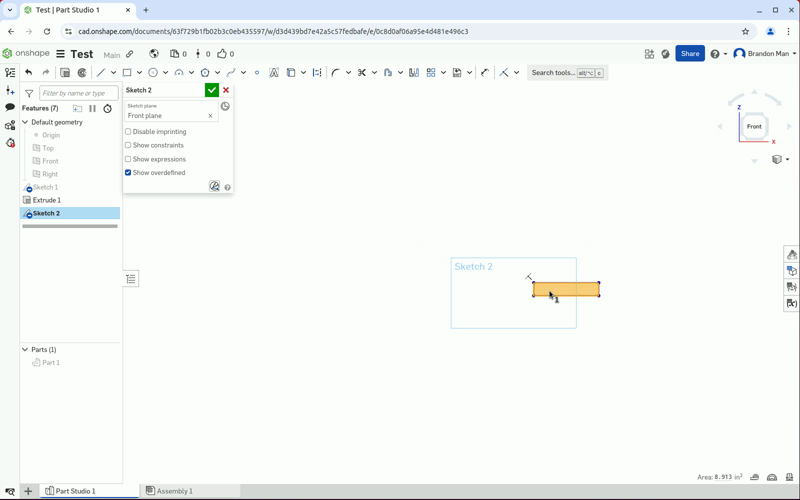
scroll(-6)
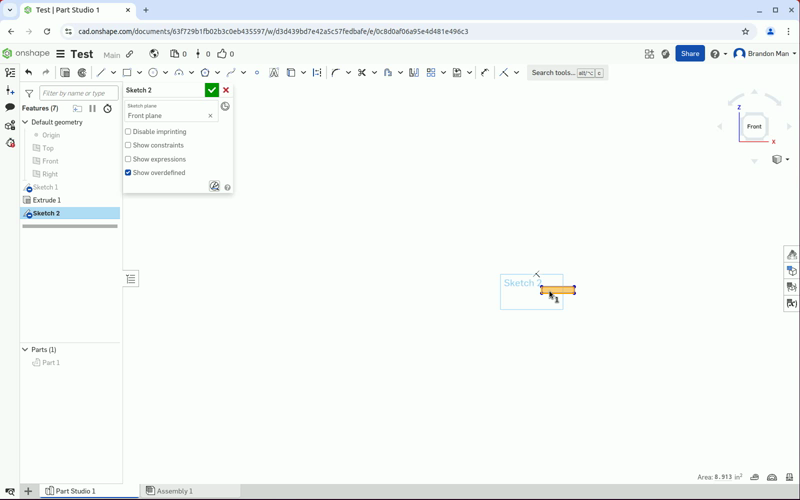
mouse_move(73, 352)
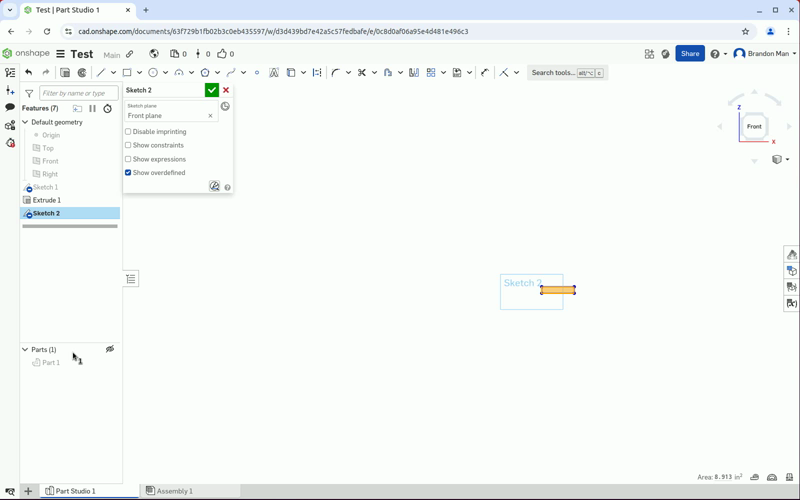
key(shift+y)
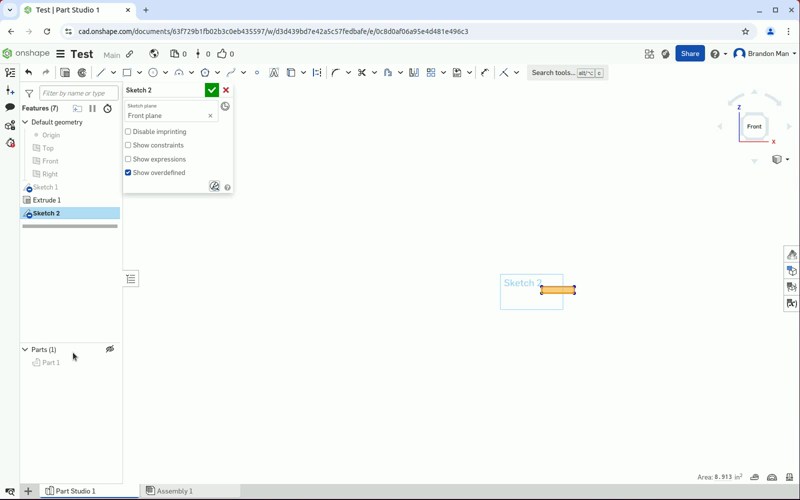
key(shift+e)
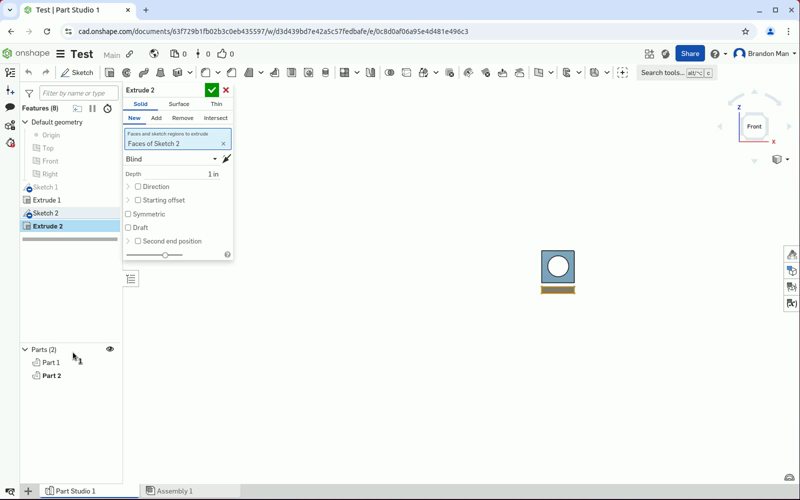
mouse_move(143, 106)
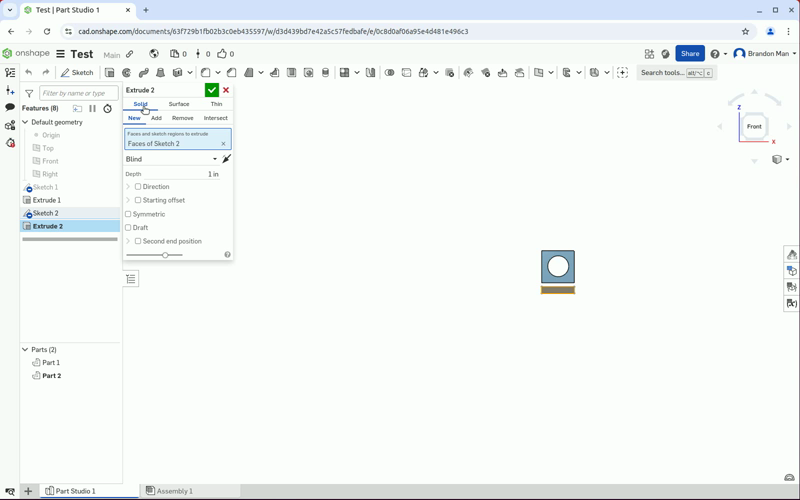
click(143, 106)
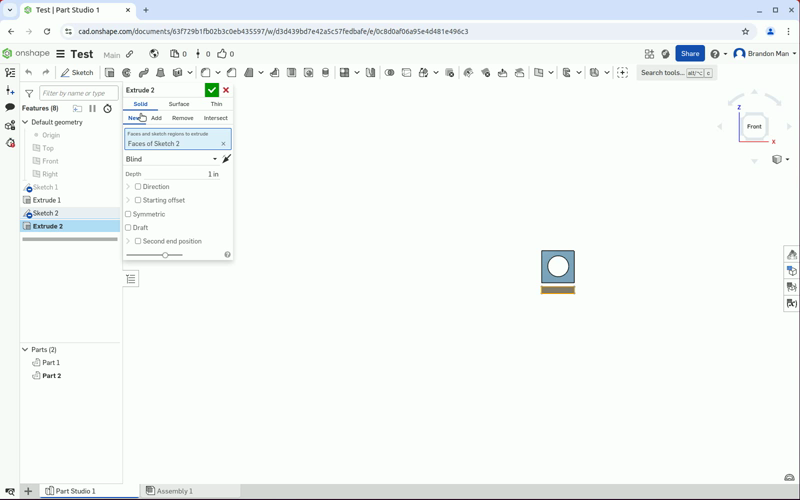
mouse_move(137, 120)
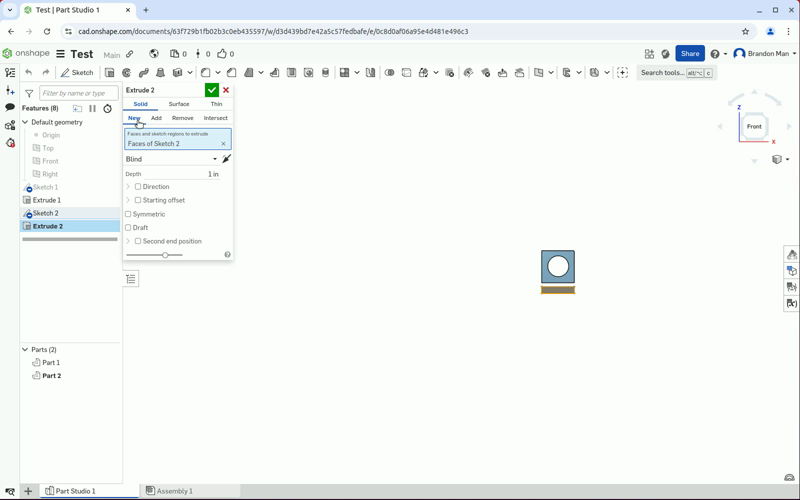
click(137, 120)
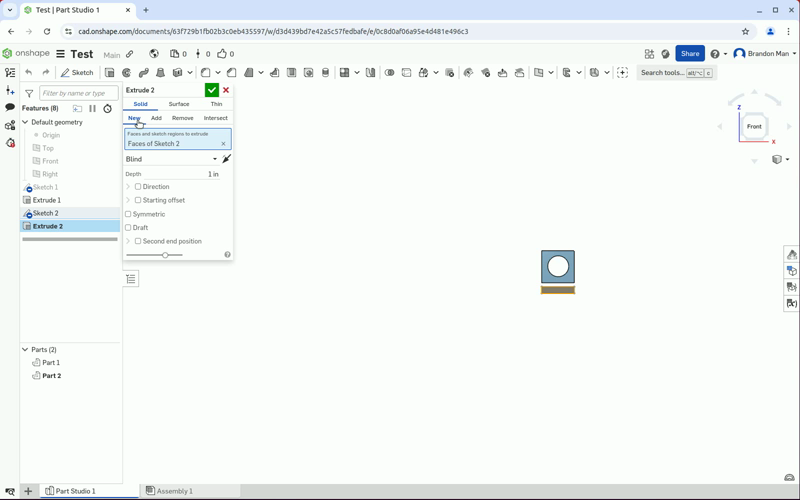
key(tab, 4)
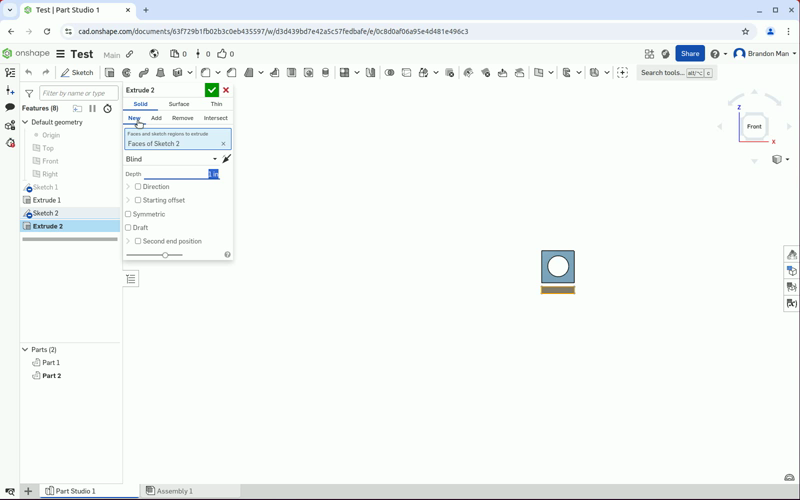
text(0.722)
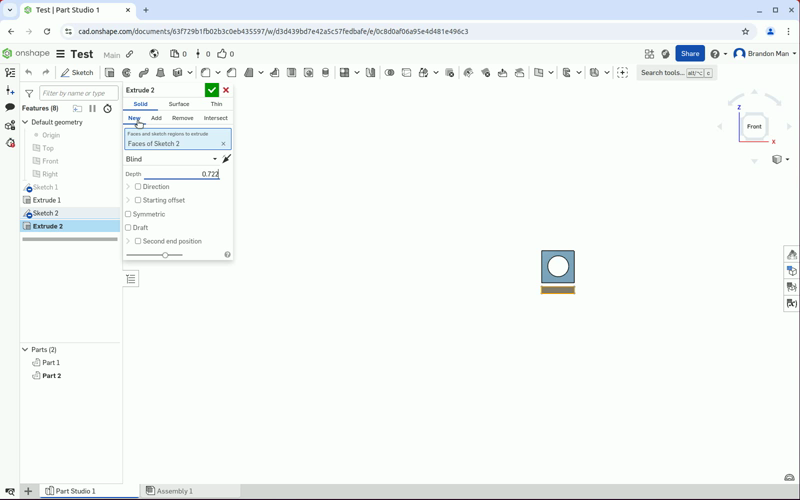
key(enter)
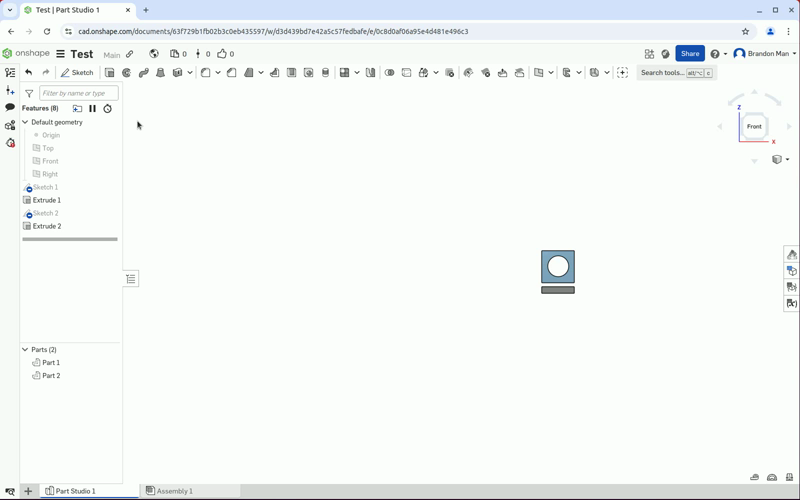
key(shift+h)
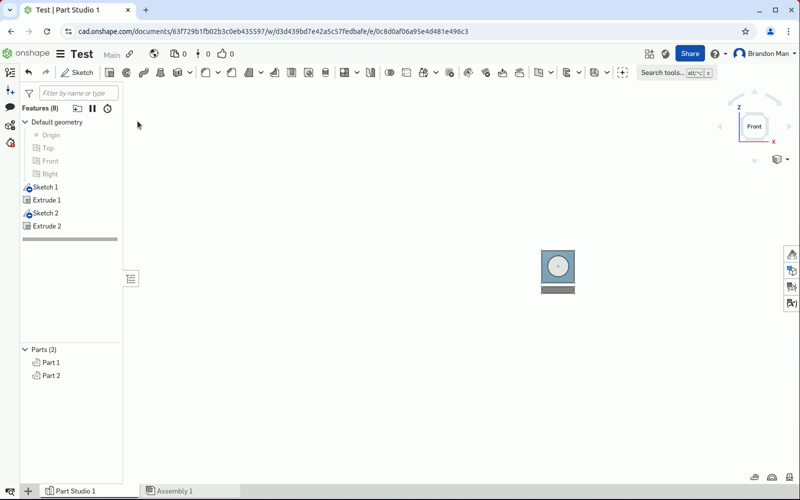
key(shift+h)
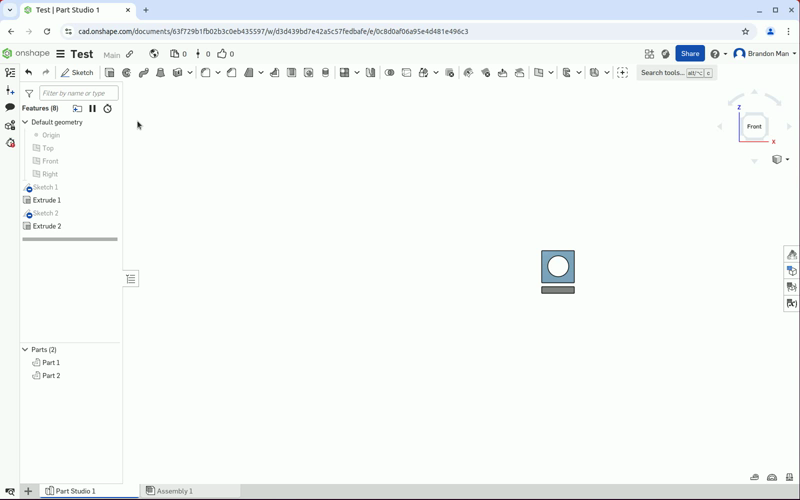
mouse_move(73, 189)
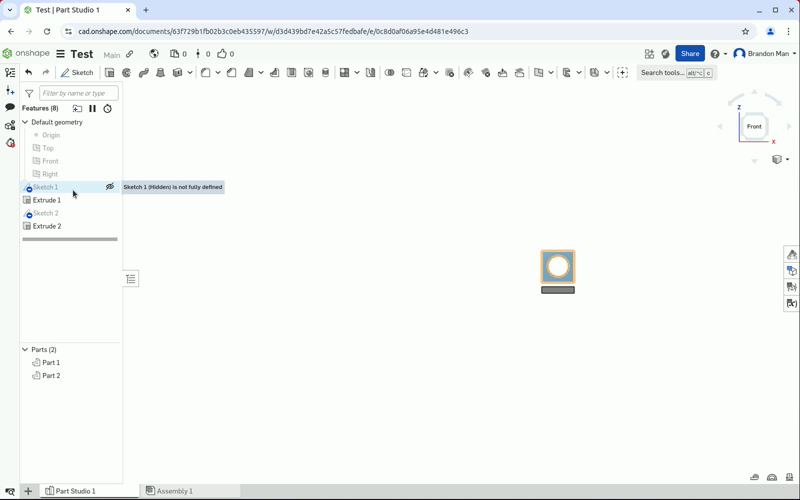
click(73, 189)
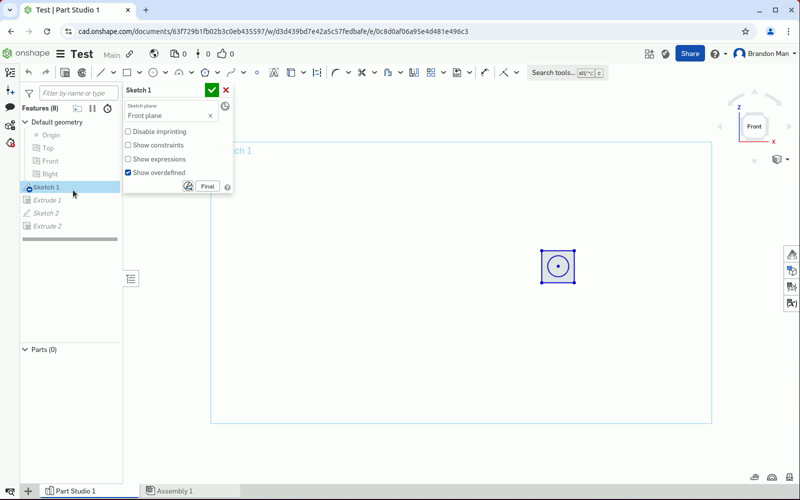
mouse_move(229, 92)
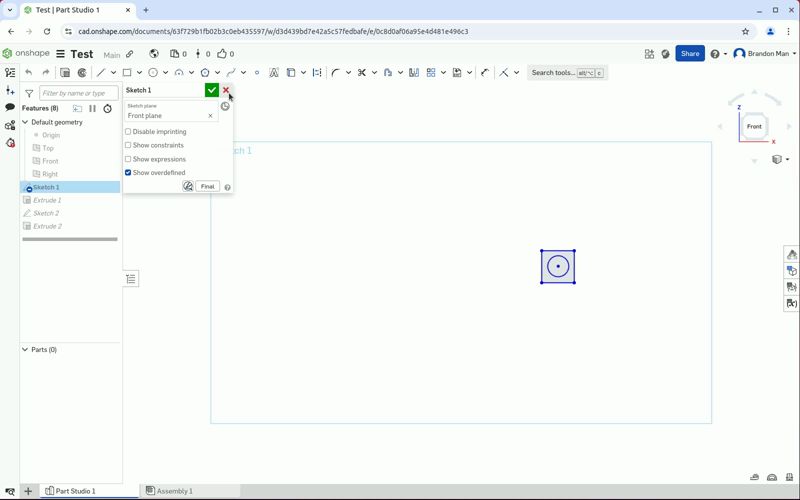
click(229, 92)
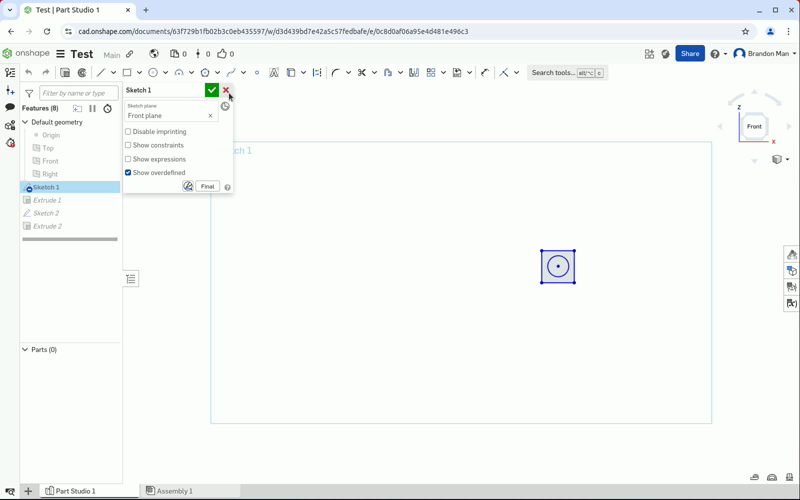
key(shift+s)
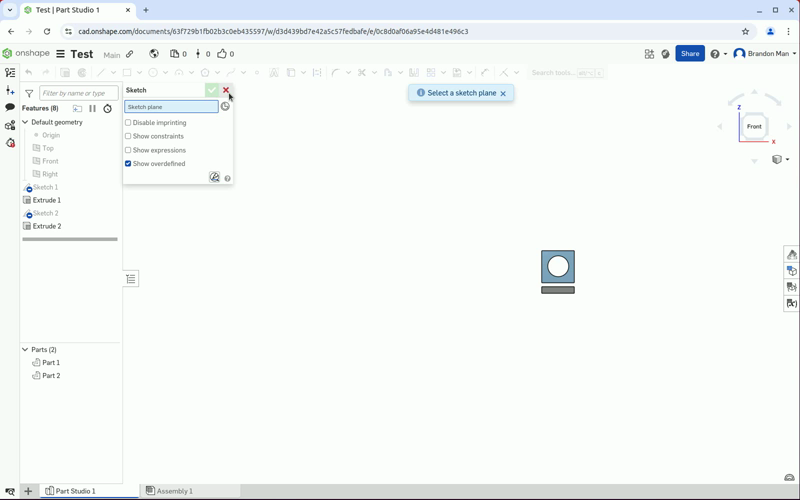
mouse_move(73, 163)
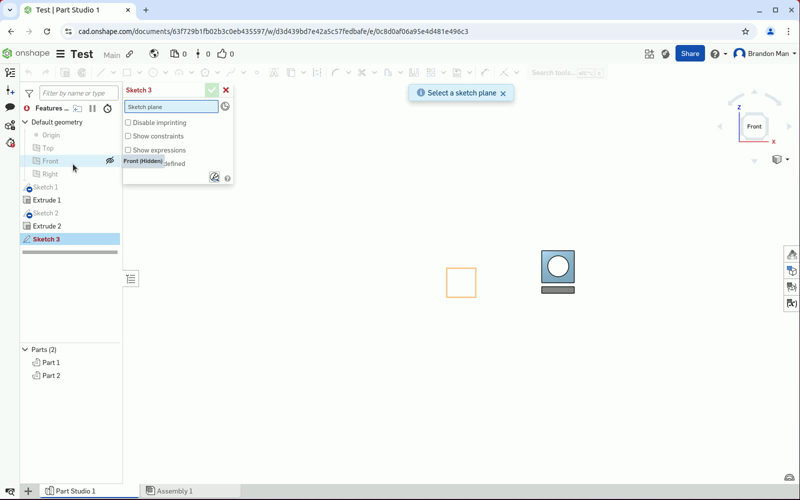
click(73, 163)
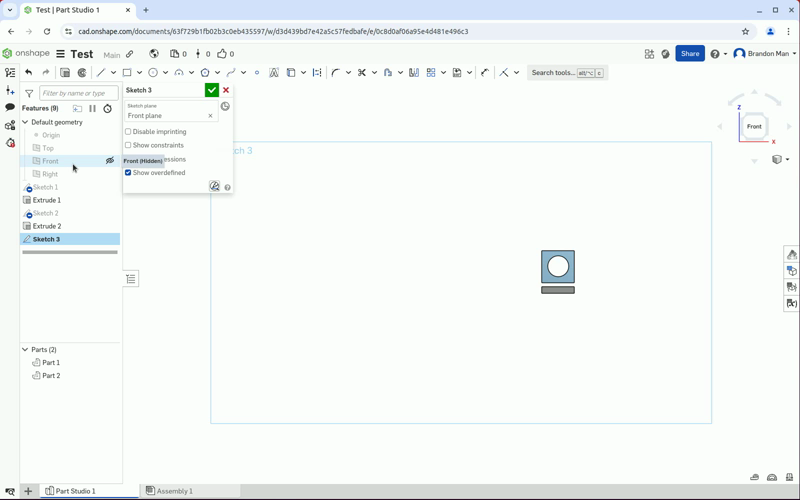
mouse_move(73, 352)
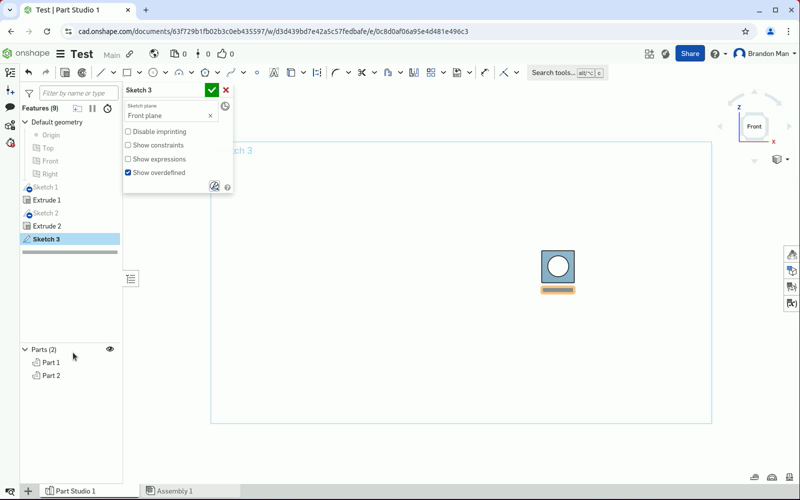
key(y)
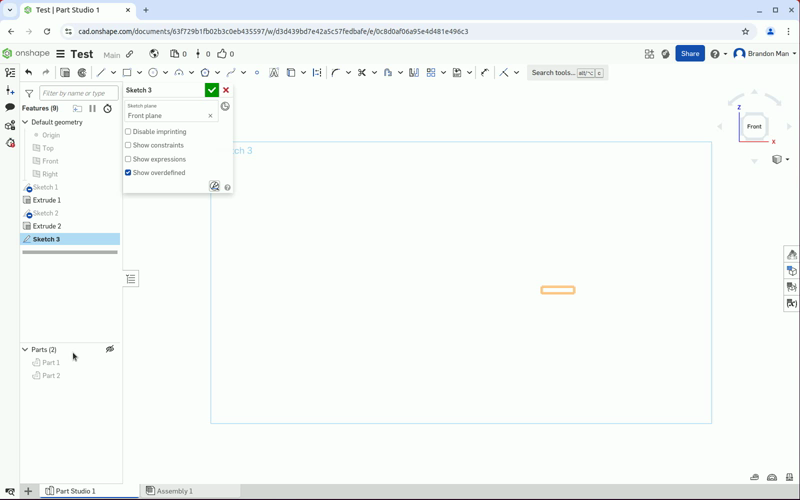
key(l)
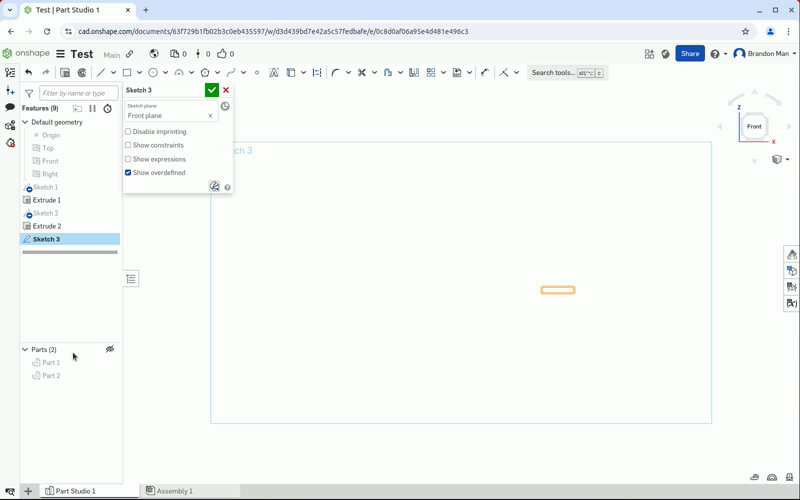
key_down(shift)
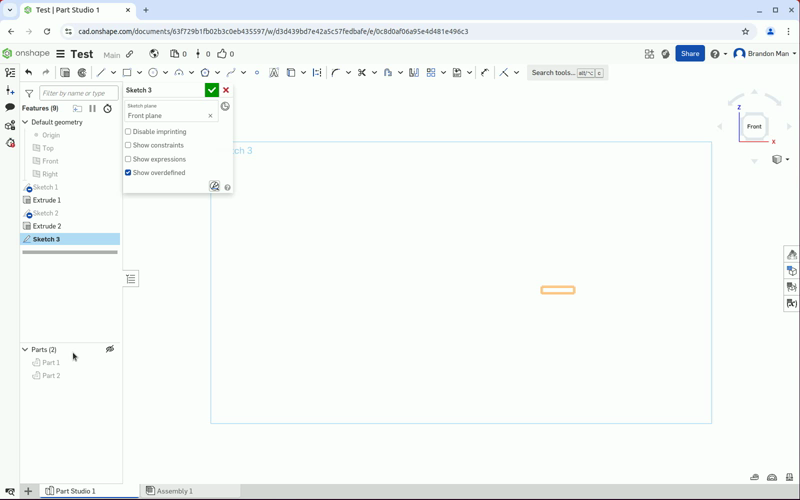
mouse_move(541, 305)
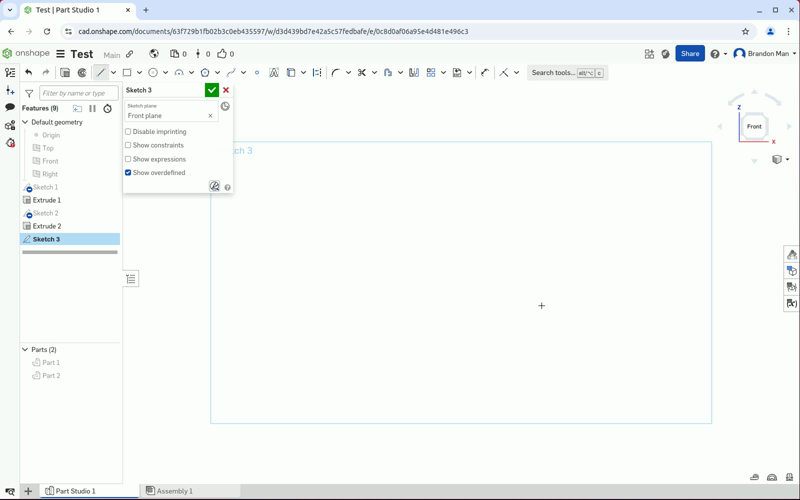
click(541, 305)
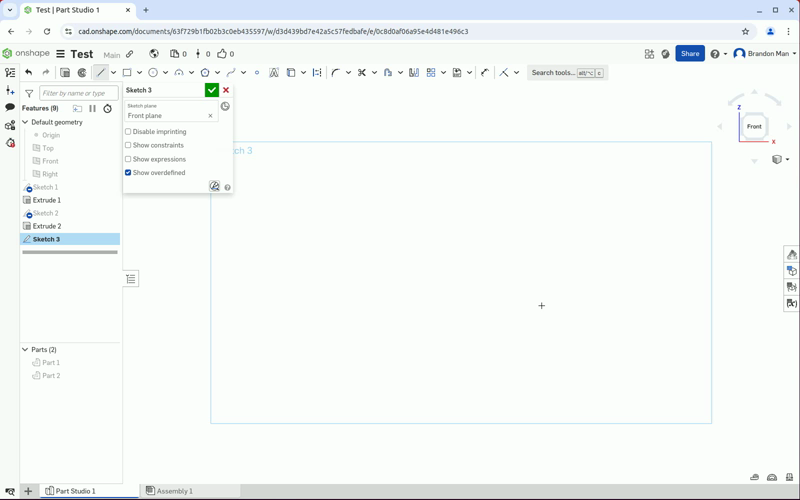
key_up(shift)
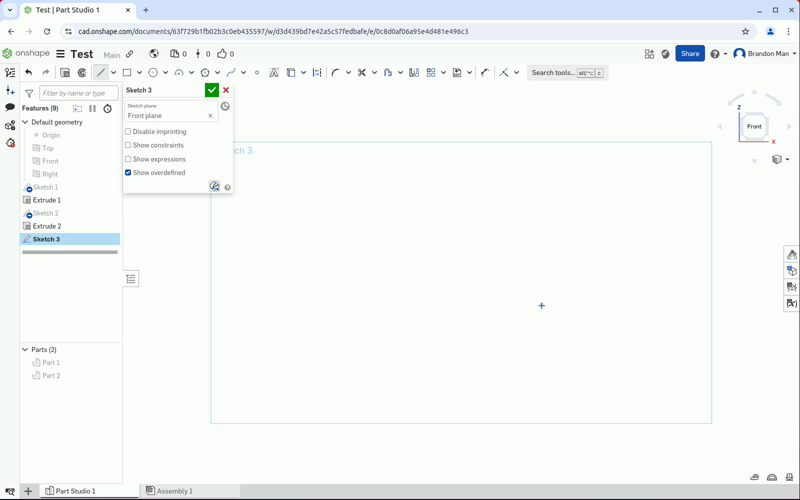
key_down(shift)
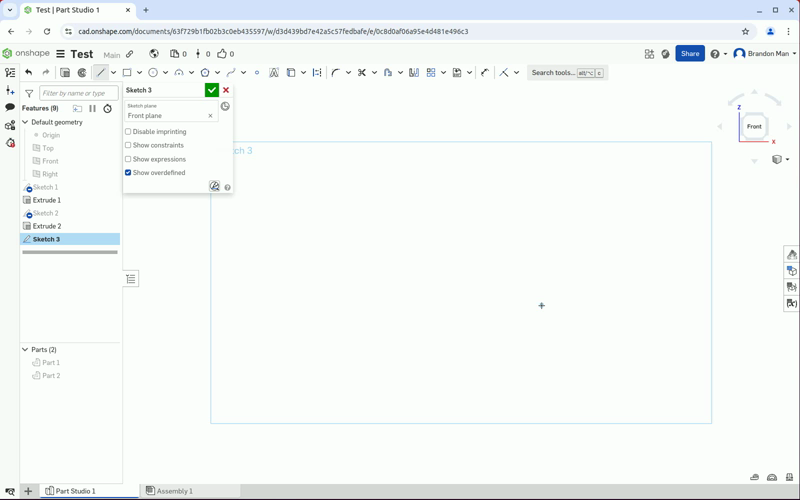
mouse_move(571, 305)
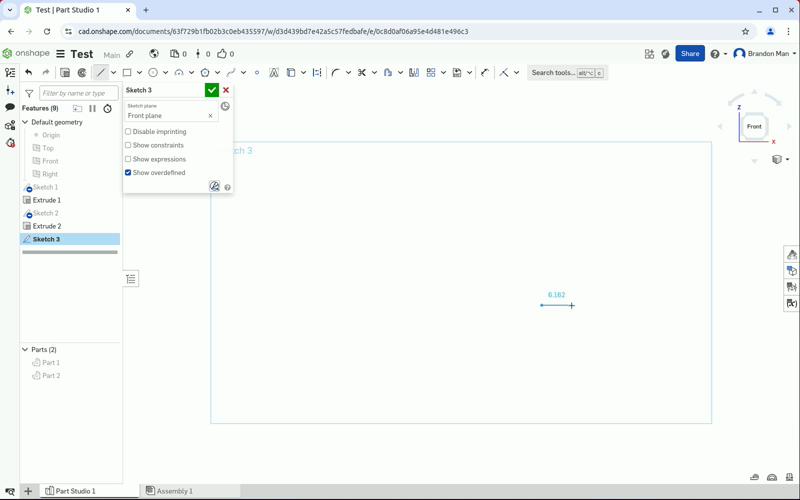
mouse_move(574, 305)
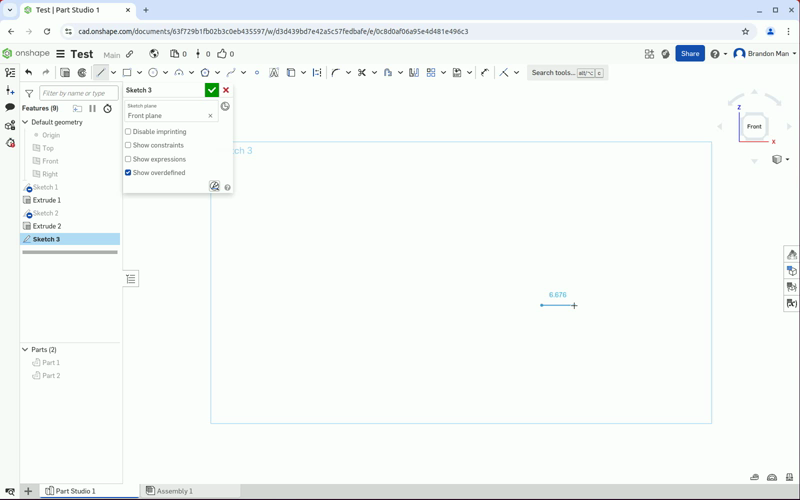
click(574, 305)
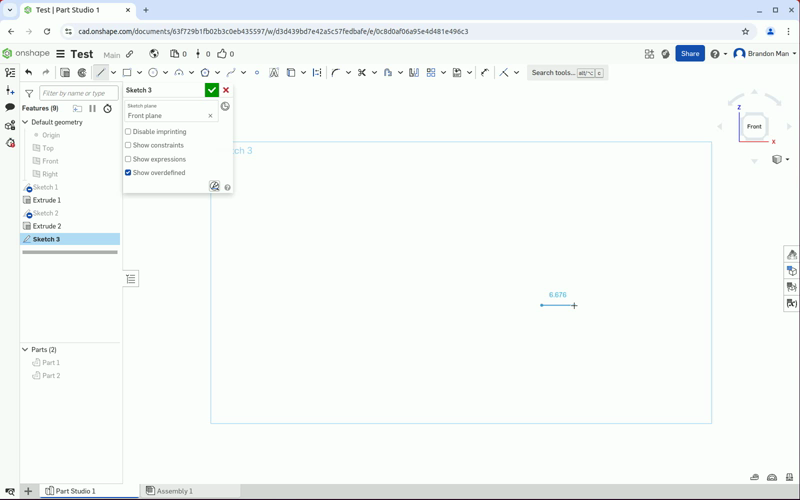
key_up(shift)
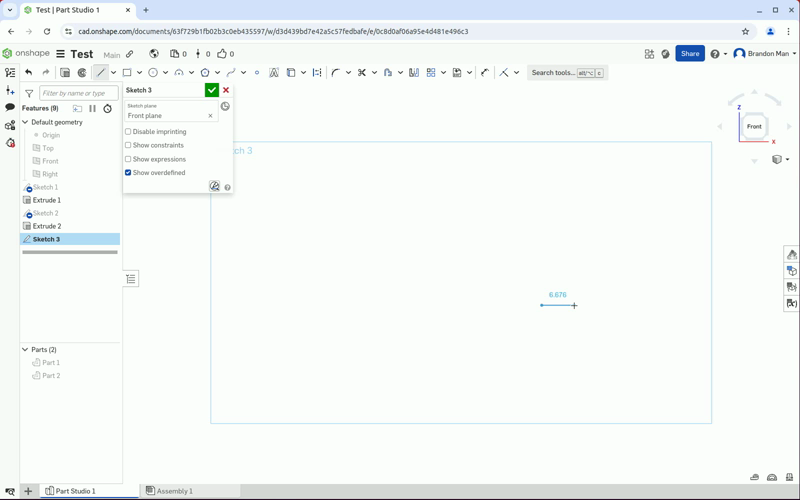
key_down(shift)
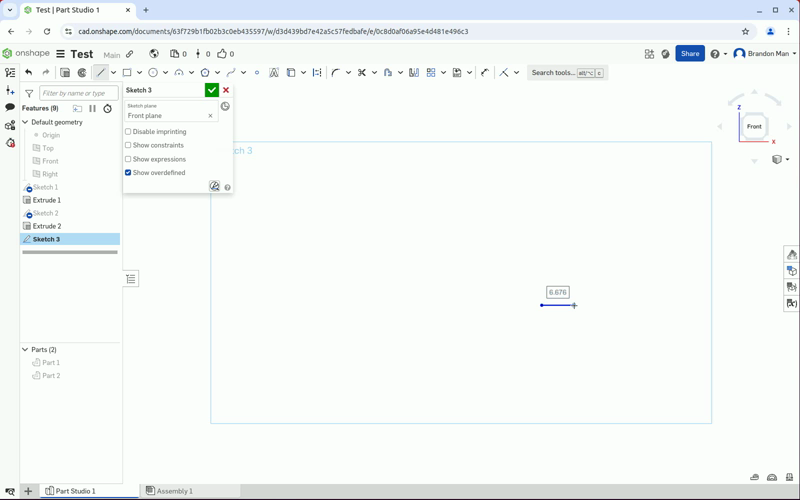
mouse_move(589, 305)
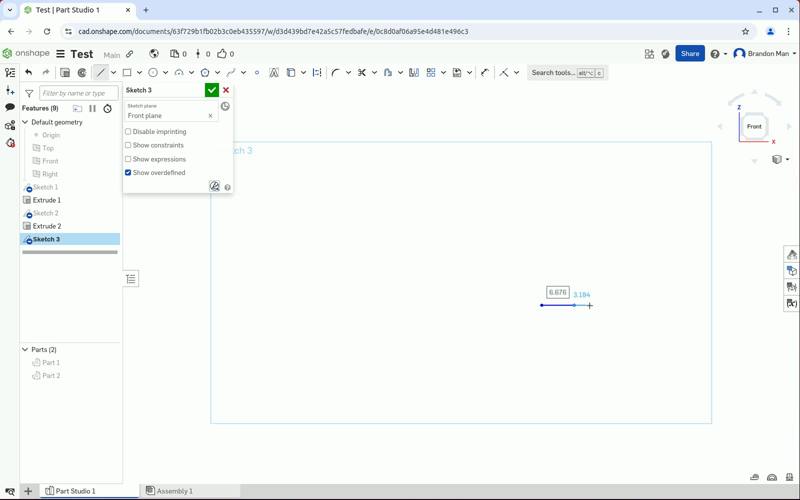
mouse_move(574, 298)
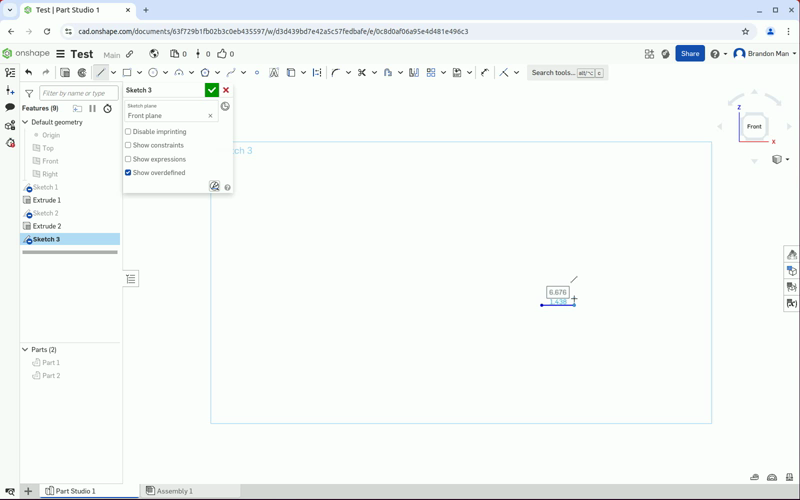
scroll(6)
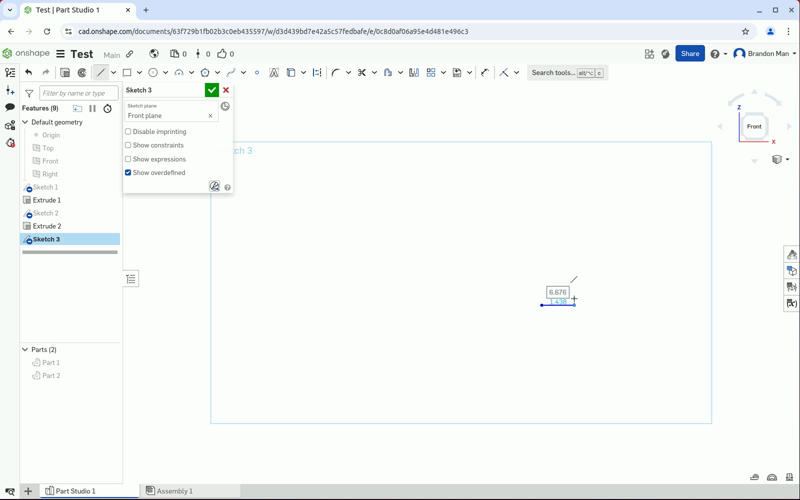
scroll(6)
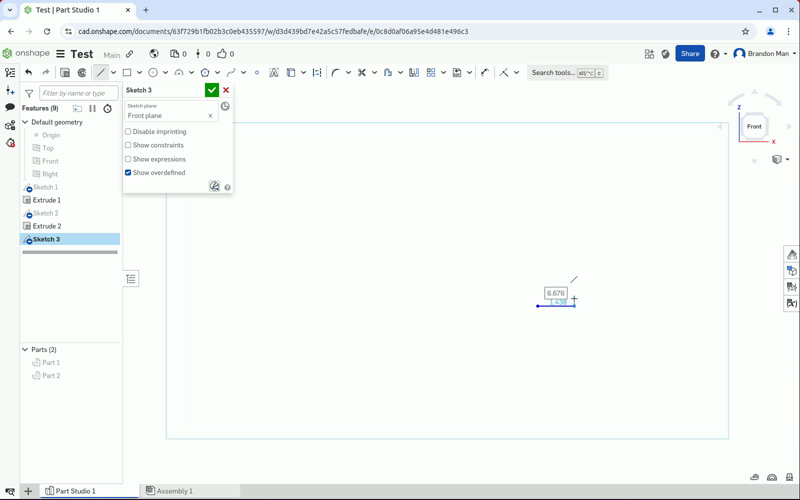
scroll(6)
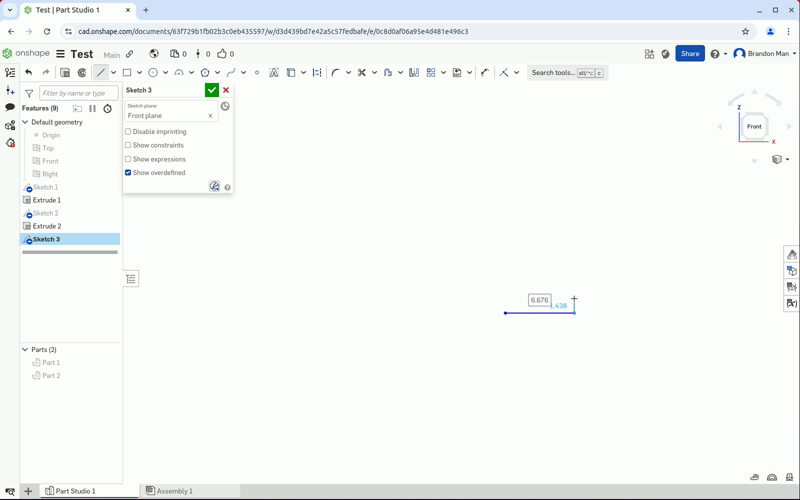
scroll(6)
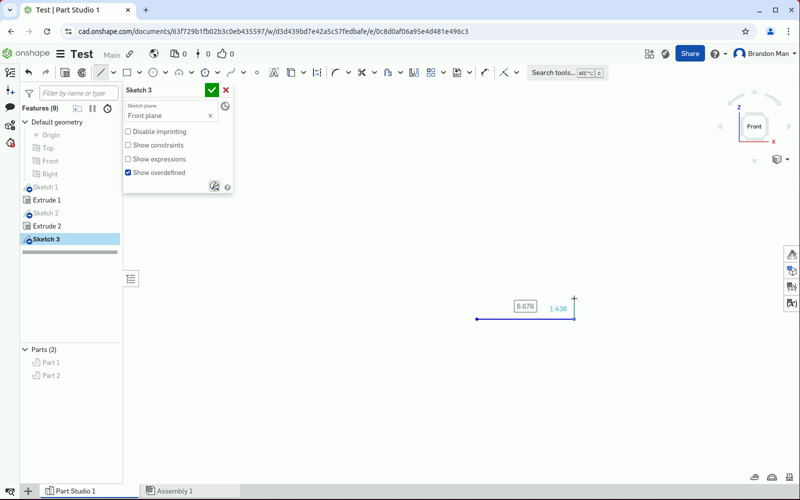
scroll(6)
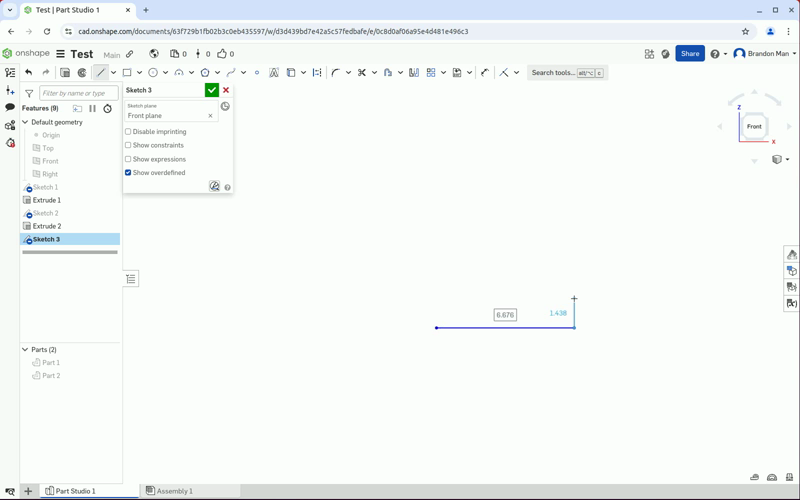
scroll(6)
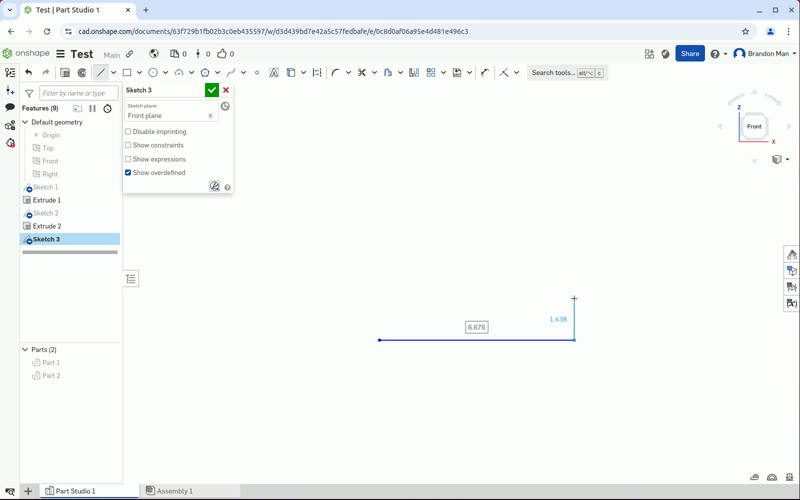
scroll(6)
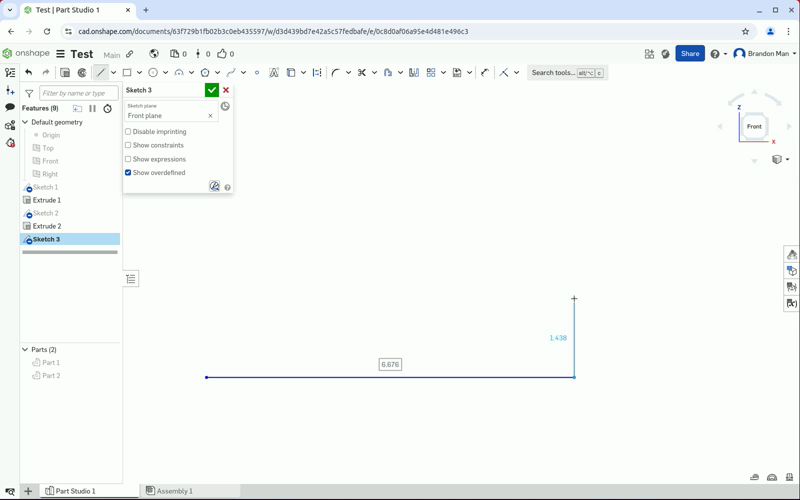
click(574, 298)
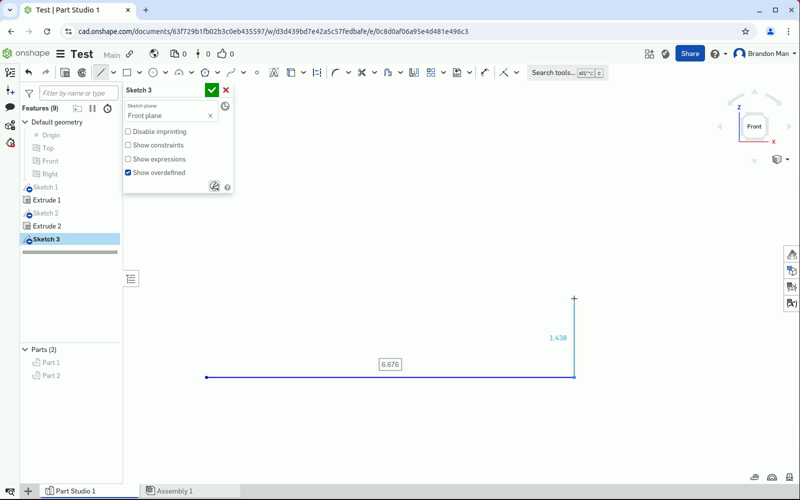
scroll(-6)
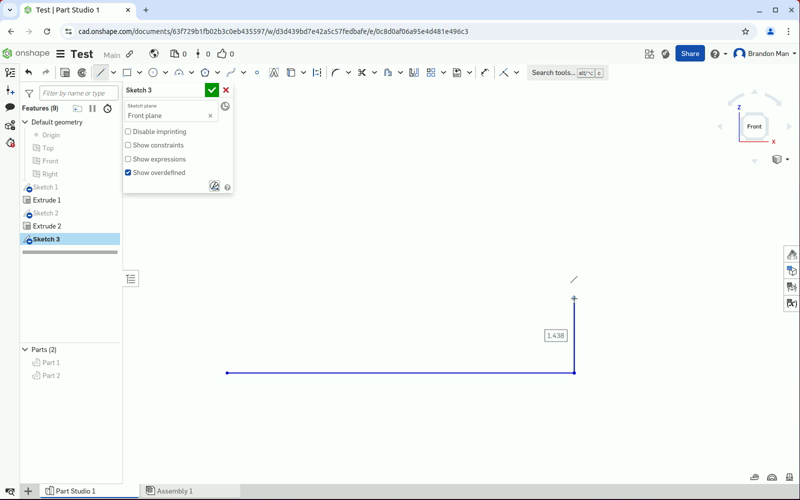
scroll(-6)
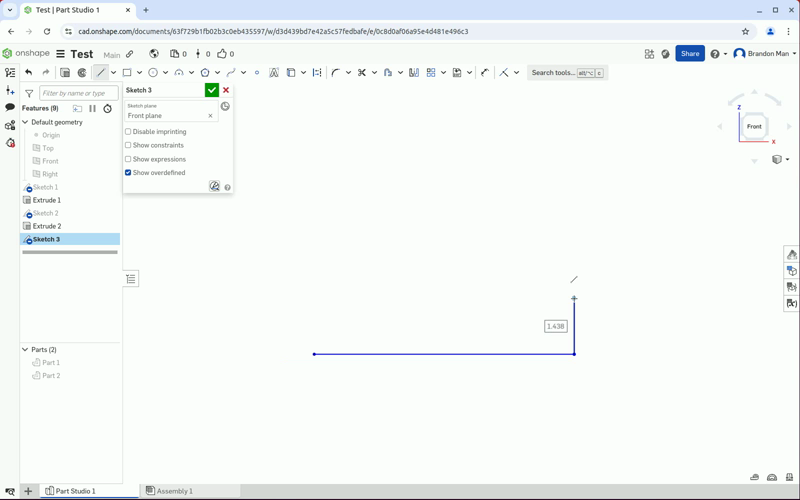
scroll(-6)
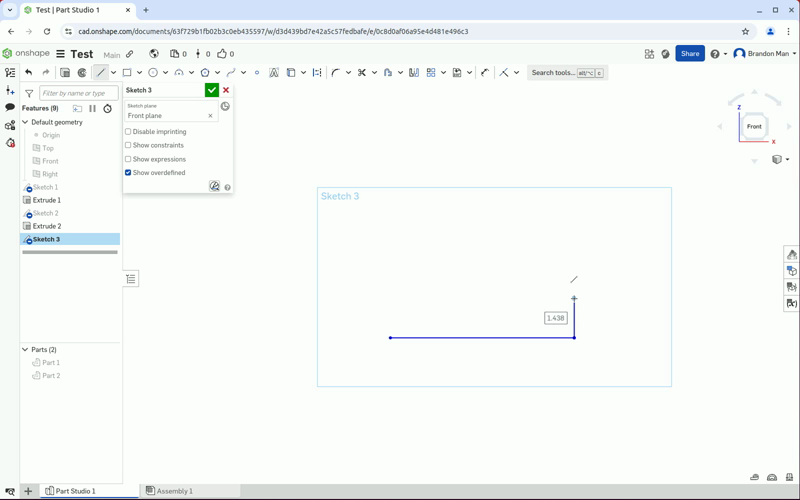
scroll(-6)
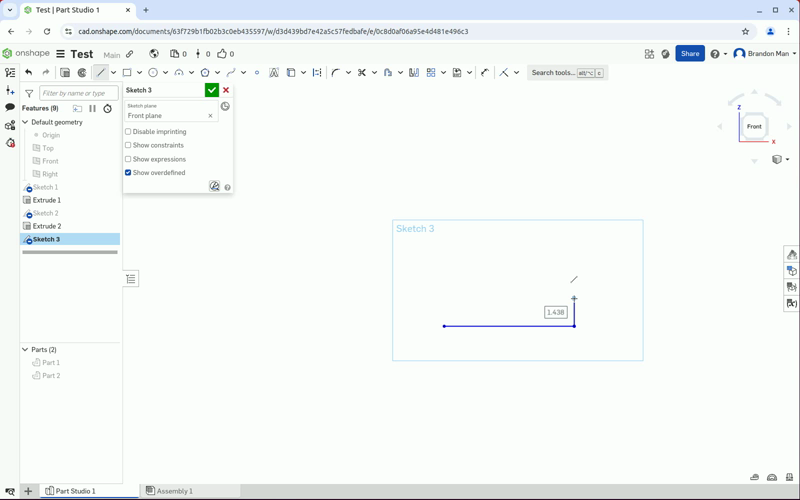
scroll(-6)
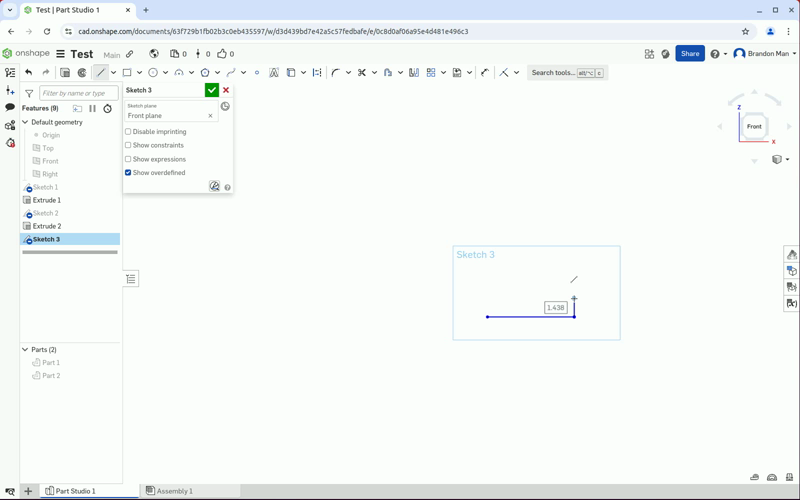
scroll(-6)
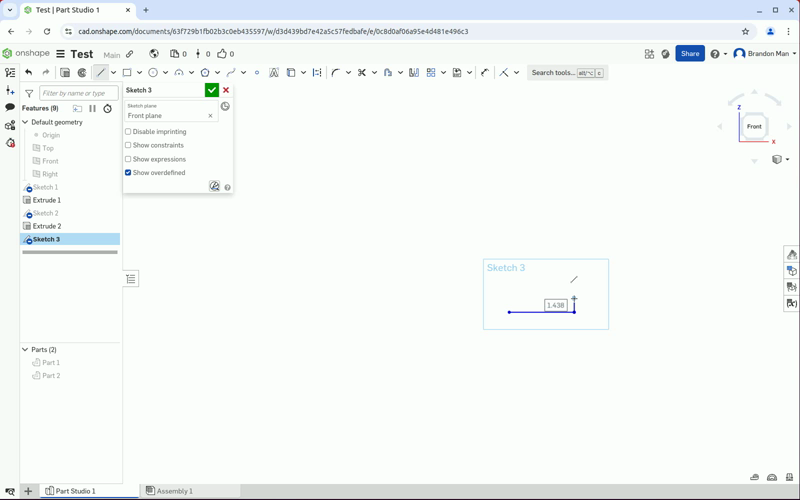
scroll(-6)
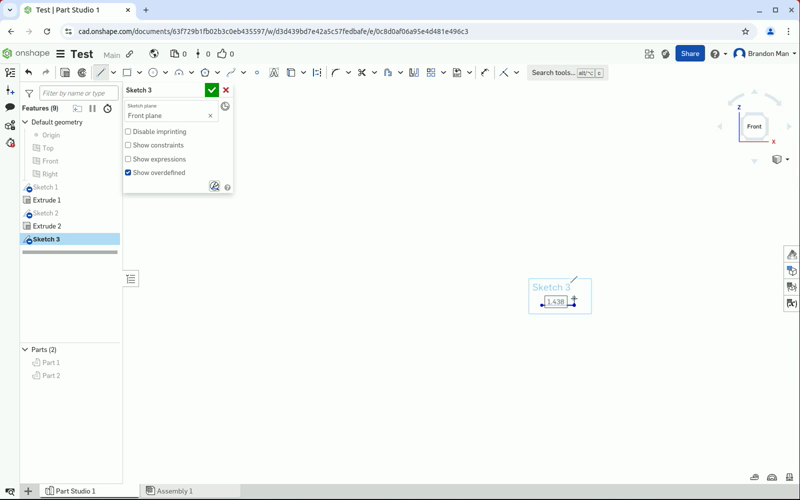
key_up(shift)
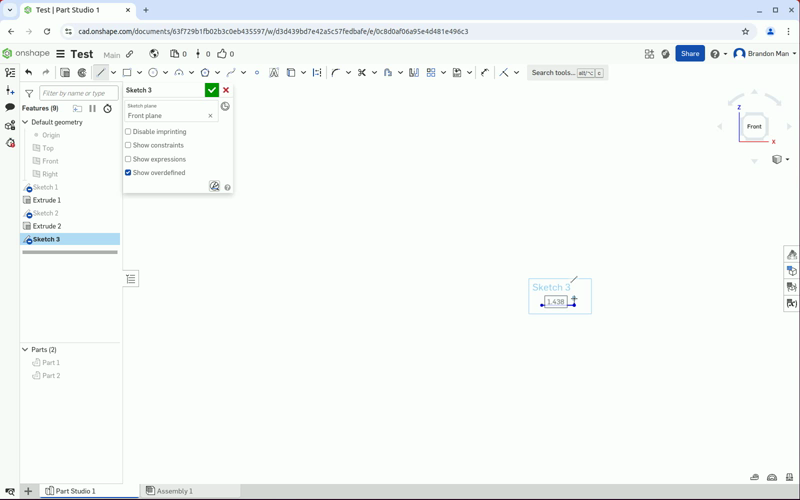
key_down(shift)
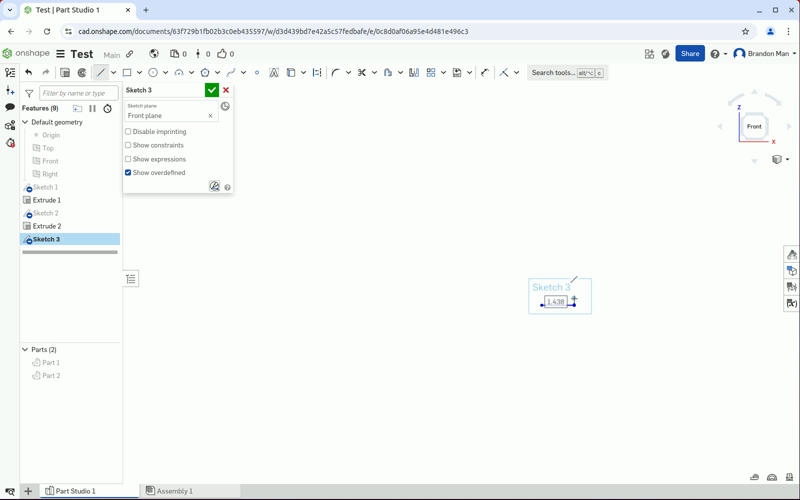
mouse_move(589, 298)
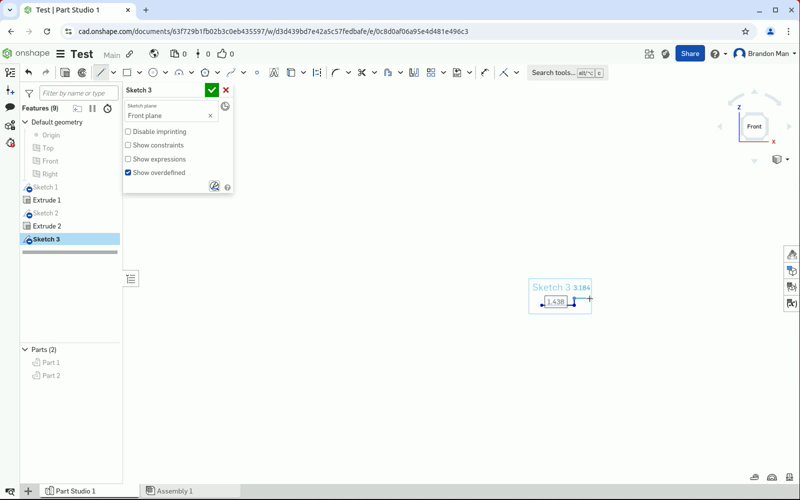
mouse_move(541, 298)
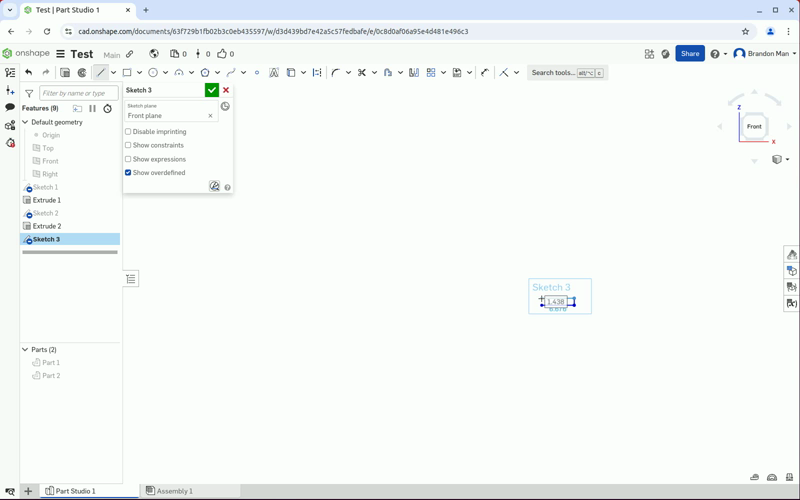
click(541, 298)
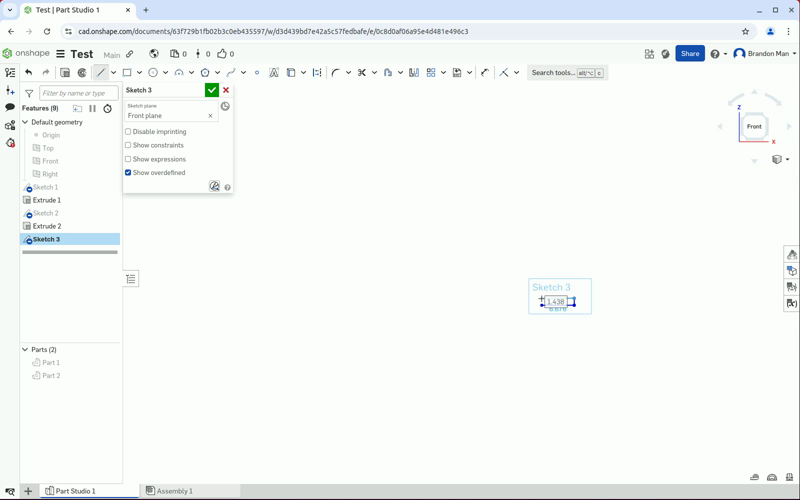
key_up(shift)
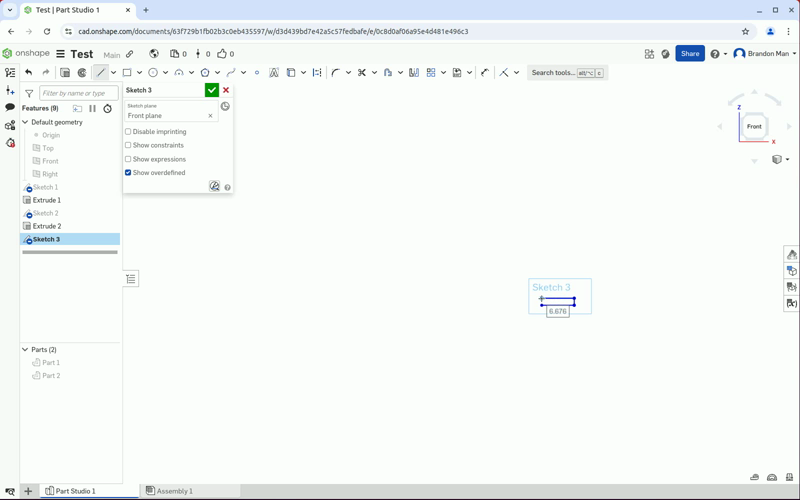
mouse_move(571, 298)
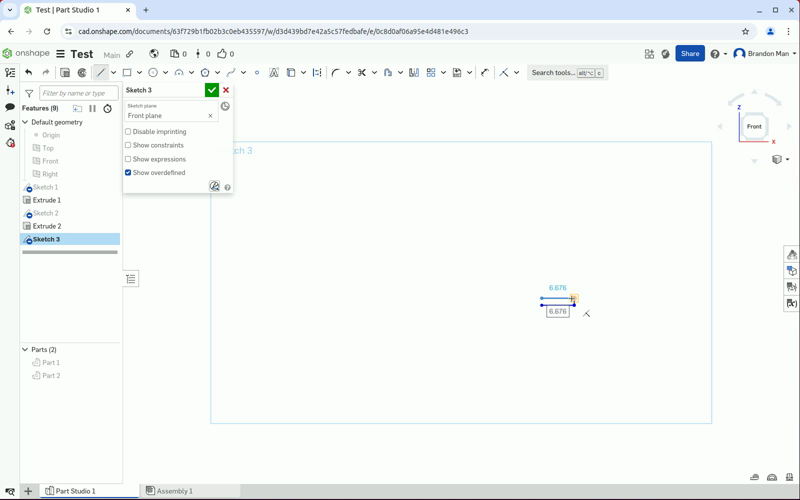
key_down(shift)
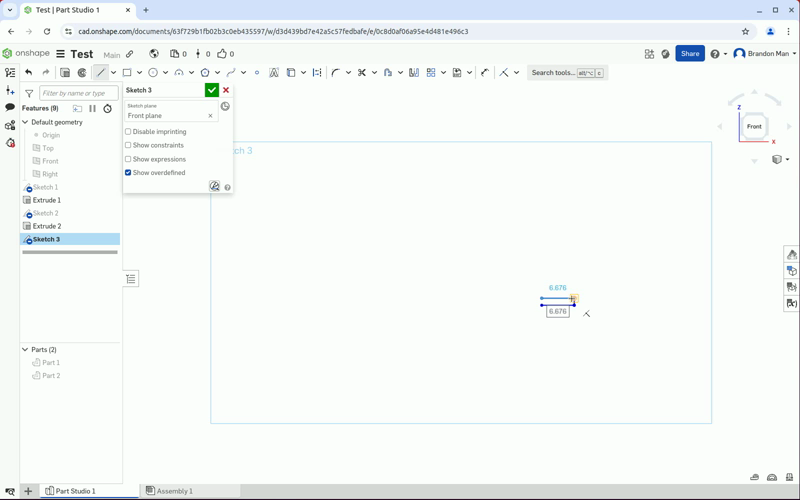
mouse_move(541, 305)
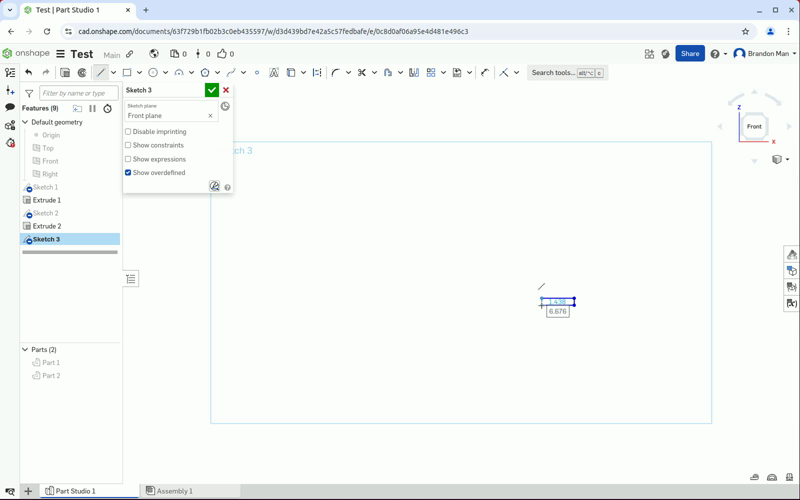
scroll(6)
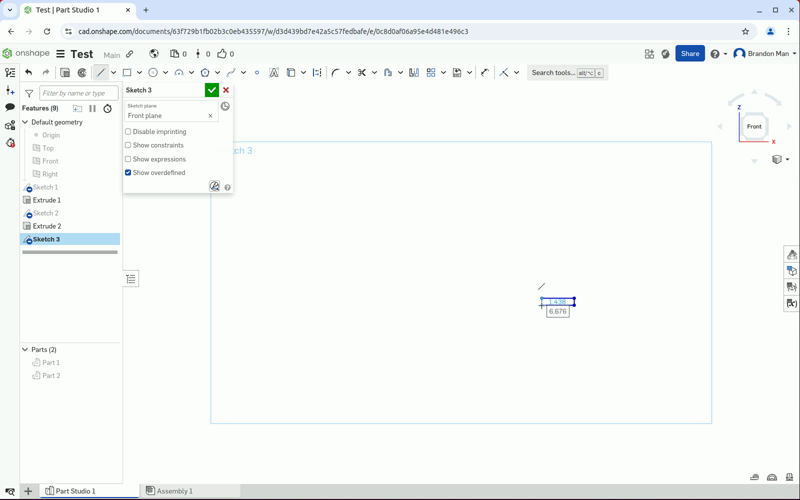
scroll(6)
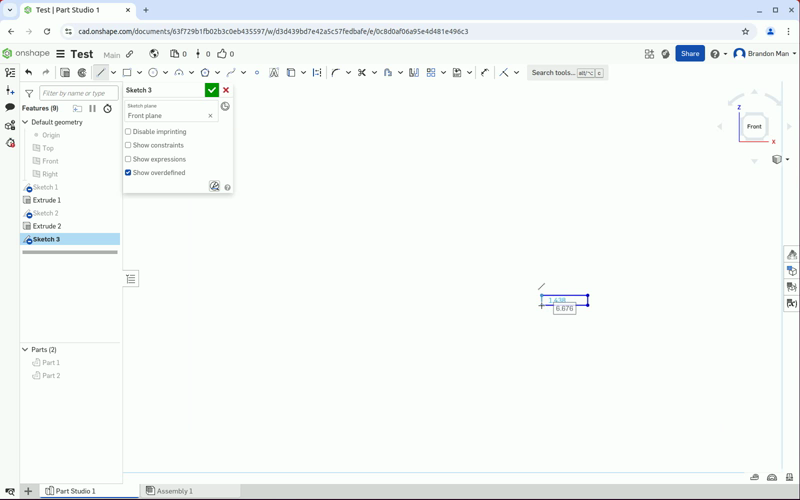
scroll(6)
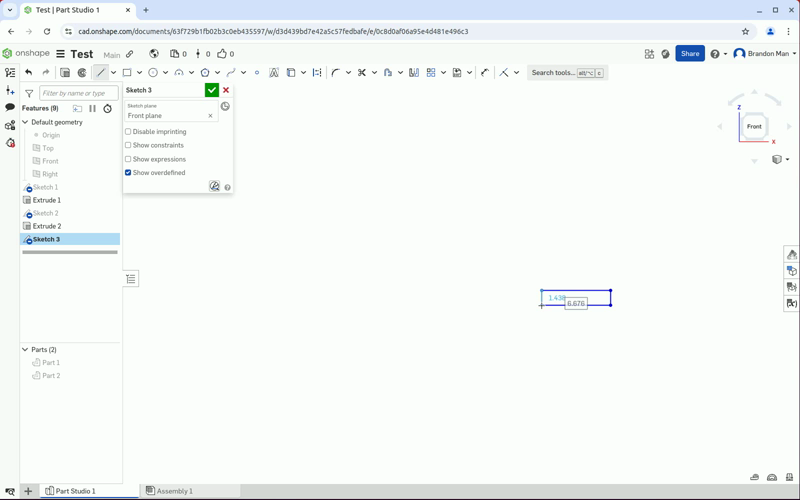
scroll(6)
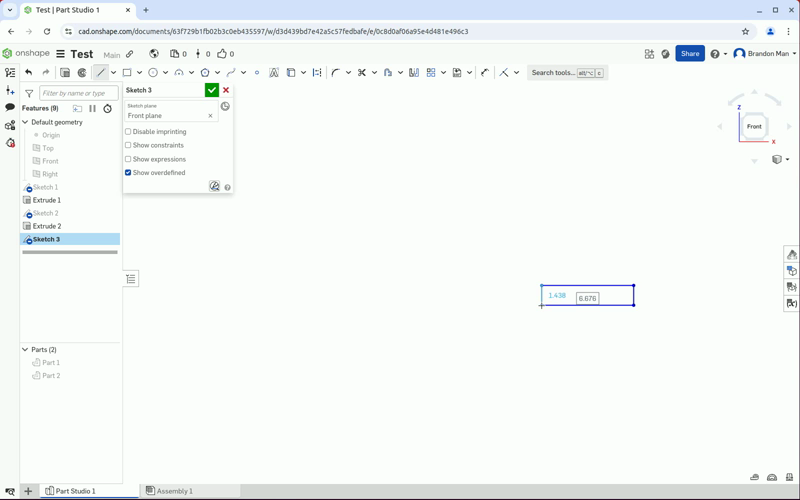
scroll(6)
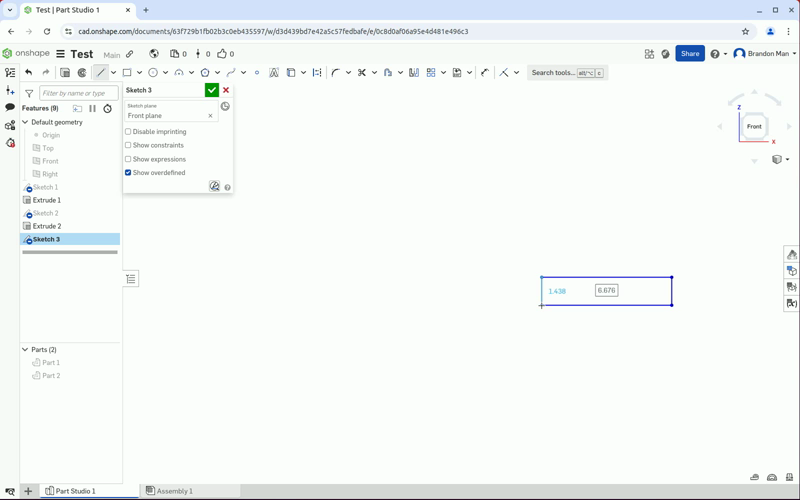
scroll(6)
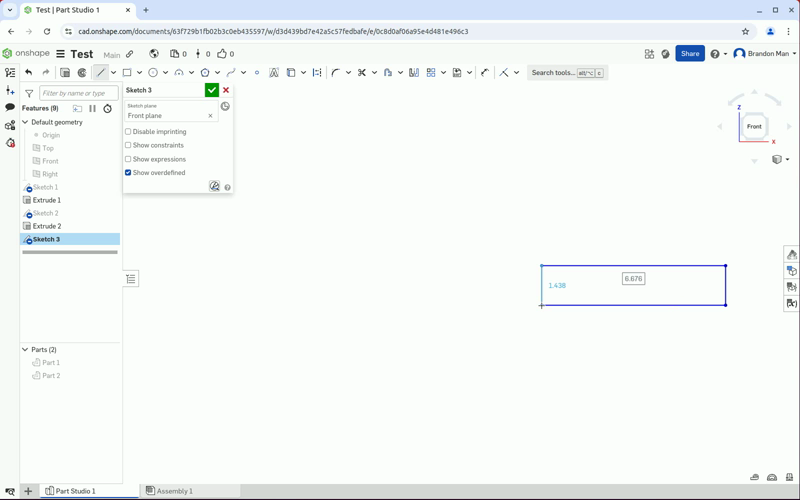
scroll(6)
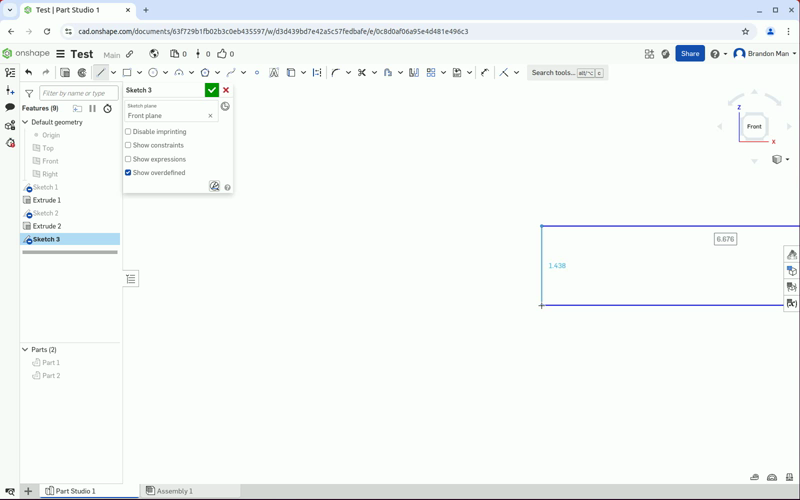
key_up(shift)
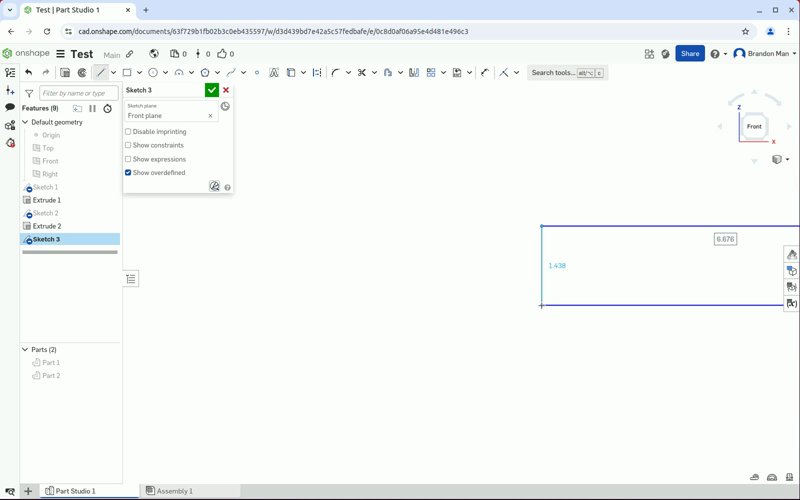
click(541, 305)
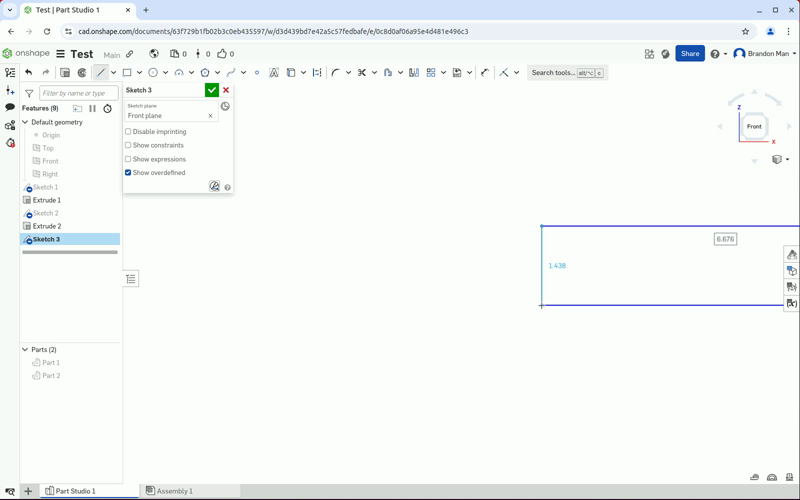
scroll(-6)
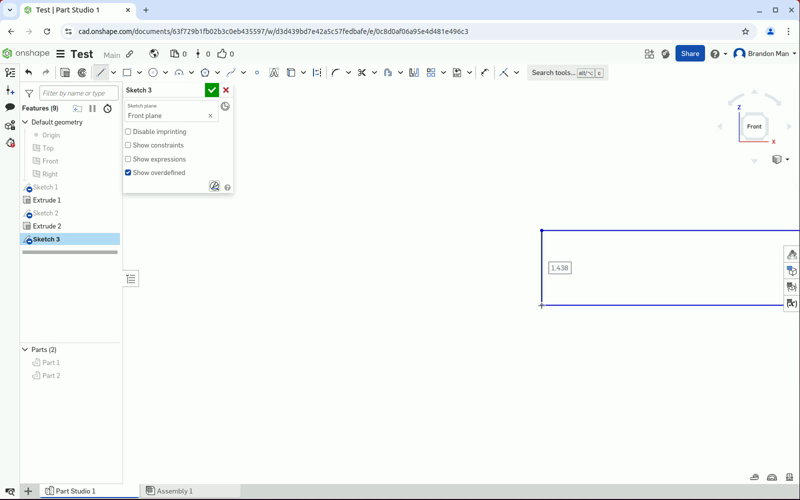
scroll(-6)
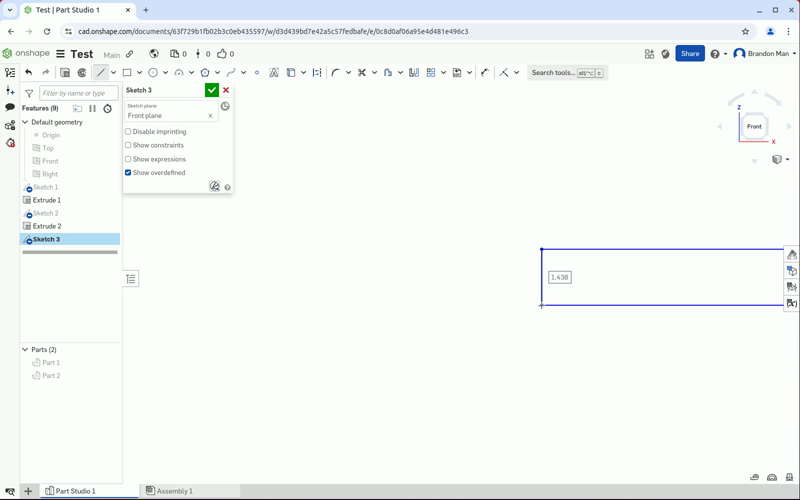
scroll(-6)
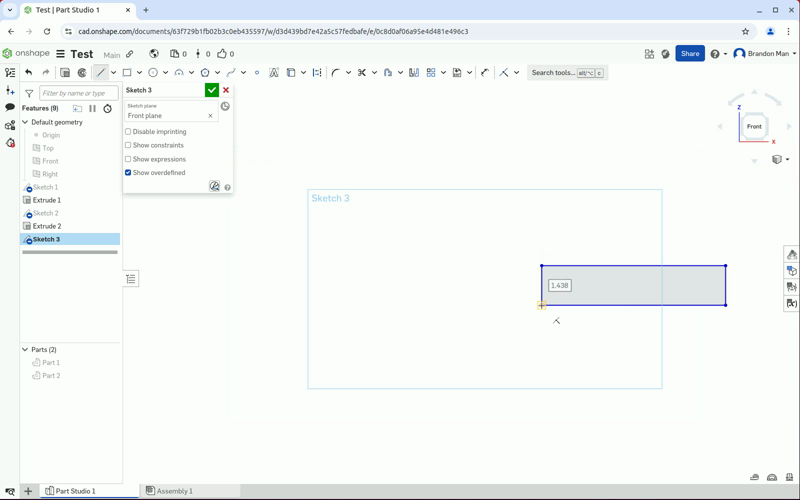
scroll(-6)
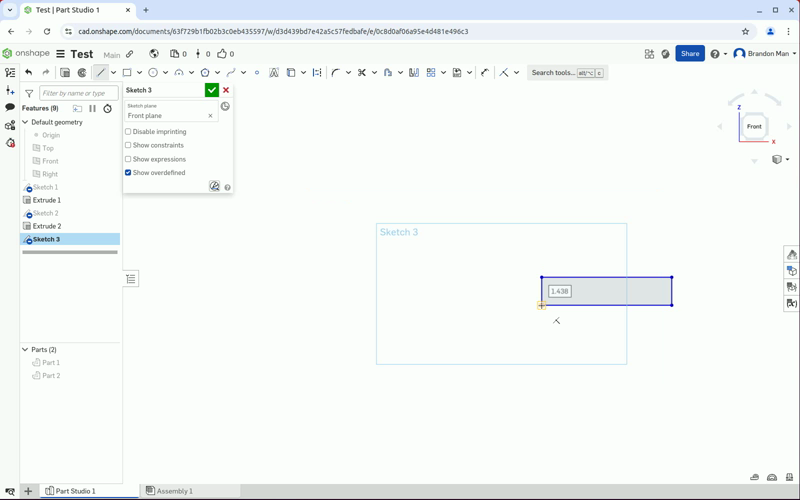
scroll(-6)
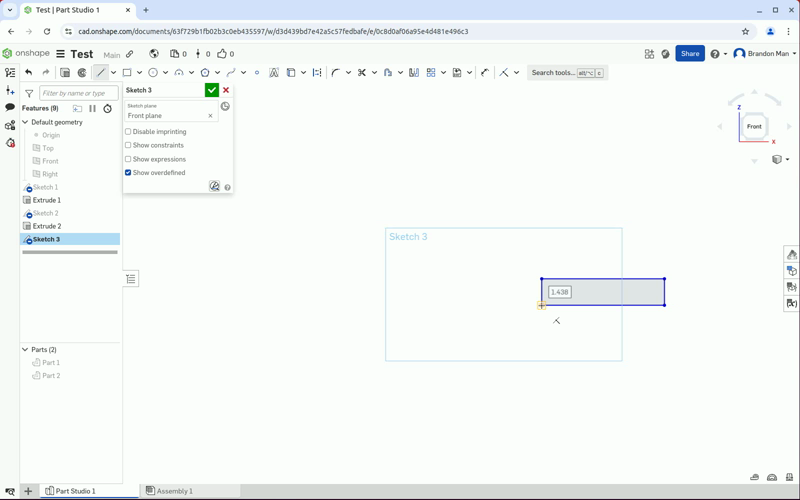
scroll(-6)
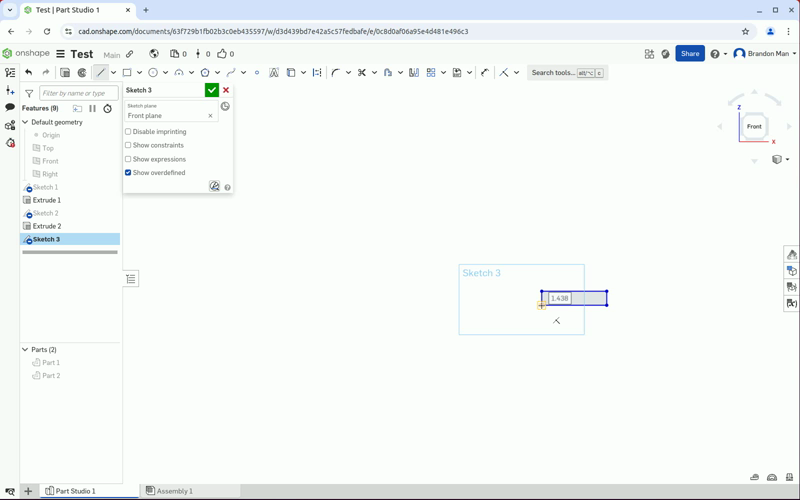
scroll(-6)
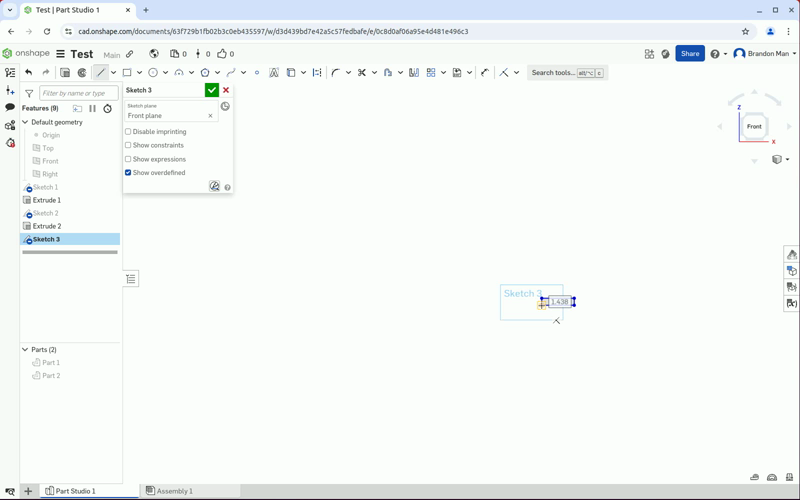
key(esc)
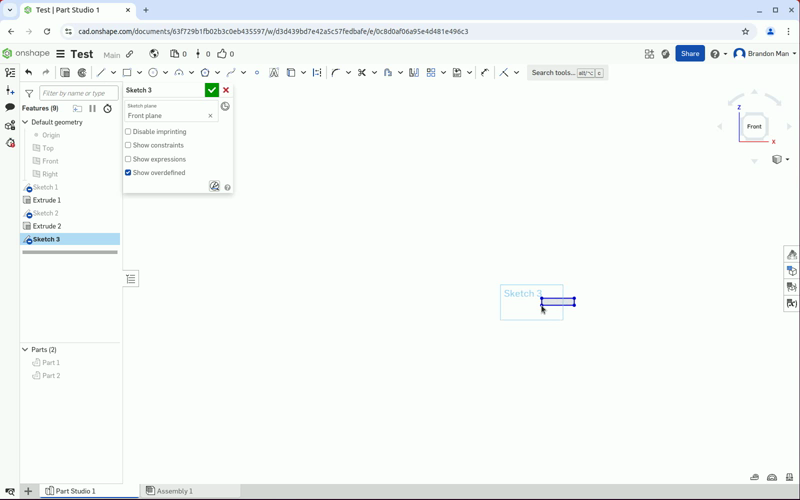
mouse_move(560, 303)
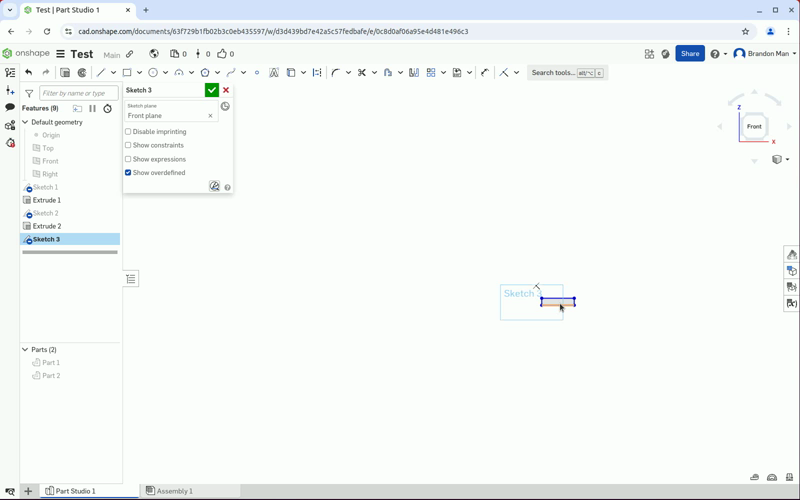
scroll(6)
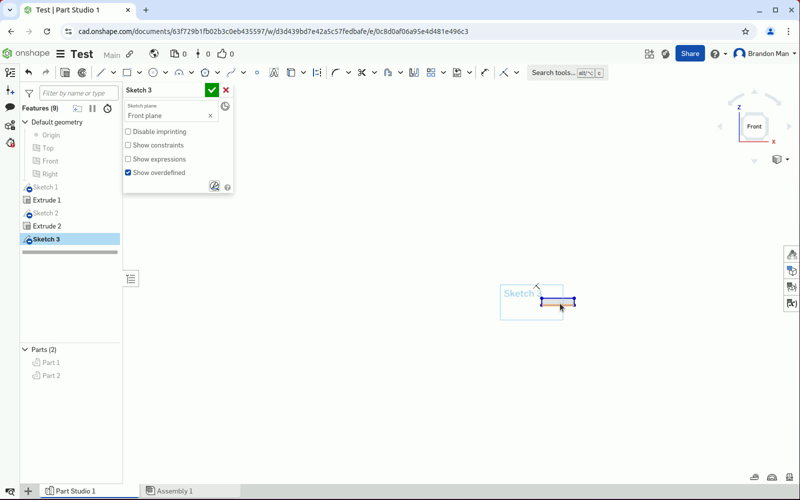
scroll(6)
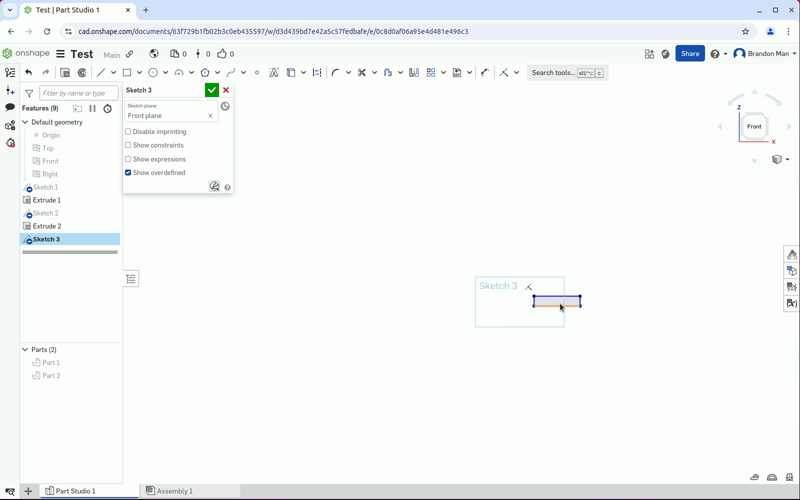
scroll(6)
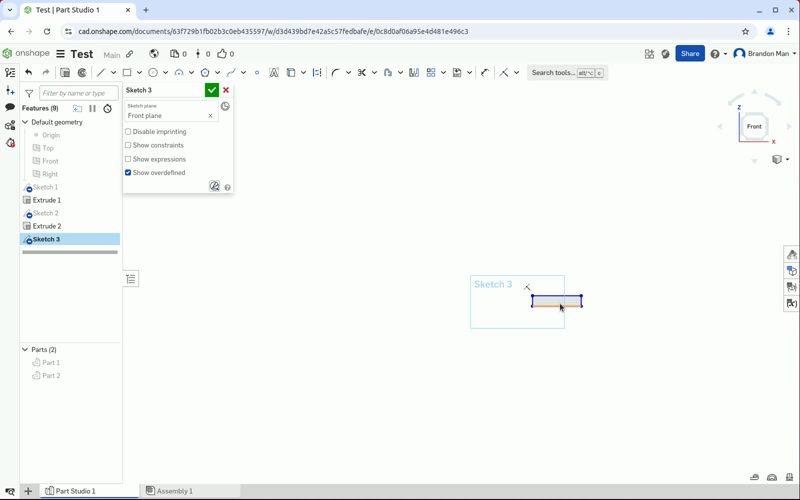
scroll(6)
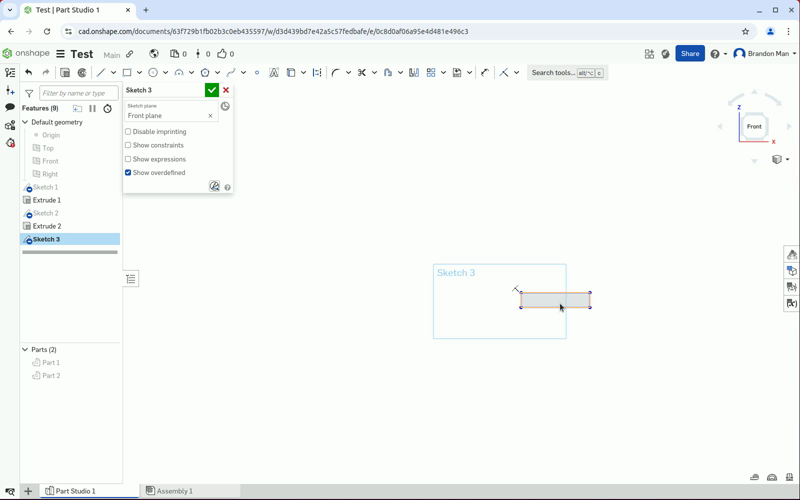
scroll(6)
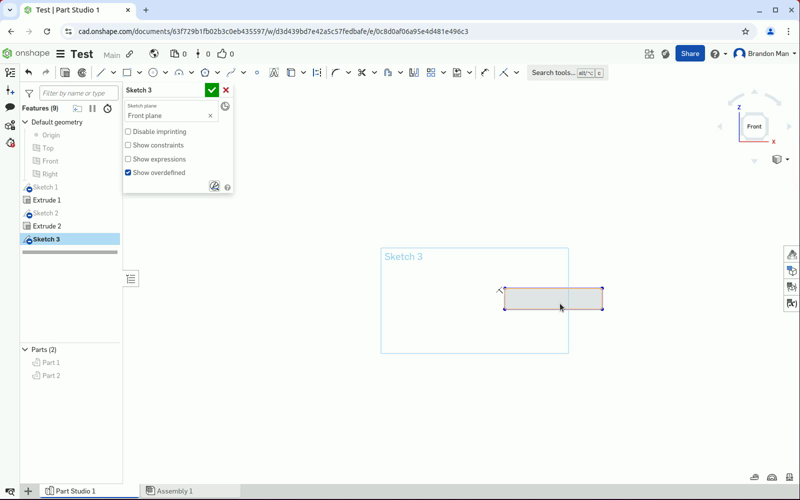
scroll(6)
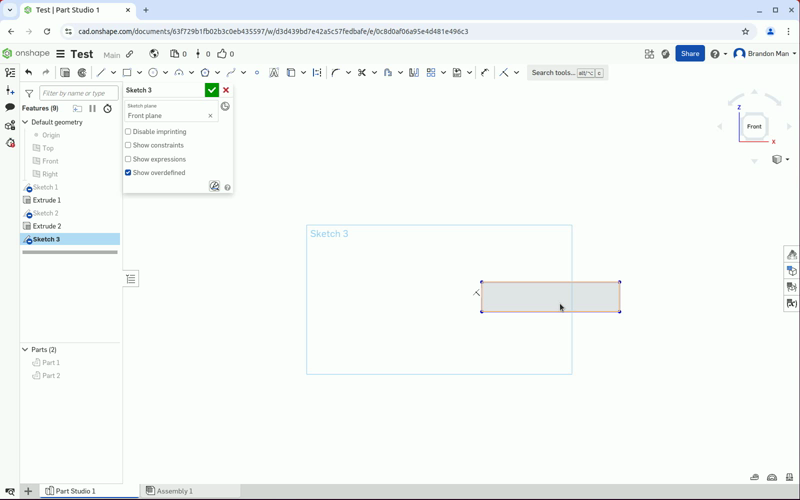
scroll(6)
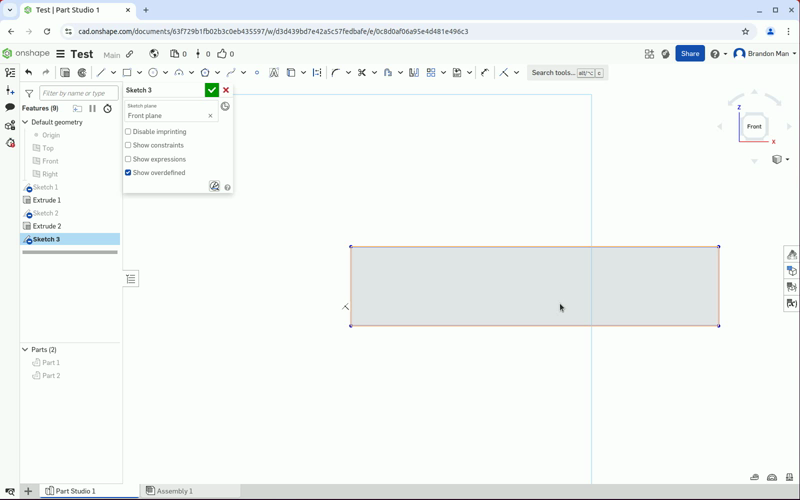
click(560, 303)
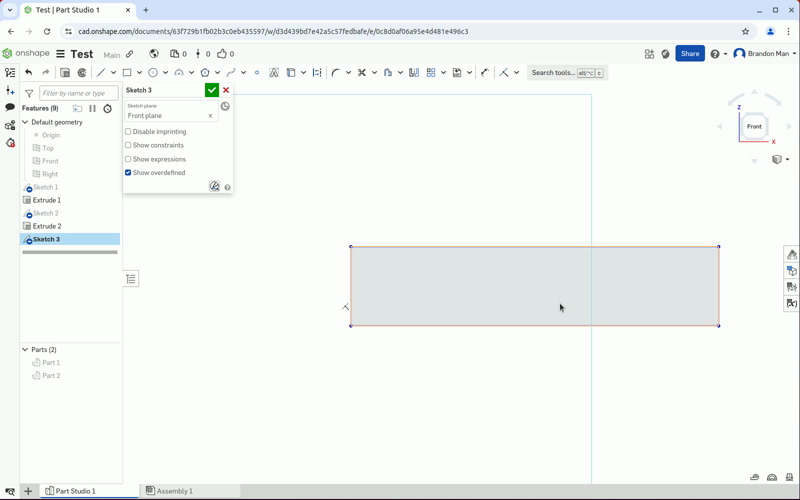
scroll(-6)
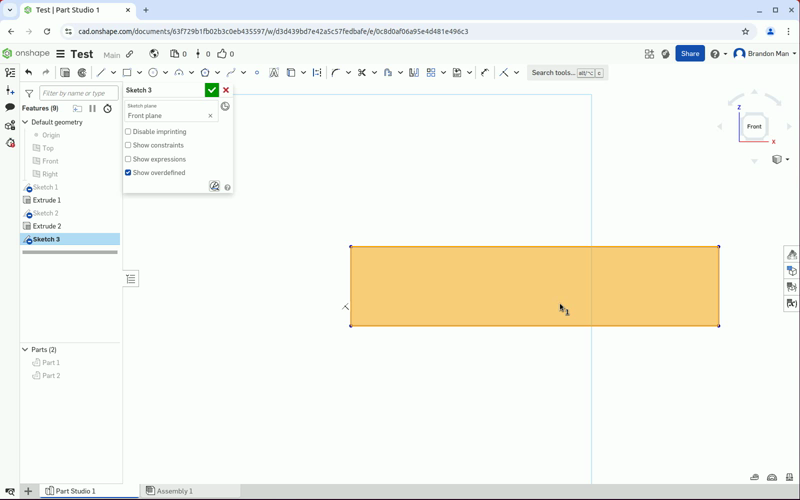
scroll(-6)
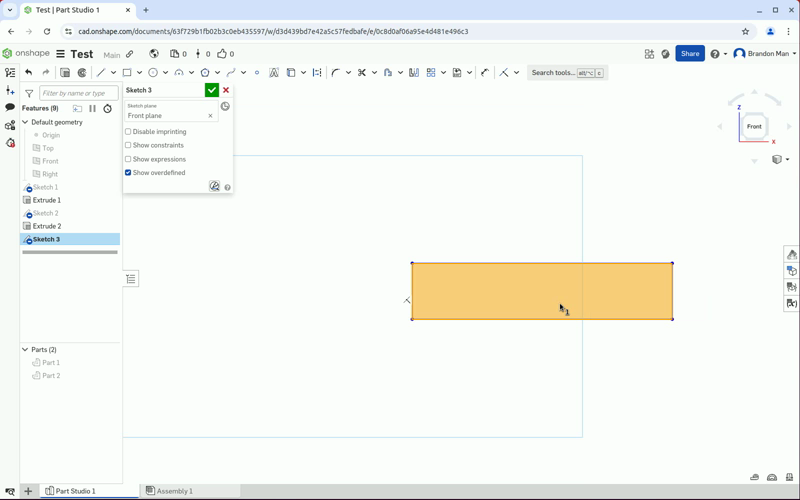
scroll(-6)
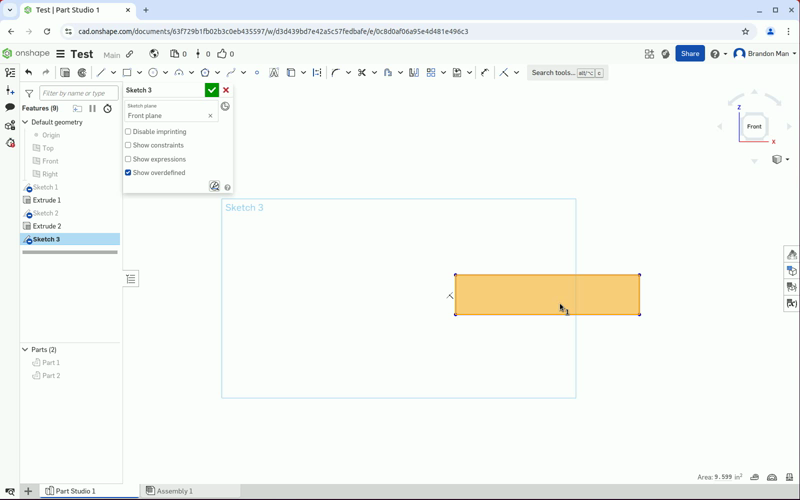
scroll(-6)
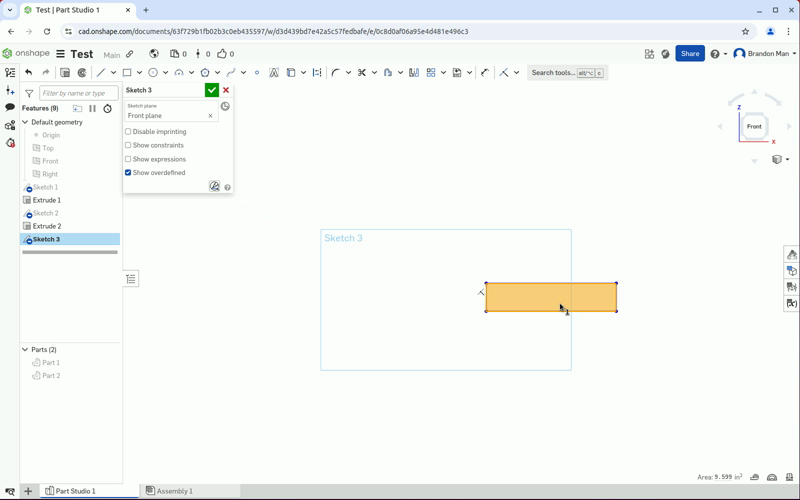
scroll(-6)
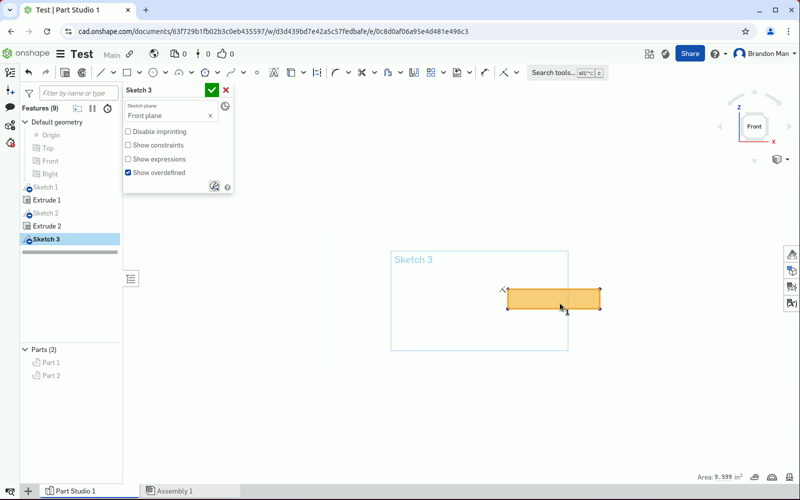
scroll(-6)
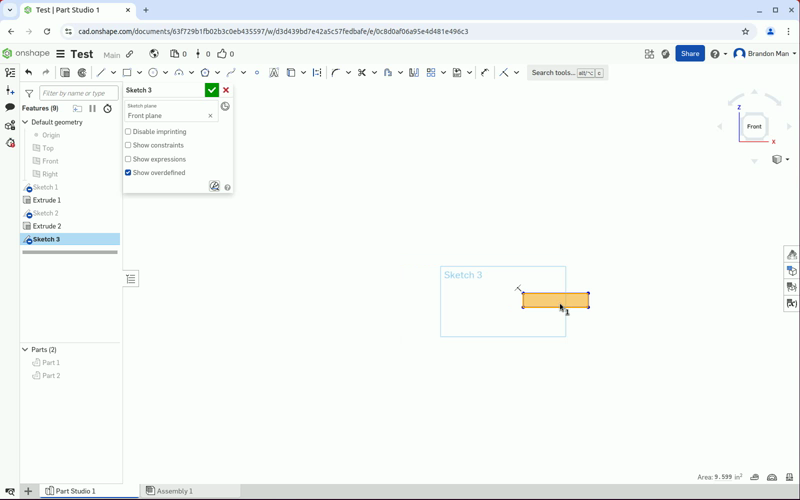
scroll(-6)
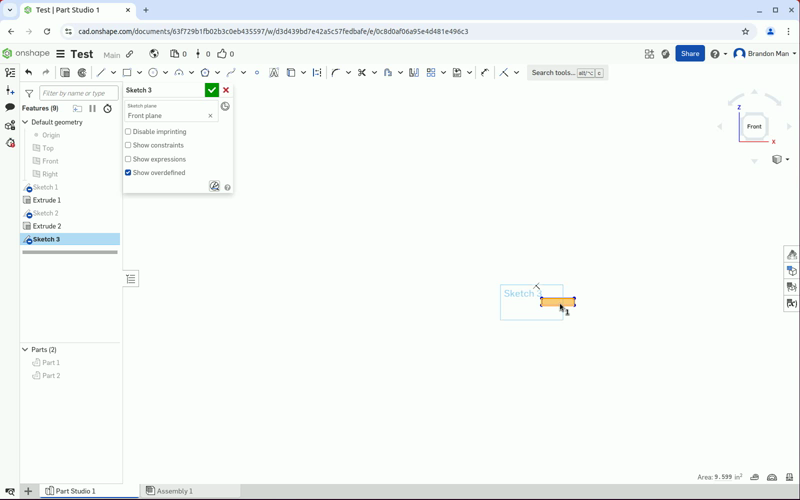
mouse_move(73, 352)
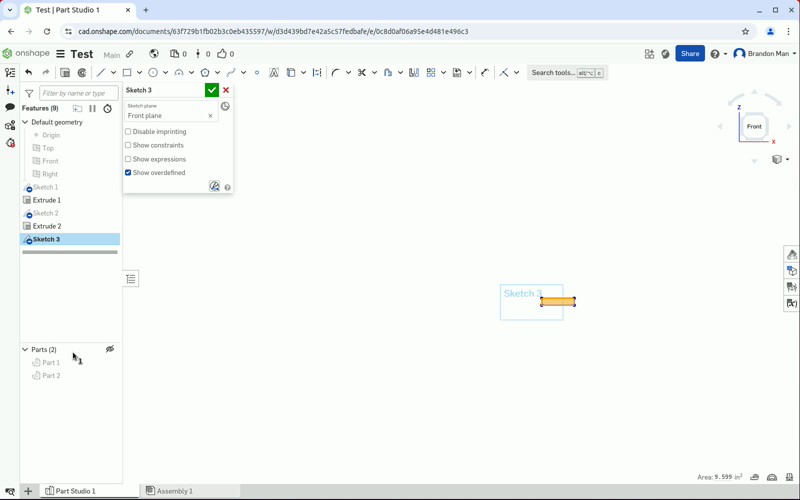
key(shift+y)
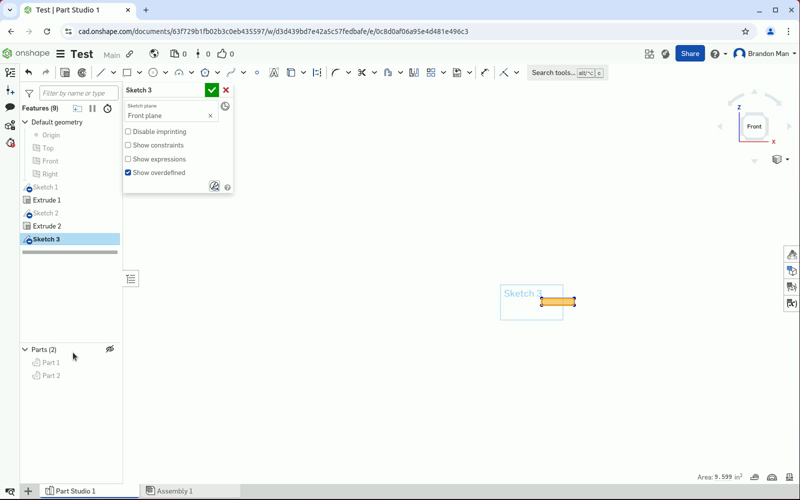
key(shift+e)
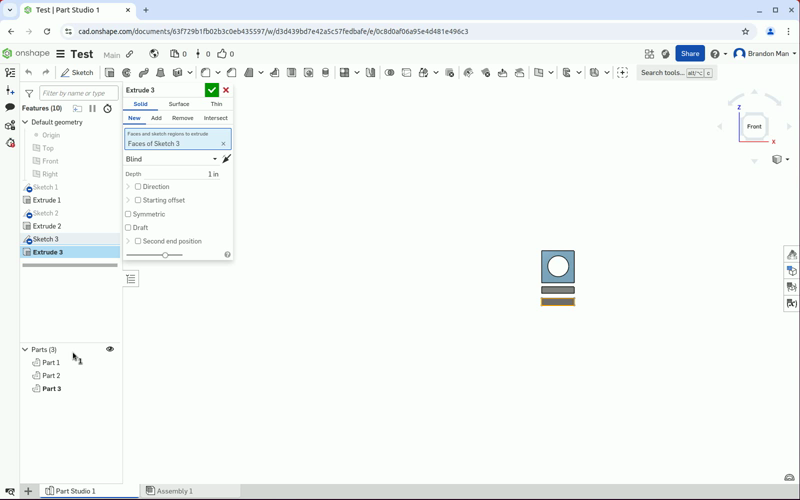
mouse_move(143, 106)
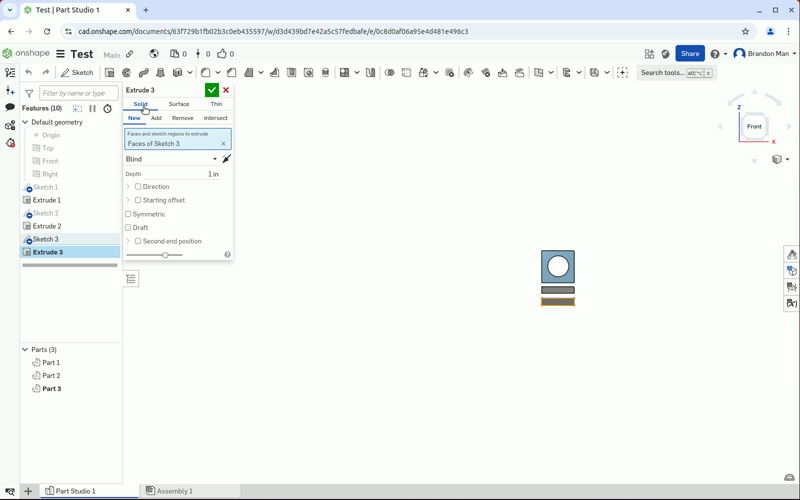
click(143, 106)
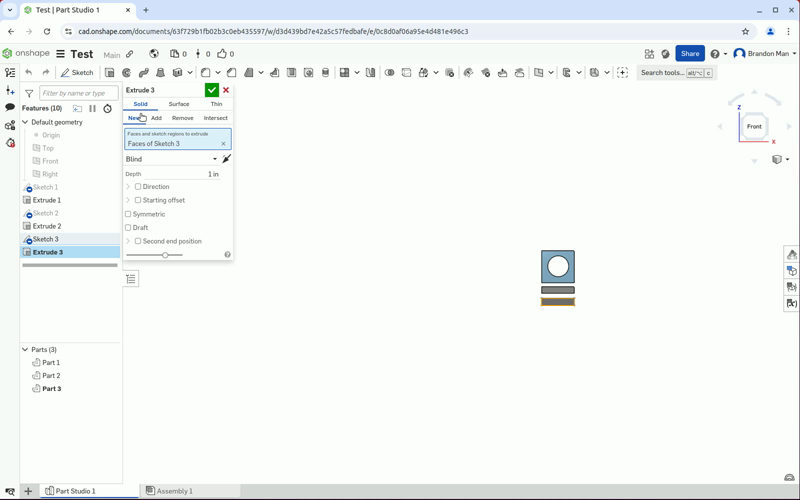
mouse_move(137, 120)
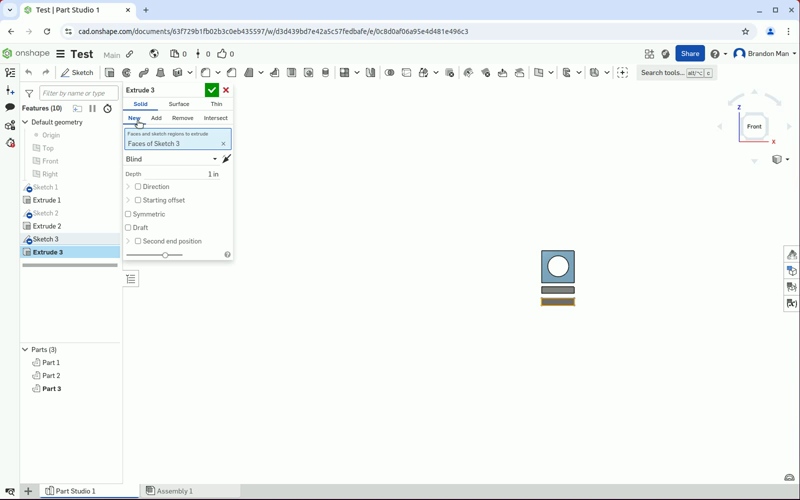
click(137, 120)
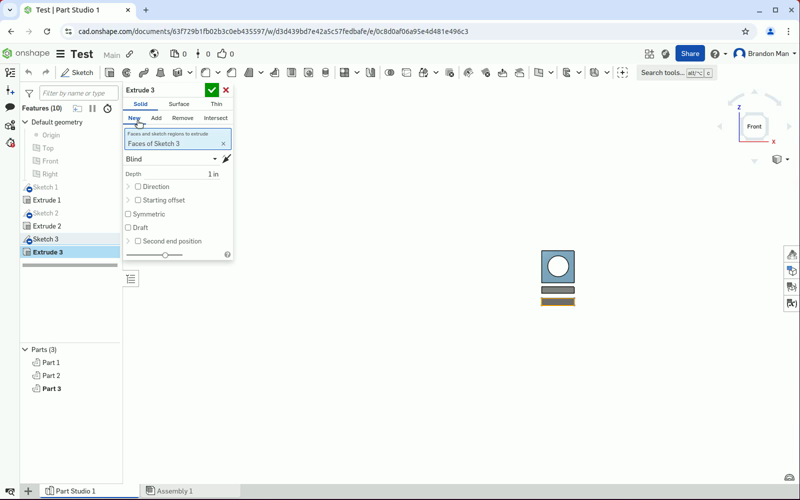
key(tab, 4)
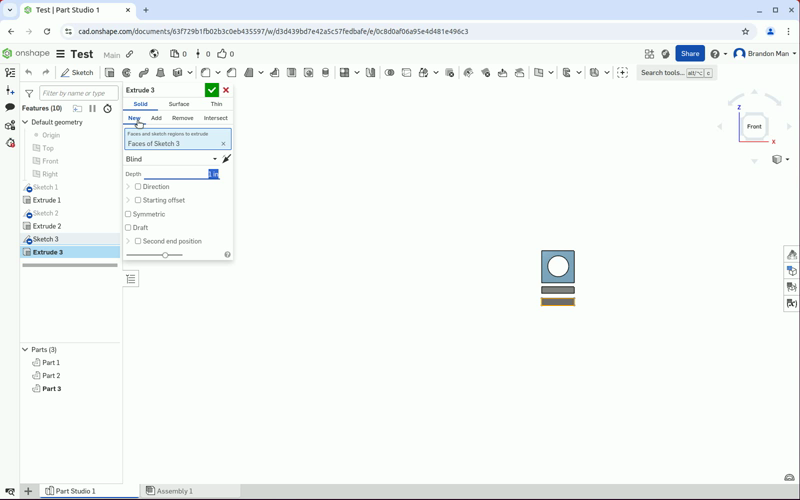
text(0.722)
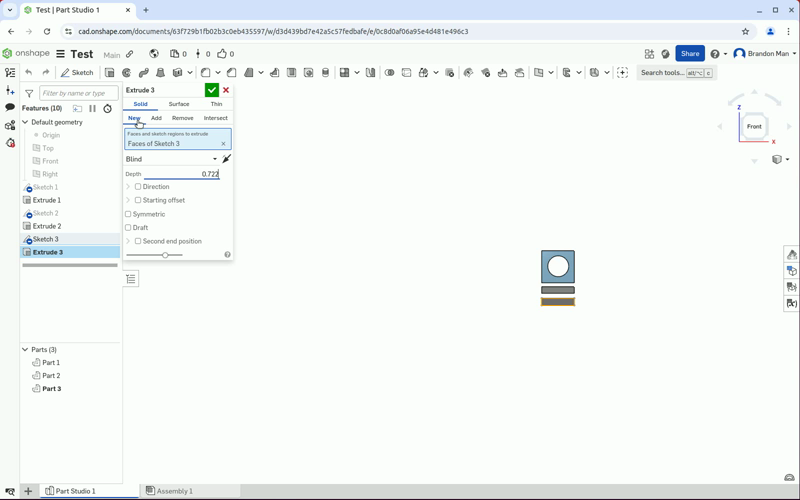
key(enter)
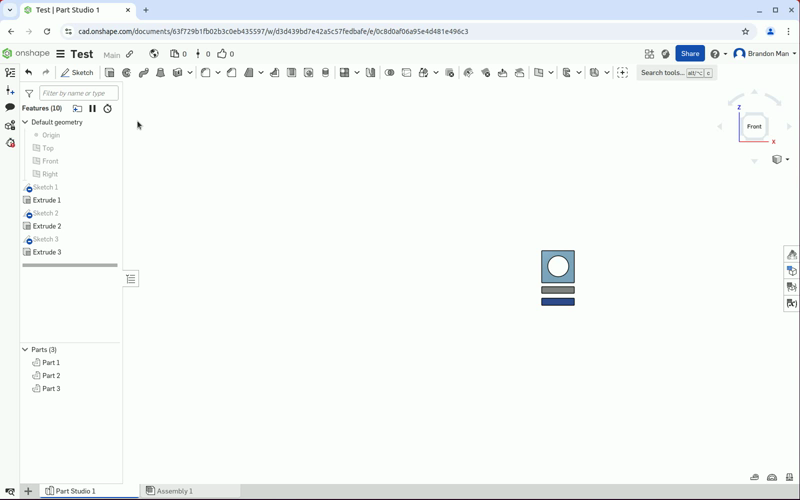
key(shift+h)
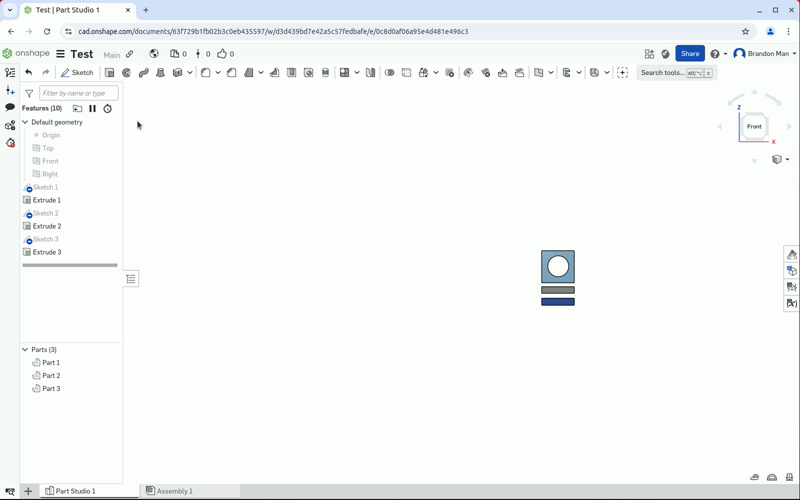
key(shift+h)
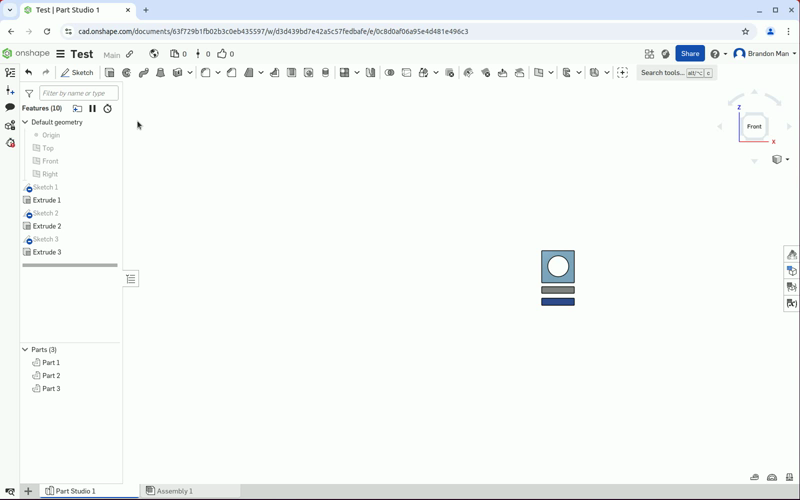
mouse_move(73, 189)
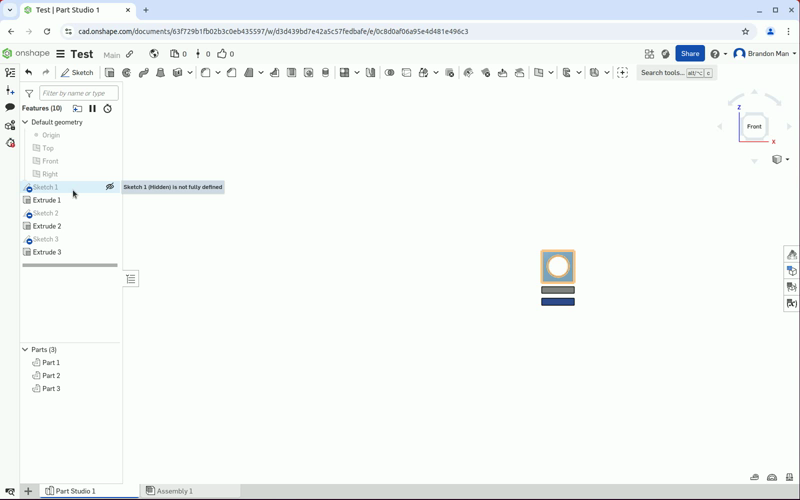
click(73, 189)
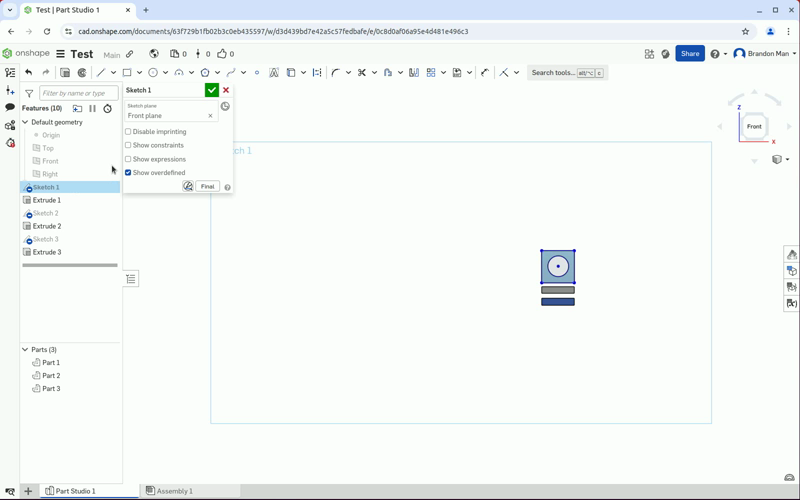
mouse_move(229, 92)
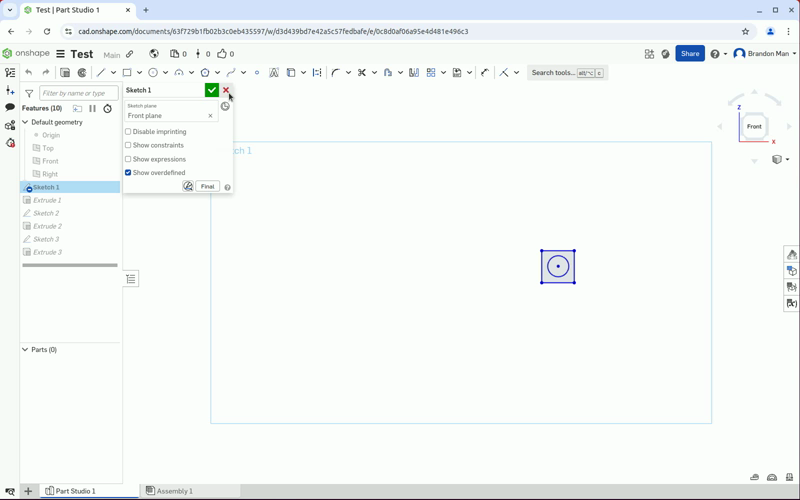
click(229, 92)
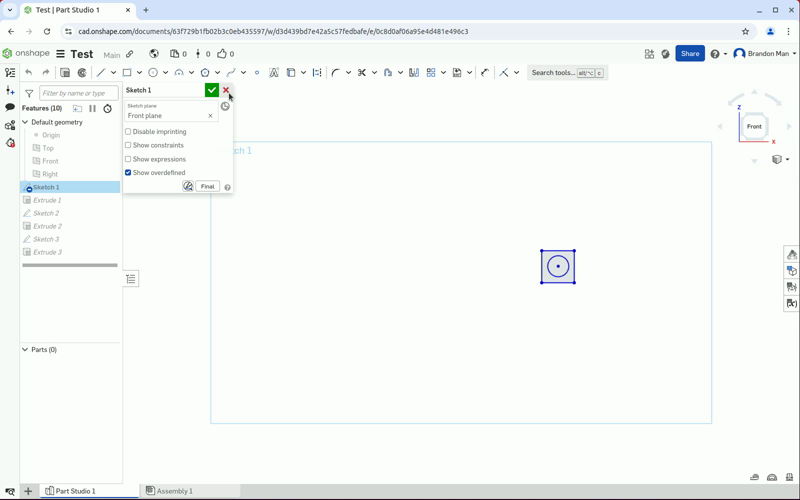
key(shift+s)
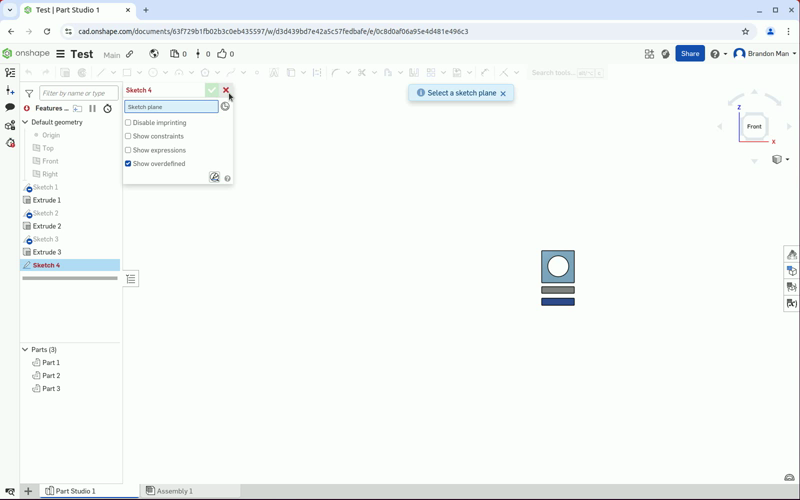
mouse_move(73, 163)
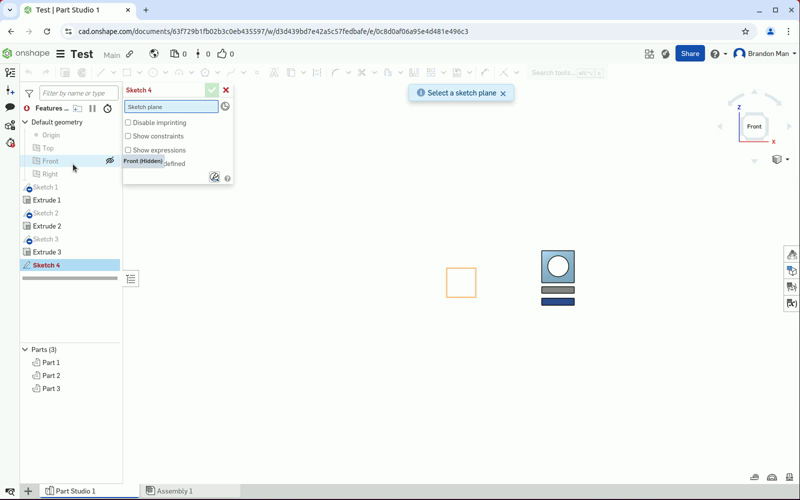
click(73, 163)
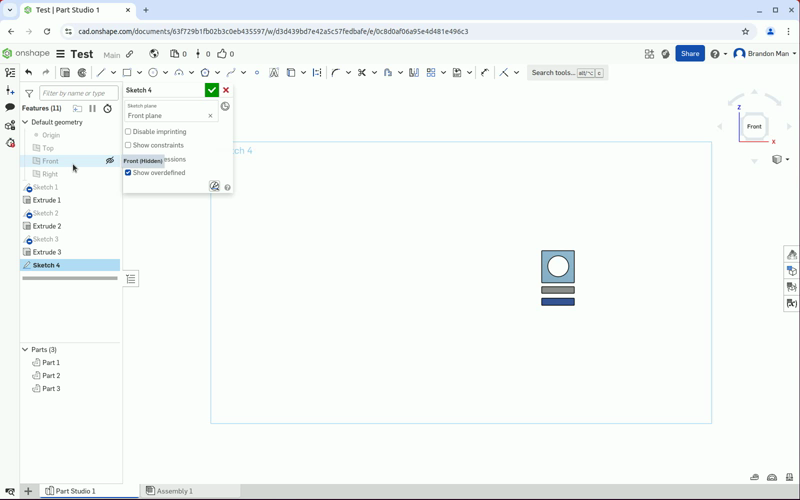
mouse_move(73, 352)
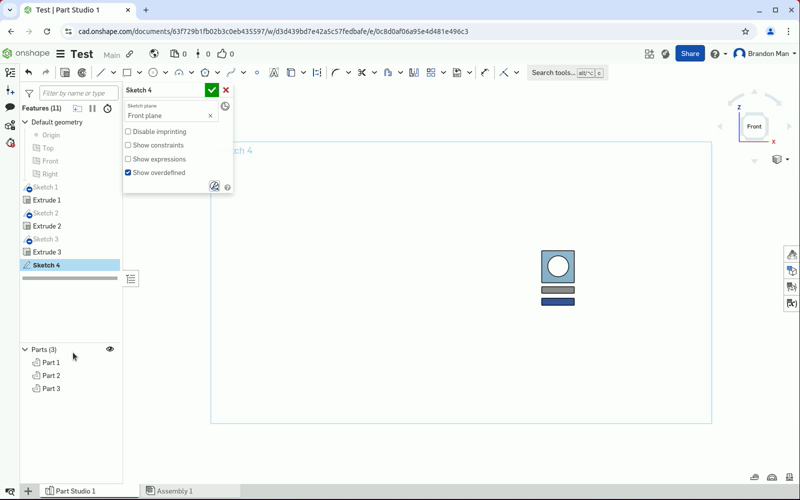
key(y)
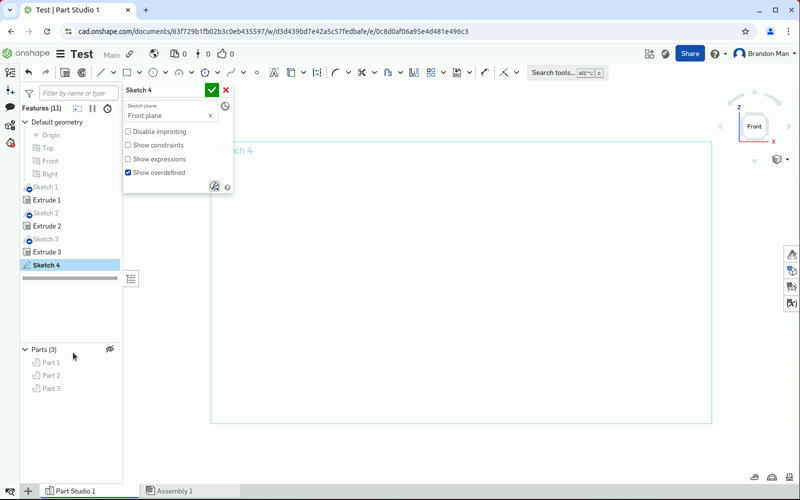
key(a)
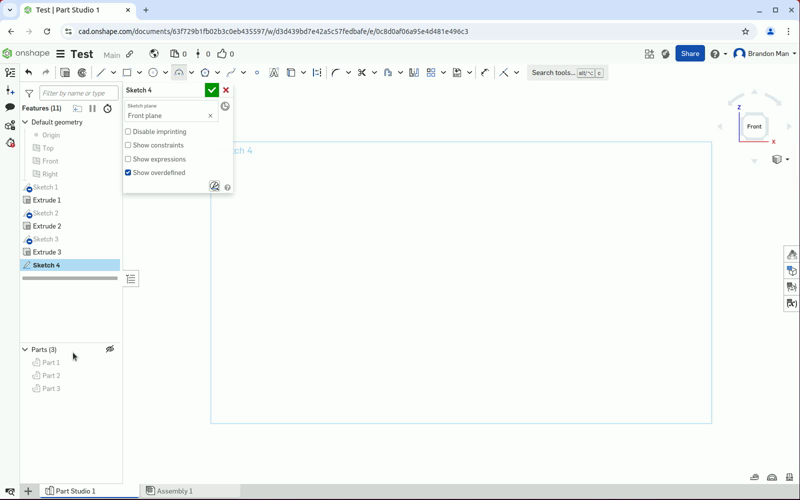
key_down(shift)
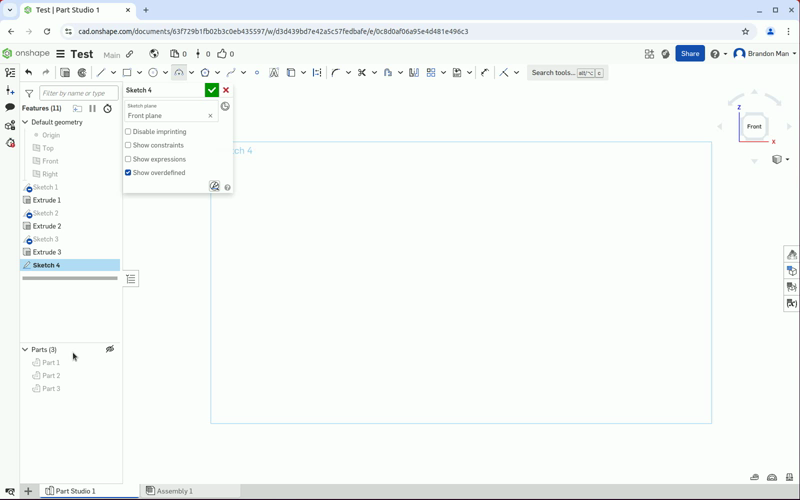
mouse_move(541, 318)
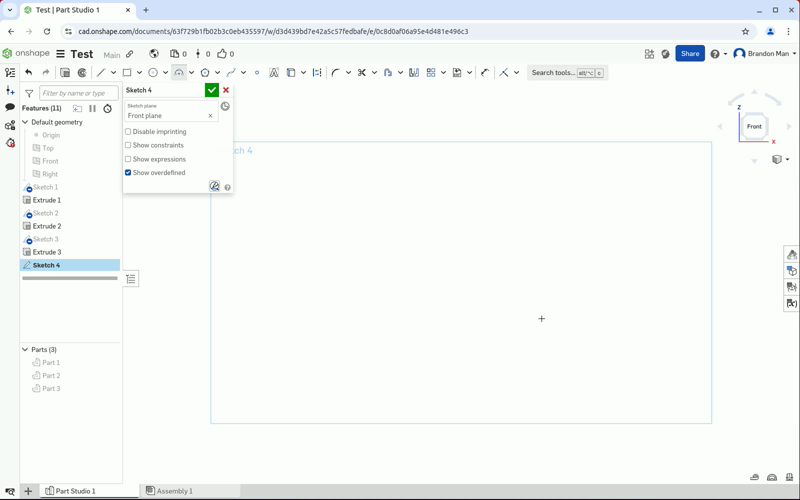
click(541, 318)
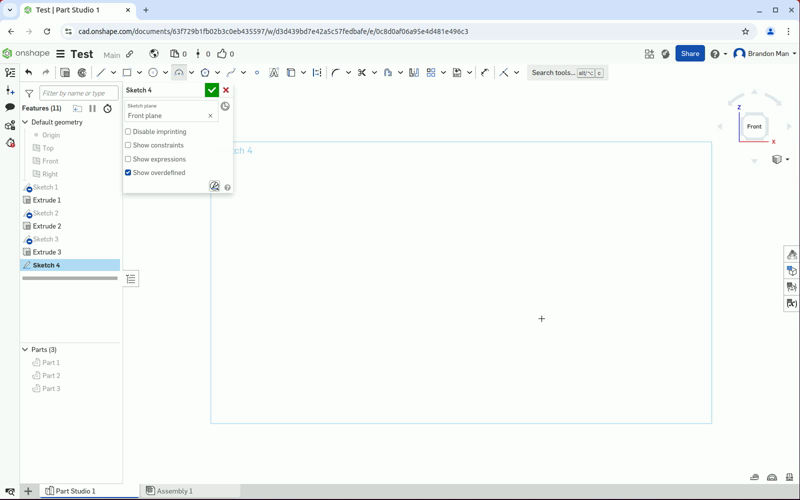
key_up(shift)
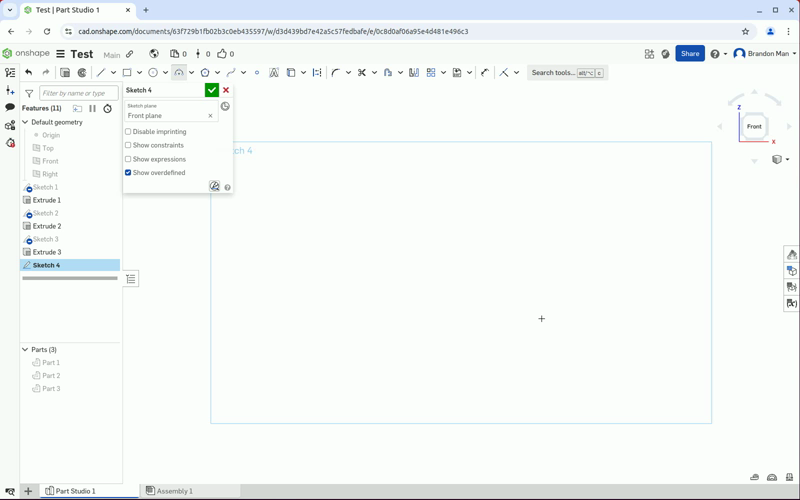
key_down(shift)
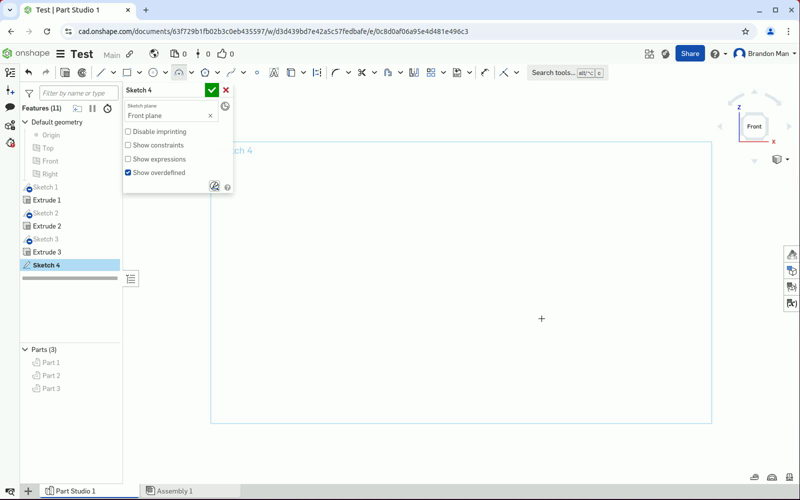
mouse_move(550, 327)
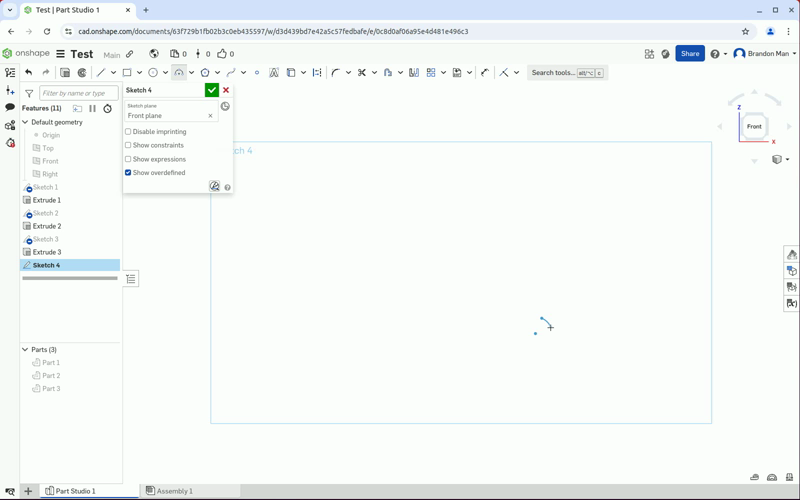
click(550, 327)
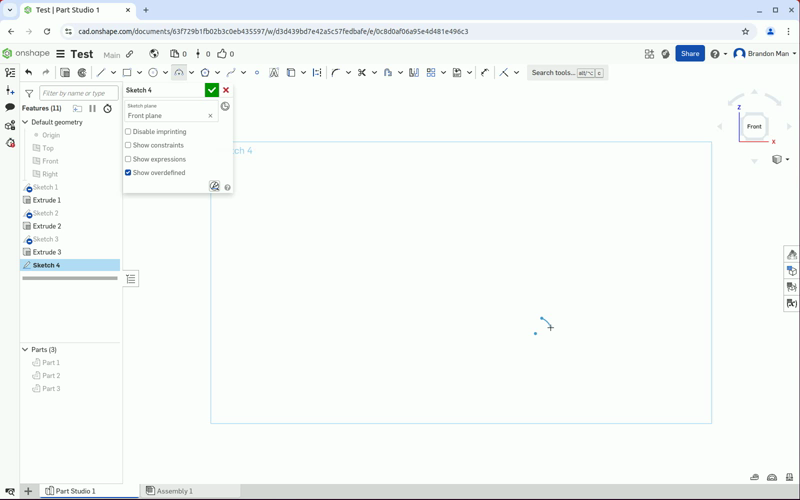
mouse_move(544, 324)
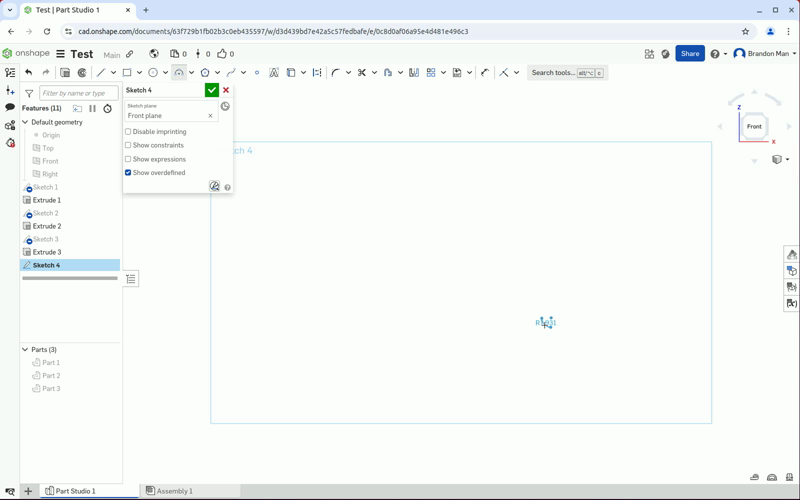
click(544, 324)
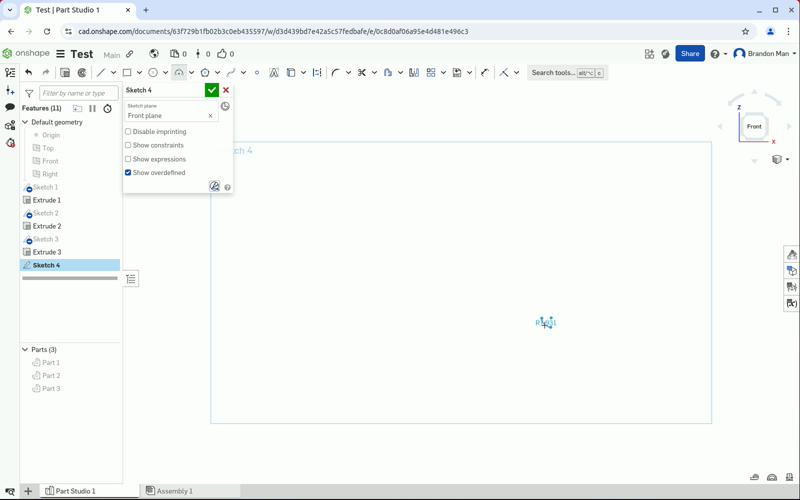
key_up(shift)
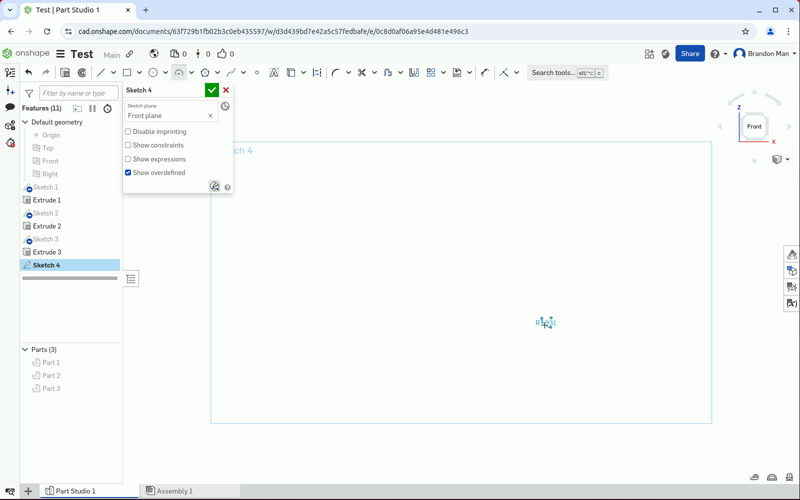
key(esc)
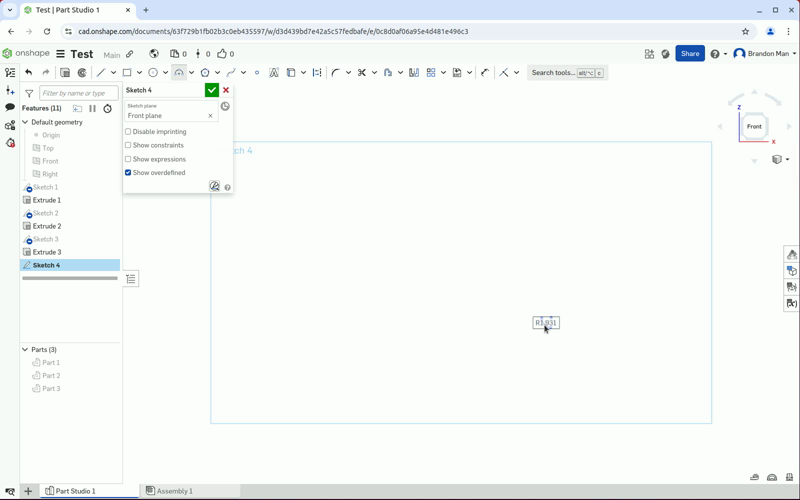
key(l)
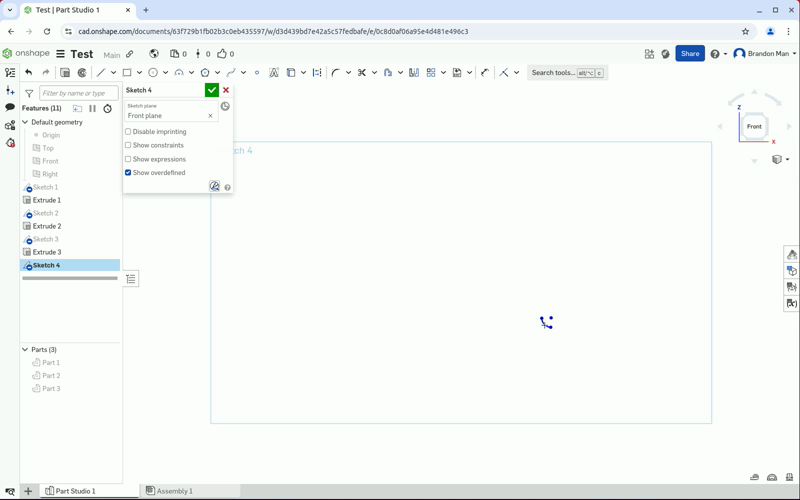
mouse_move(550, 327)
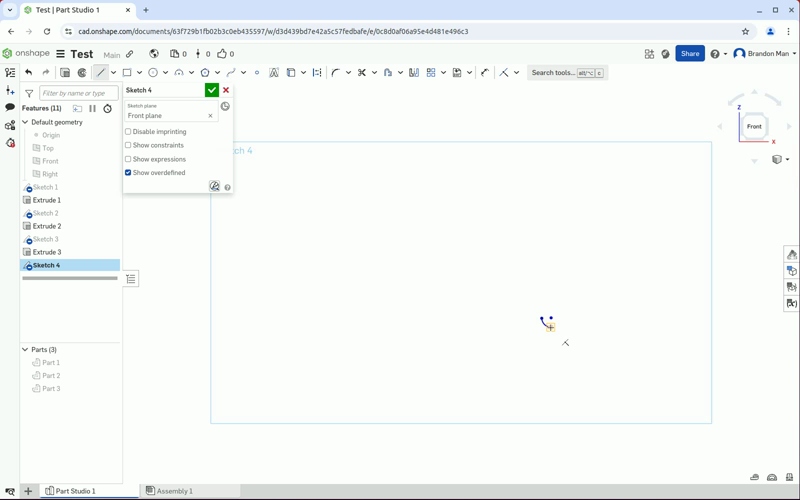
click(550, 327)
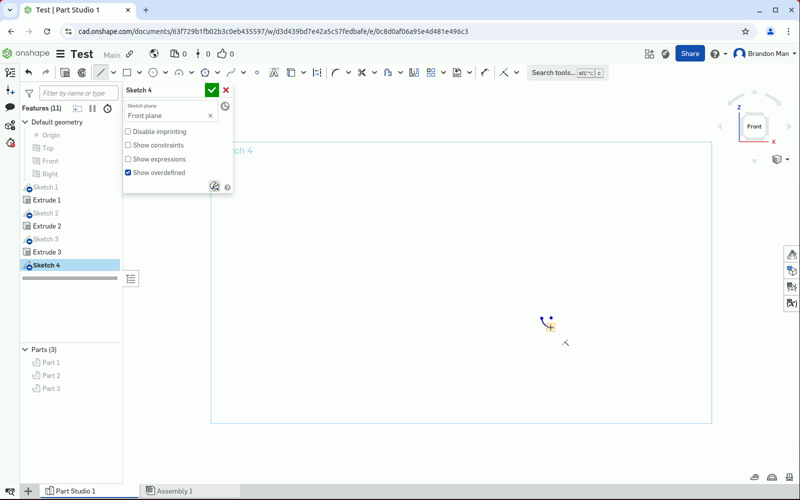
key_down(shift)
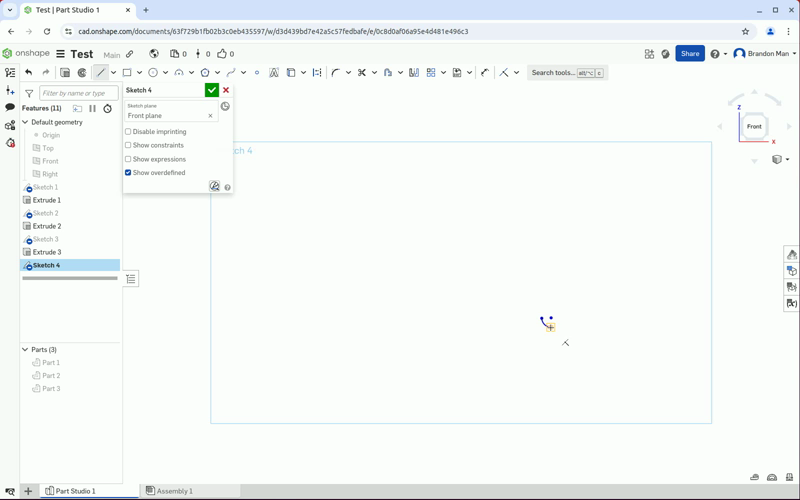
mouse_move(580, 327)
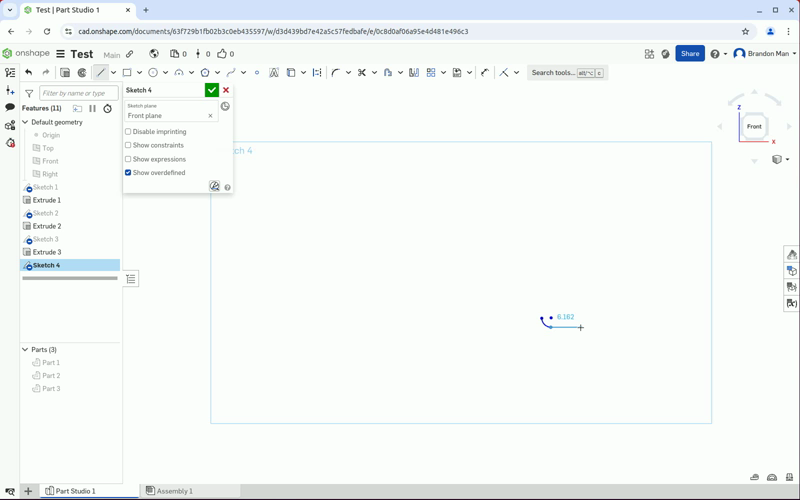
mouse_move(564, 327)
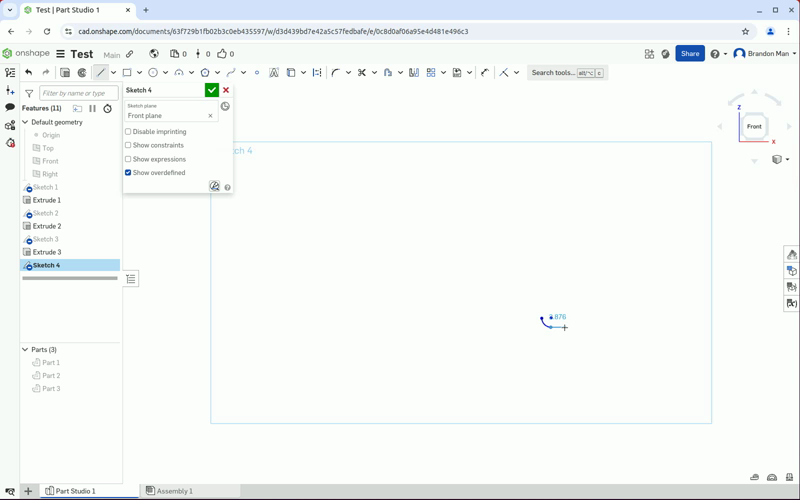
click(564, 327)
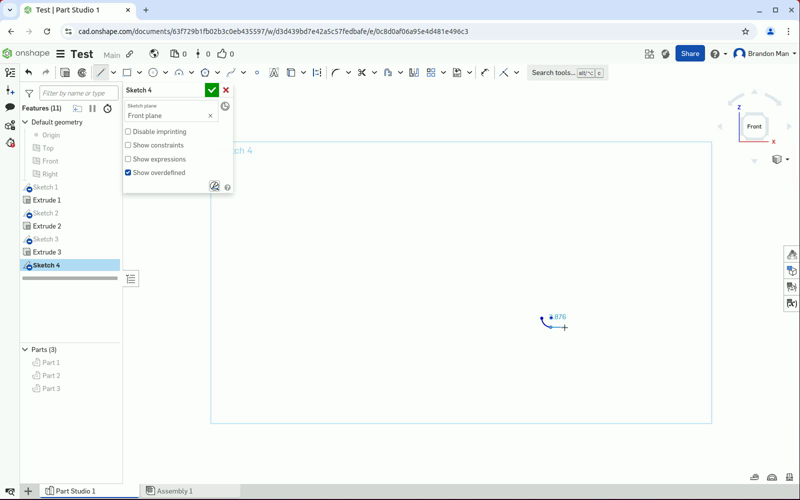
key_up(shift)
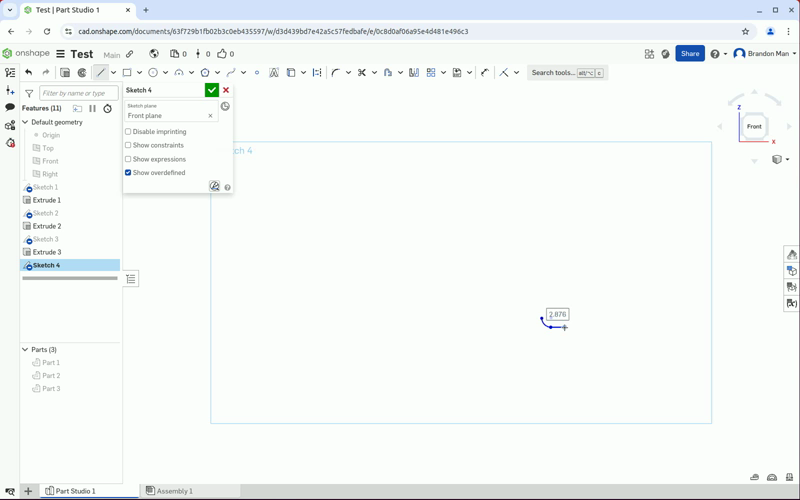
key(esc)
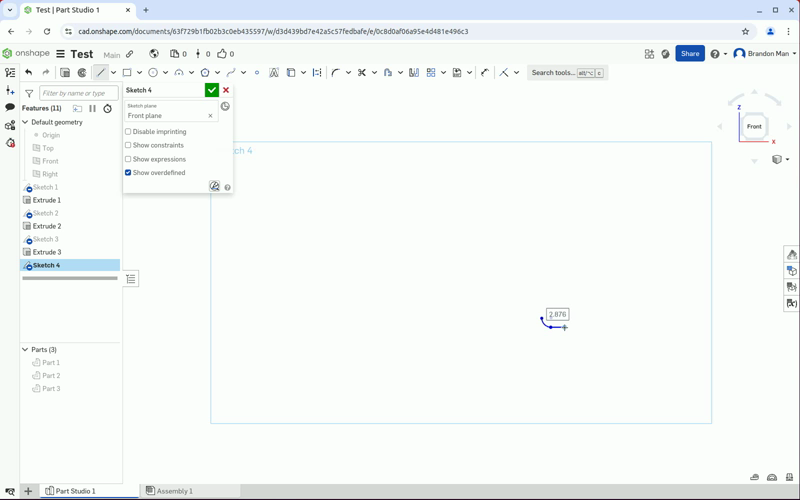
key(a)
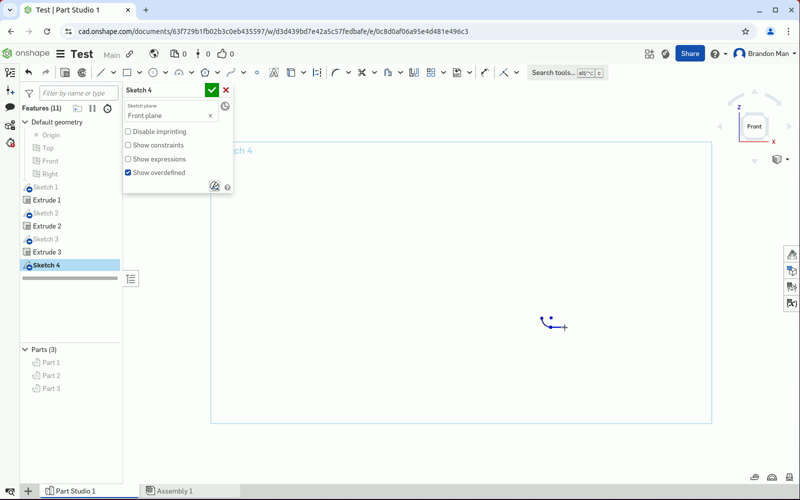
mouse_move(564, 327)
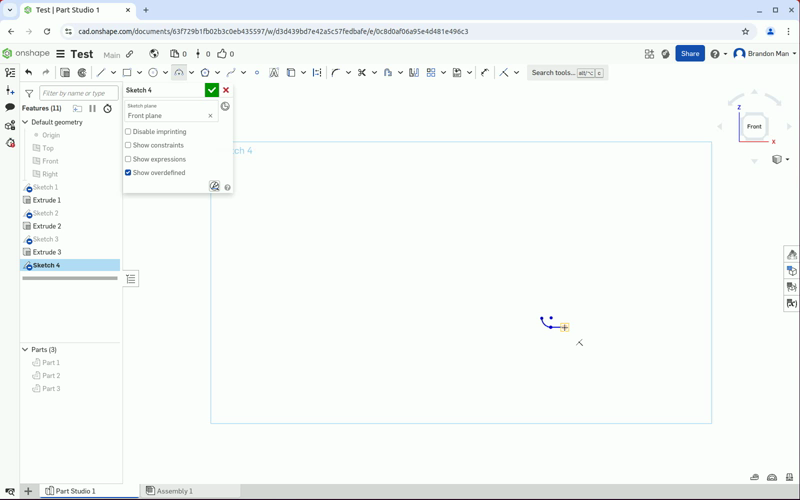
click(564, 327)
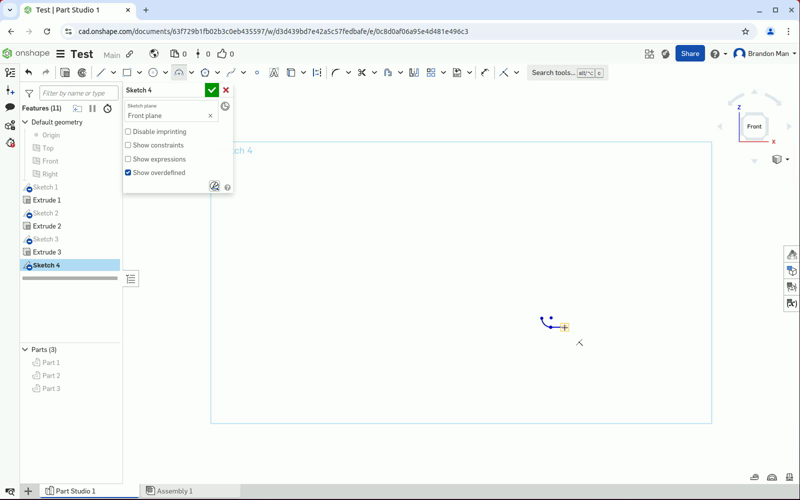
key_down(shift)
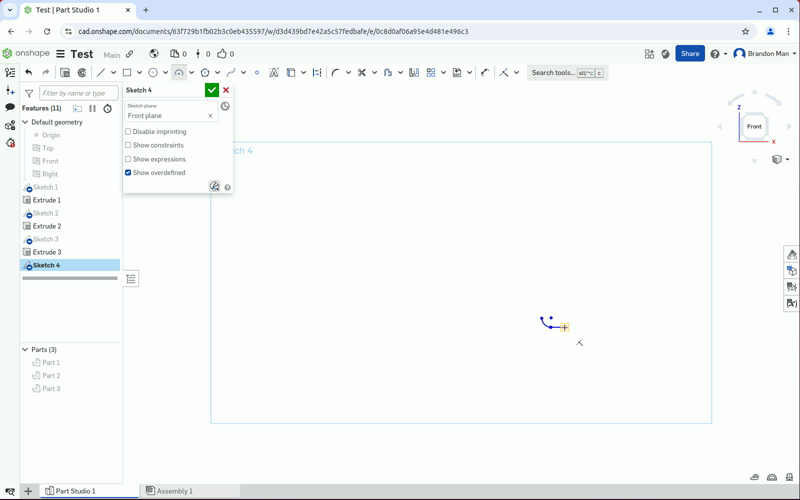
mouse_move(574, 318)
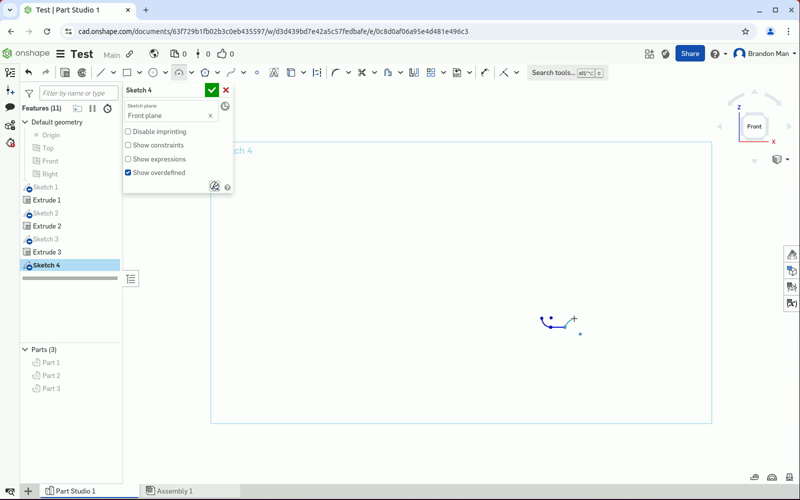
click(574, 318)
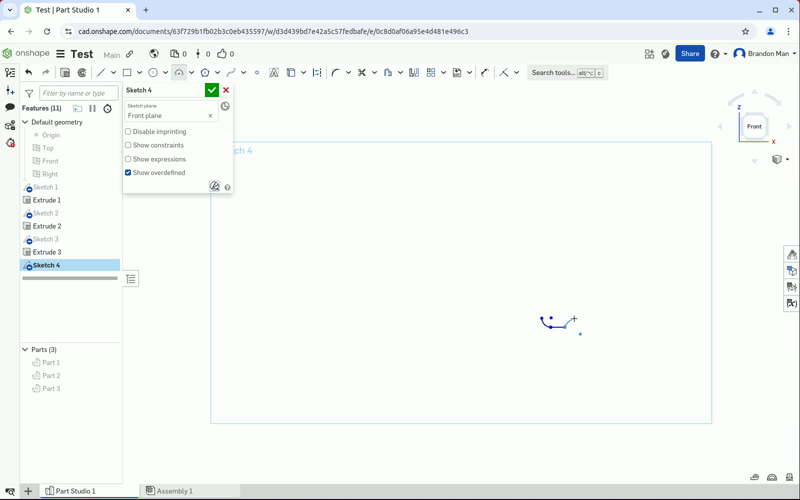
mouse_move(571, 324)
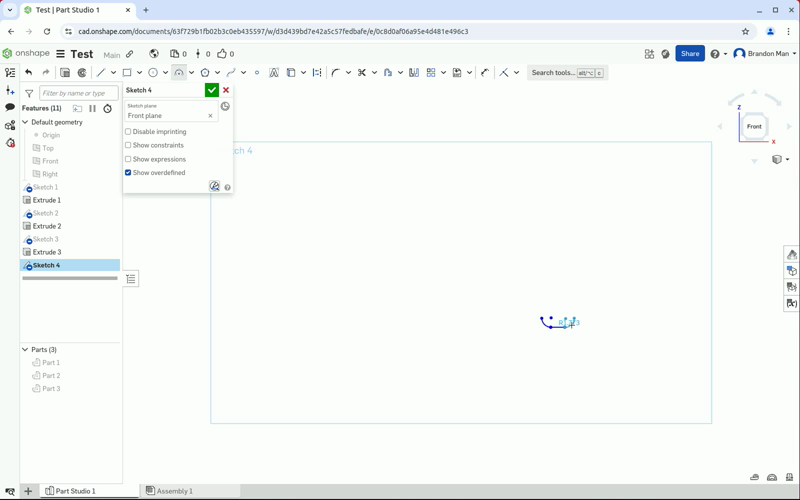
click(571, 324)
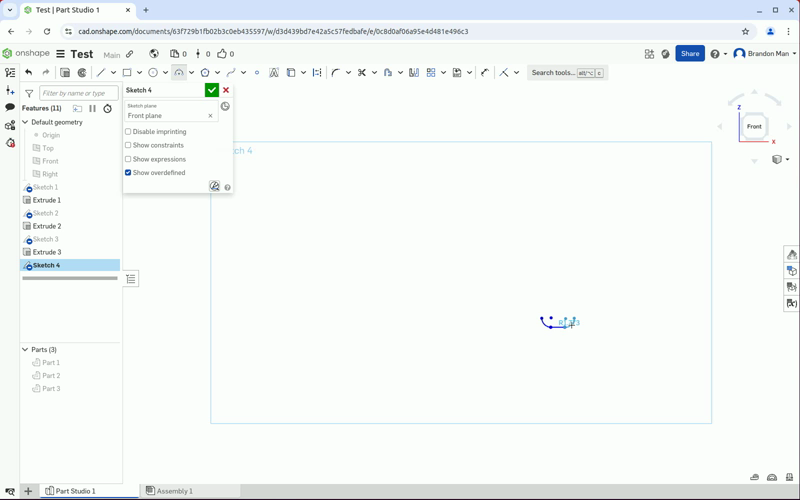
key_up(shift)
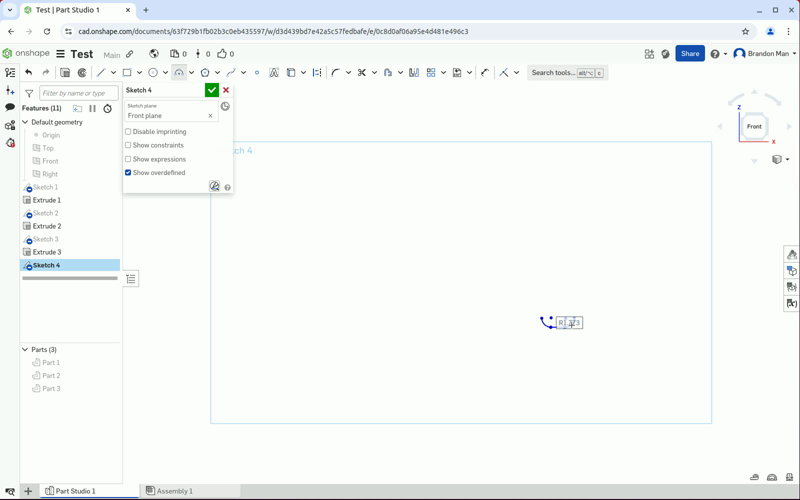
key(esc)
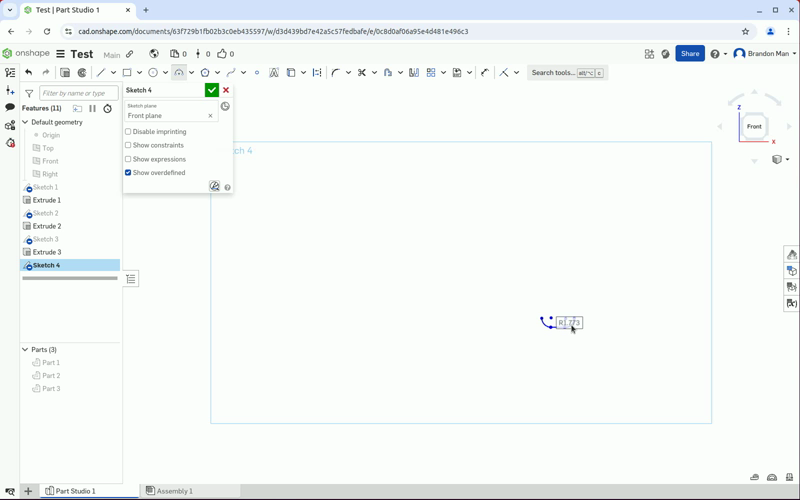
key(l)
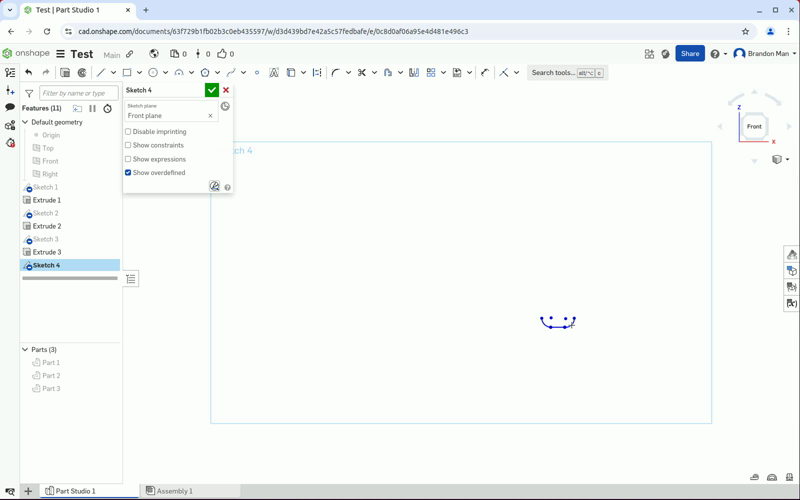
mouse_move(574, 318)
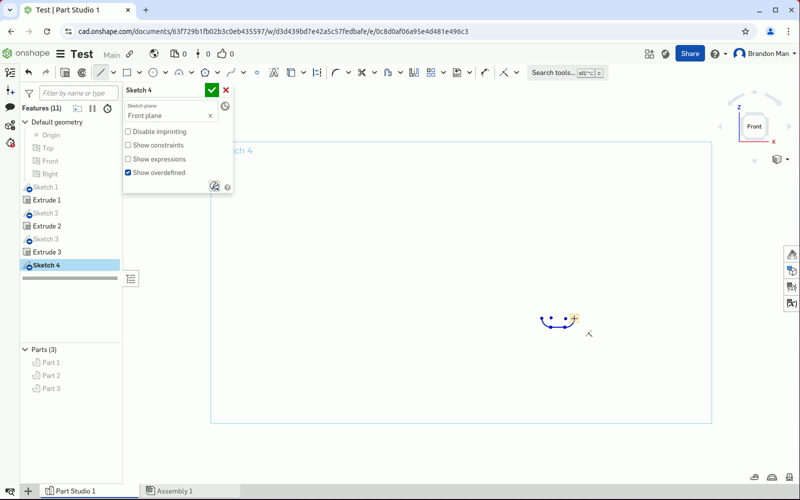
click(574, 318)
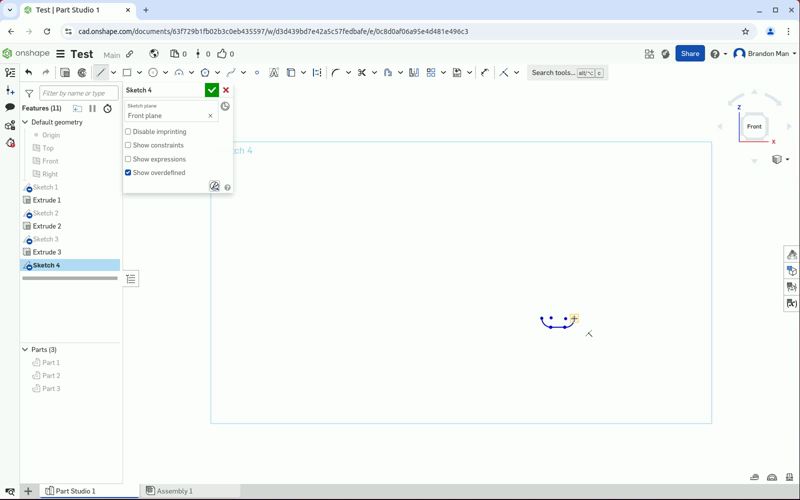
key_down(shift)
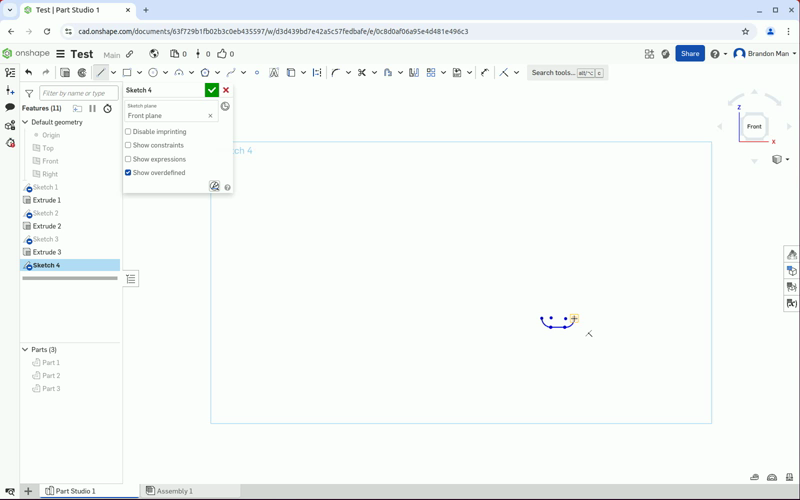
mouse_move(589, 318)
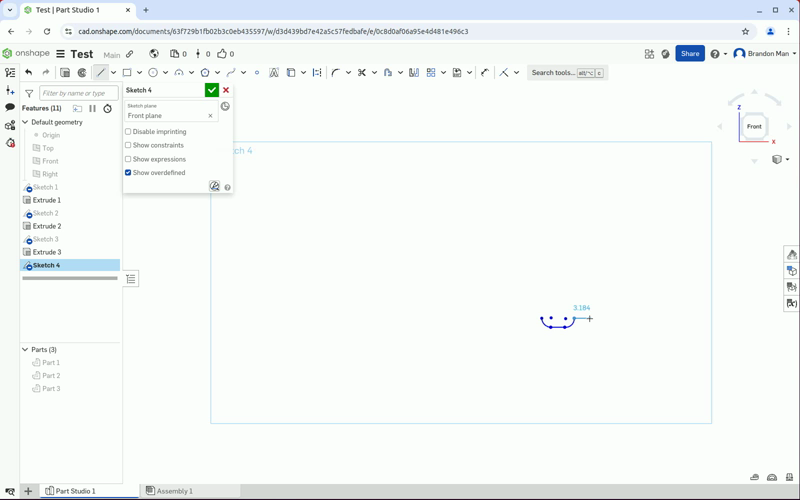
mouse_move(574, 308)
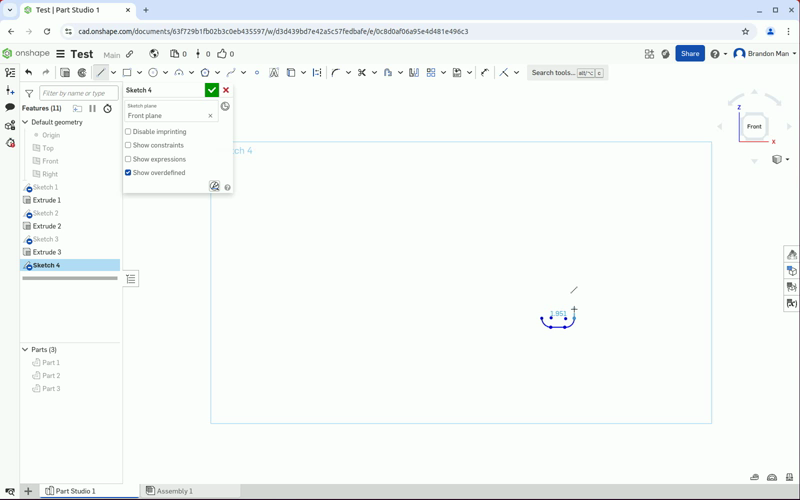
click(574, 308)
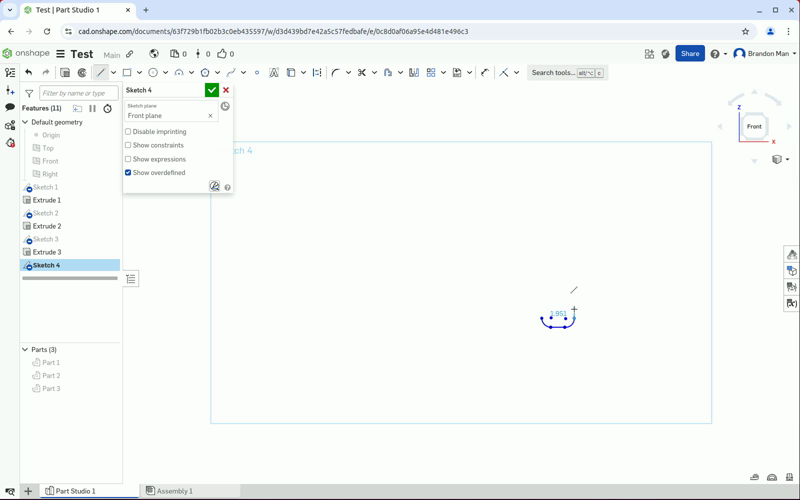
key_up(shift)
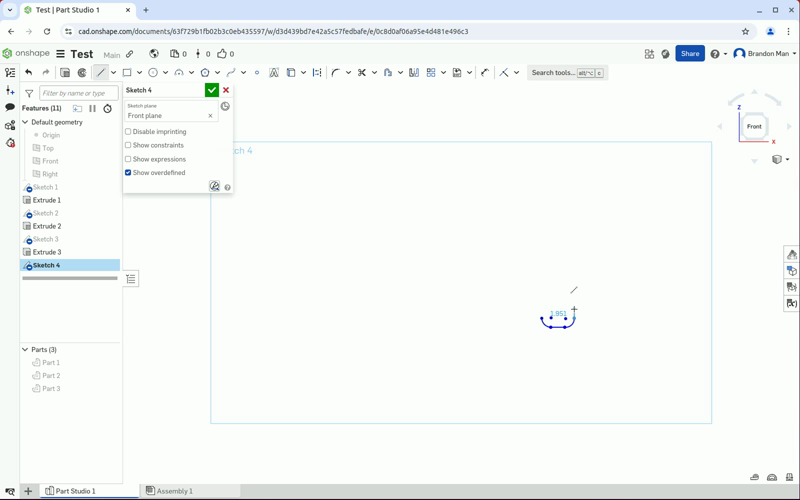
key_down(shift)
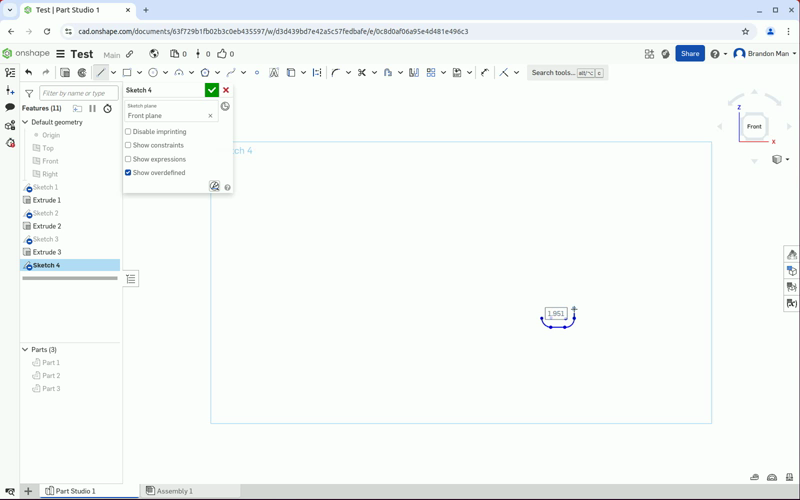
mouse_move(589, 308)
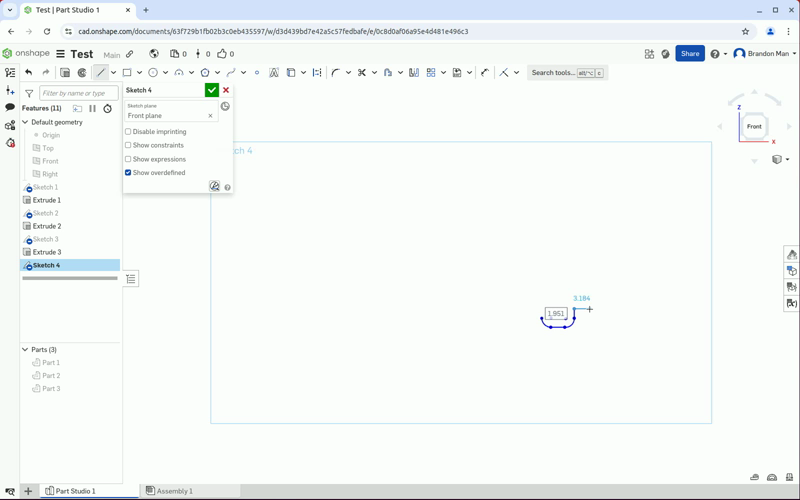
mouse_move(541, 308)
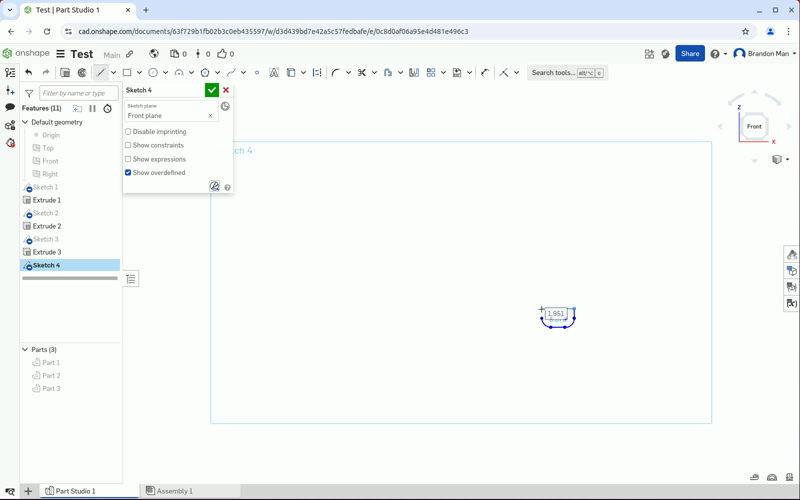
click(541, 308)
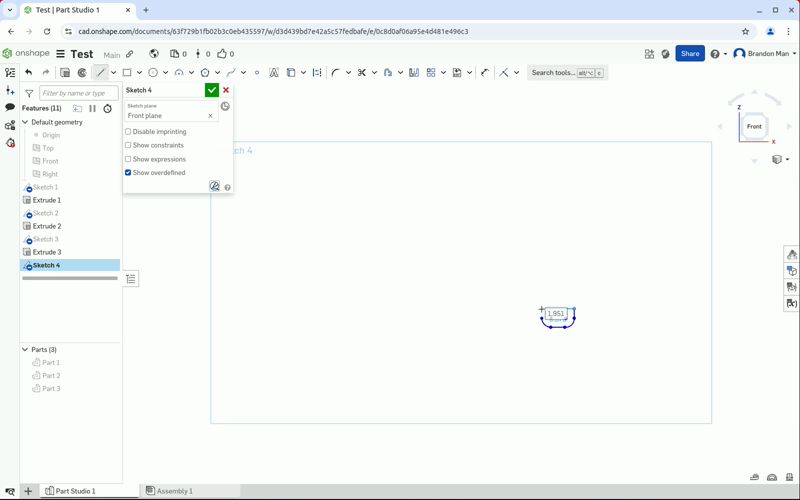
key_up(shift)
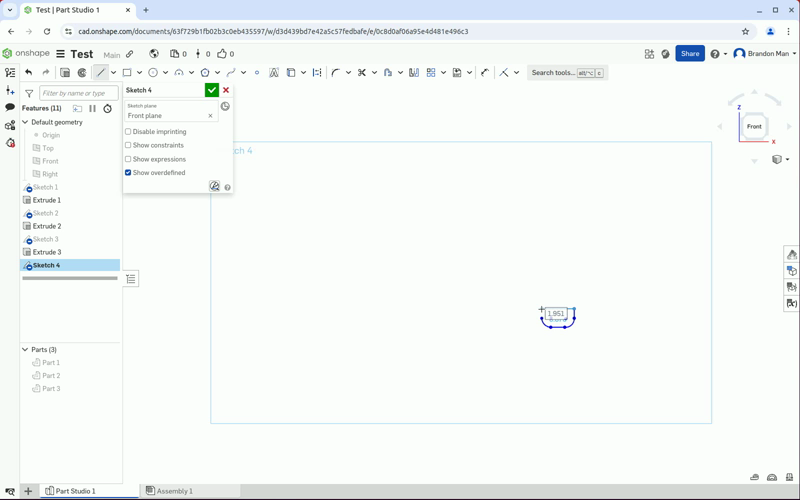
mouse_move(571, 308)
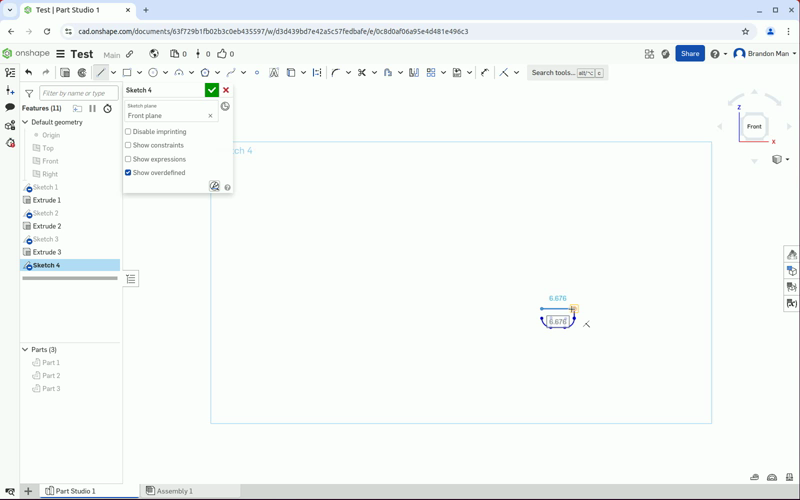
key_down(shift)
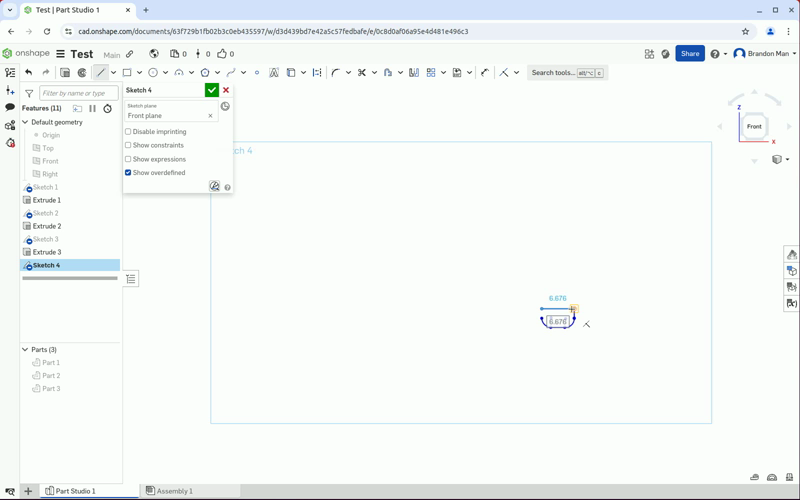
mouse_move(541, 318)
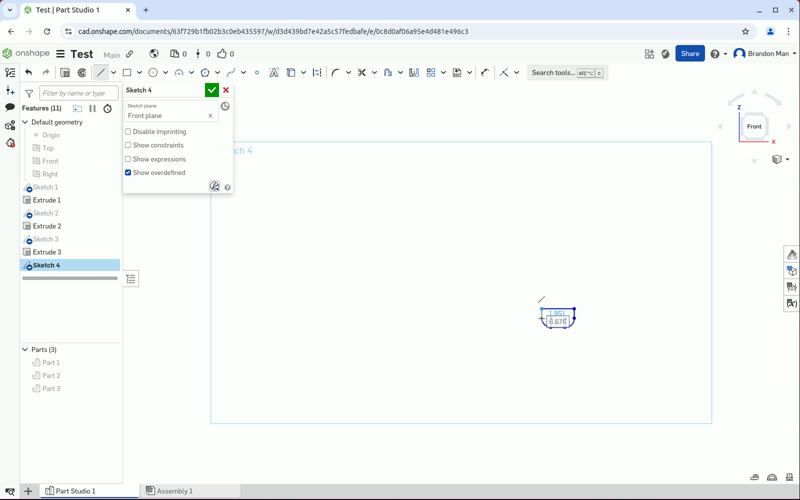
key_up(shift)
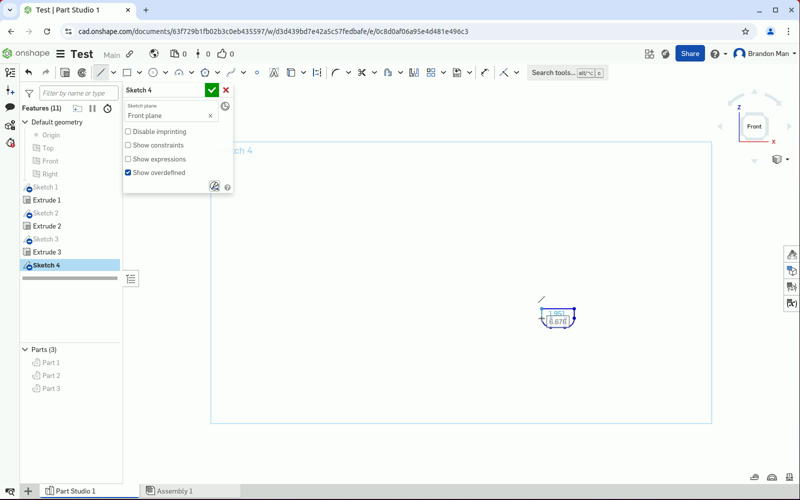
click(541, 318)
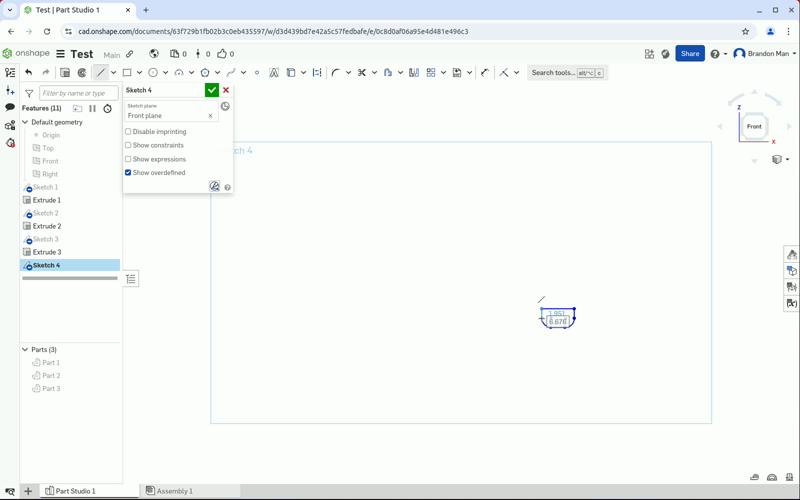
key(esc)
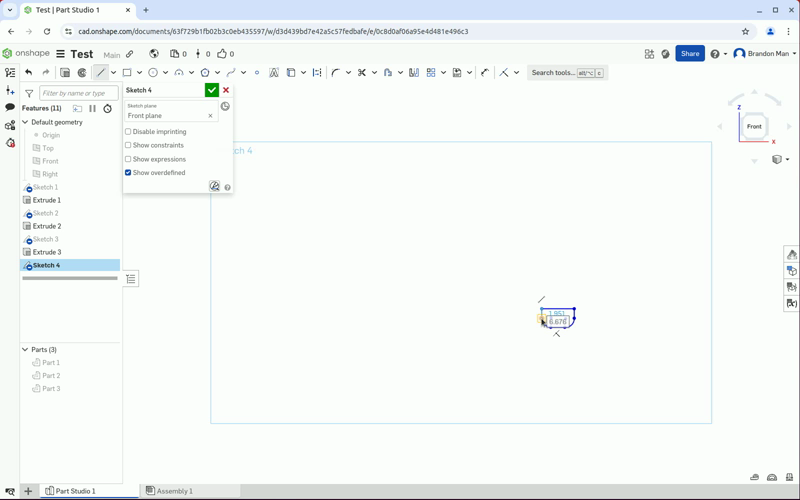
key(c)
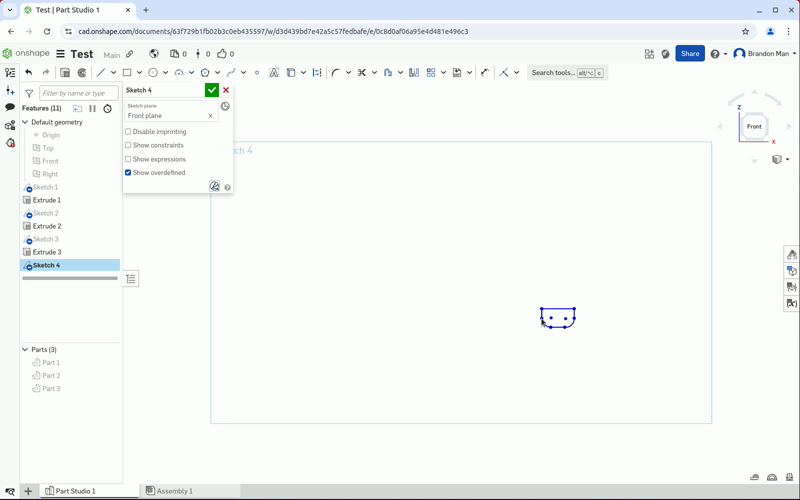
key_down(shift)
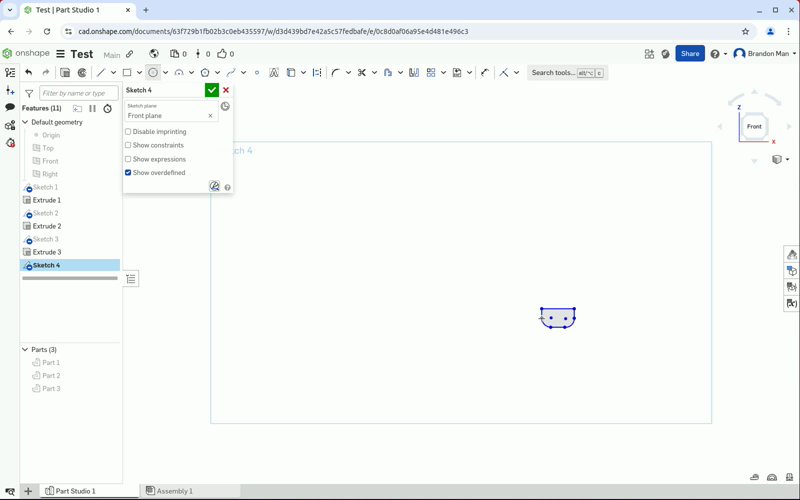
mouse_move(558, 318)
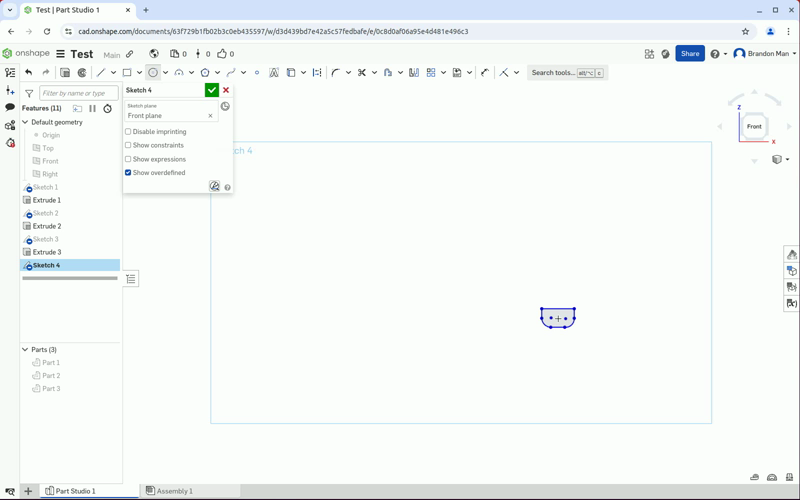
click(558, 318)
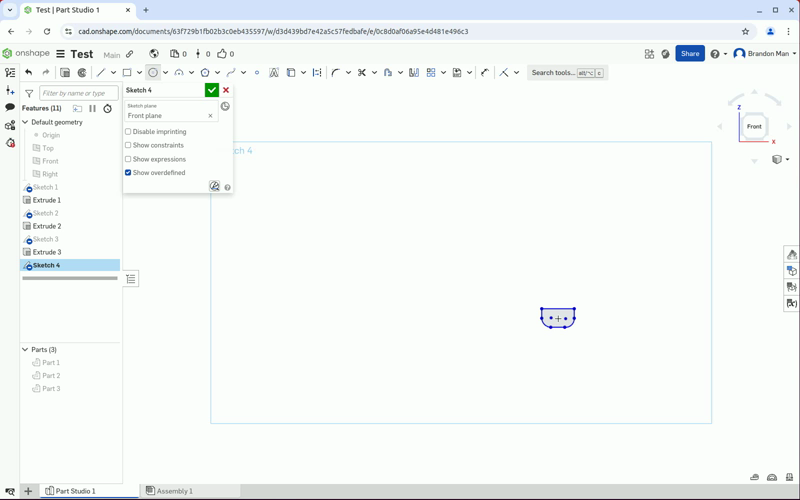
key_up(shift)
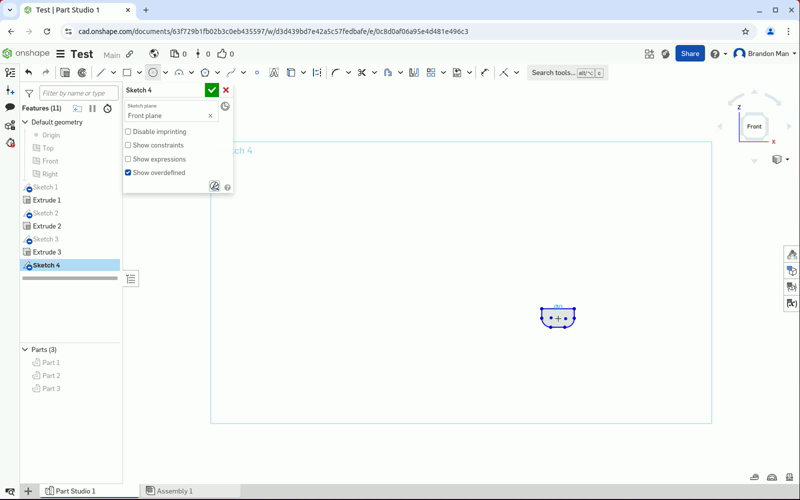
mouse_move(562, 318)
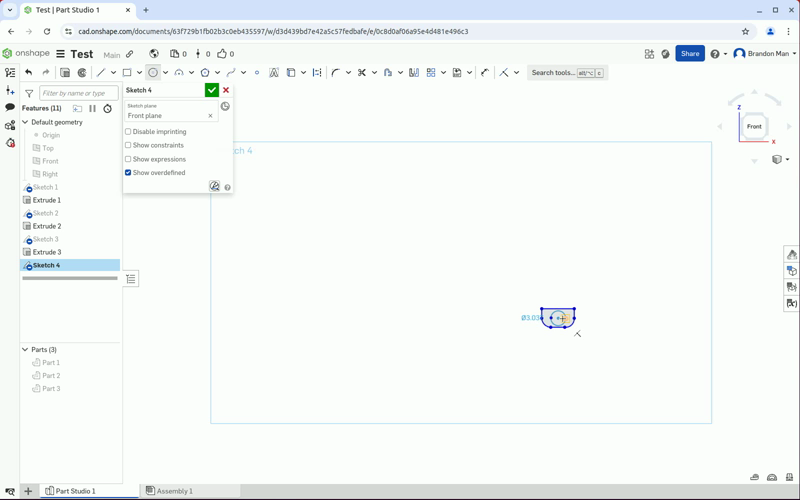
scroll(6)
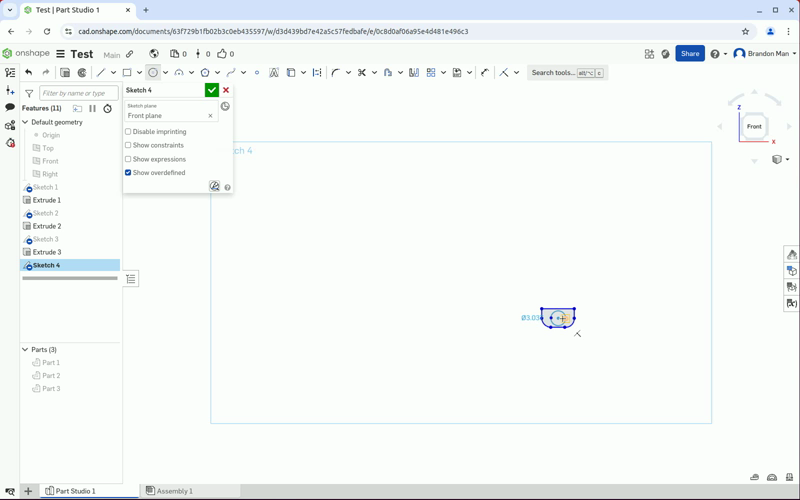
scroll(6)
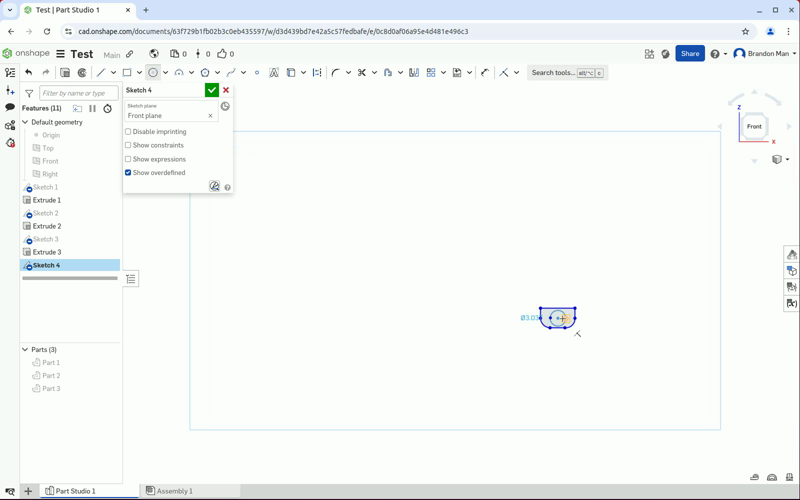
scroll(6)
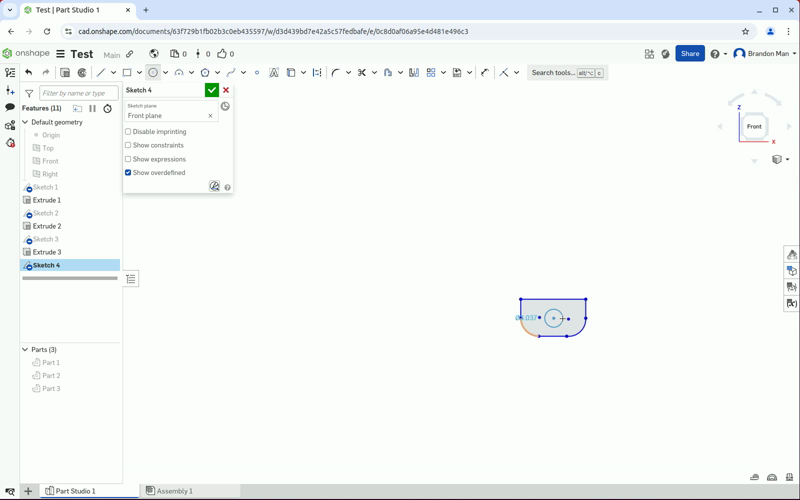
scroll(6)
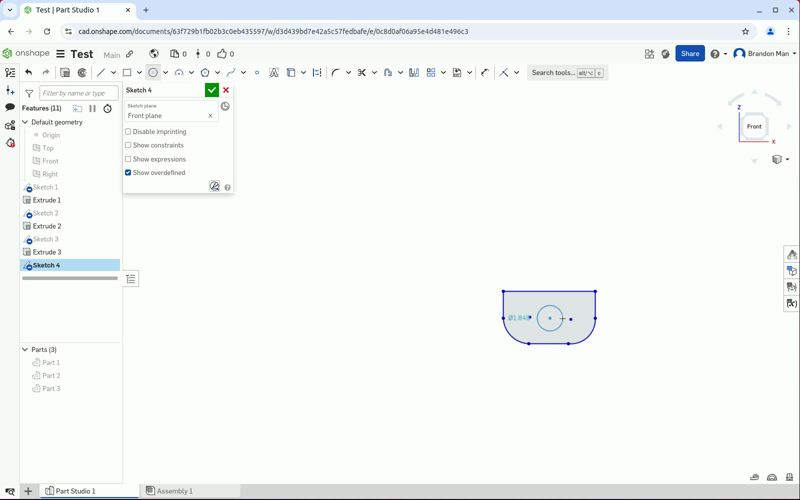
scroll(6)
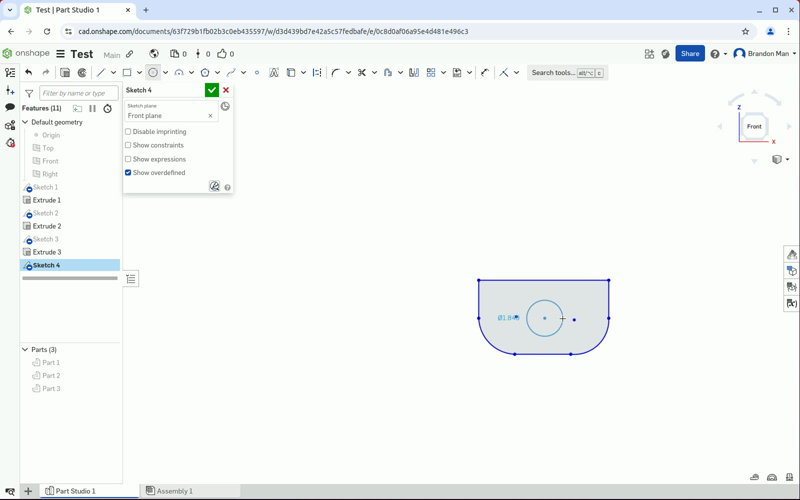
scroll(6)
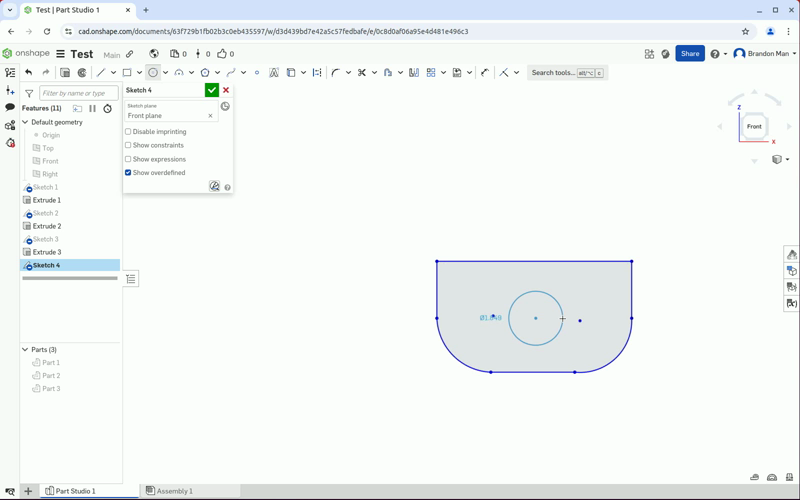
scroll(6)
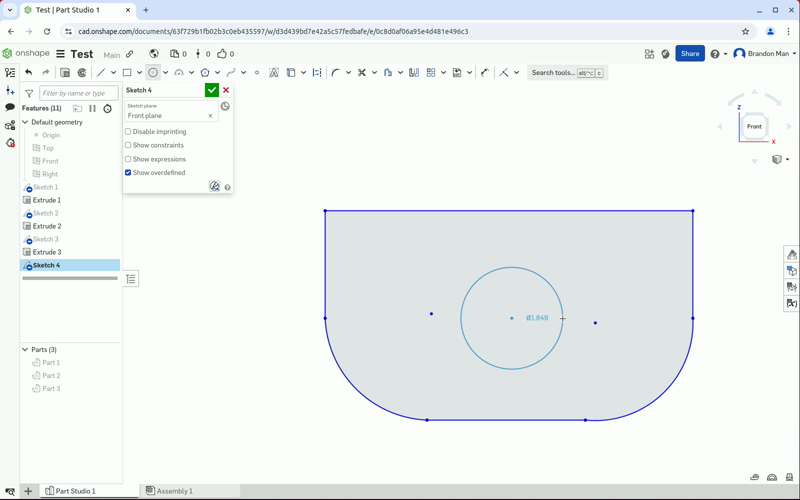
click(562, 318)
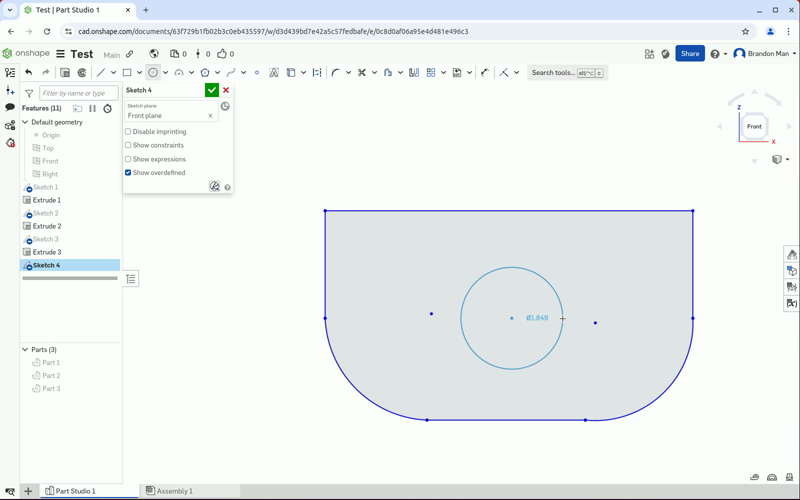
scroll(-6)
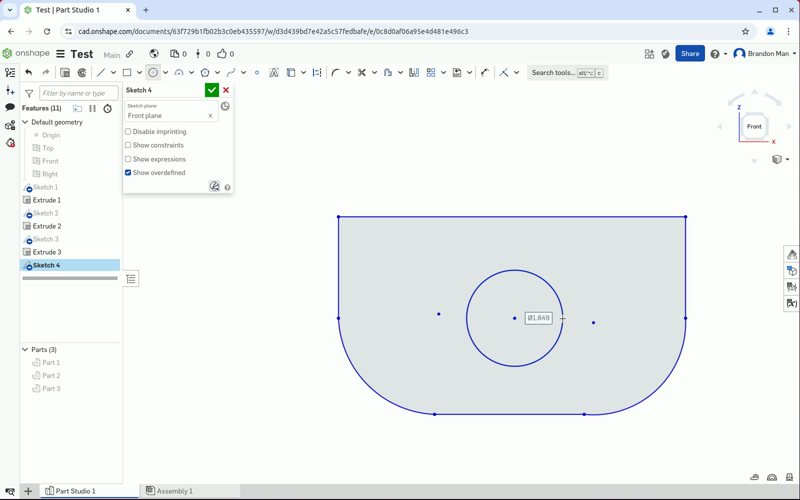
scroll(-6)
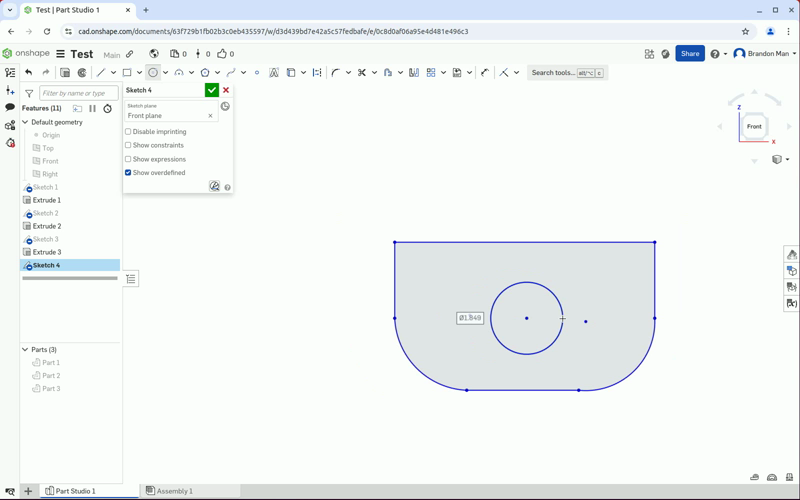
scroll(-6)
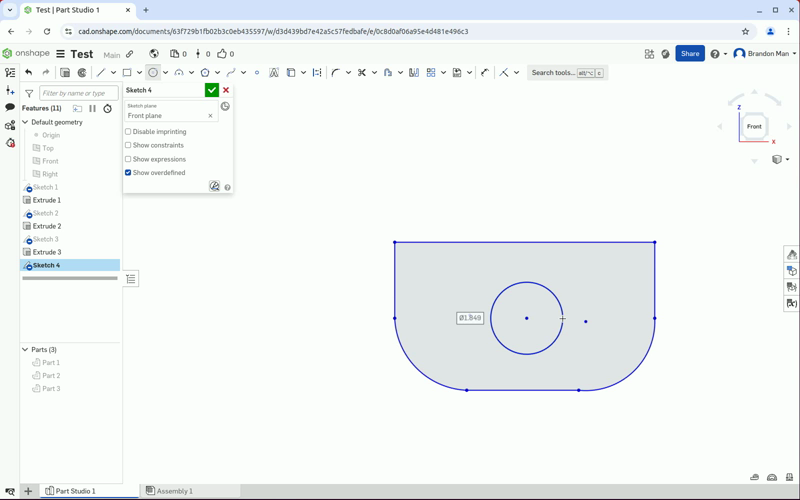
scroll(-6)
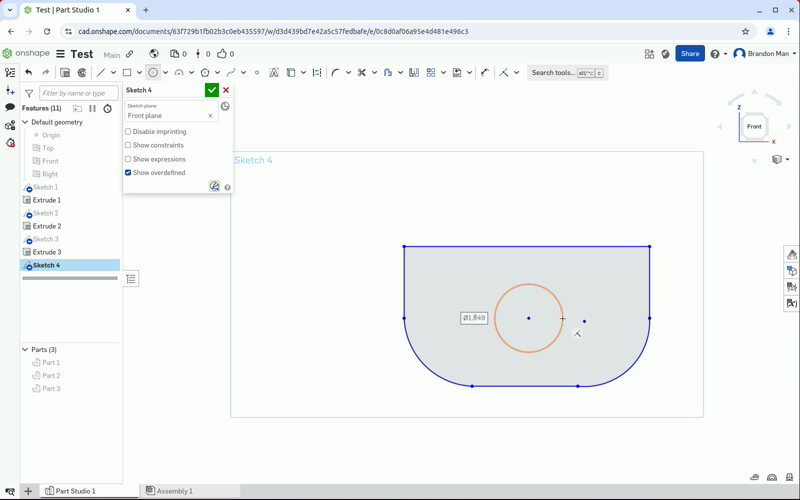
scroll(-6)
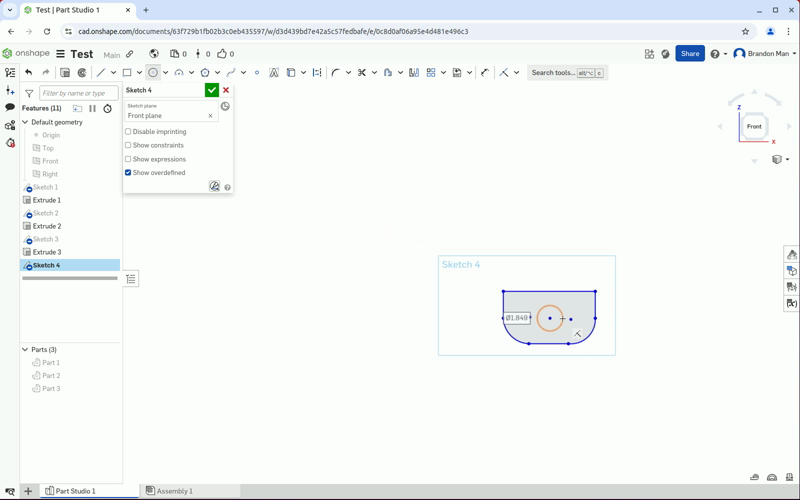
scroll(-6)
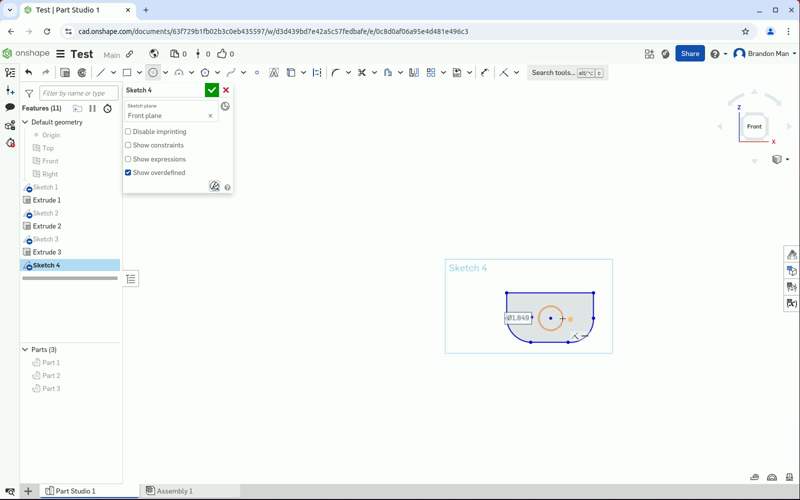
scroll(-6)
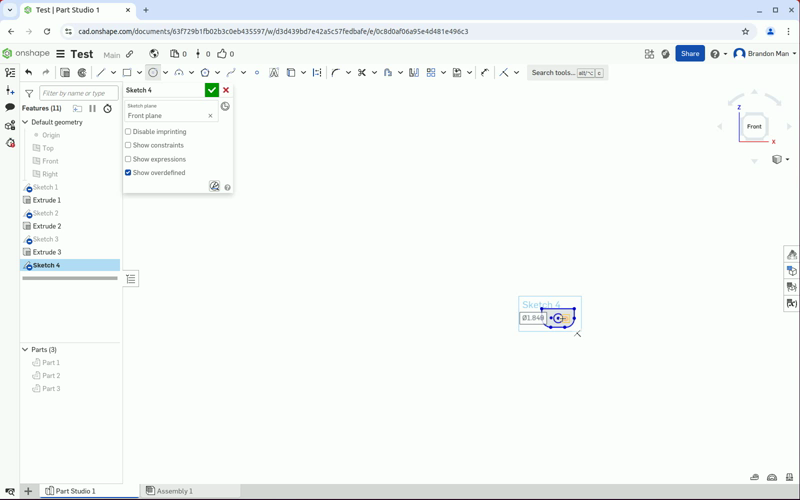
key(esc)
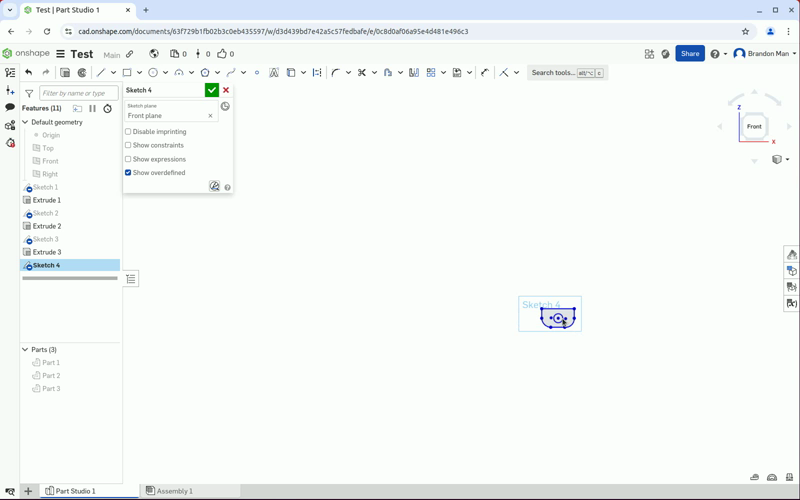
mouse_move(564, 311)
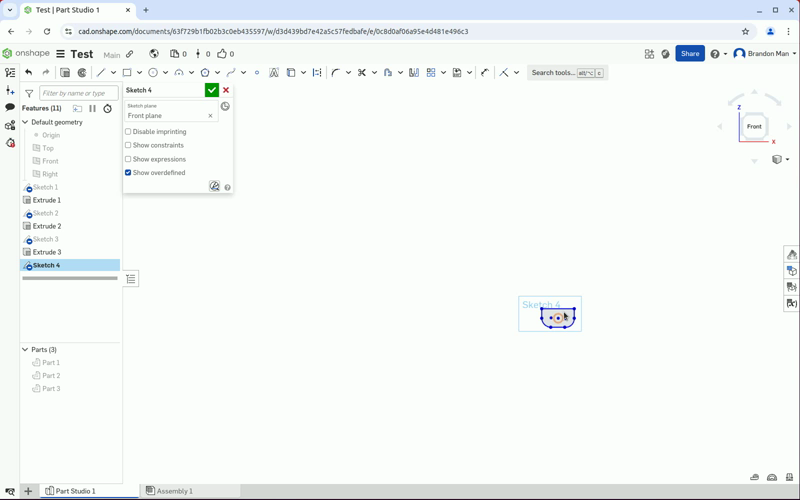
scroll(6)
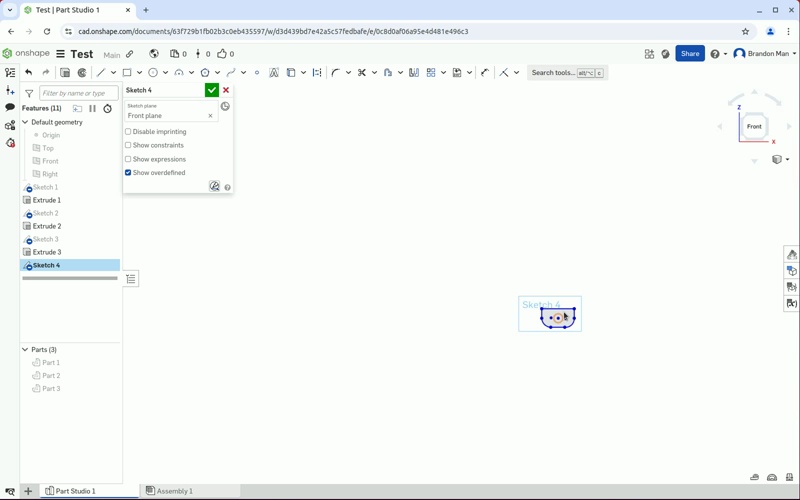
scroll(6)
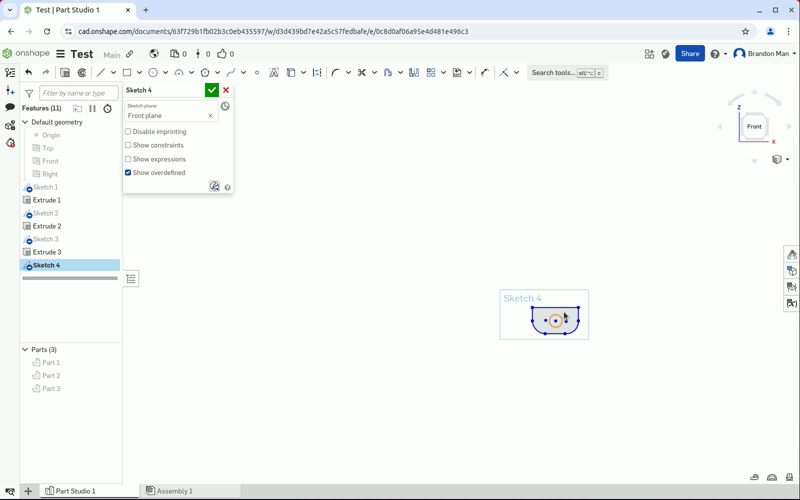
scroll(6)
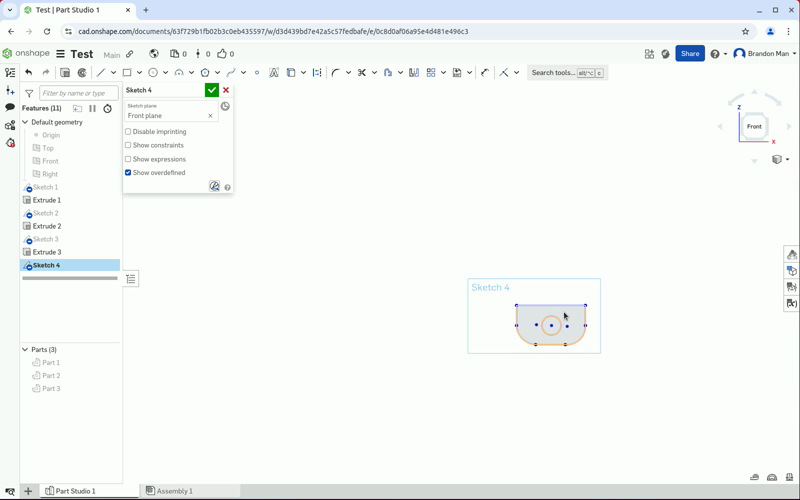
scroll(6)
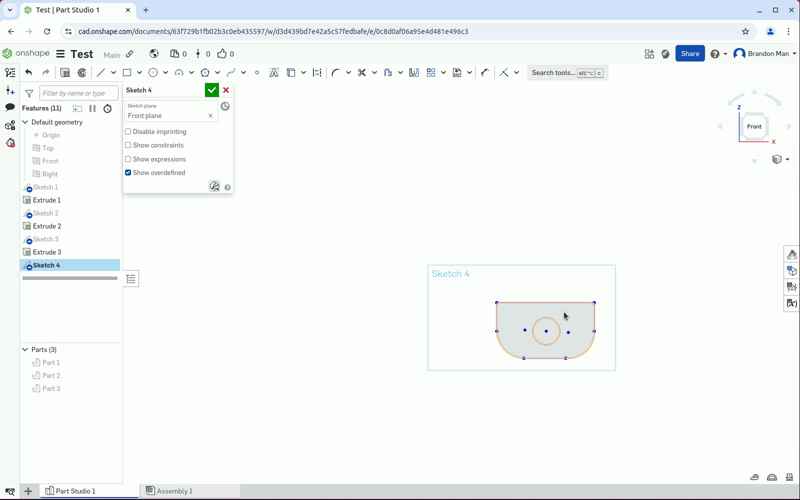
scroll(6)
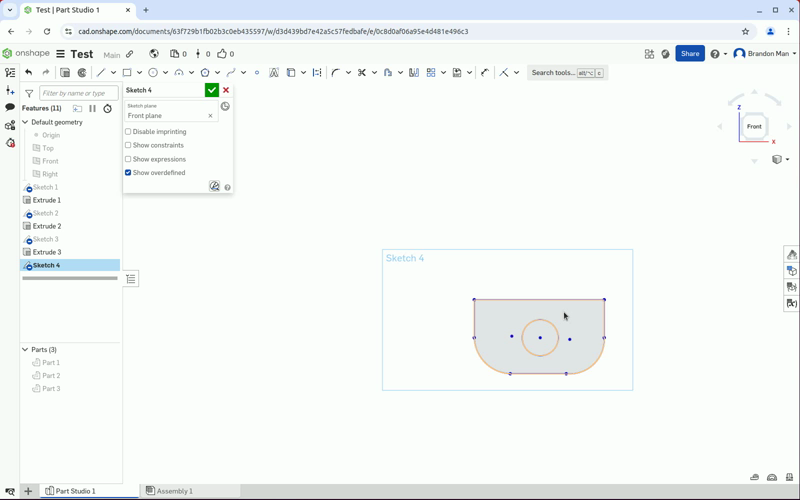
scroll(6)
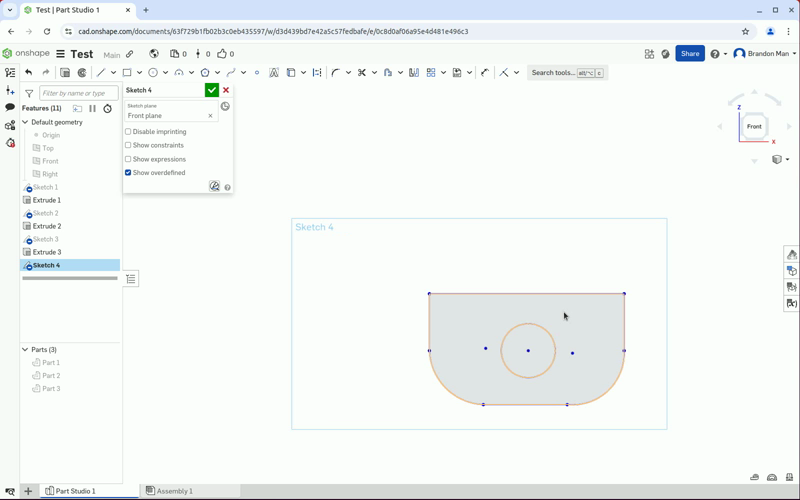
scroll(6)
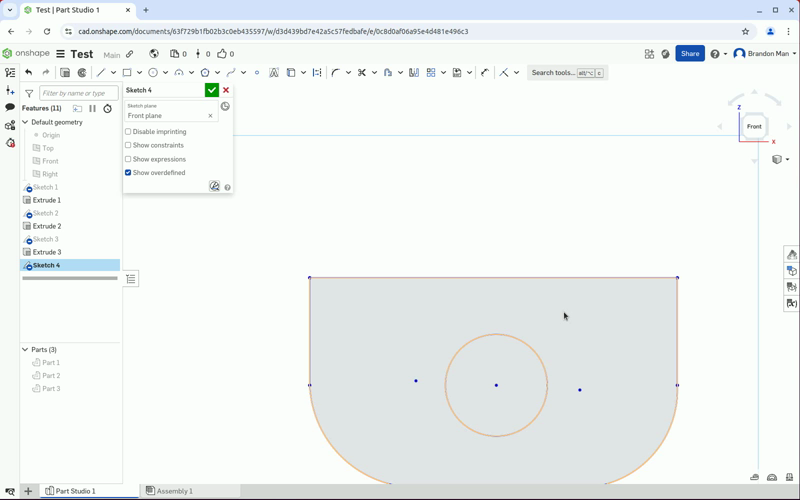
click(564, 311)
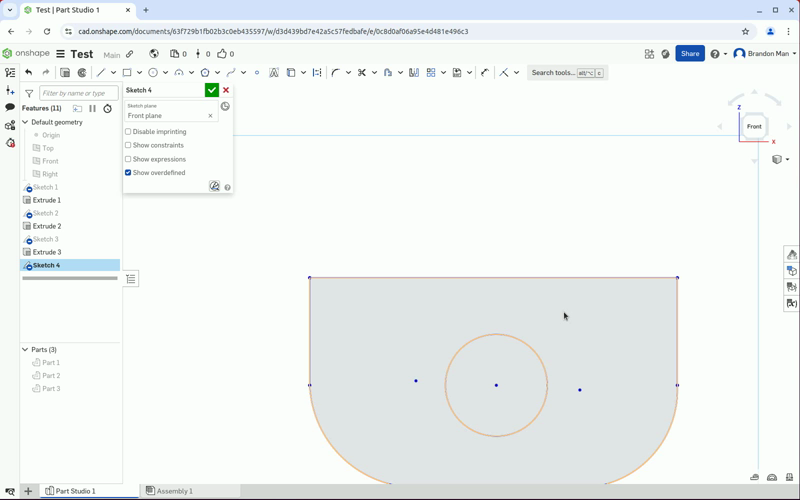
scroll(-6)
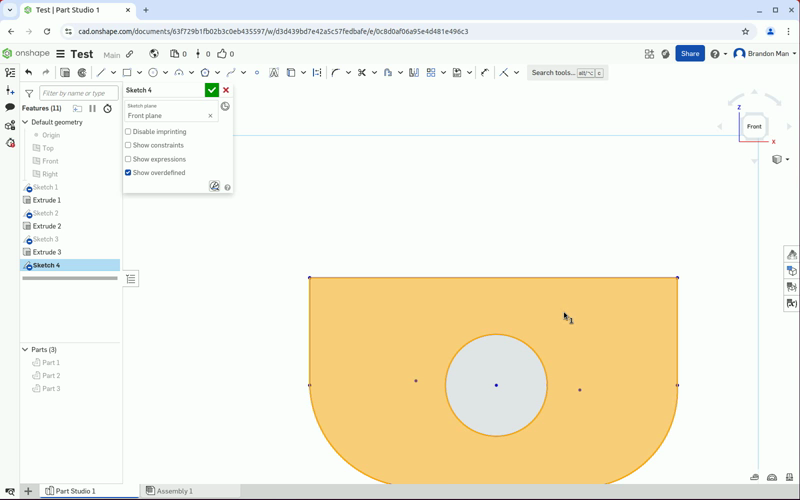
scroll(-6)
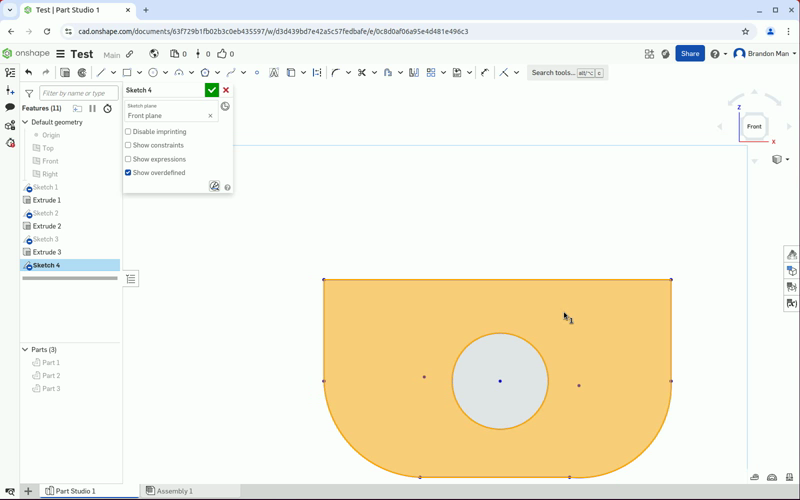
scroll(-6)
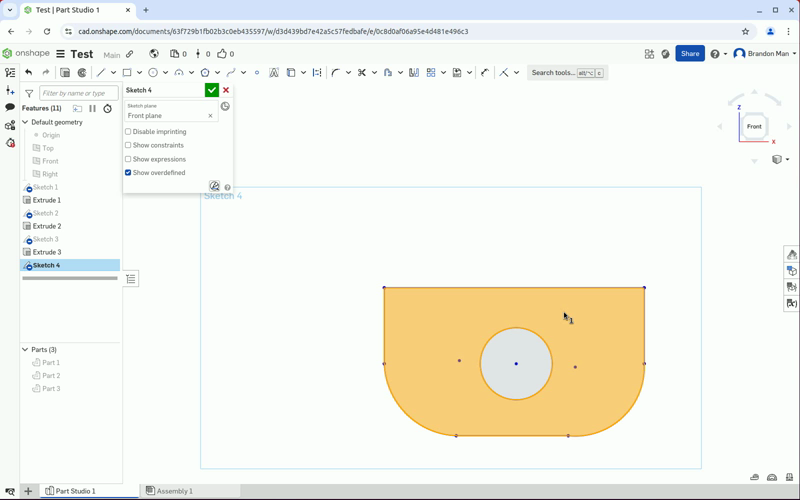
scroll(-6)
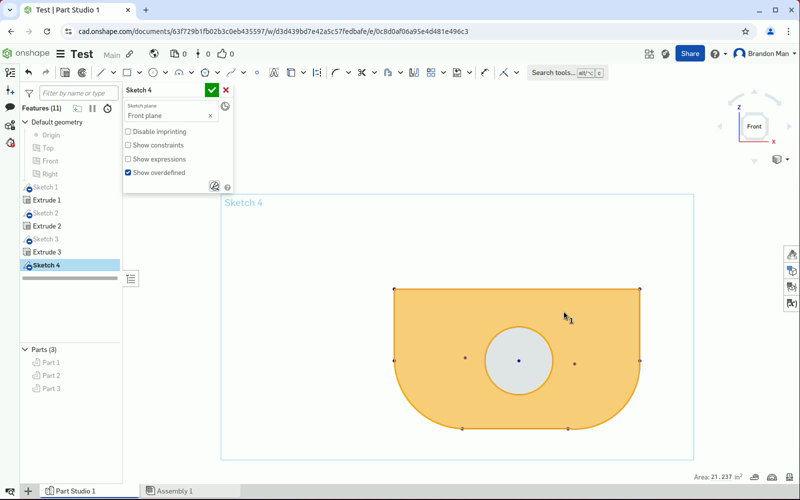
scroll(-6)
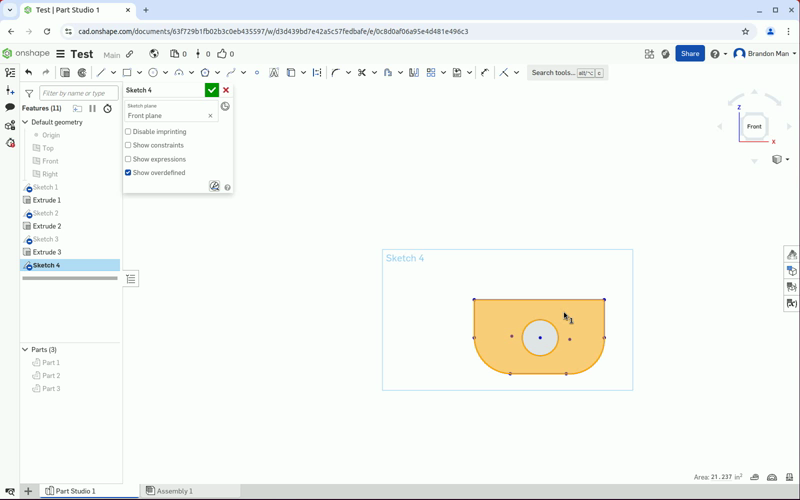
scroll(-6)
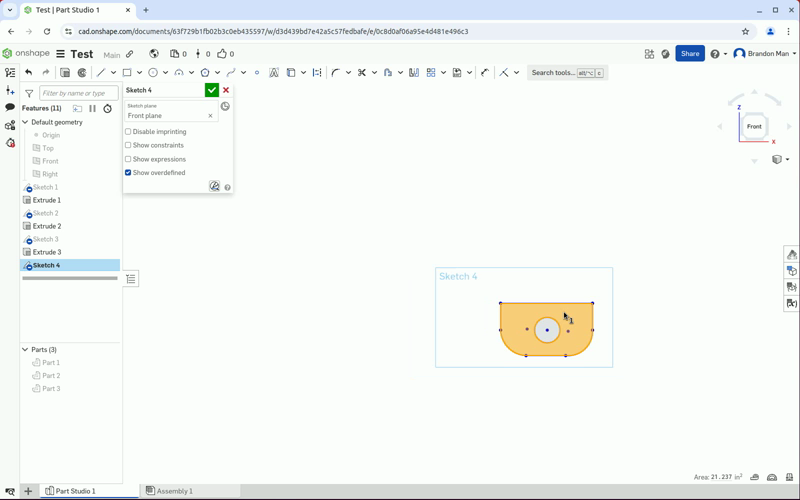
scroll(-6)
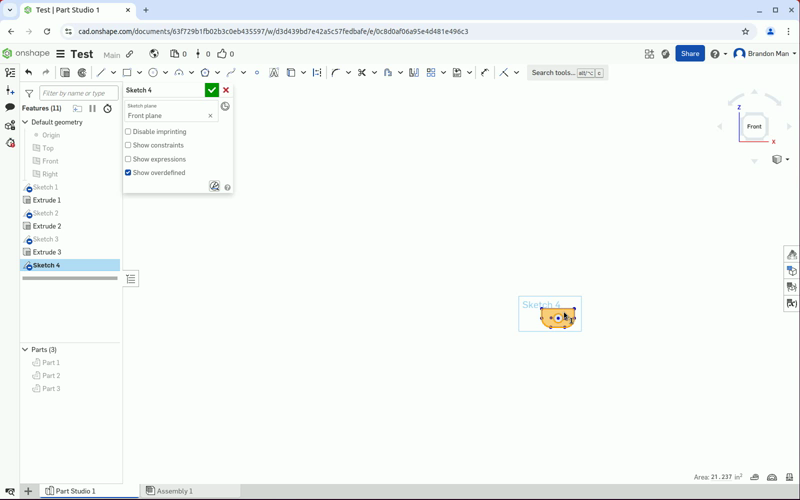
mouse_move(73, 352)
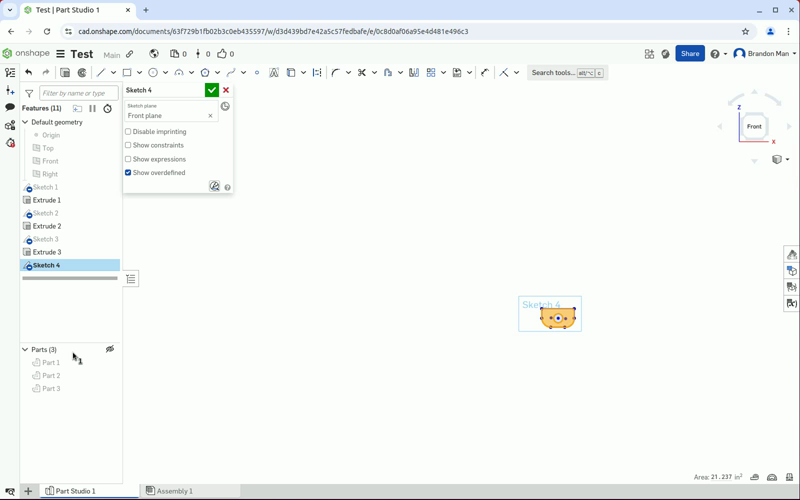
key(shift+y)
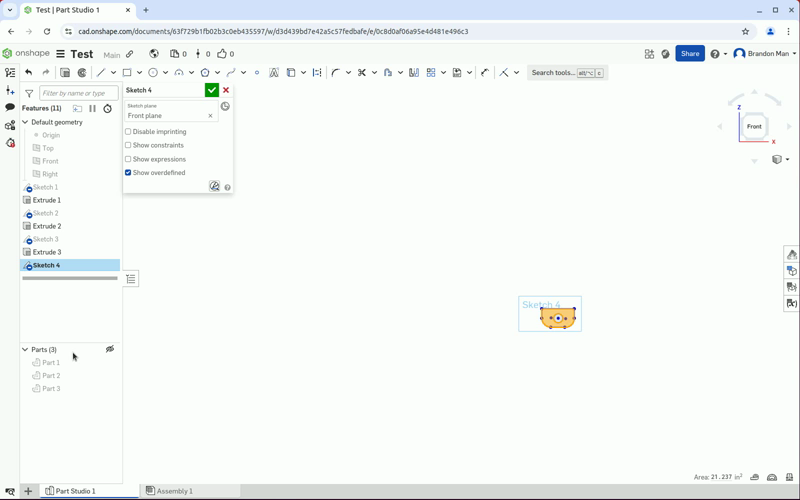
key(shift+e)
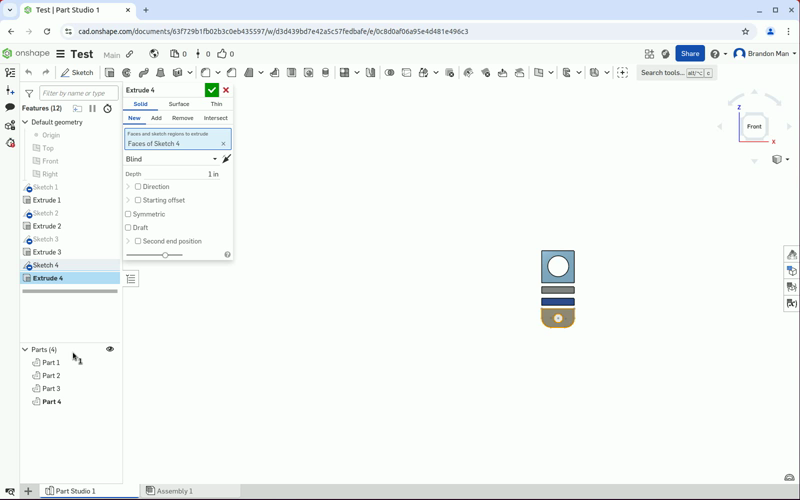
mouse_move(143, 106)
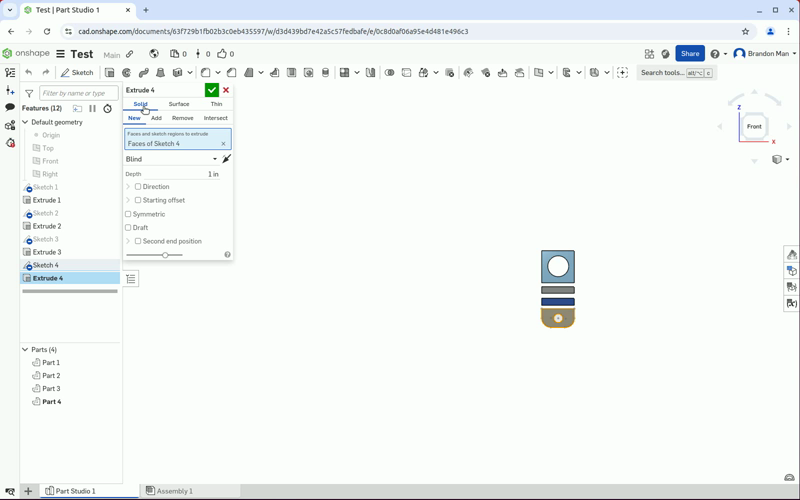
click(143, 106)
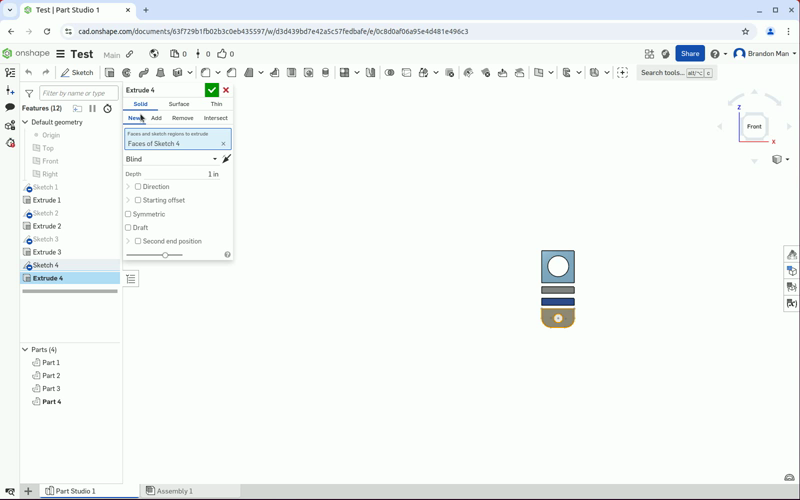
mouse_move(137, 120)
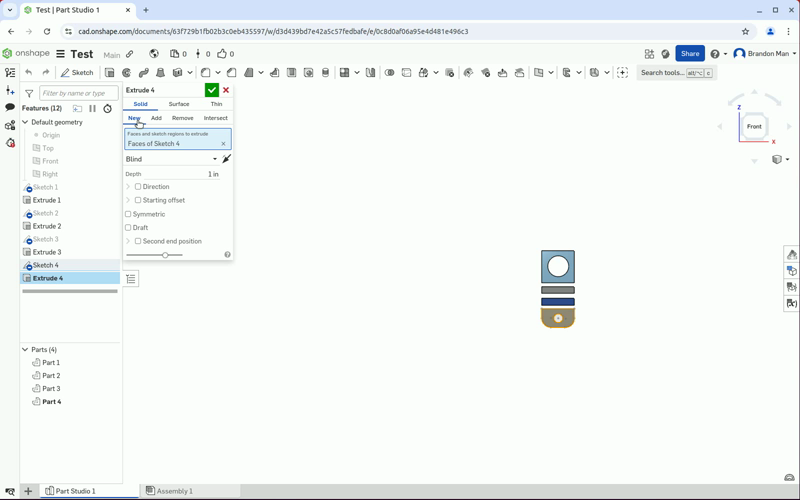
click(137, 120)
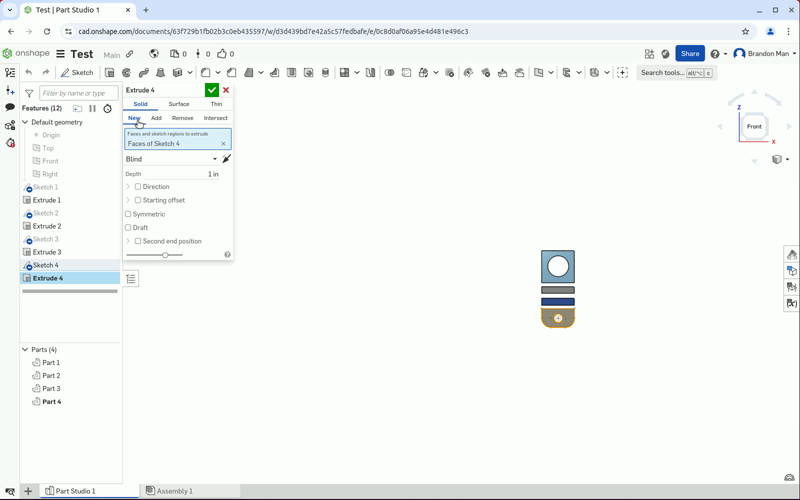
key(tab, 4)
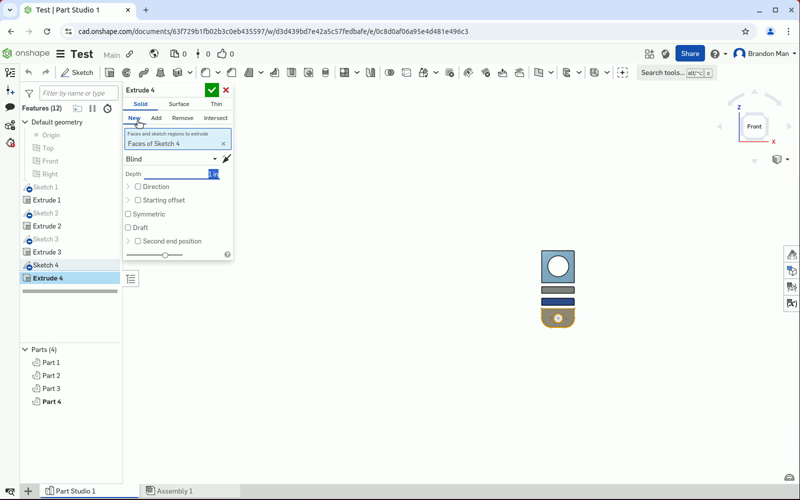
text(0.722)
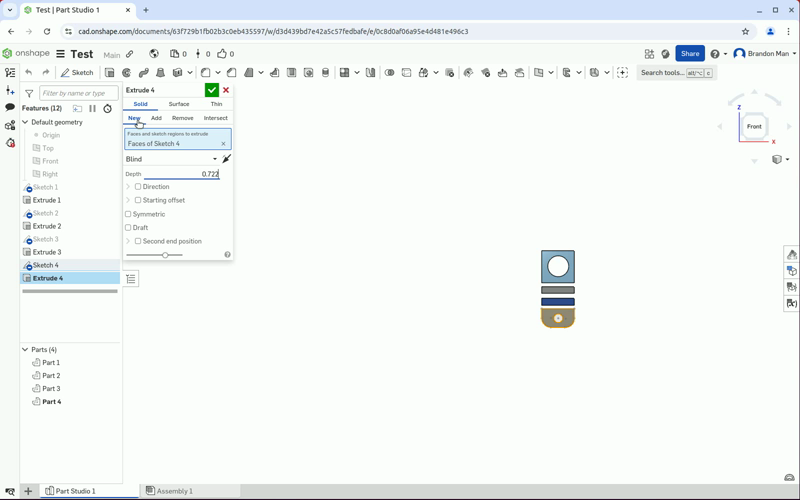
key(enter)
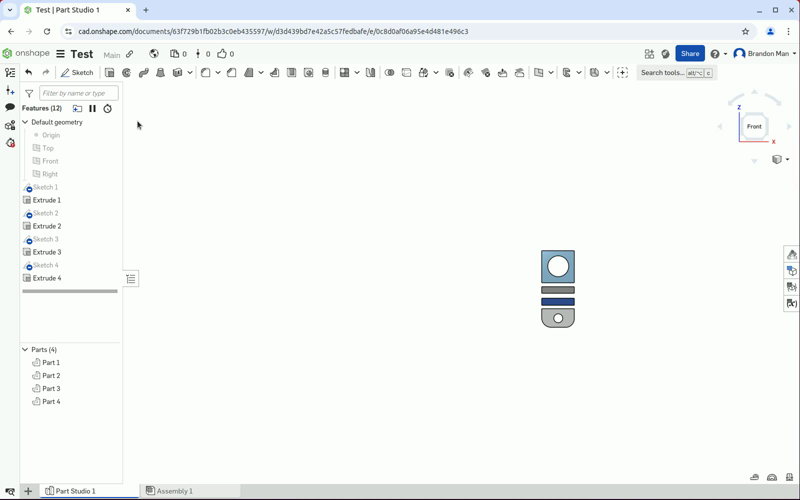
key(shift+h)
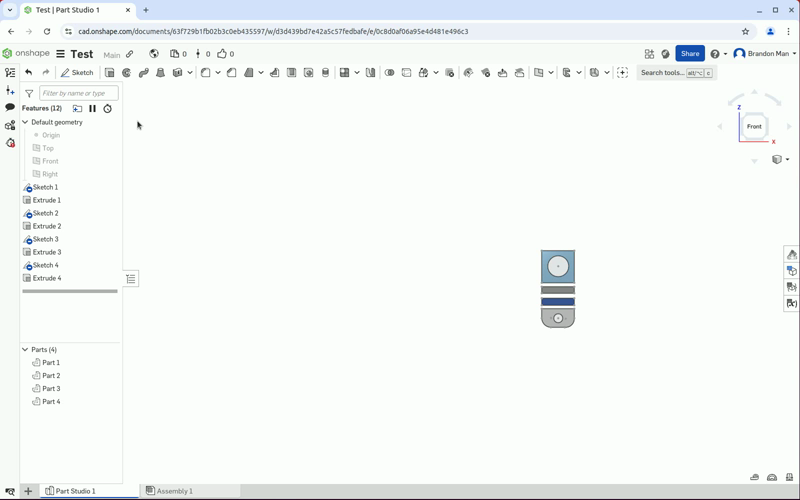
key(shift+h)
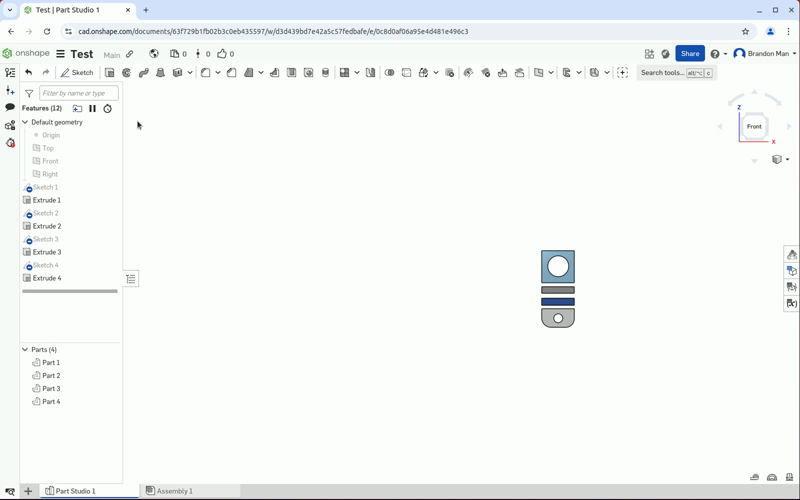
mouse_move(73, 189)
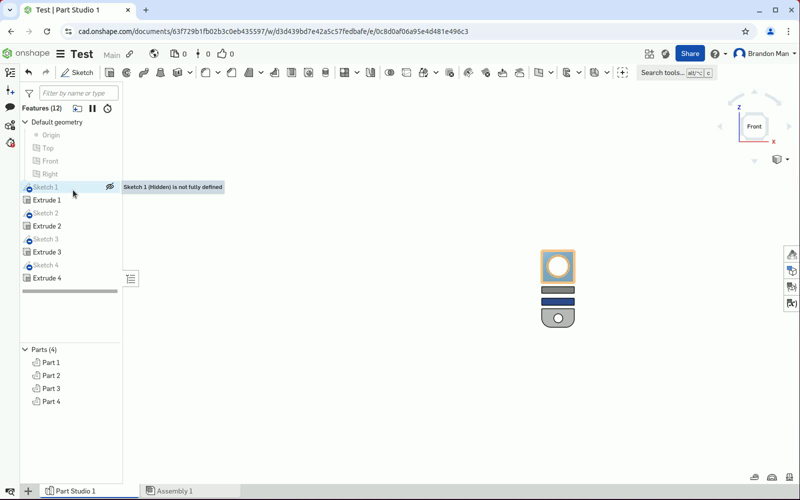
click(73, 189)
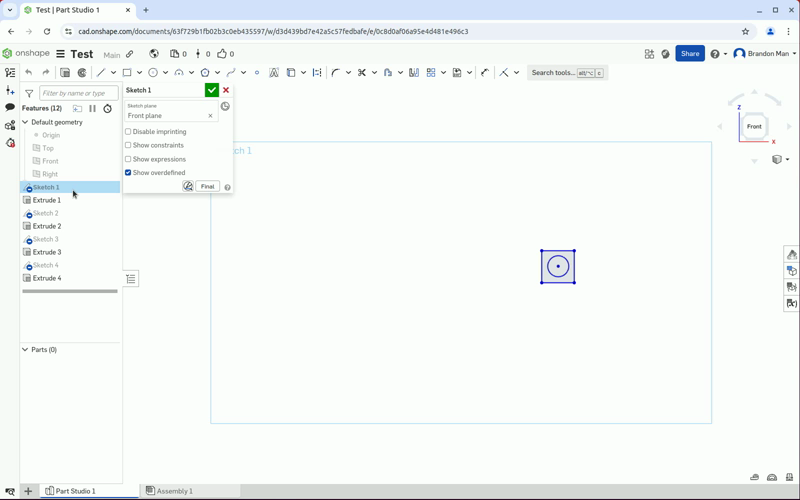
mouse_move(229, 92)
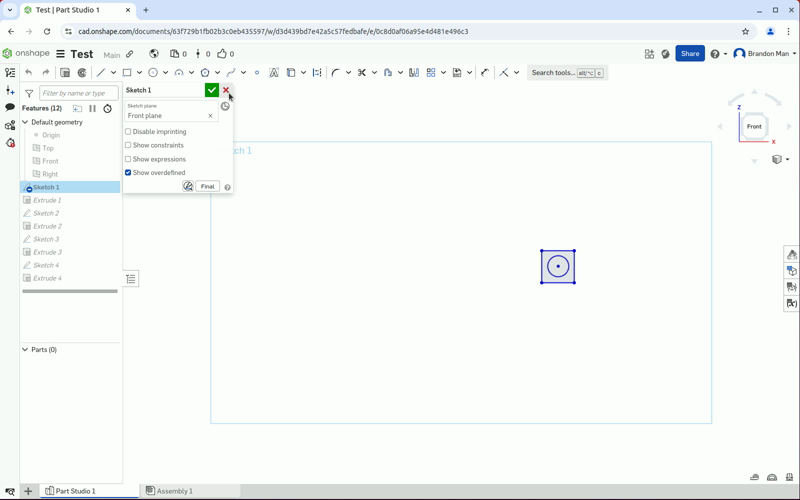
click(229, 92)
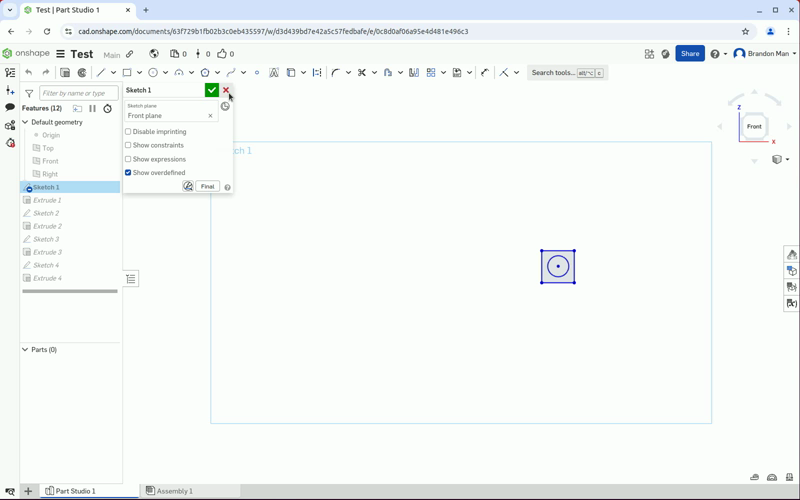
key(shift+s)
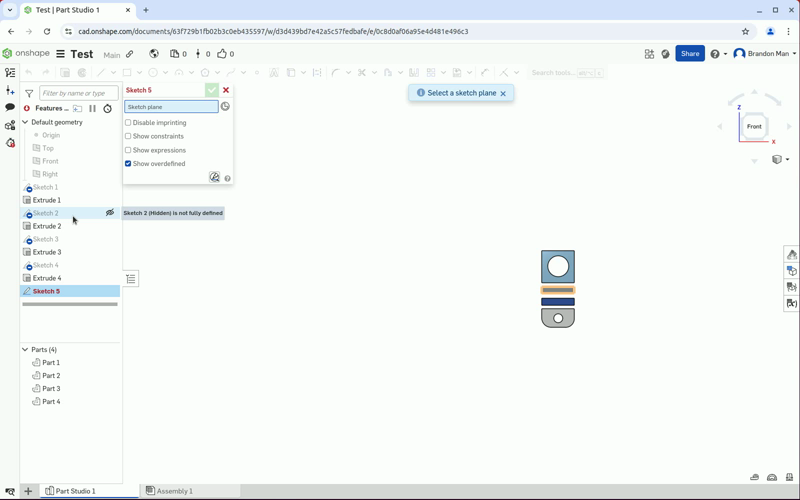
scroll(3)
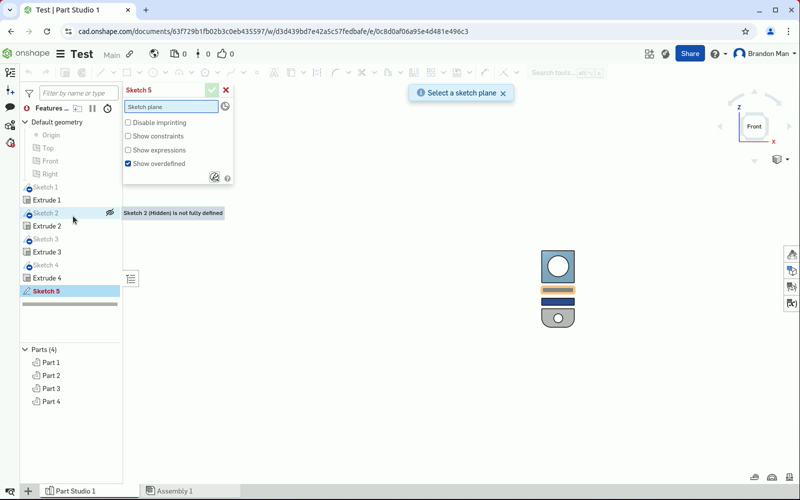
mouse_move(73, 163)
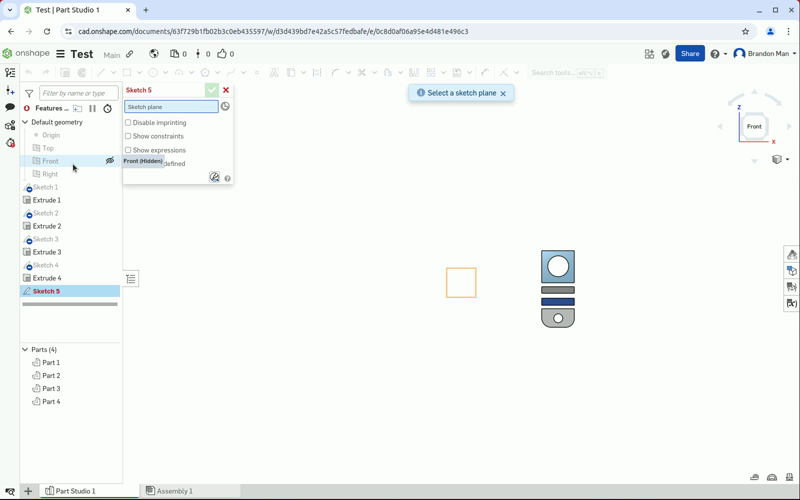
click(73, 163)
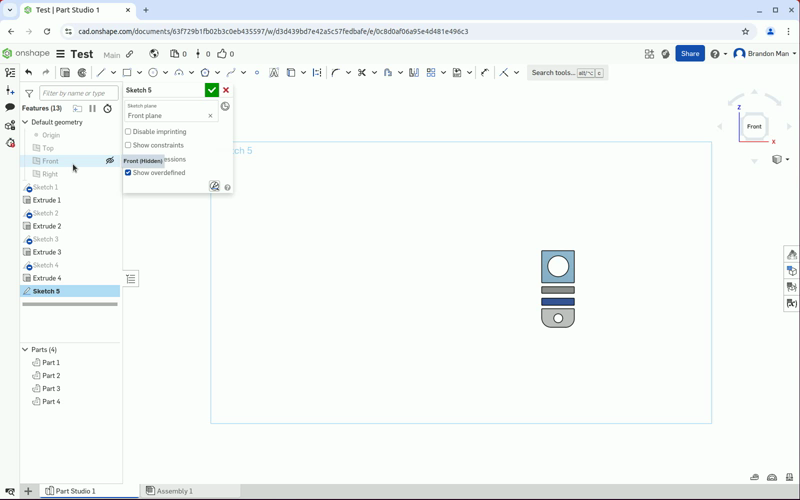
mouse_move(73, 352)
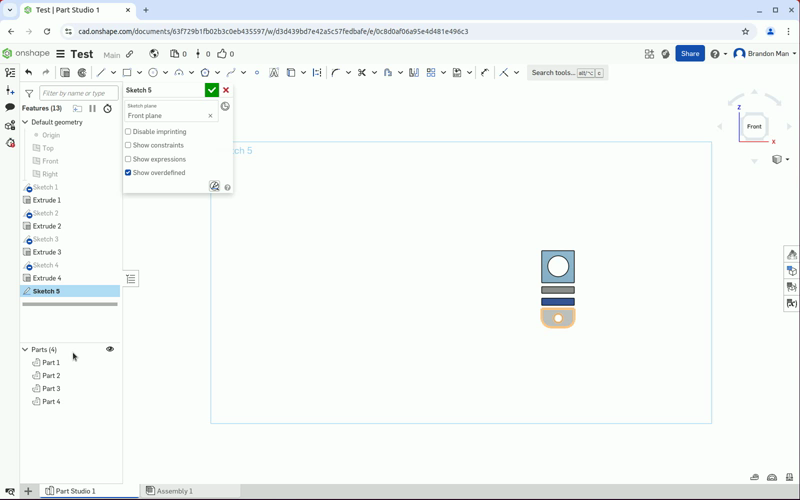
key(y)
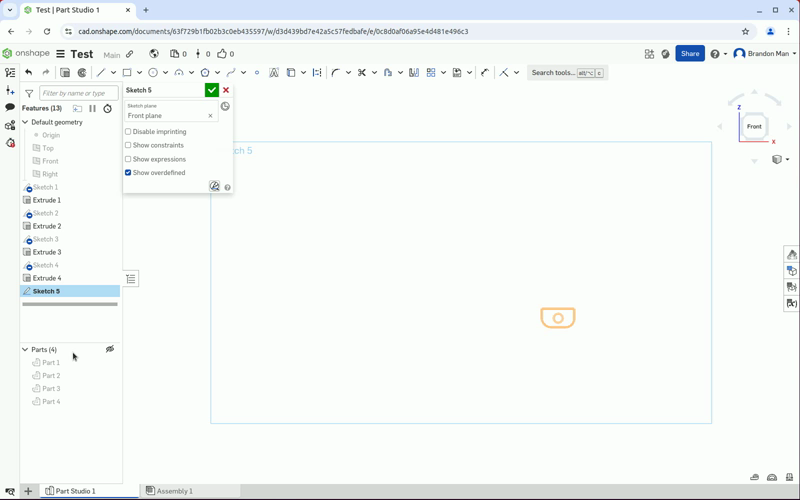
key(l)
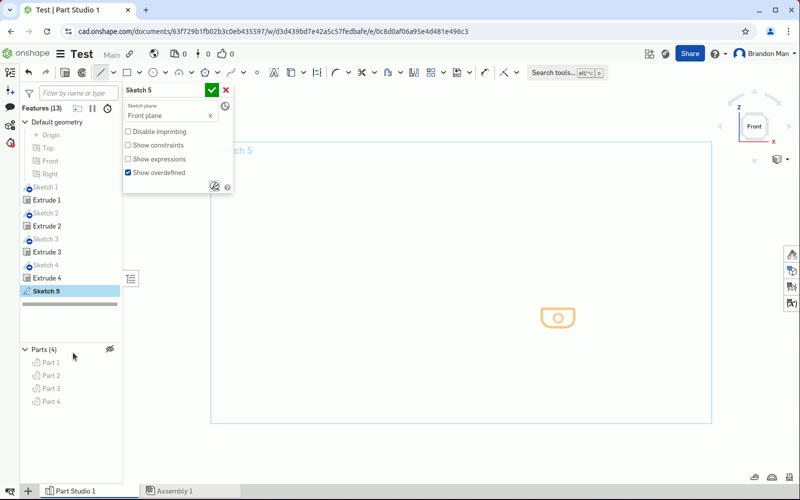
key_down(shift)
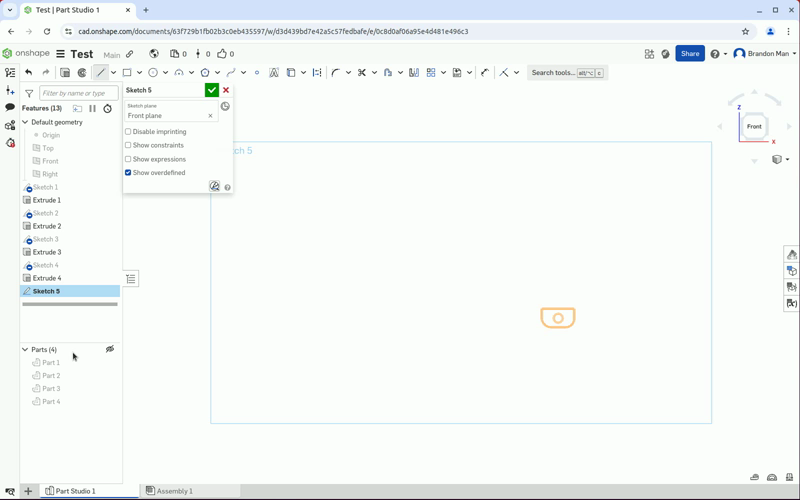
mouse_move(541, 286)
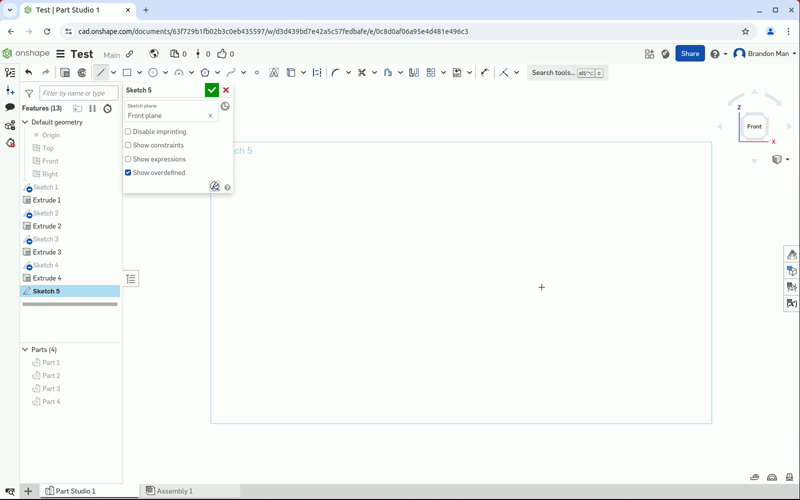
click(541, 286)
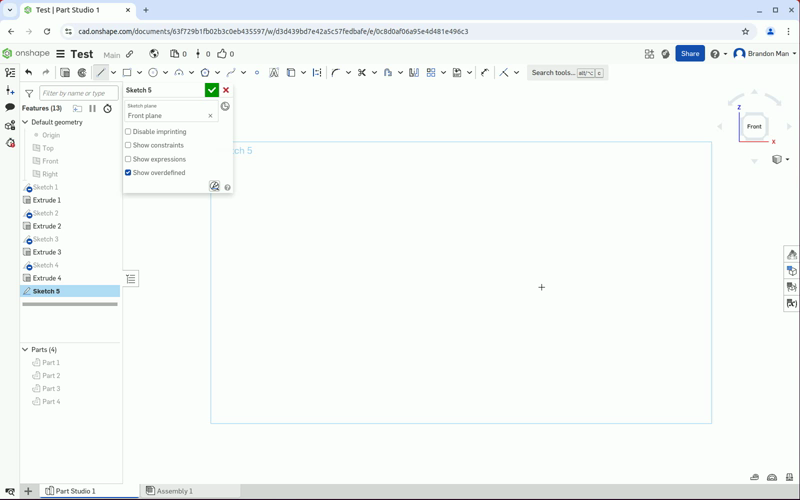
key_up(shift)
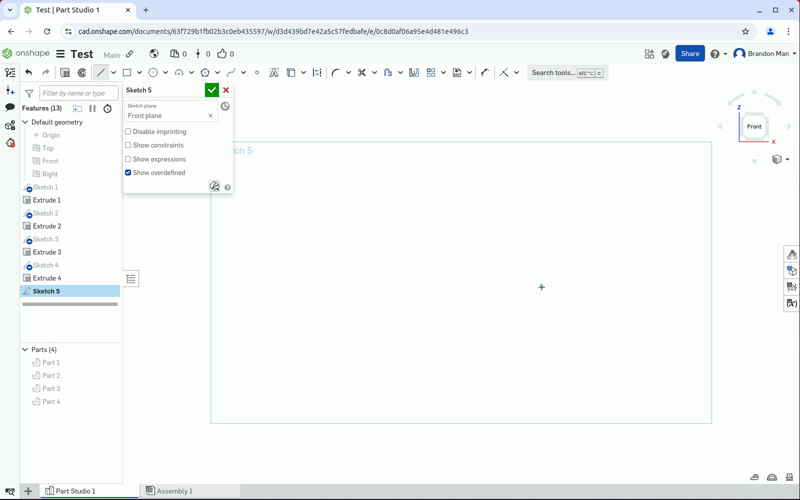
key_down(shift)
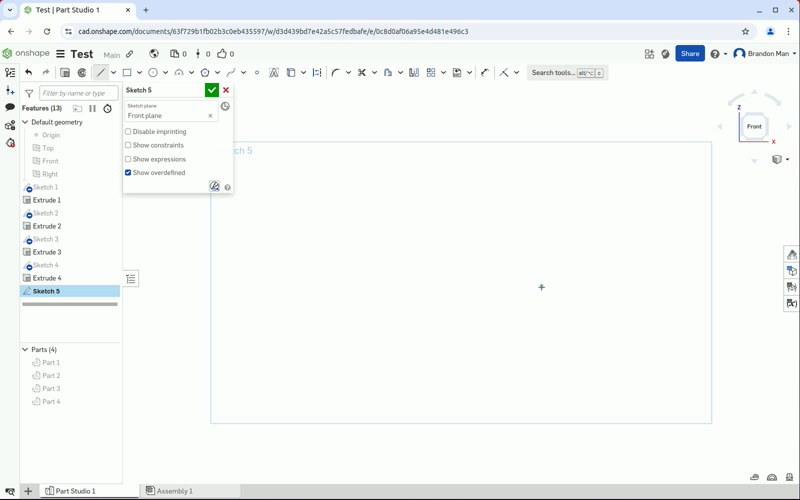
mouse_move(571, 286)
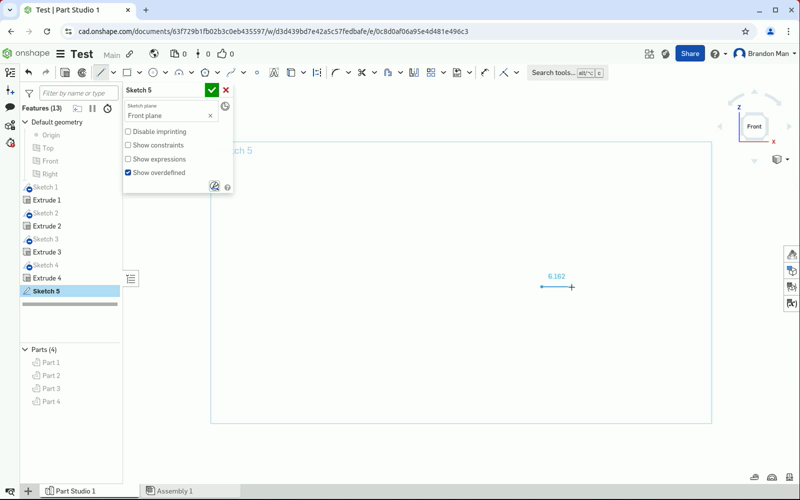
mouse_move(574, 286)
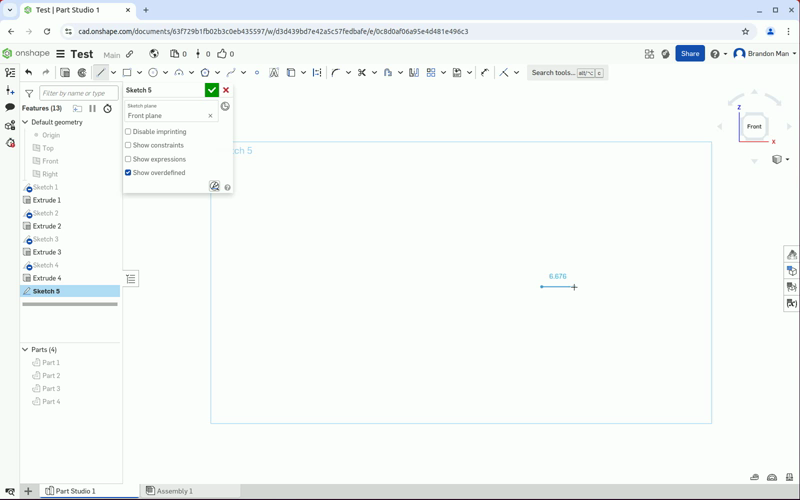
click(574, 286)
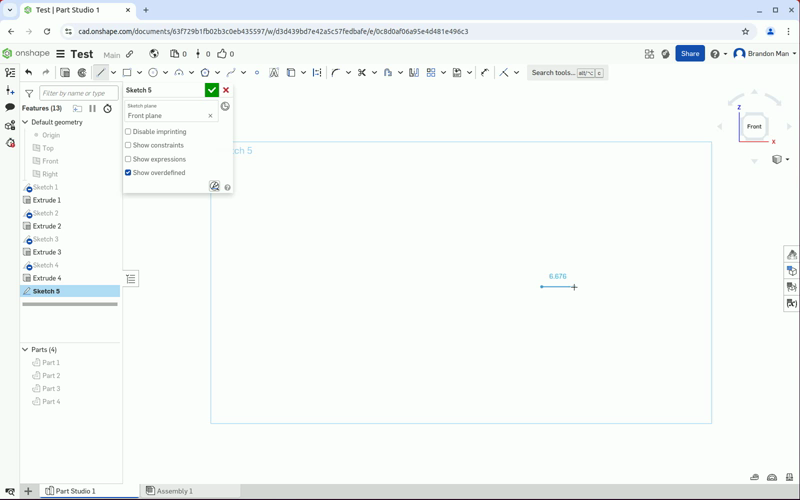
key_up(shift)
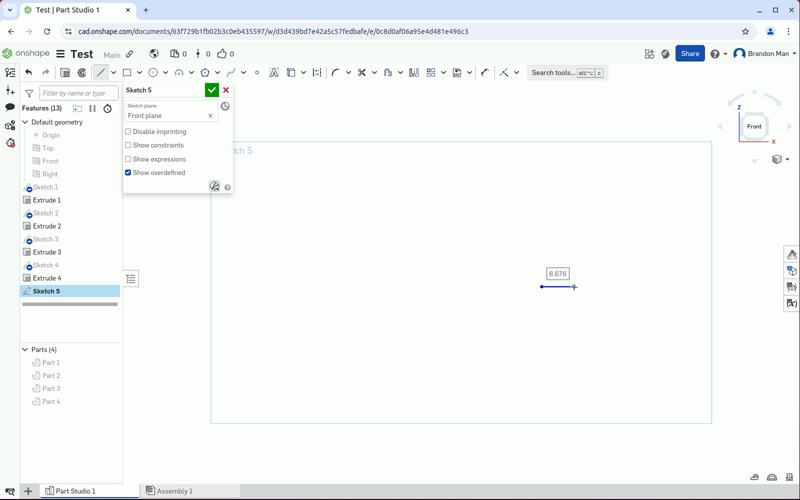
key_down(shift)
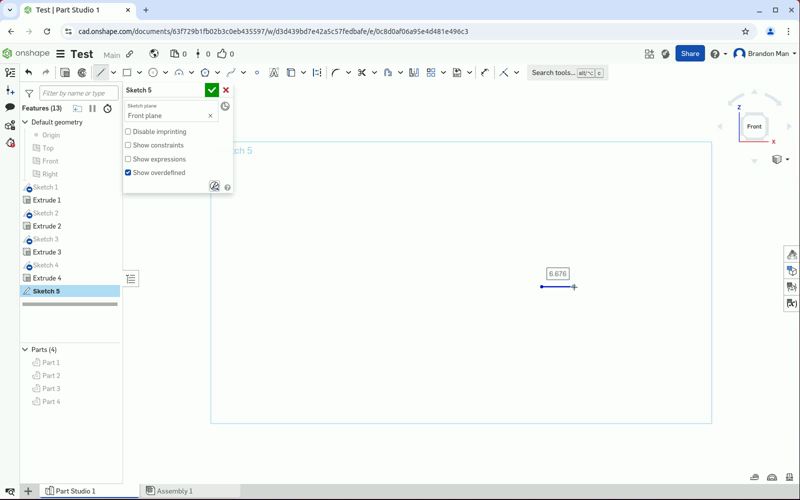
mouse_move(589, 286)
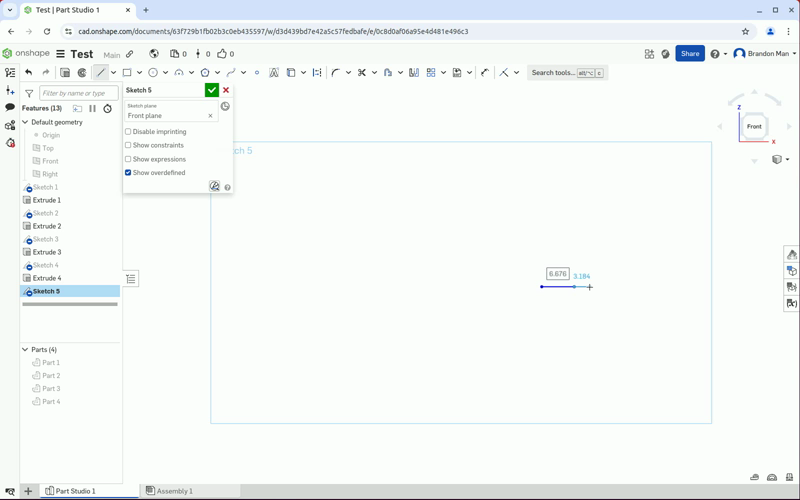
mouse_move(574, 282)
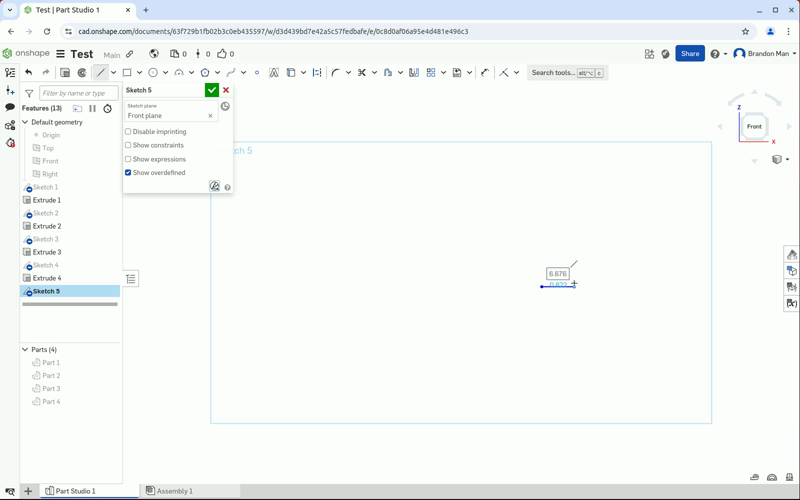
scroll(6)
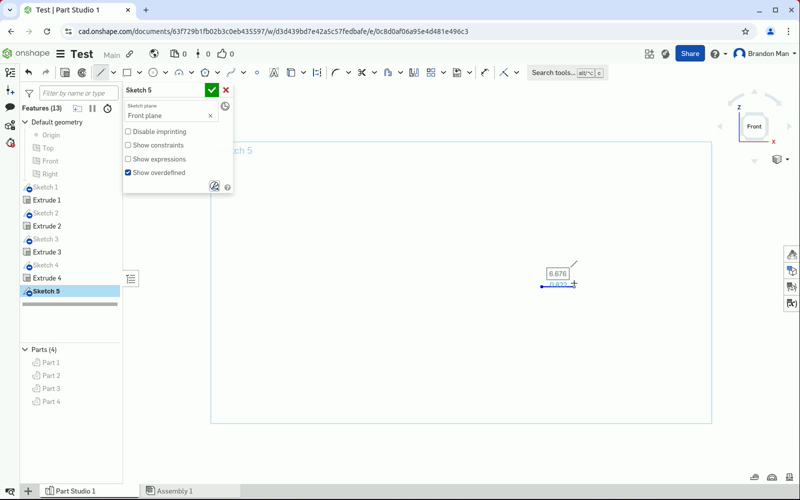
scroll(6)
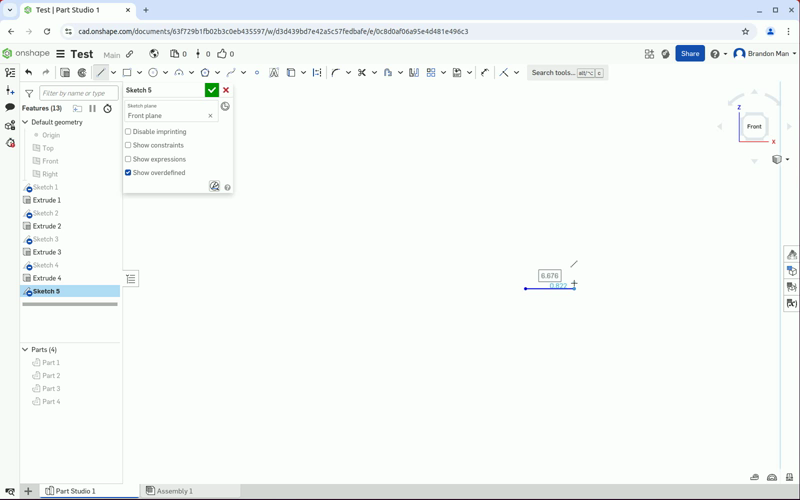
scroll(6)
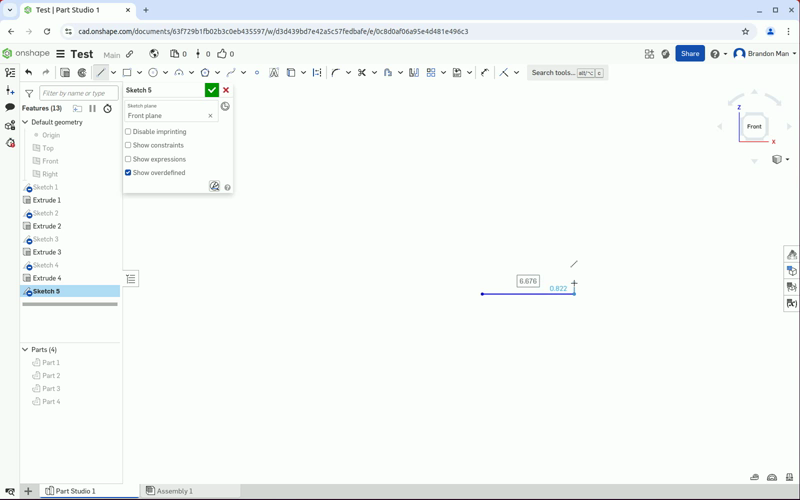
scroll(6)
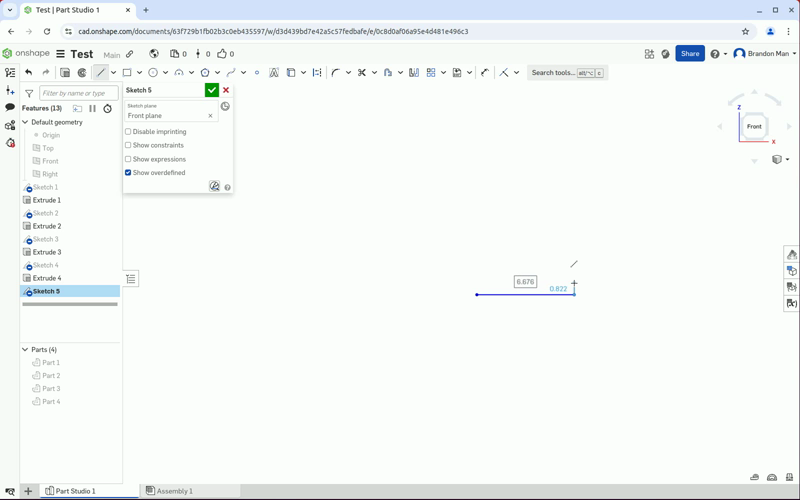
scroll(6)
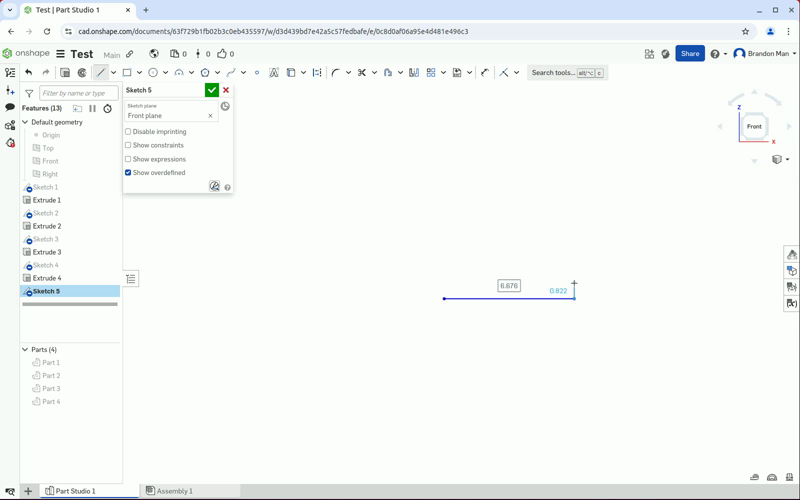
scroll(6)
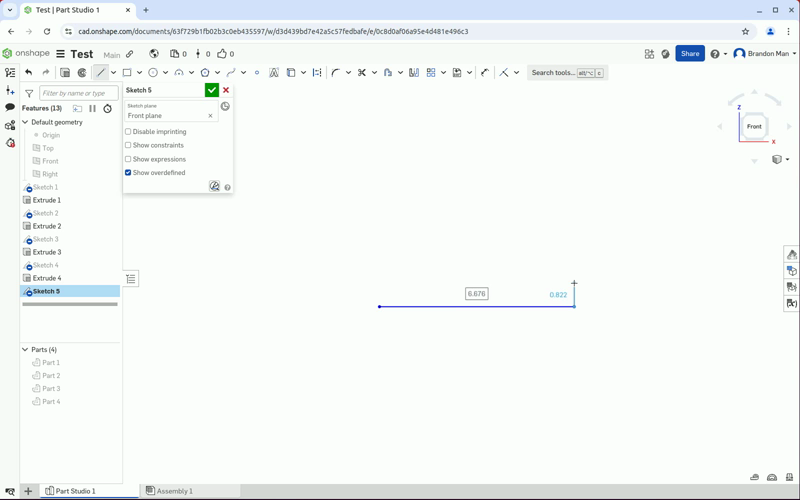
scroll(6)
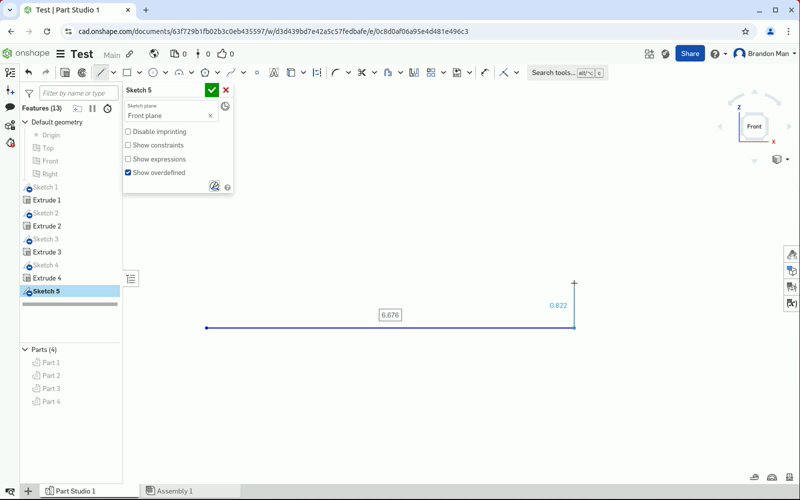
click(574, 282)
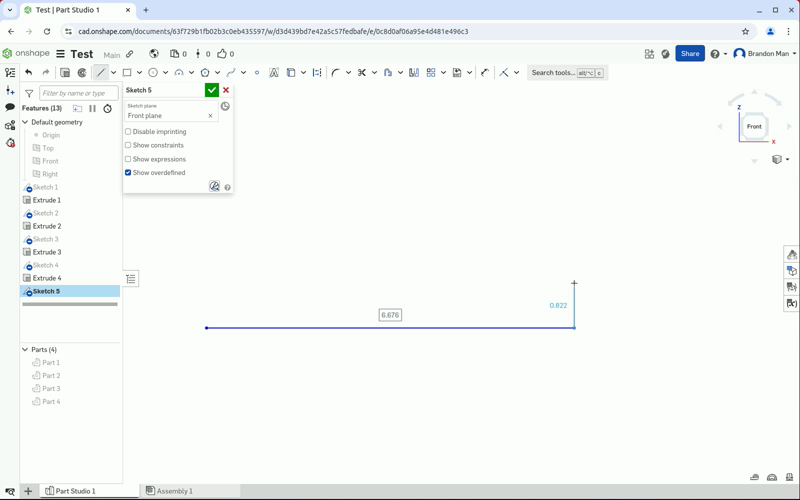
scroll(-6)
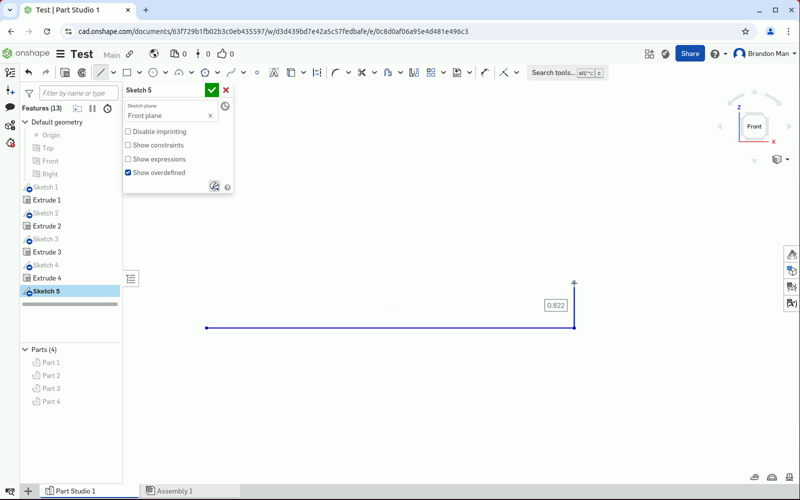
scroll(-6)
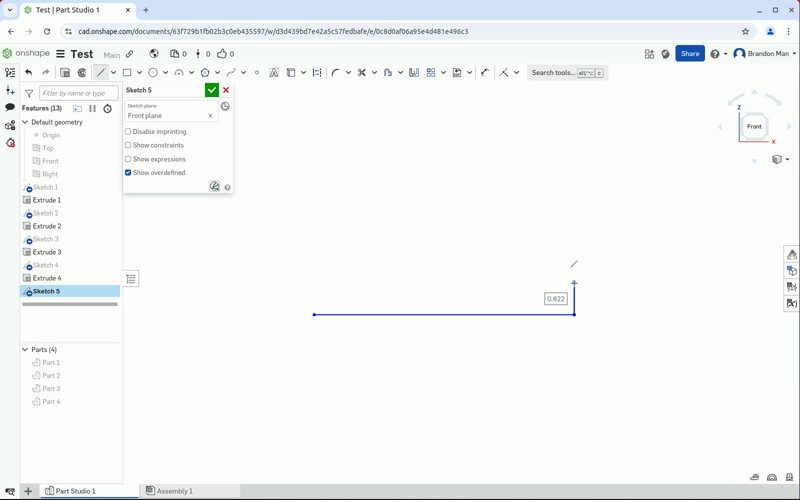
scroll(-6)
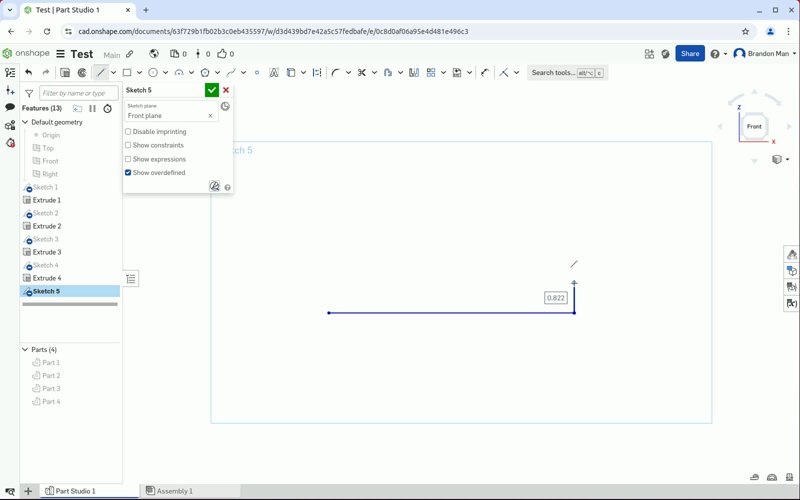
scroll(-6)
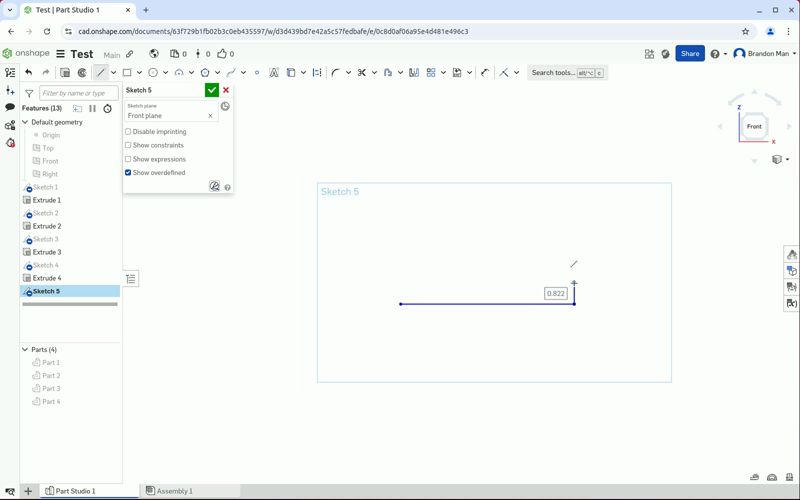
scroll(-6)
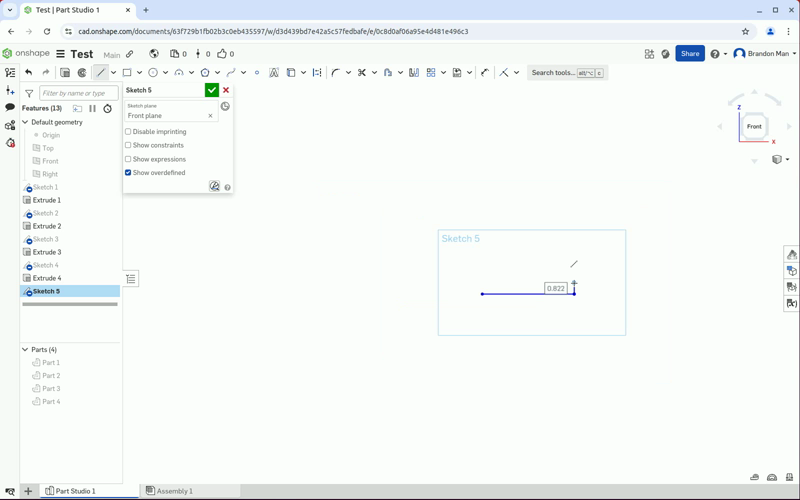
scroll(-6)
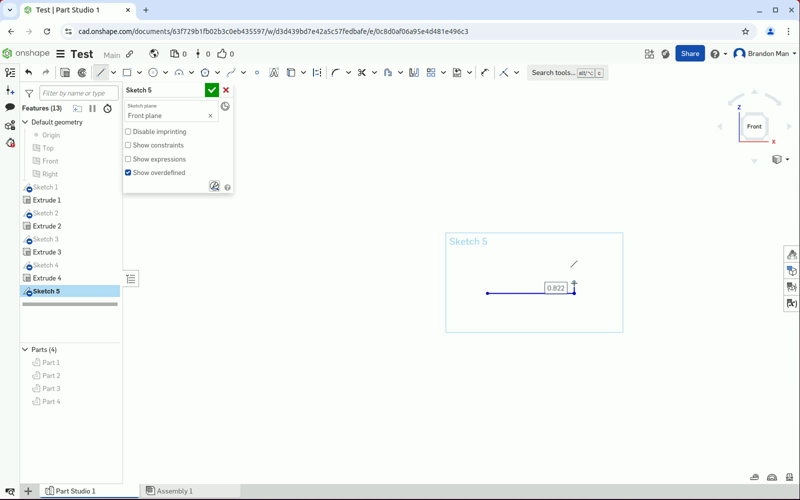
scroll(-6)
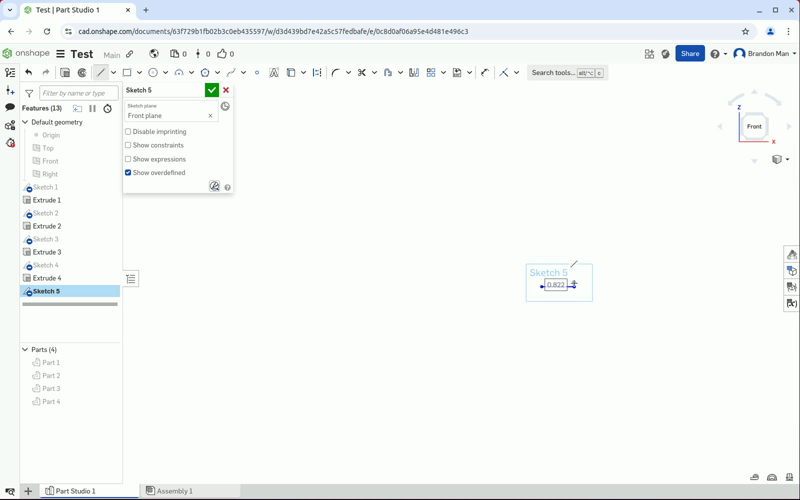
key_up(shift)
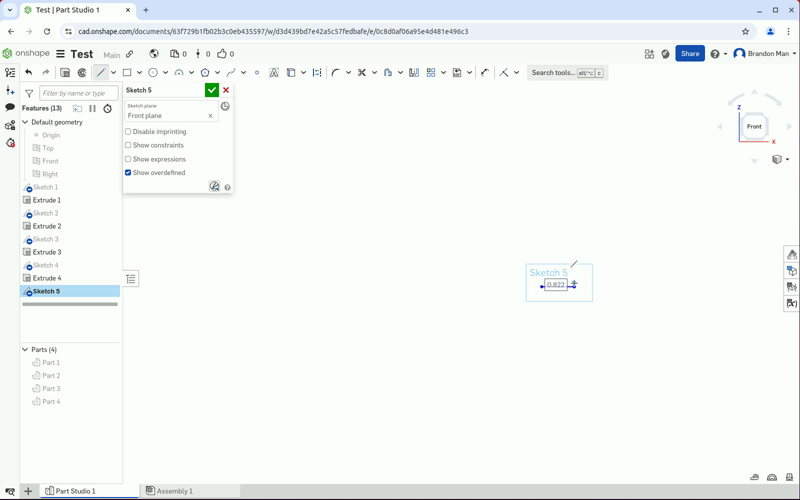
key_down(shift)
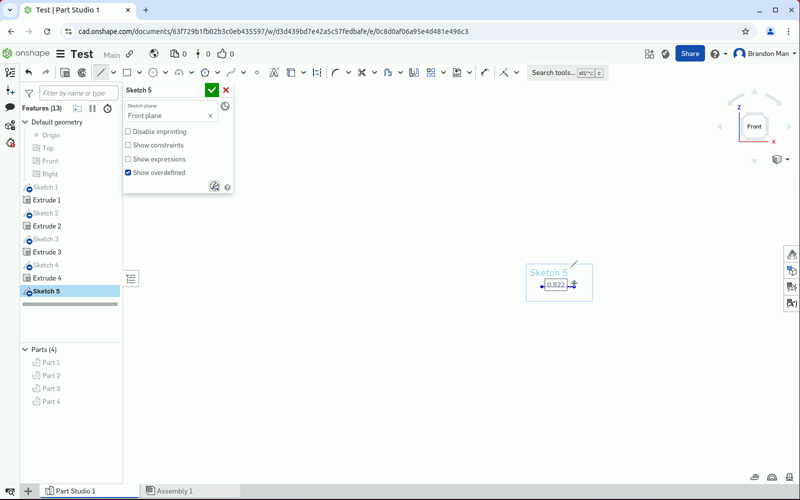
mouse_move(589, 282)
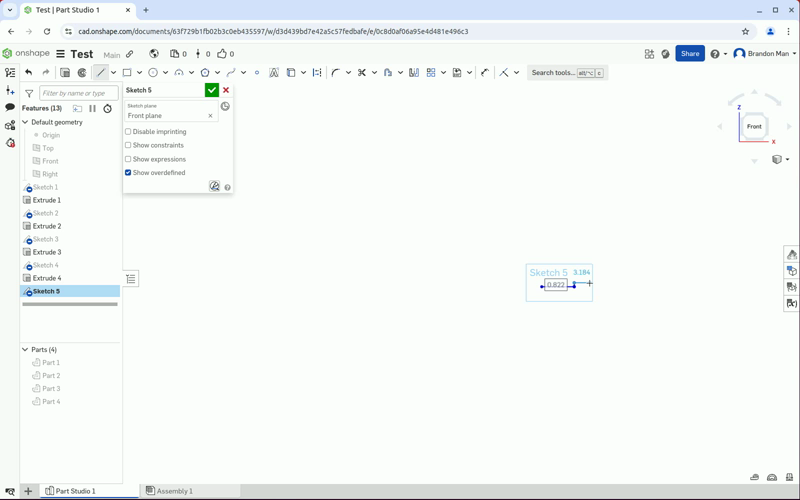
mouse_move(541, 282)
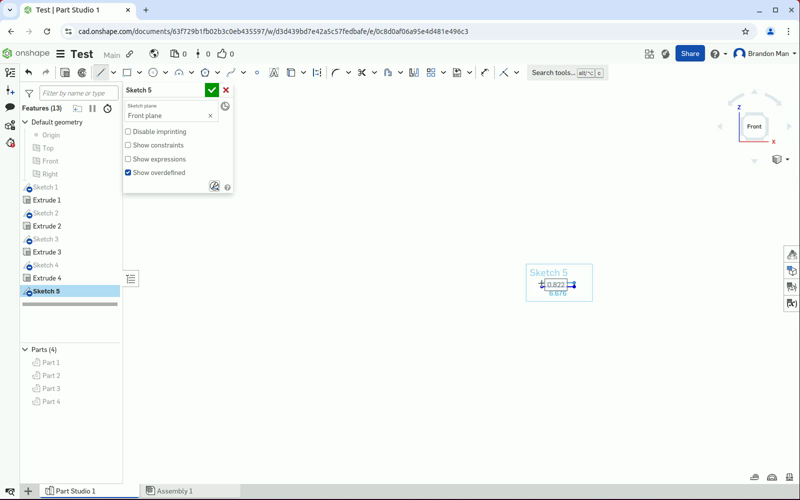
scroll(6)
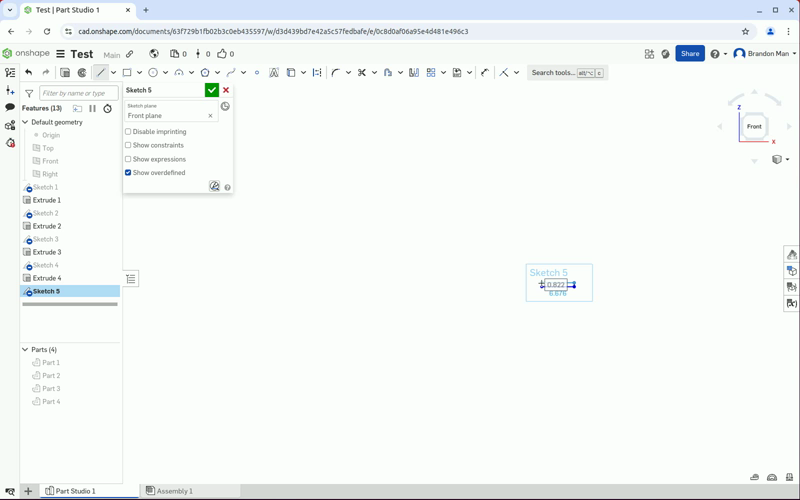
scroll(6)
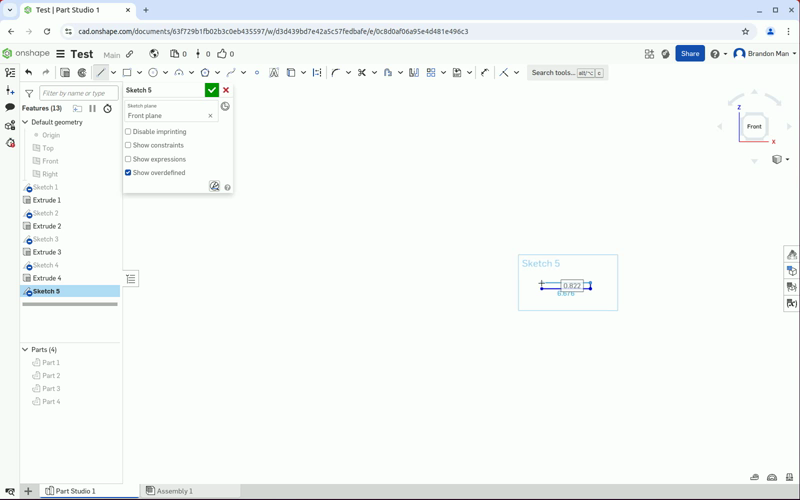
scroll(6)
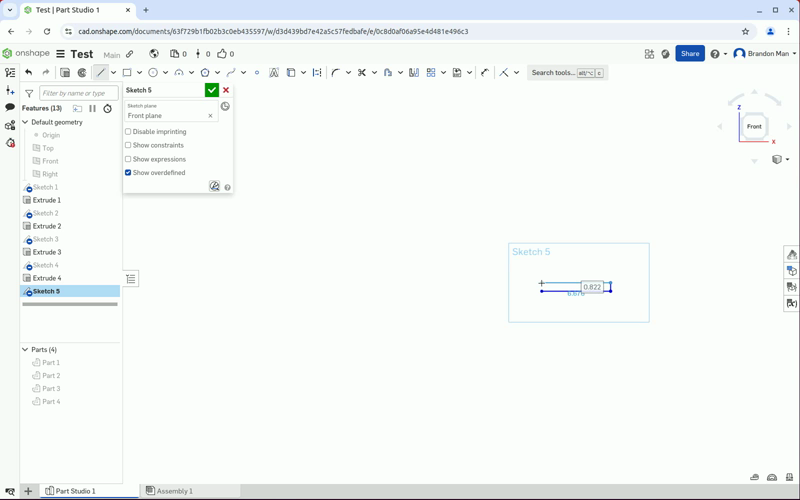
scroll(6)
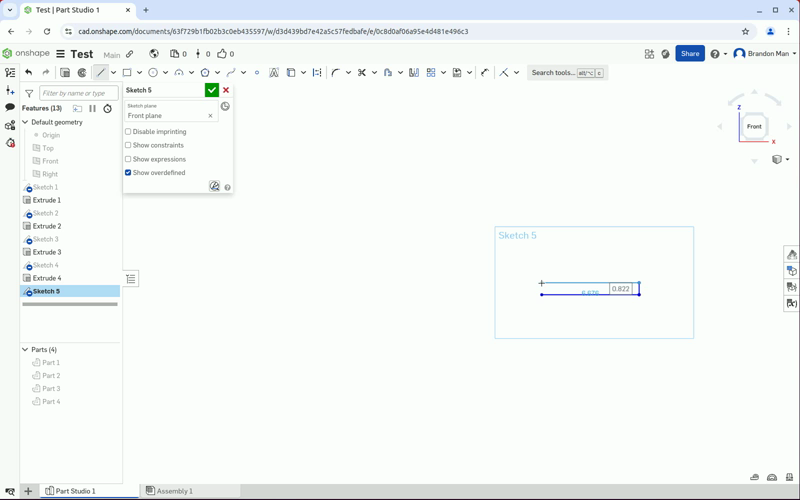
scroll(6)
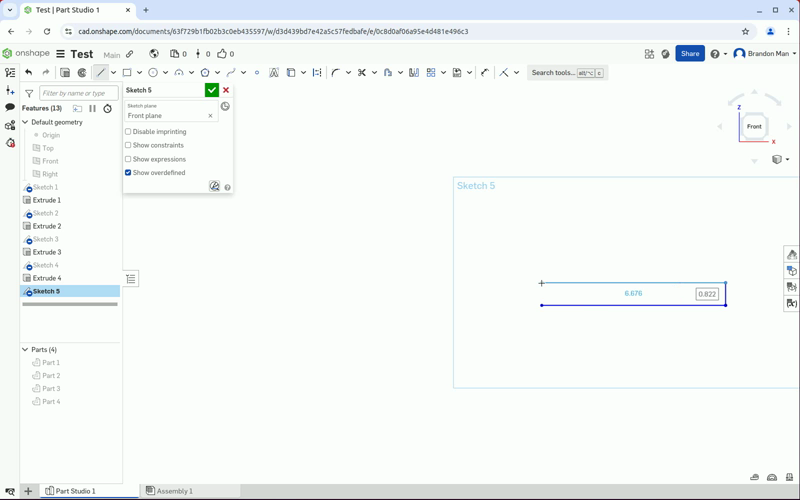
scroll(6)
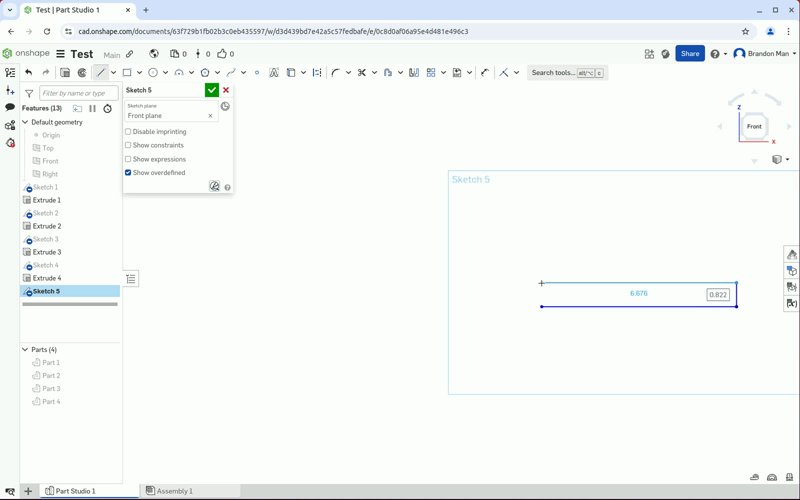
scroll(6)
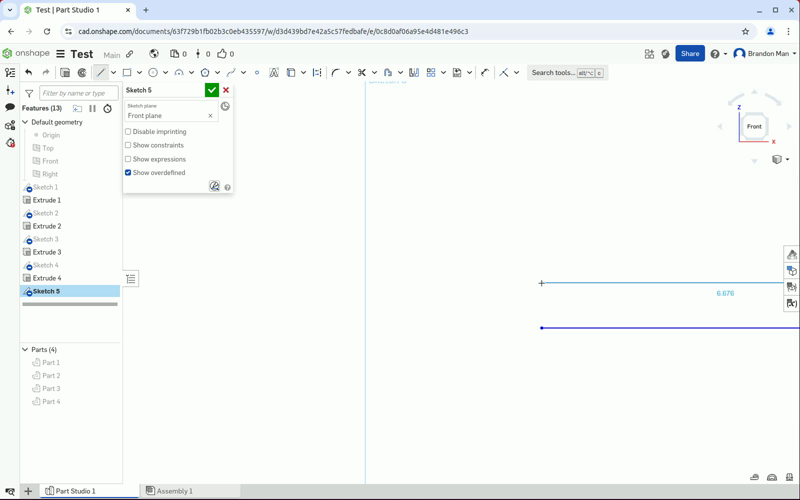
click(541, 282)
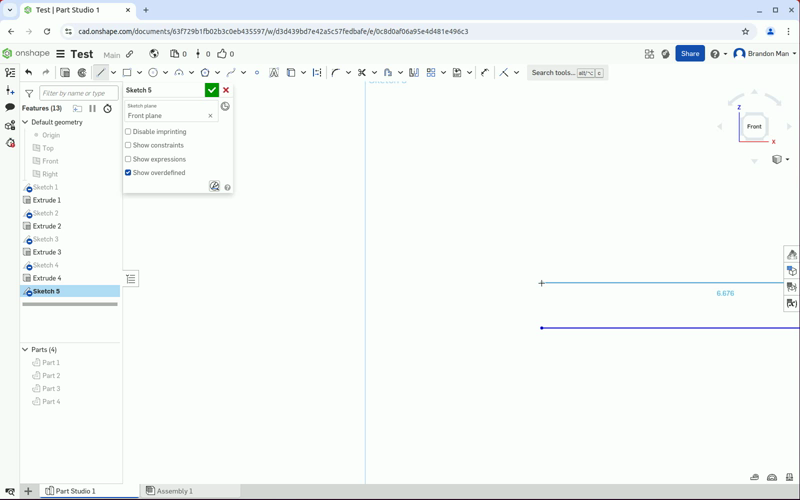
scroll(-6)
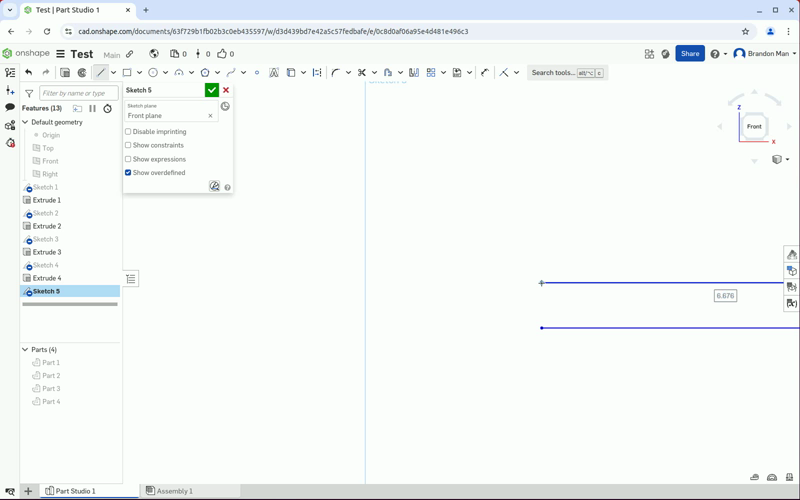
scroll(-6)
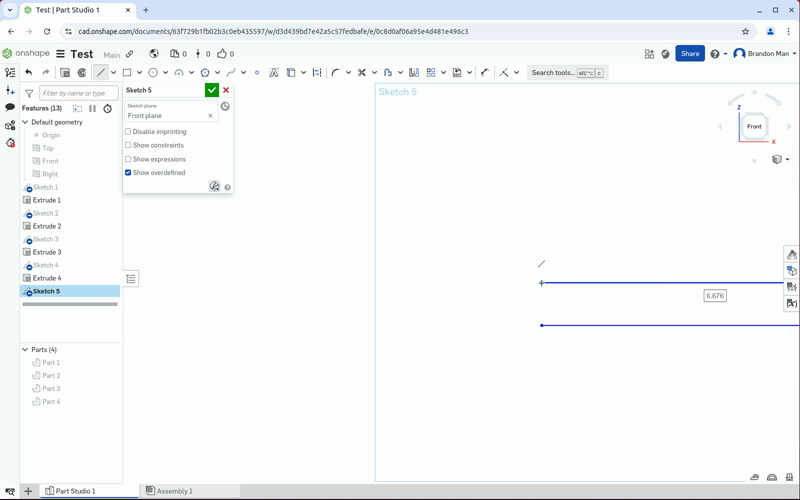
scroll(-6)
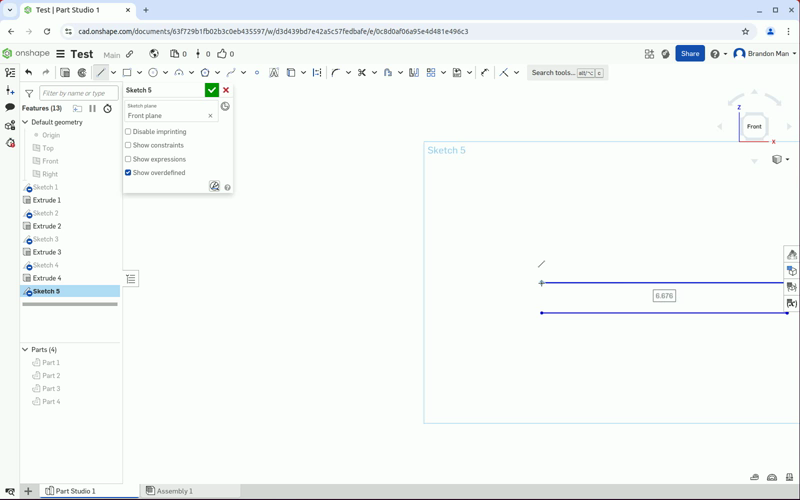
scroll(-6)
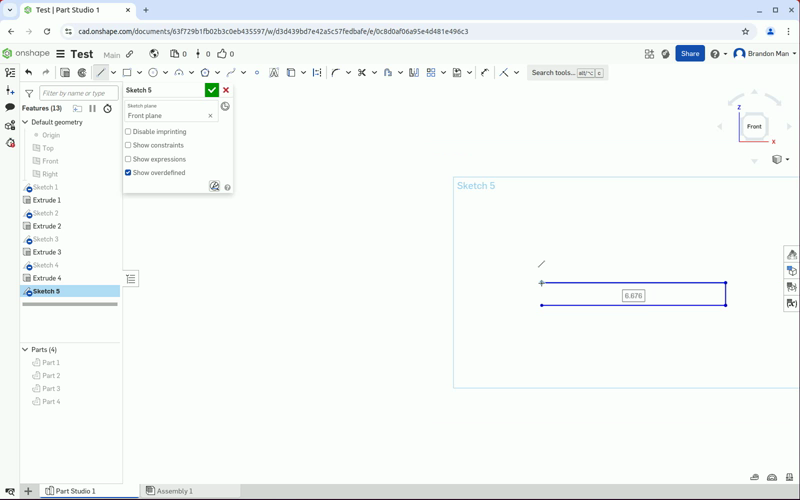
scroll(-6)
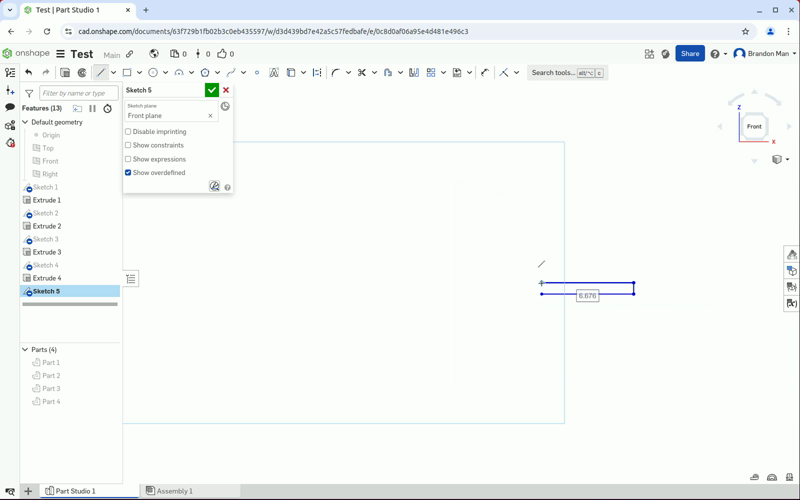
scroll(-6)
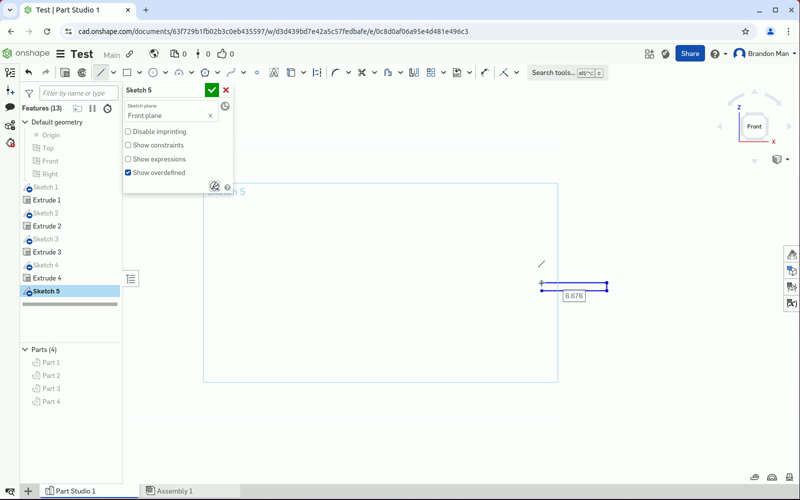
scroll(-6)
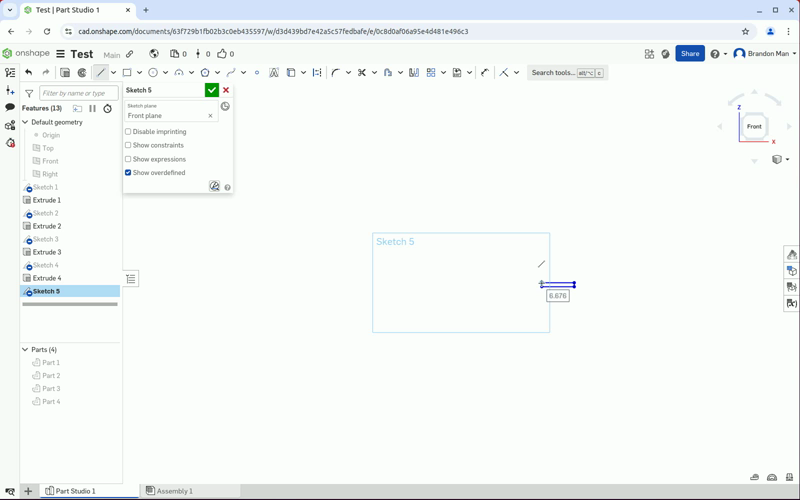
key_up(shift)
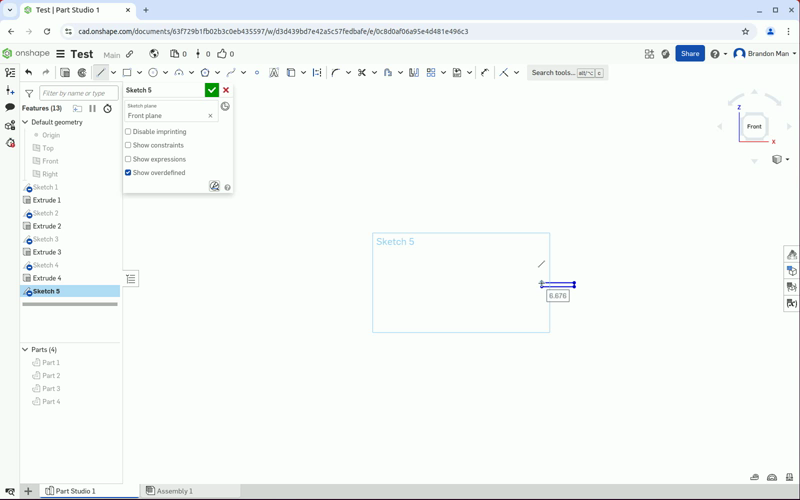
mouse_move(571, 282)
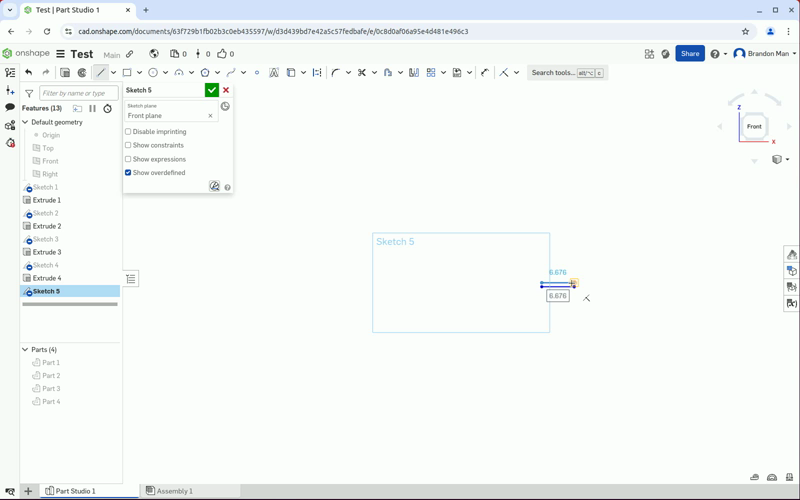
key_down(shift)
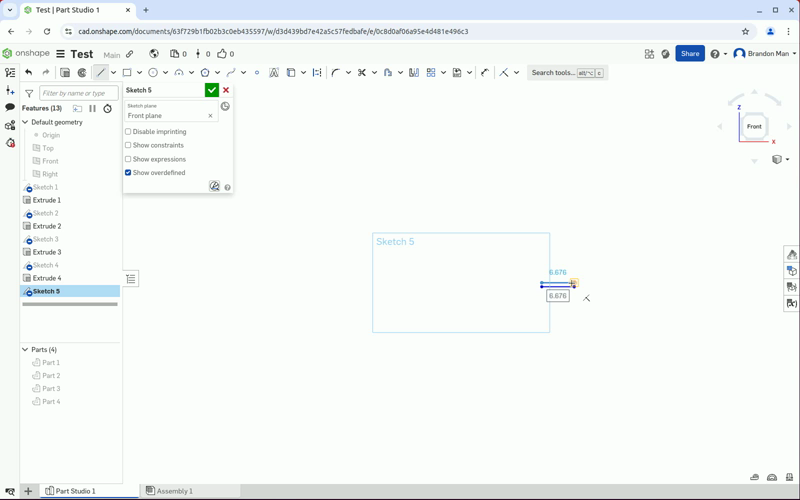
mouse_move(541, 286)
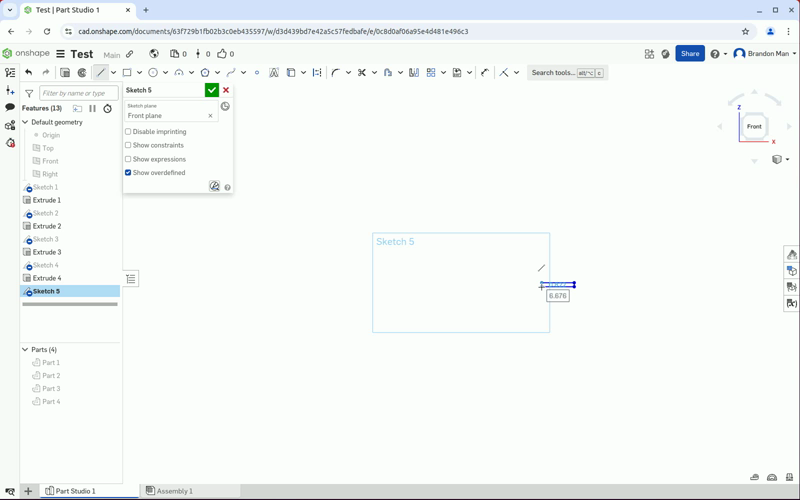
scroll(6)
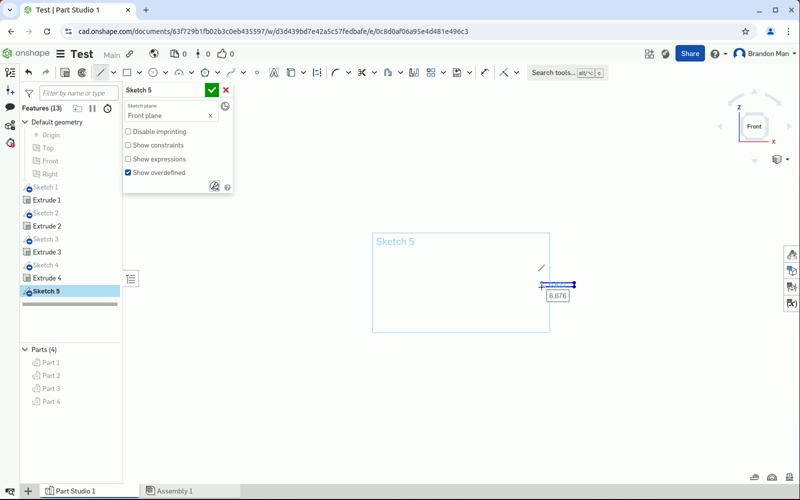
scroll(6)
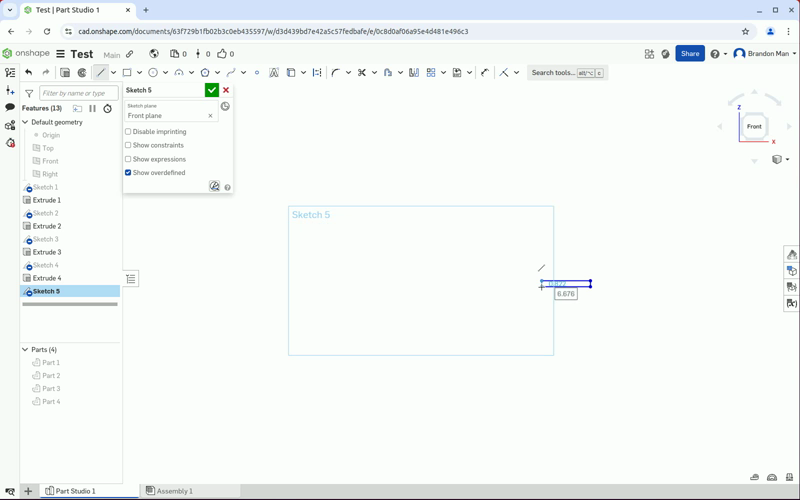
scroll(6)
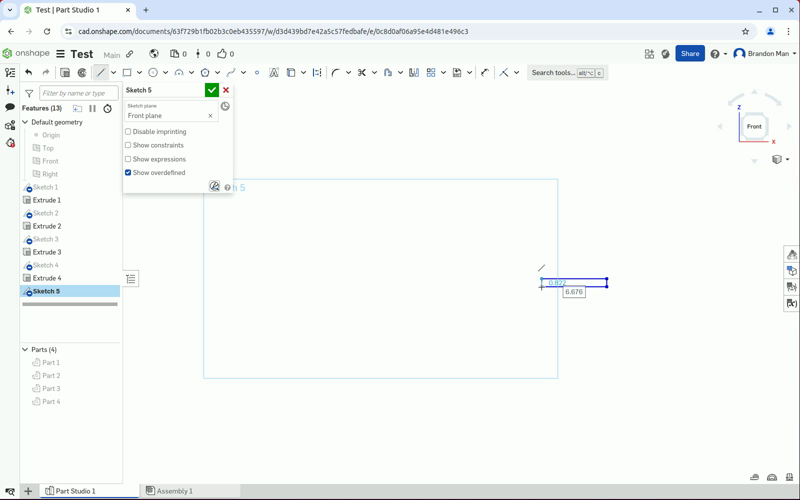
scroll(6)
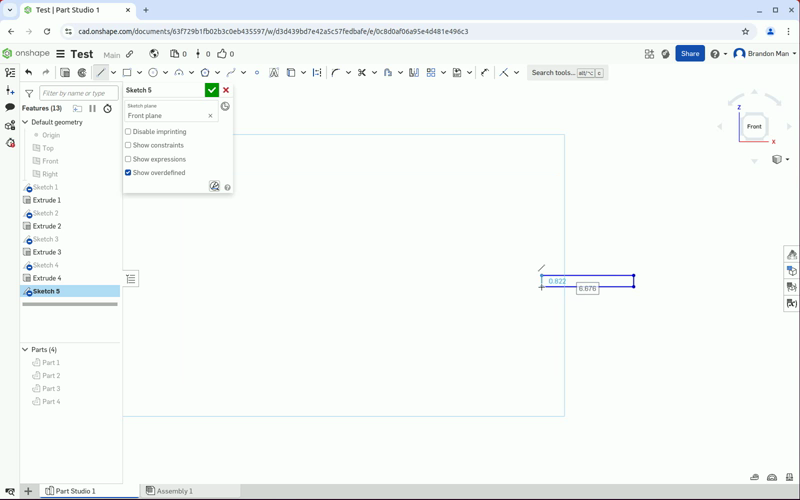
scroll(6)
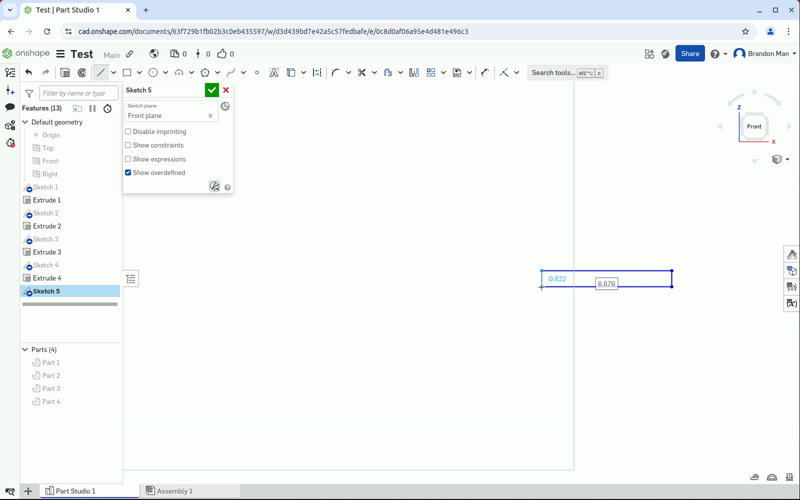
scroll(6)
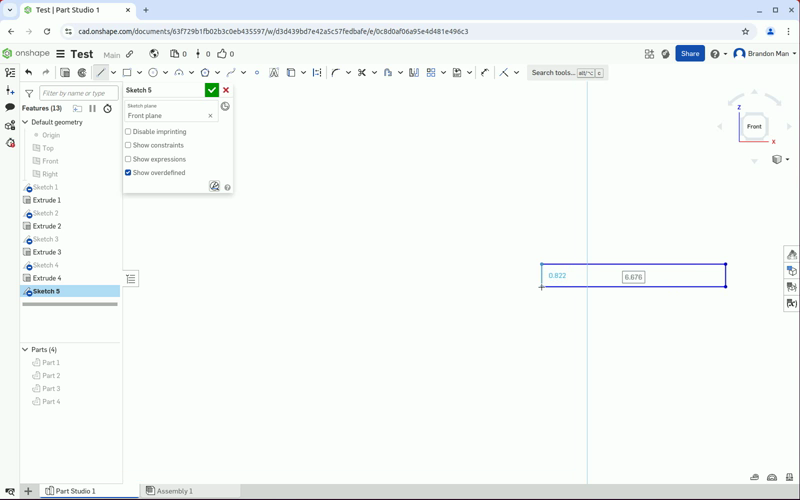
scroll(6)
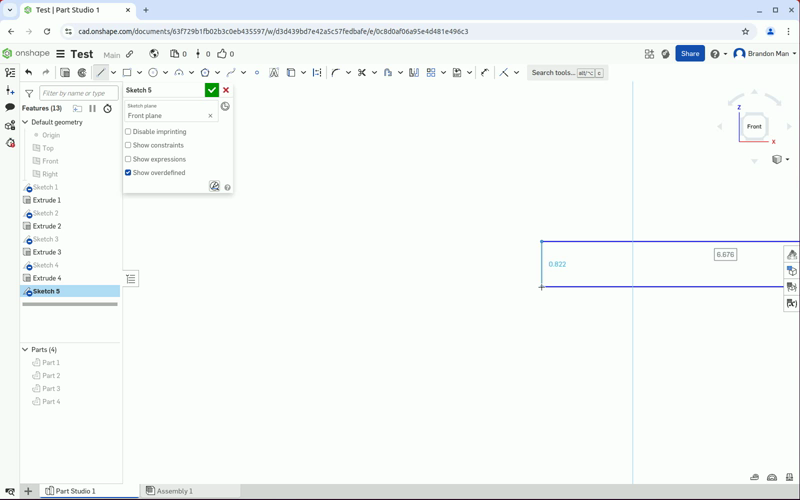
key_up(shift)
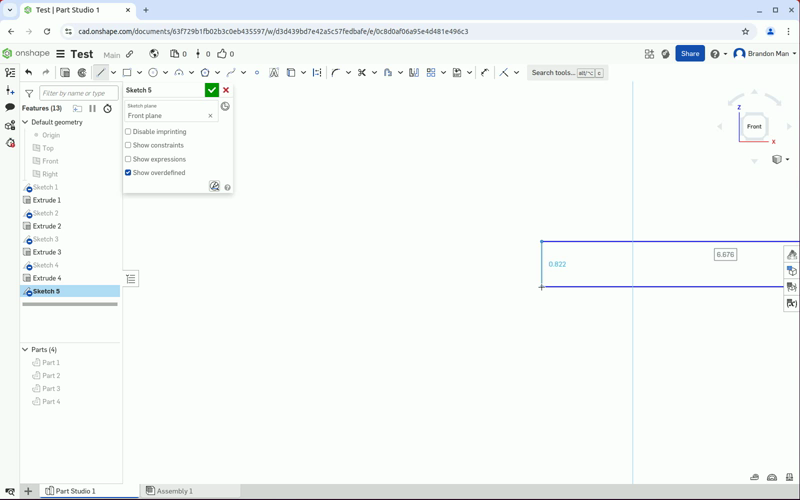
click(541, 286)
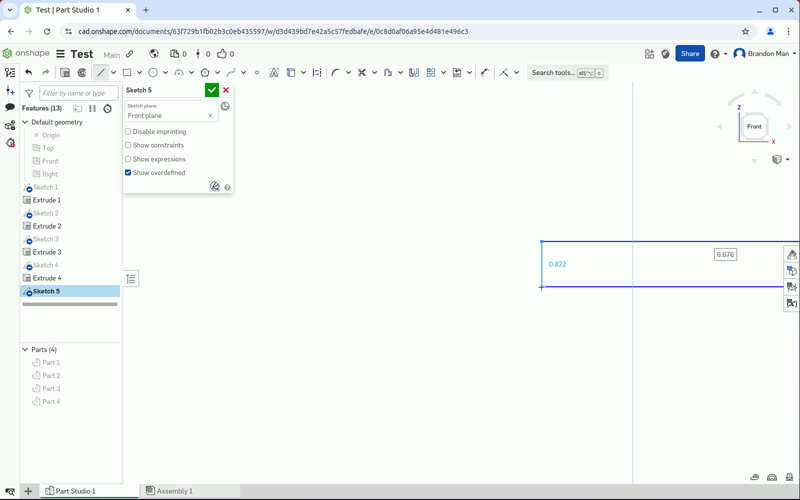
scroll(-6)
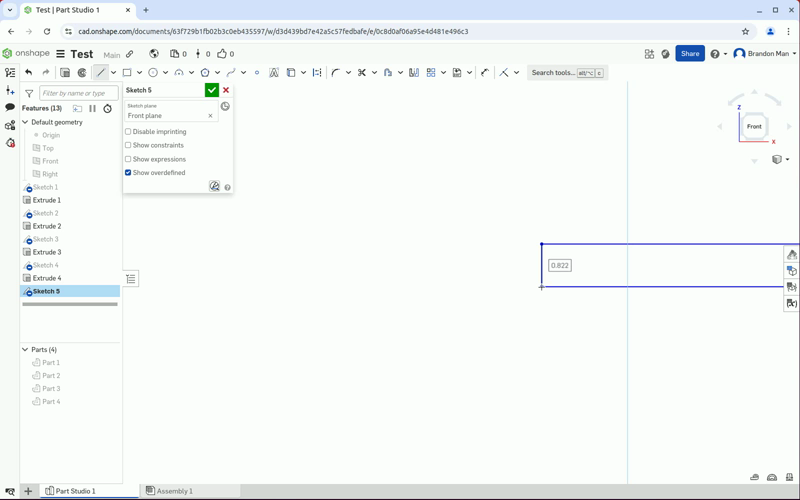
scroll(-6)
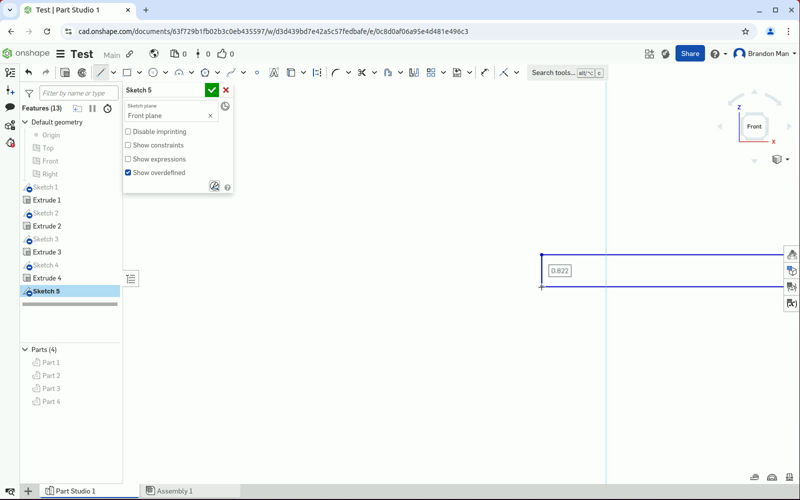
scroll(-6)
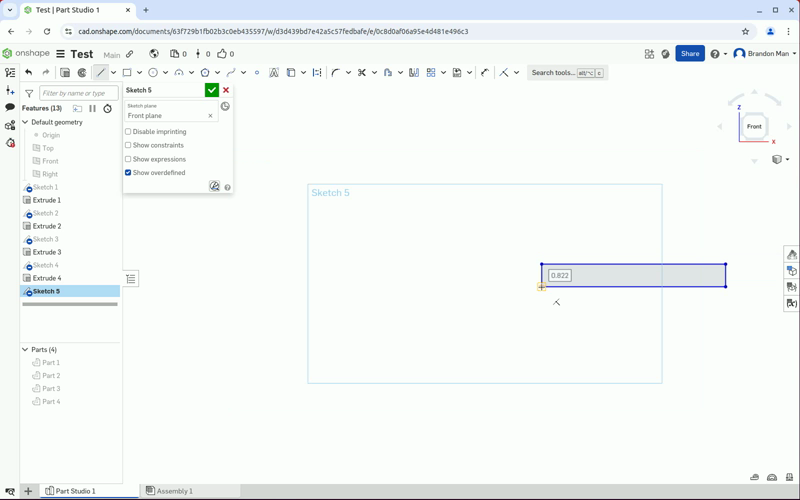
scroll(-6)
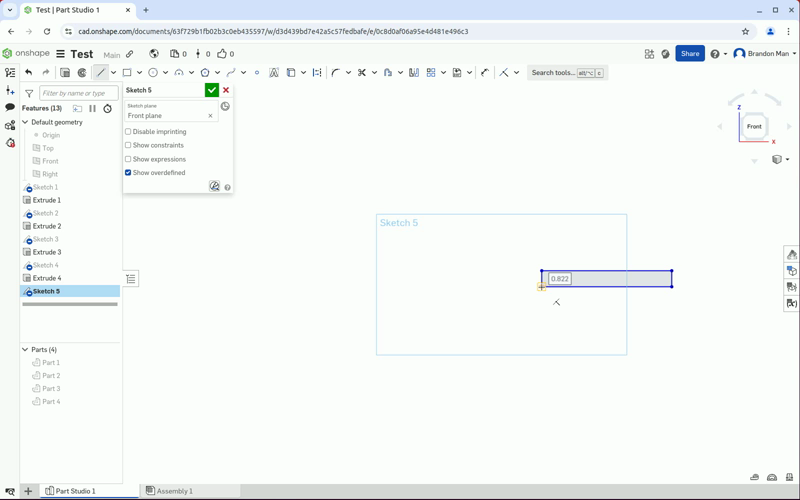
scroll(-6)
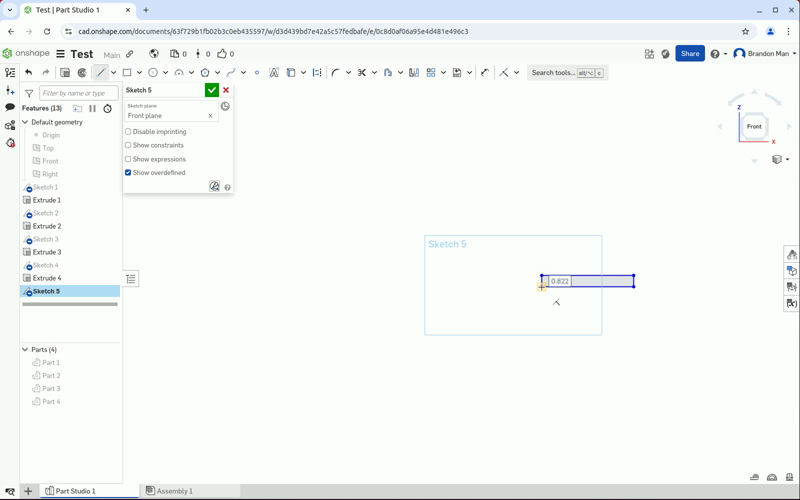
scroll(-6)
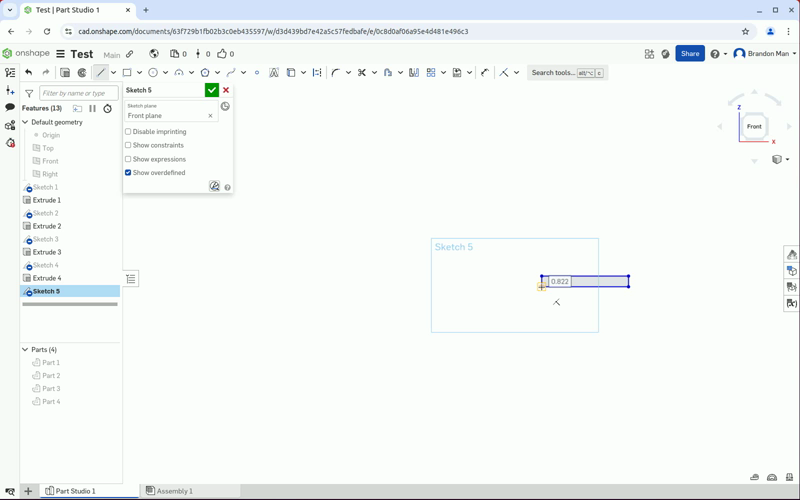
scroll(-6)
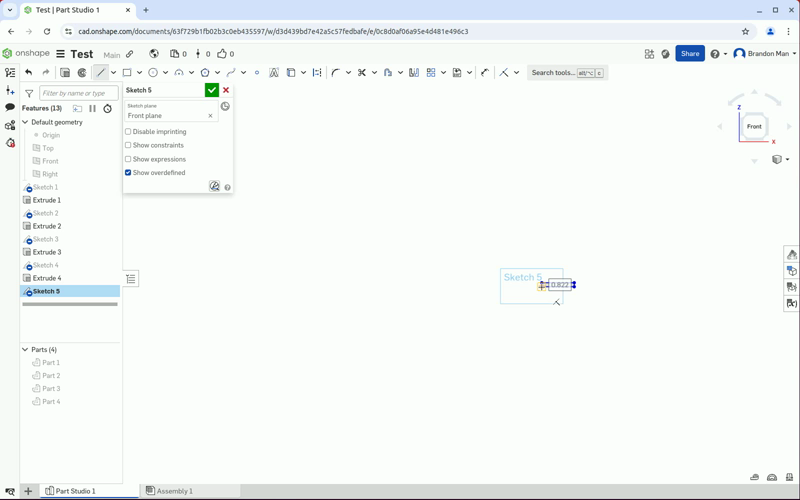
key(esc)
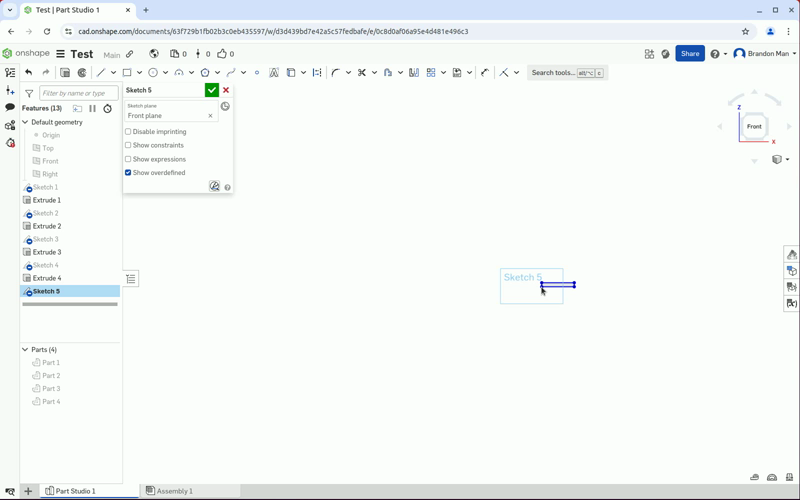
mouse_move(545, 285)
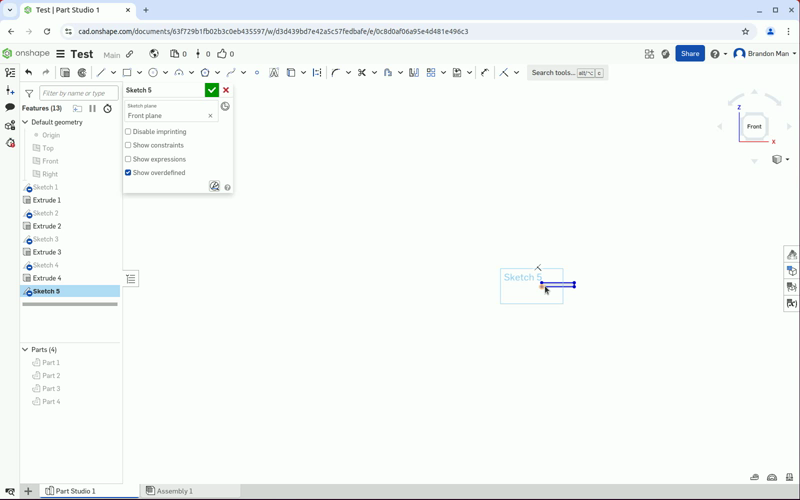
scroll(6)
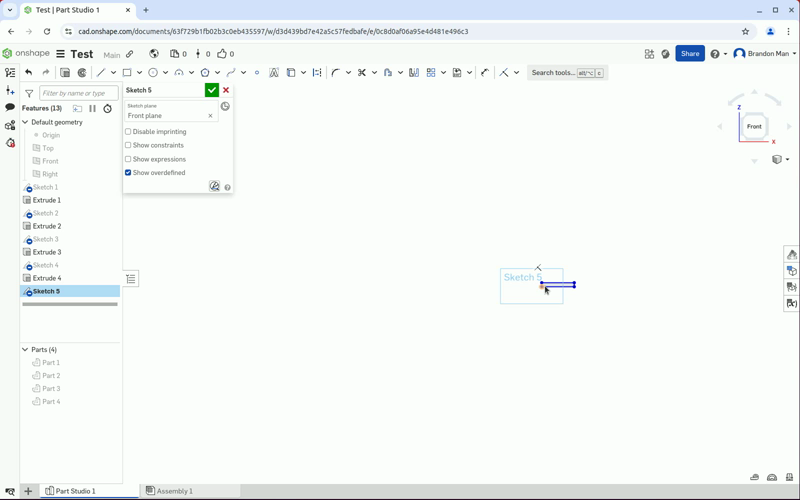
scroll(6)
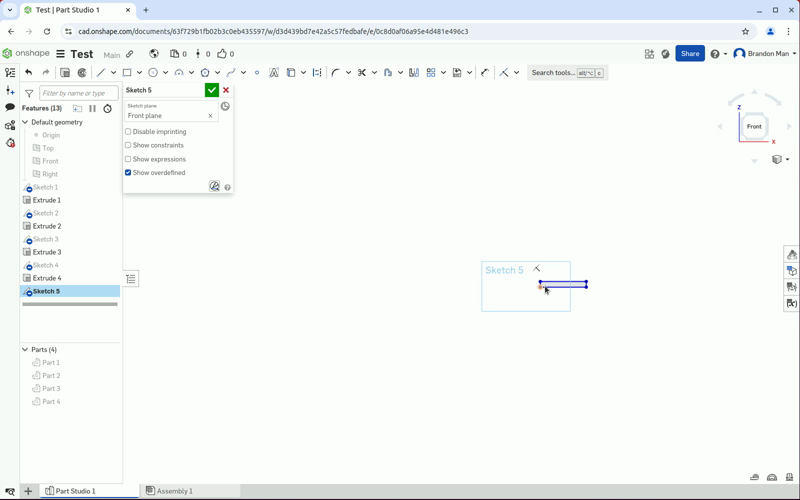
scroll(6)
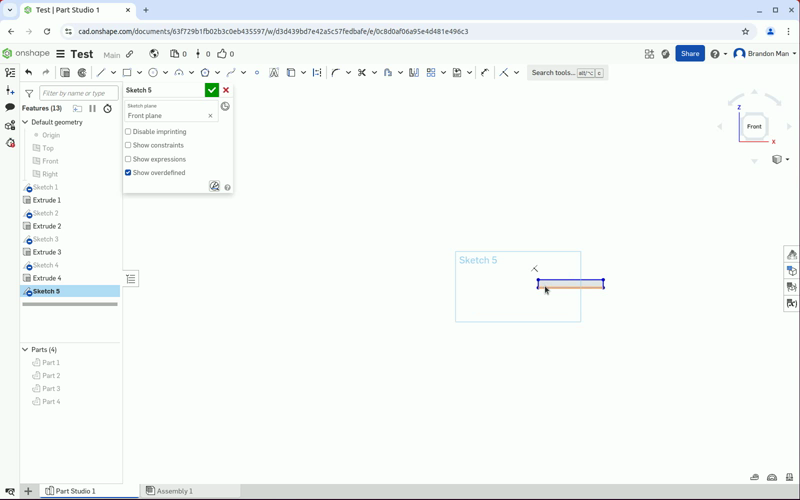
scroll(6)
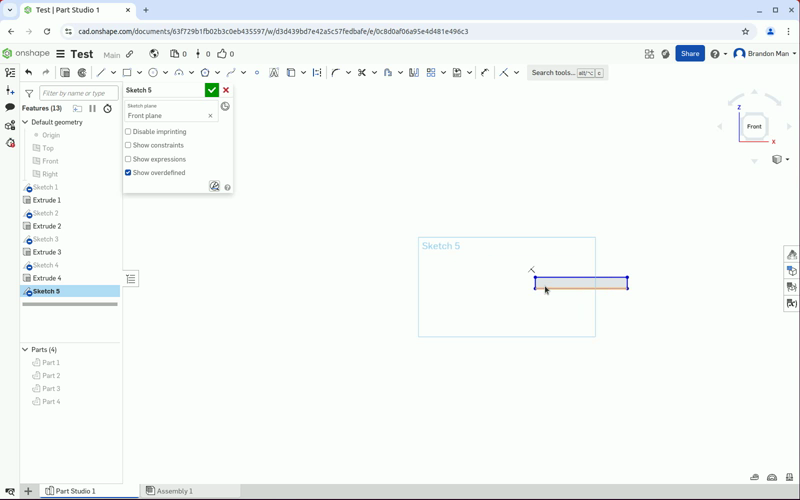
scroll(6)
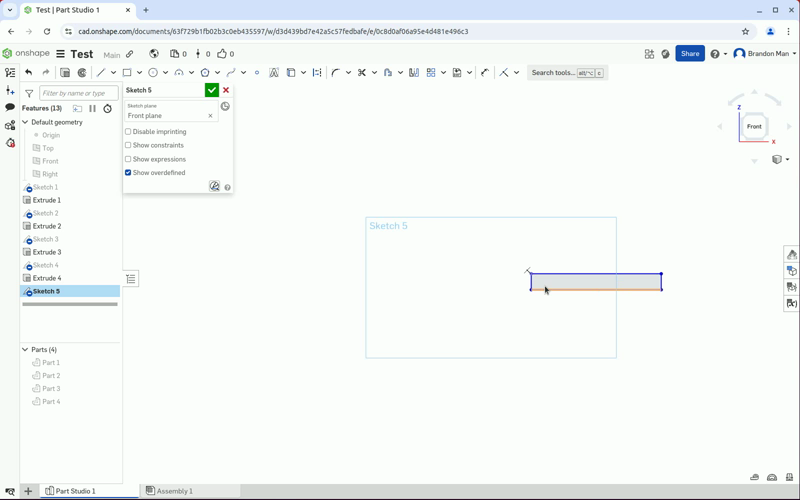
scroll(6)
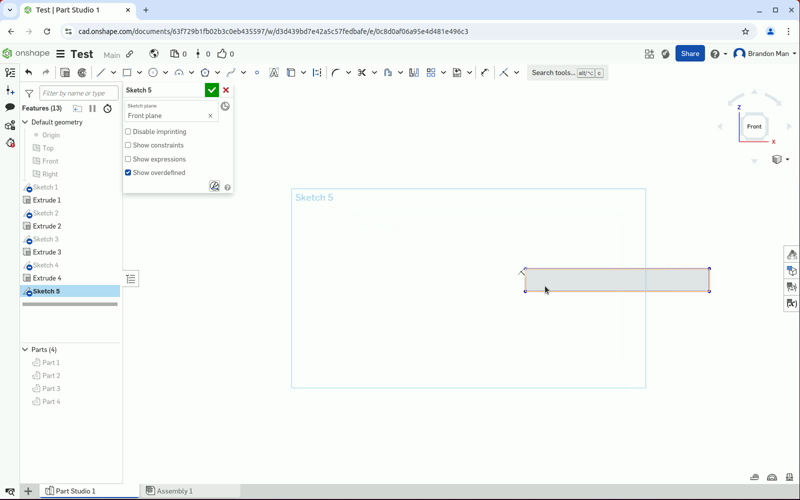
scroll(6)
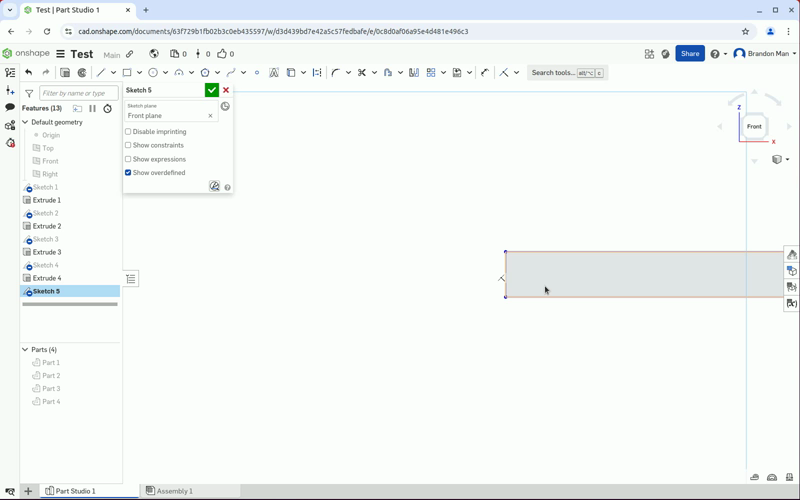
click(545, 285)
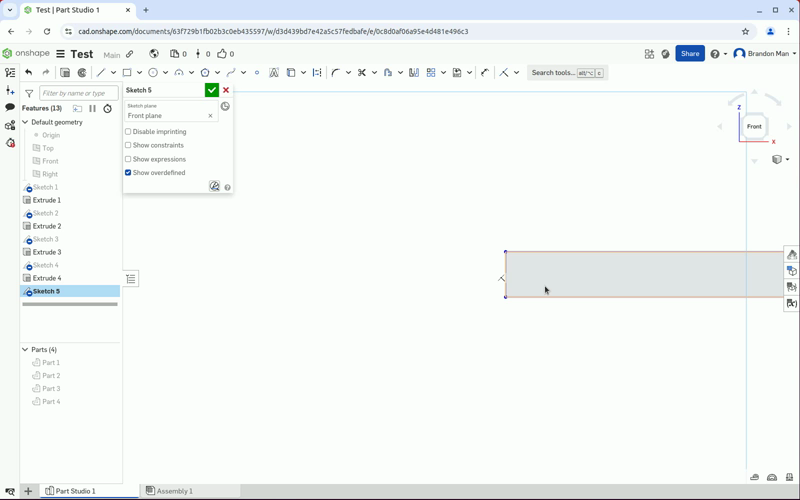
scroll(-6)
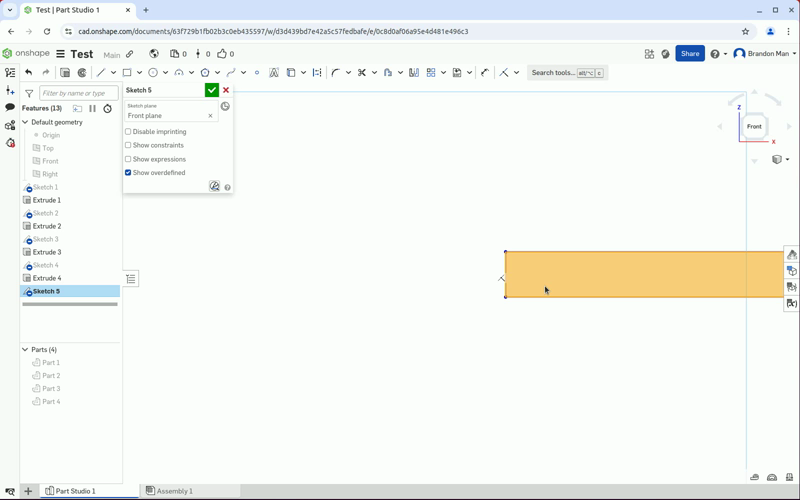
scroll(-6)
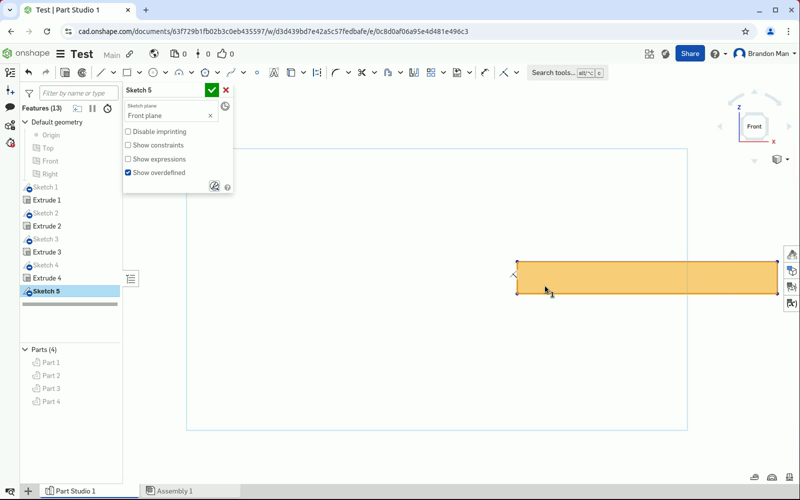
scroll(-6)
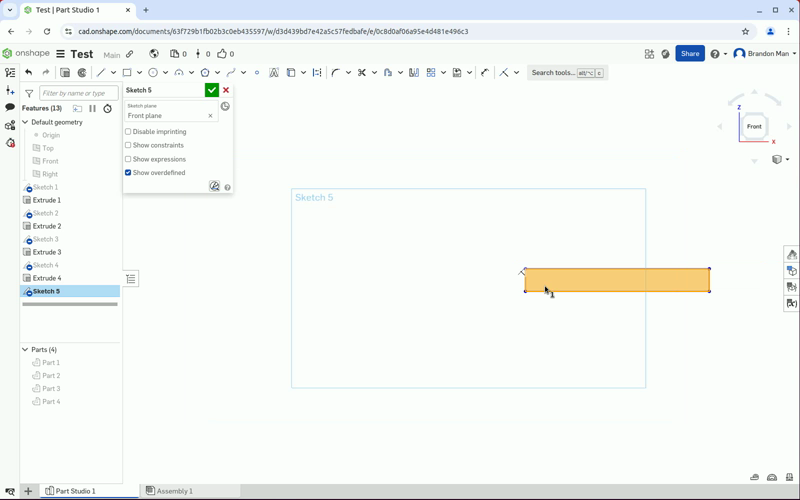
scroll(-6)
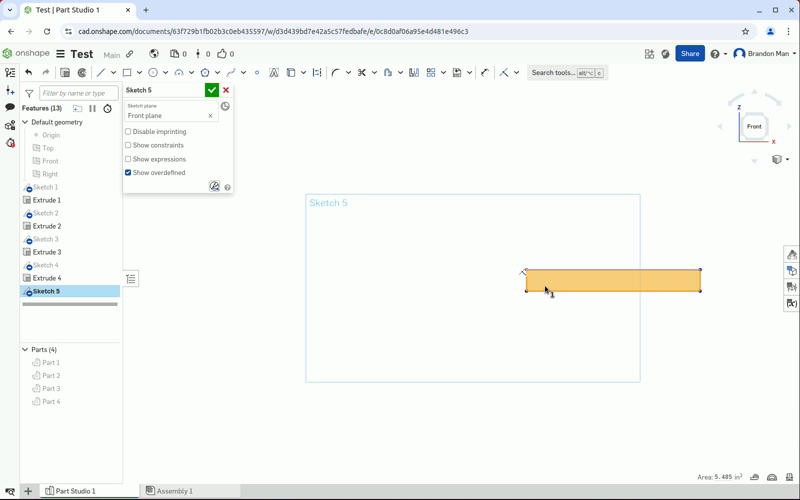
scroll(-6)
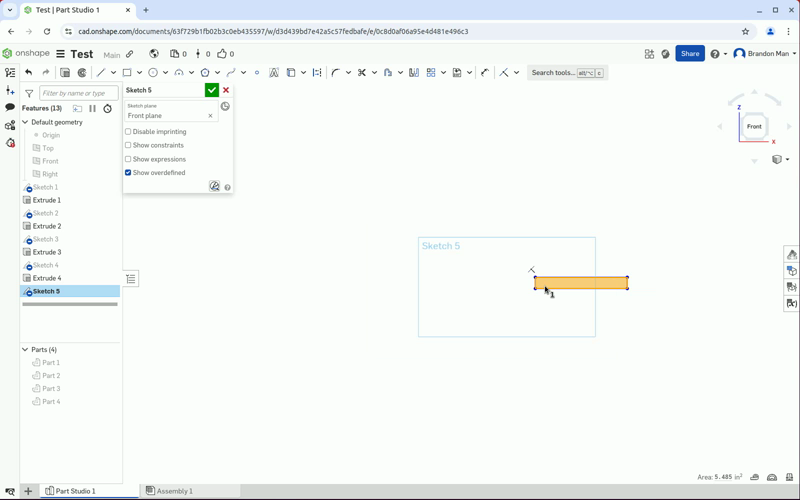
scroll(-6)
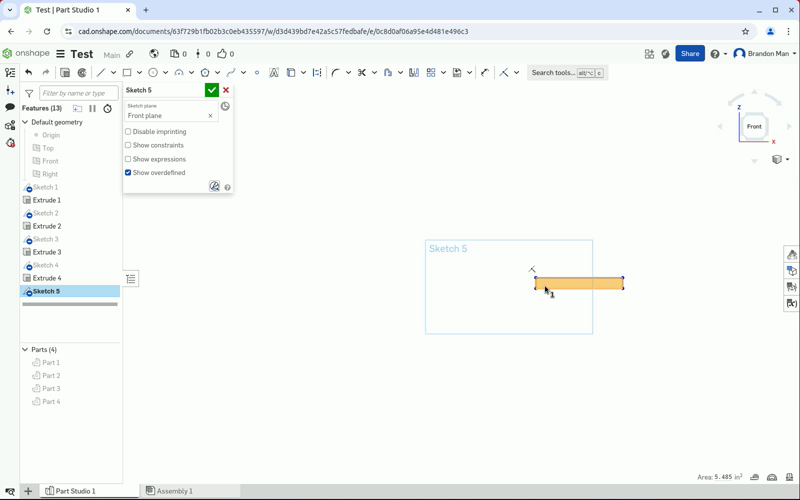
scroll(-6)
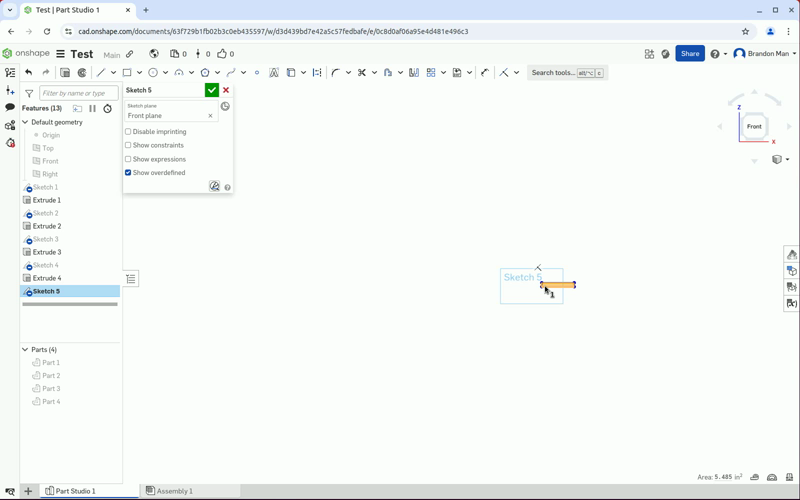
mouse_move(73, 352)
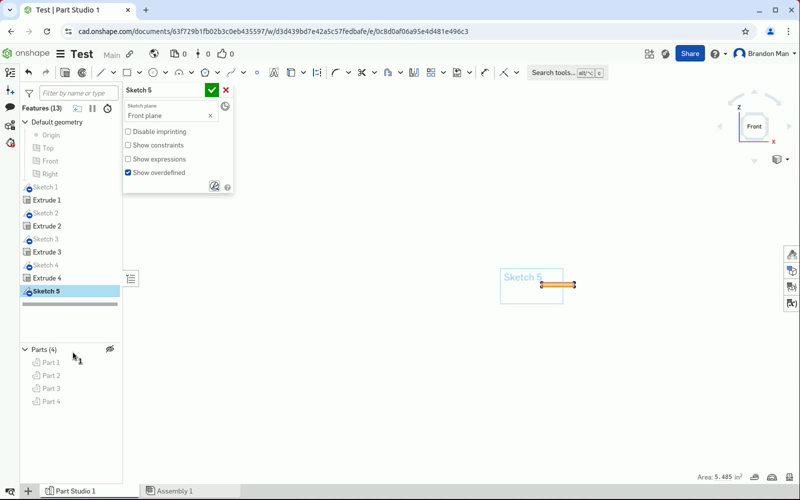
key(shift+y)
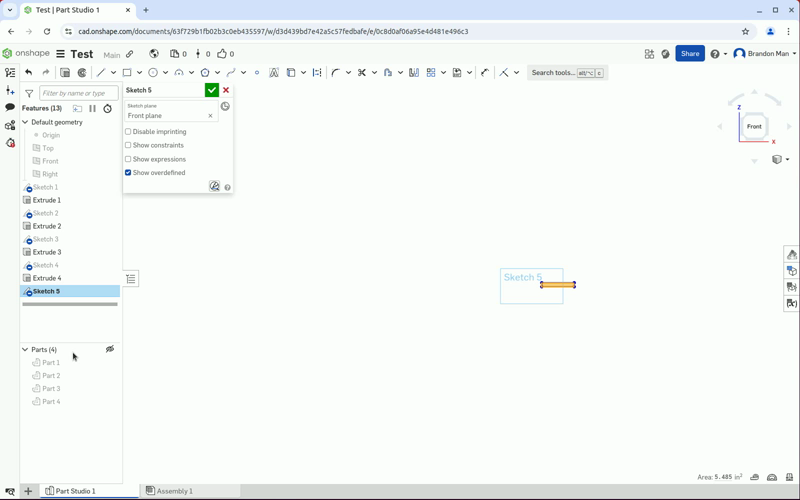
key(shift+e)
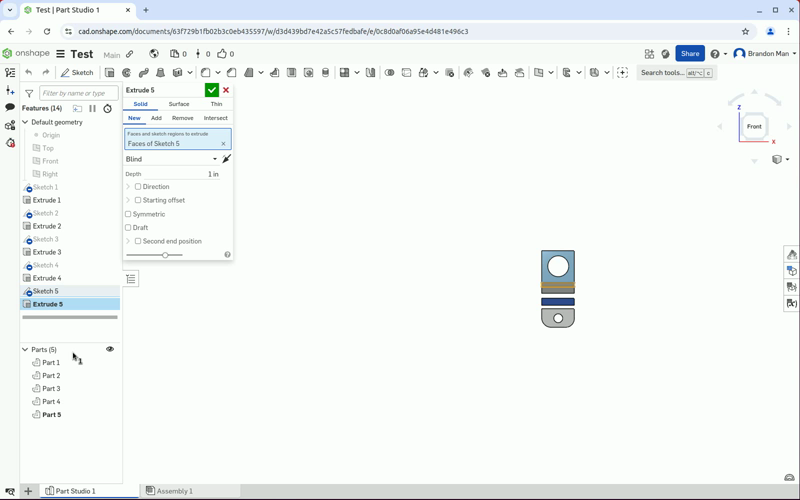
mouse_move(143, 106)
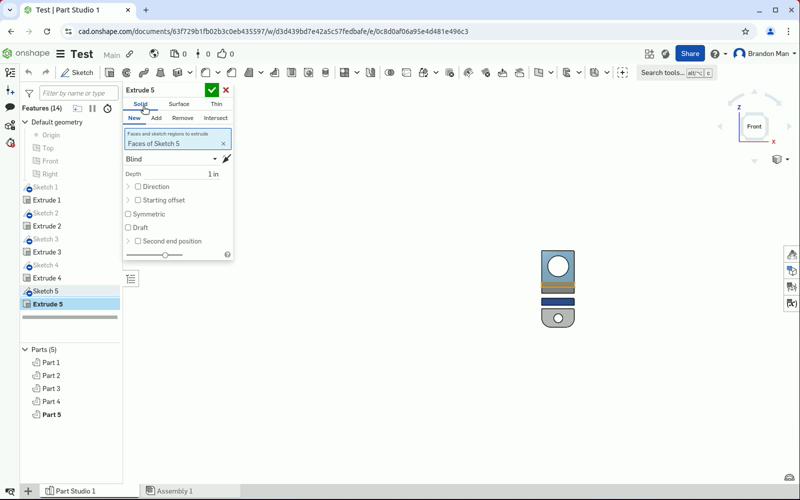
click(143, 106)
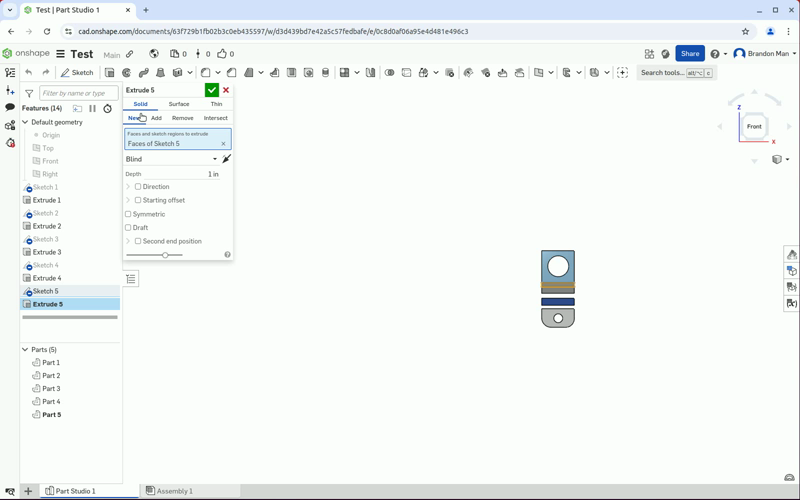
mouse_move(137, 120)
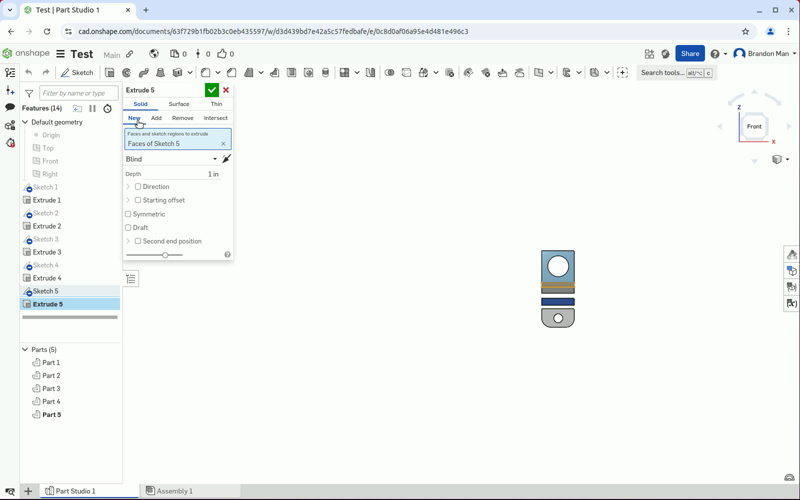
click(137, 120)
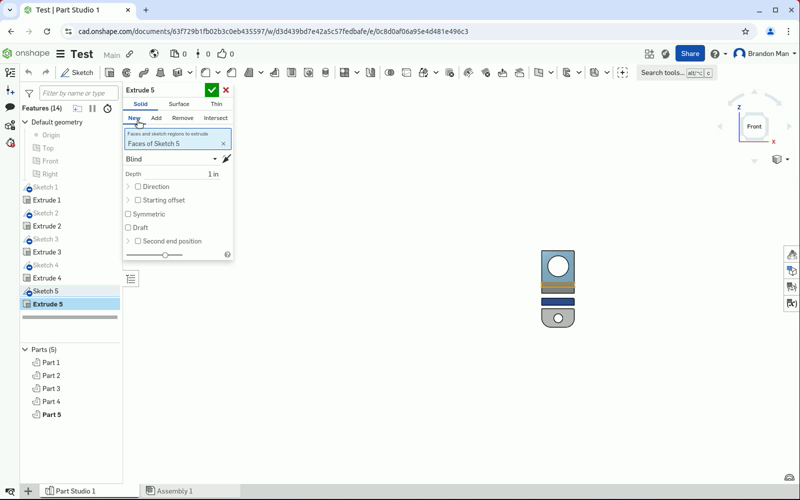
key(tab, 4)
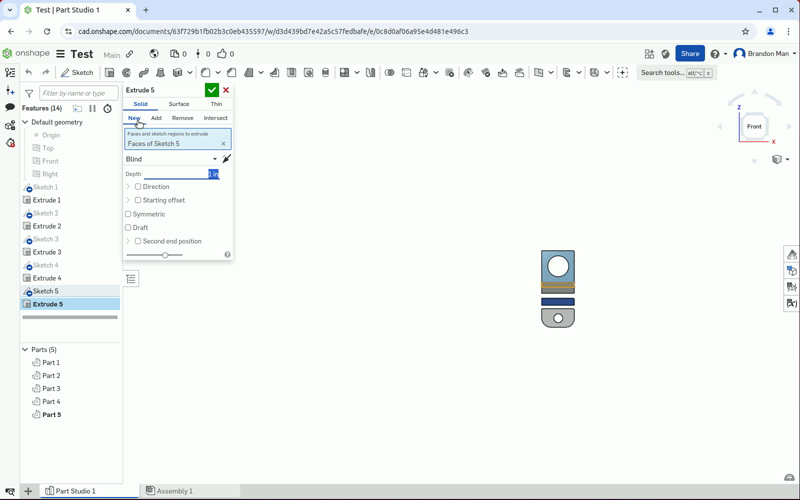
text(3.851)
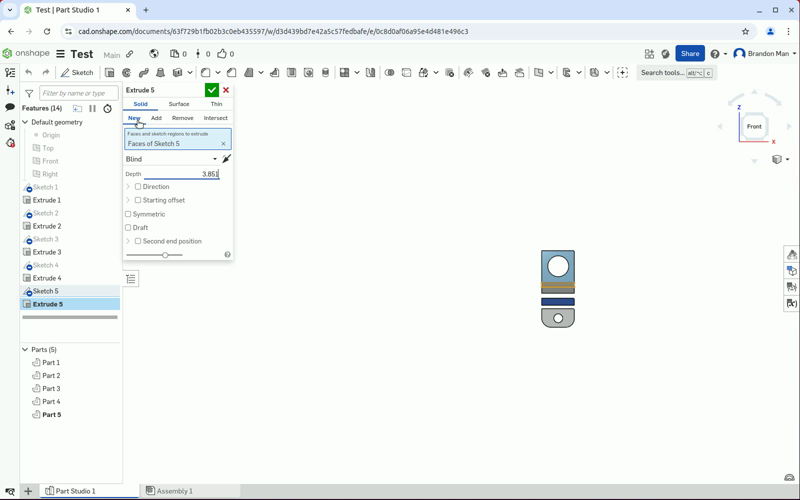
key(enter)
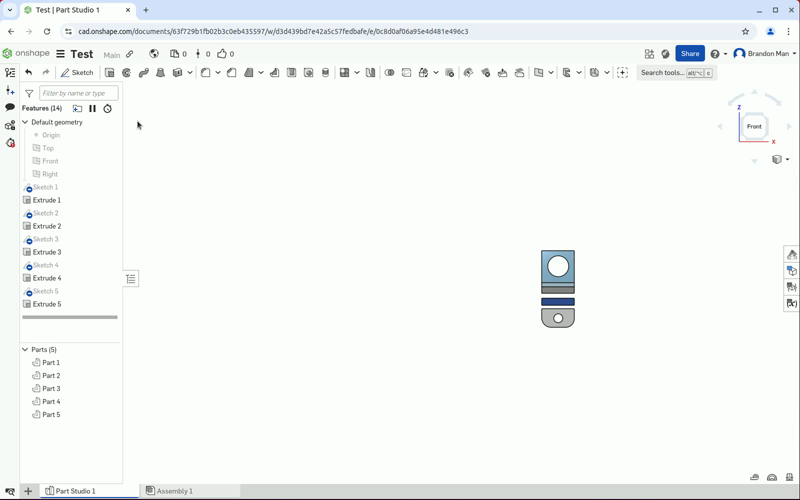
key(shift+h)
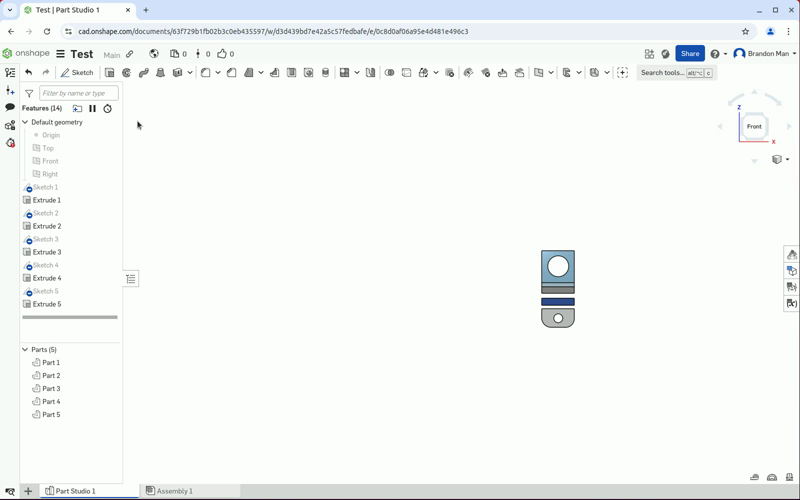
key(shift+h)
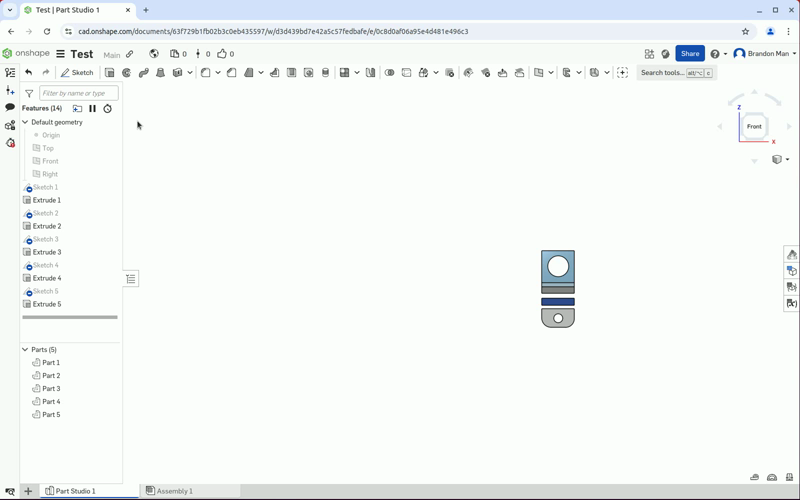
mouse_move(73, 189)
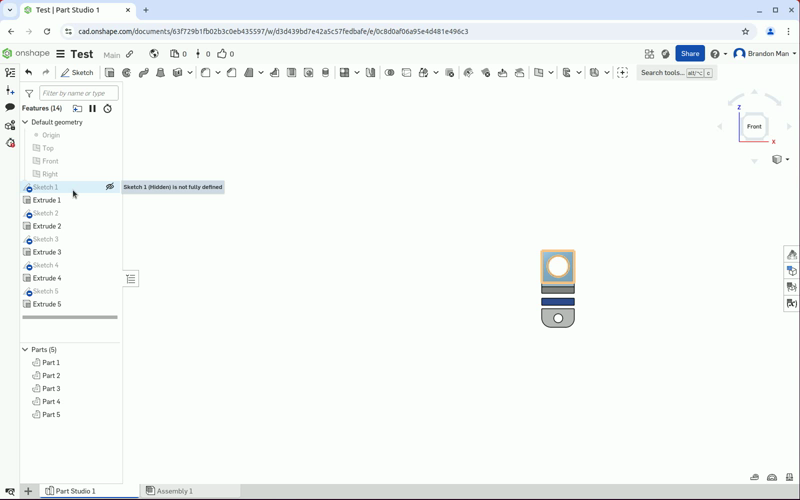
click(73, 189)
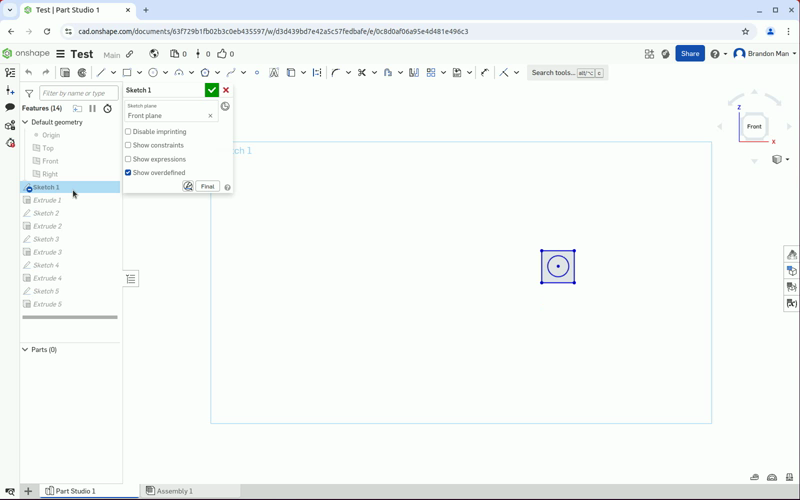
mouse_move(229, 92)
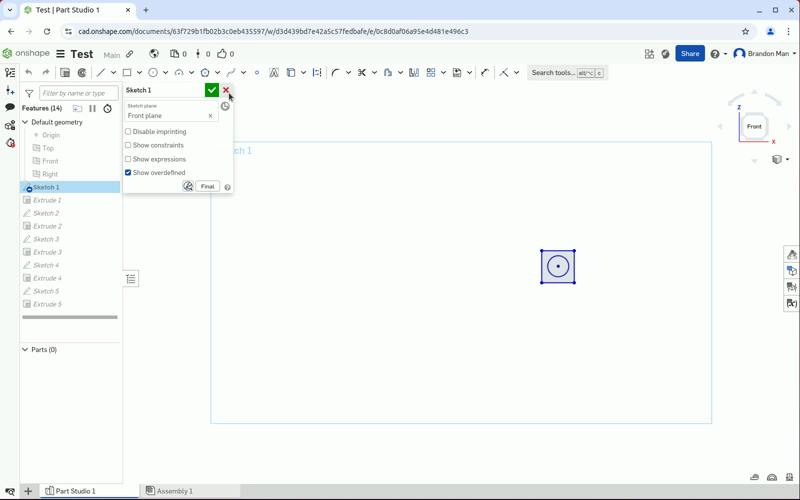
click(229, 92)
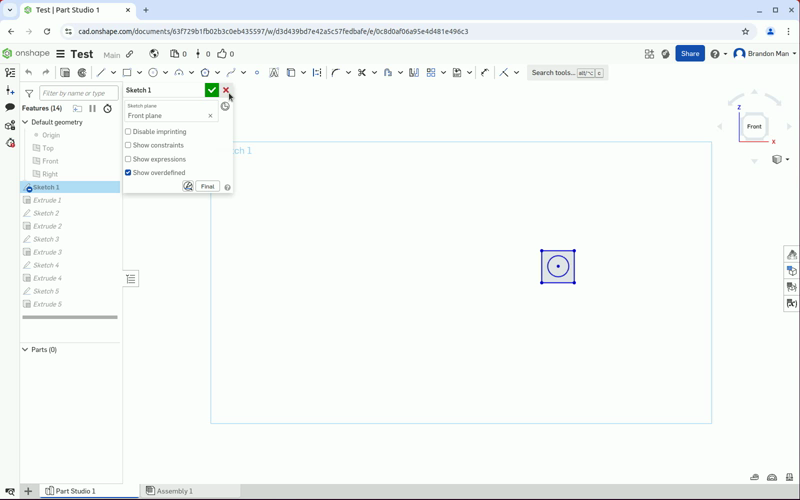
key(shift+s)
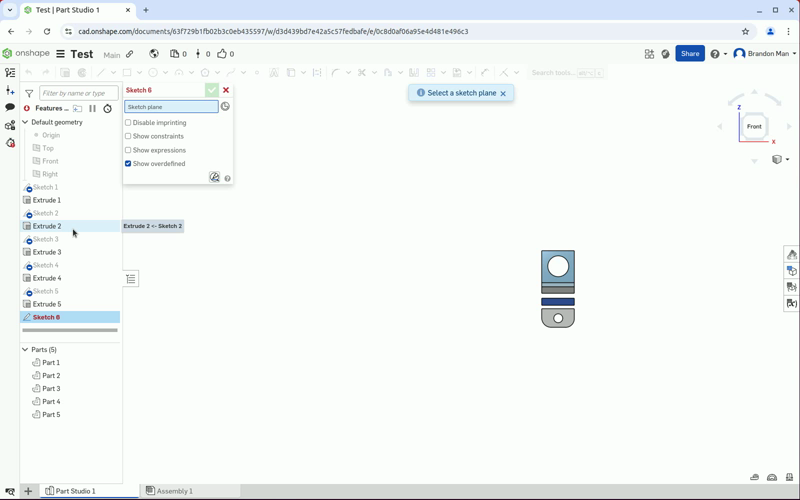
scroll(3)
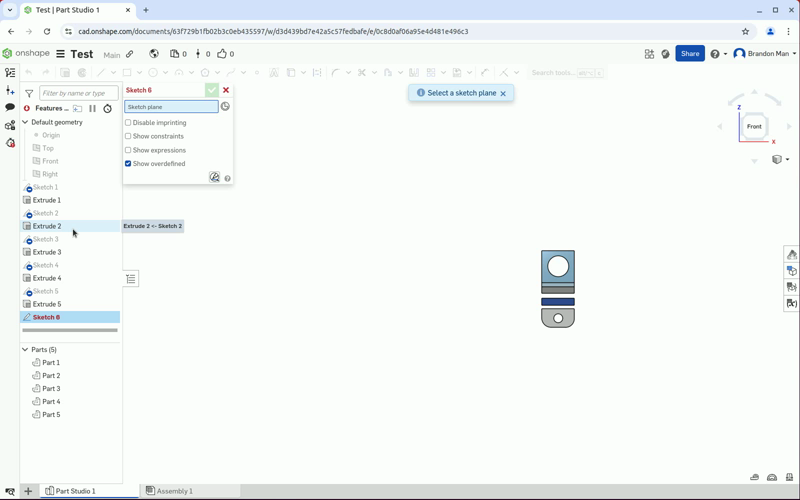
mouse_move(73, 163)
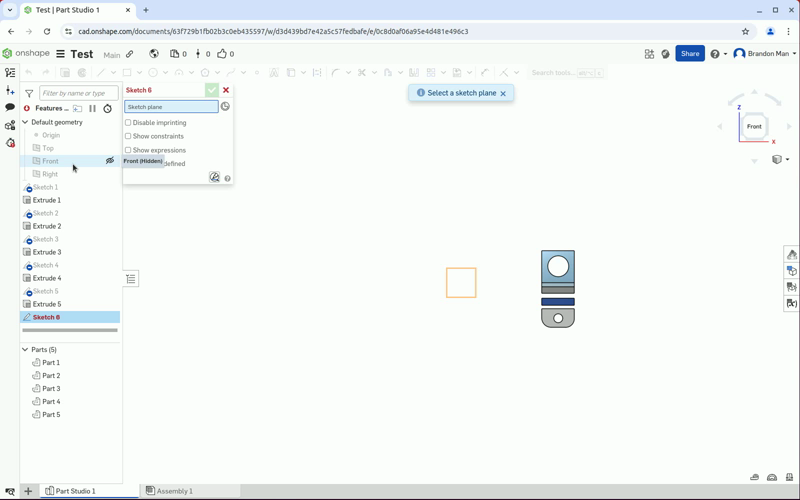
click(73, 163)
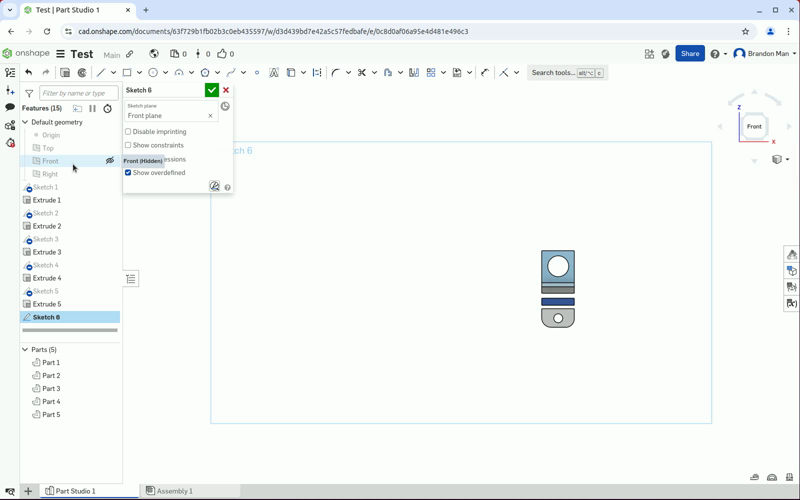
mouse_move(73, 352)
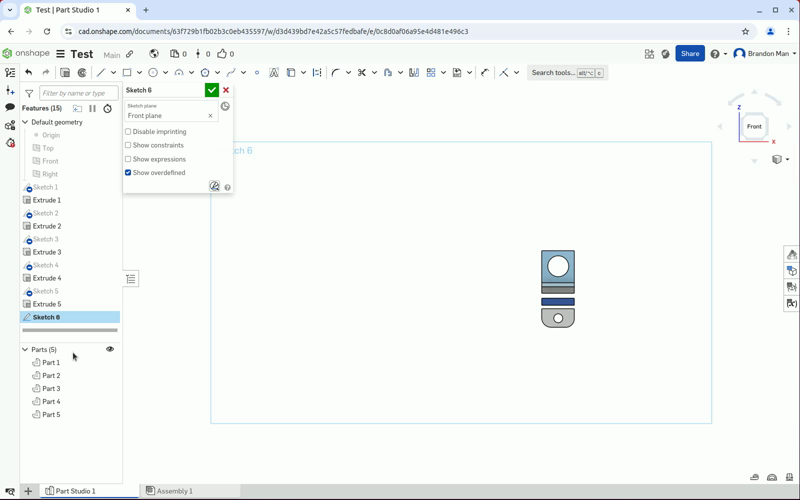
key(y)
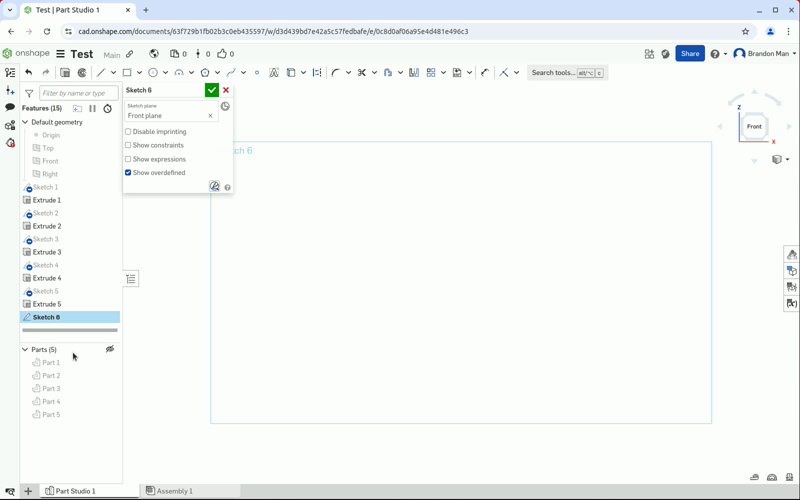
key(l)
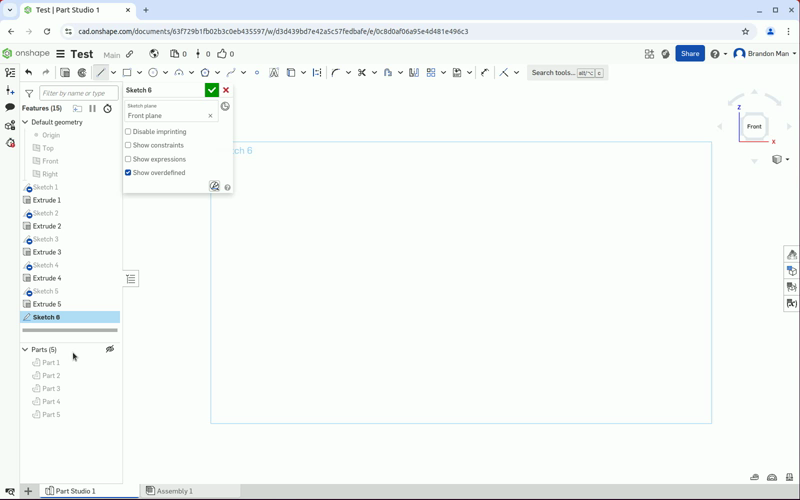
key_down(shift)
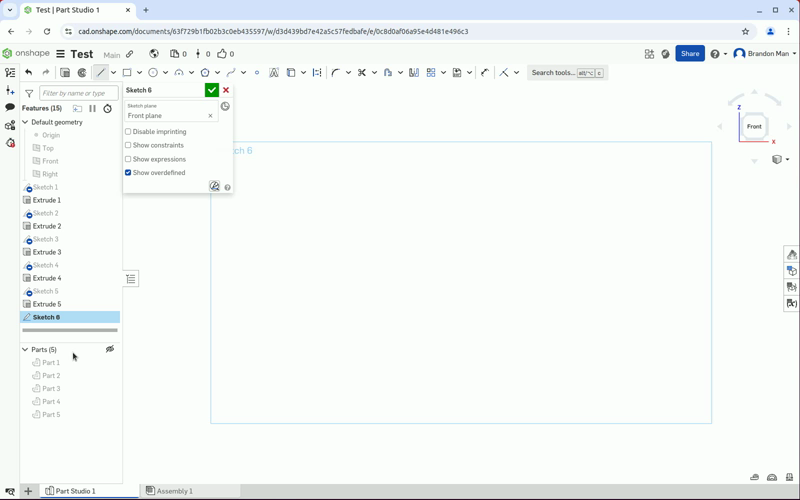
mouse_move(541, 308)
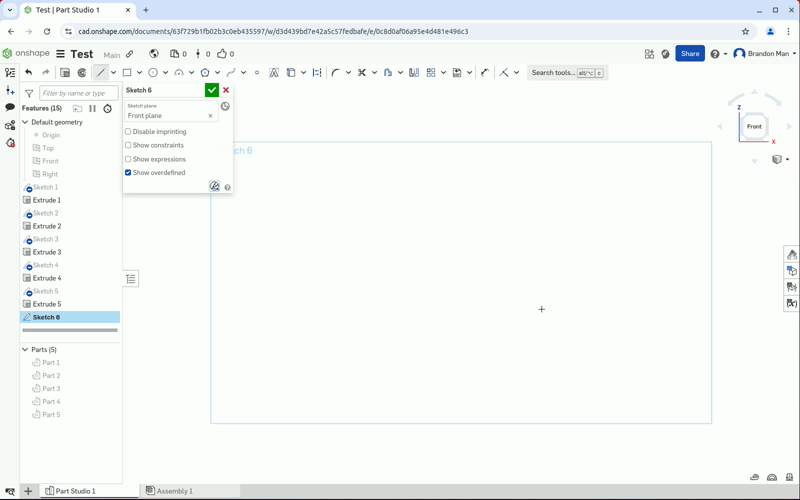
click(541, 308)
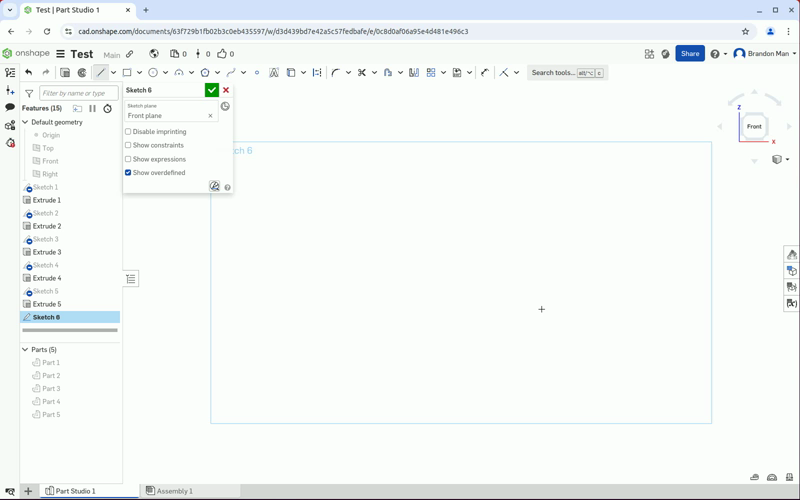
key_up(shift)
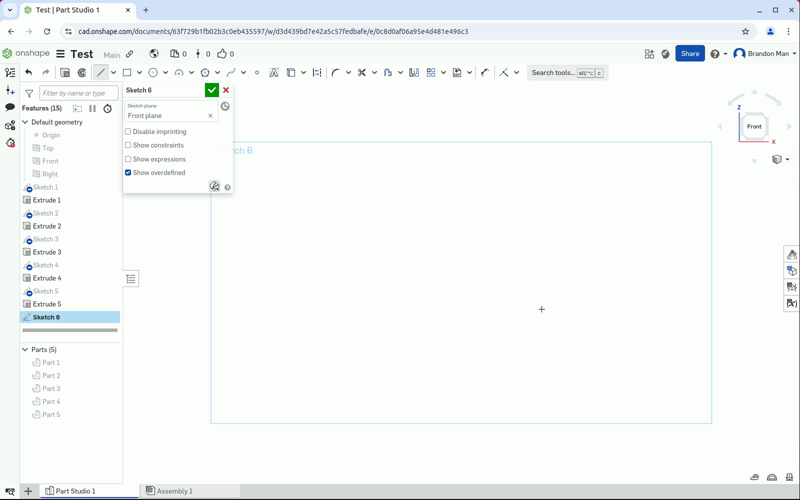
key_down(shift)
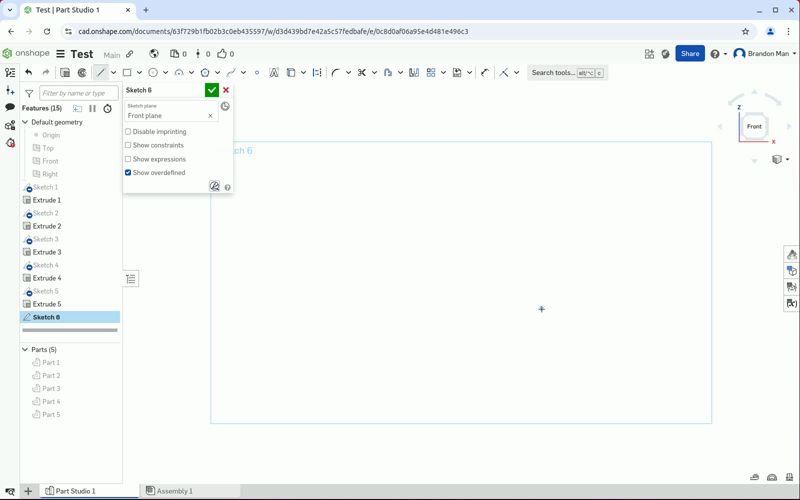
mouse_move(571, 308)
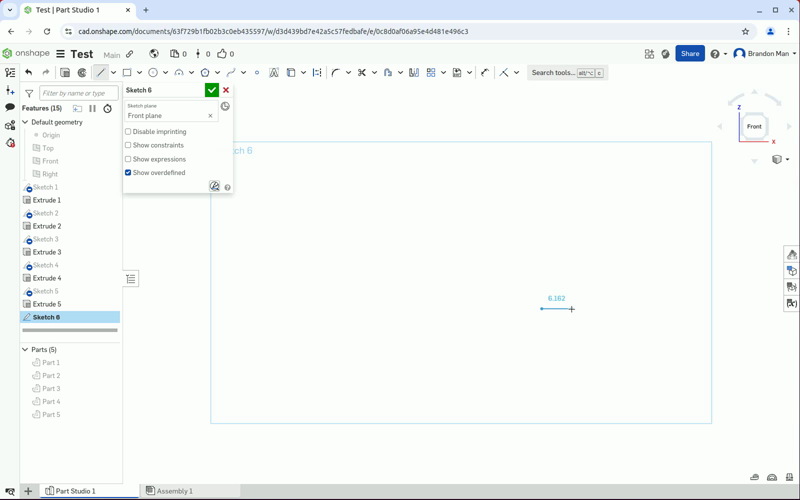
mouse_move(574, 308)
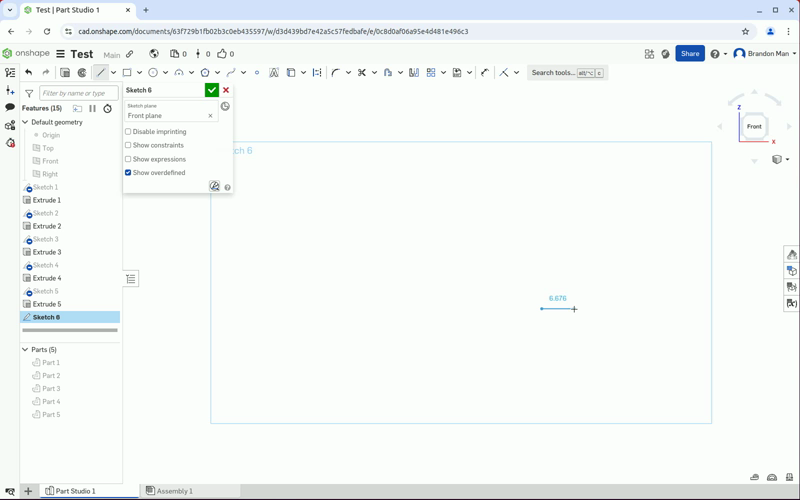
click(574, 308)
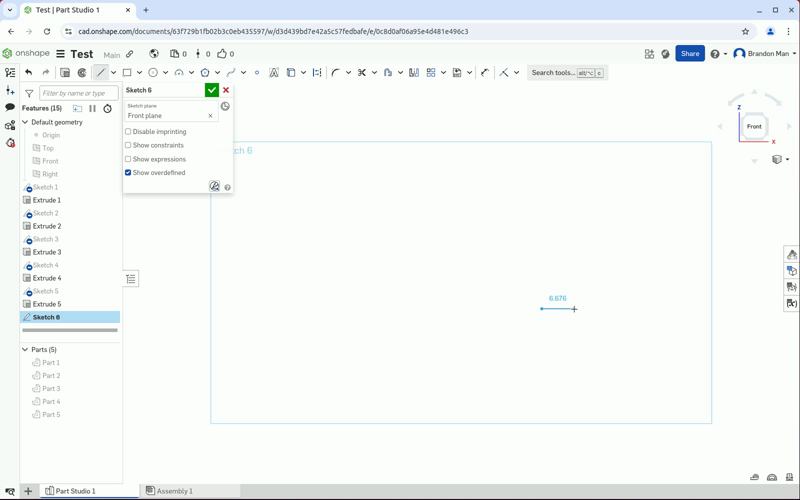
key_up(shift)
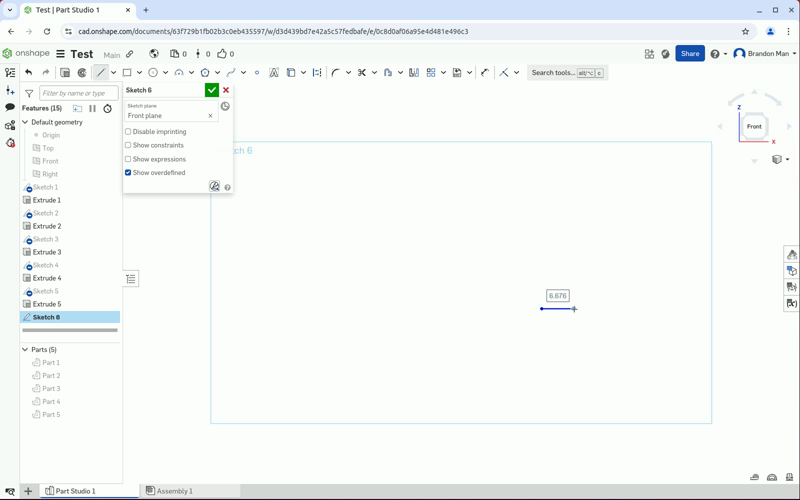
key_down(shift)
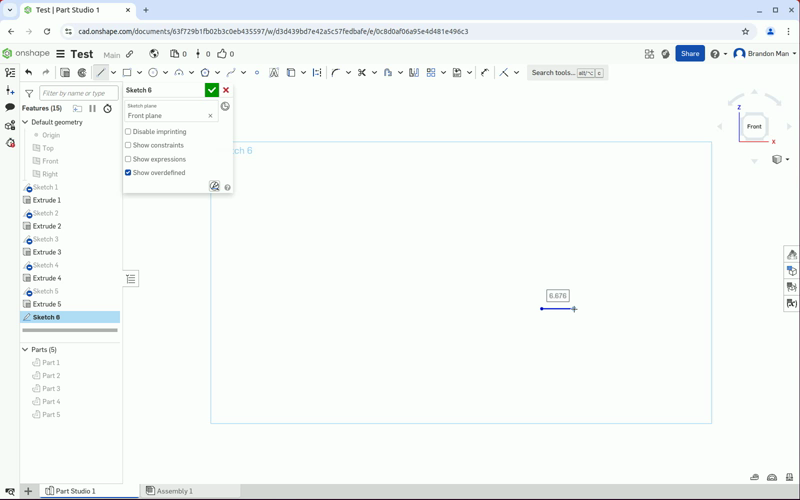
mouse_move(589, 308)
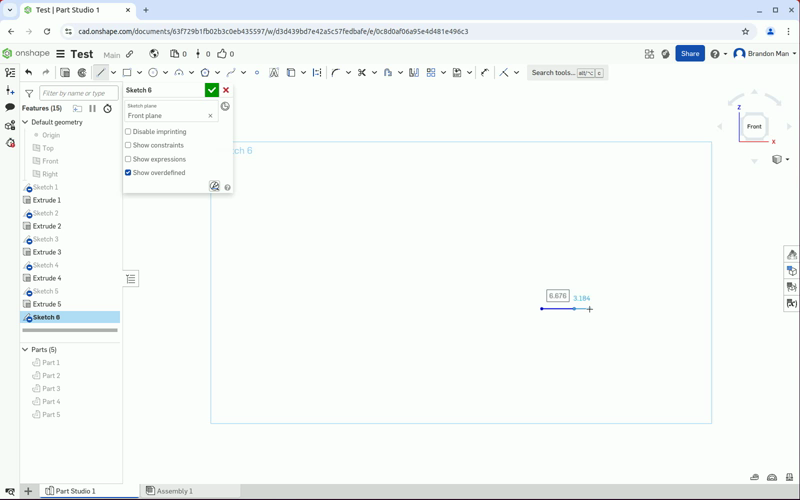
mouse_move(574, 304)
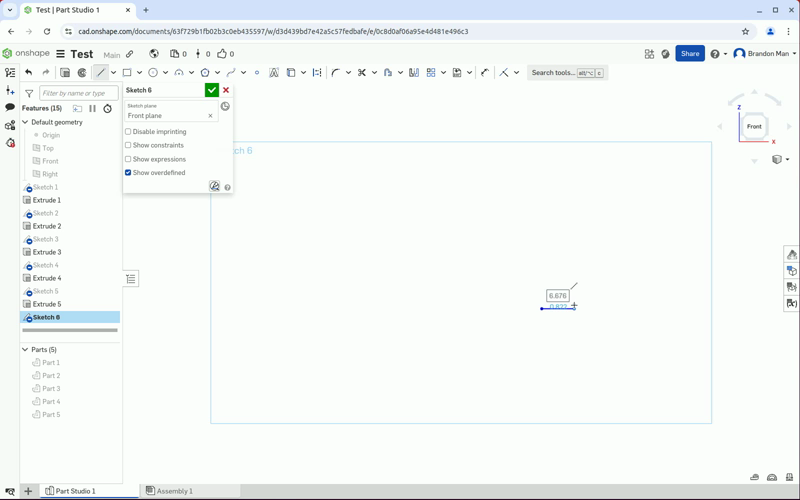
scroll(6)
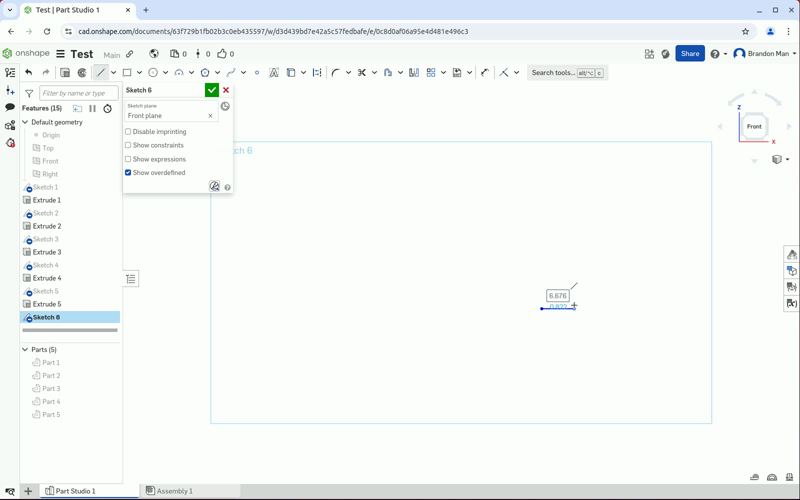
scroll(6)
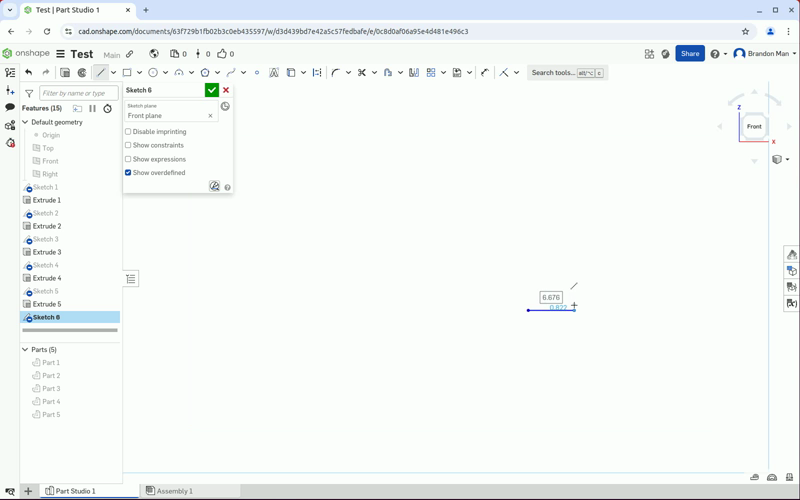
scroll(6)
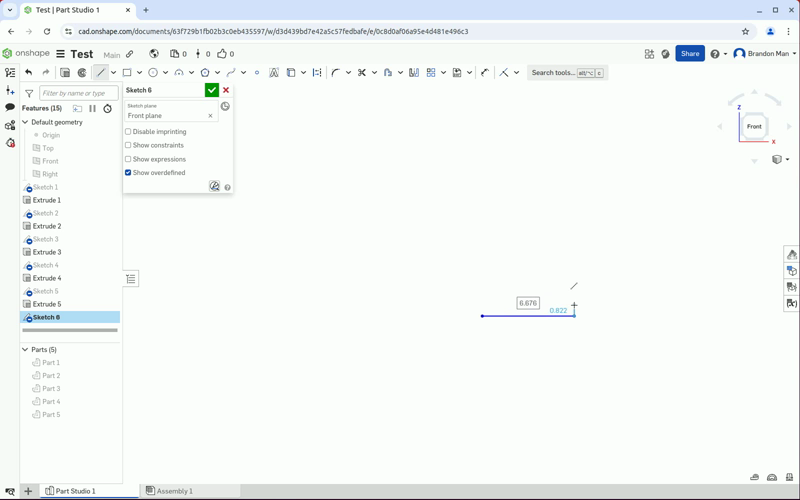
scroll(6)
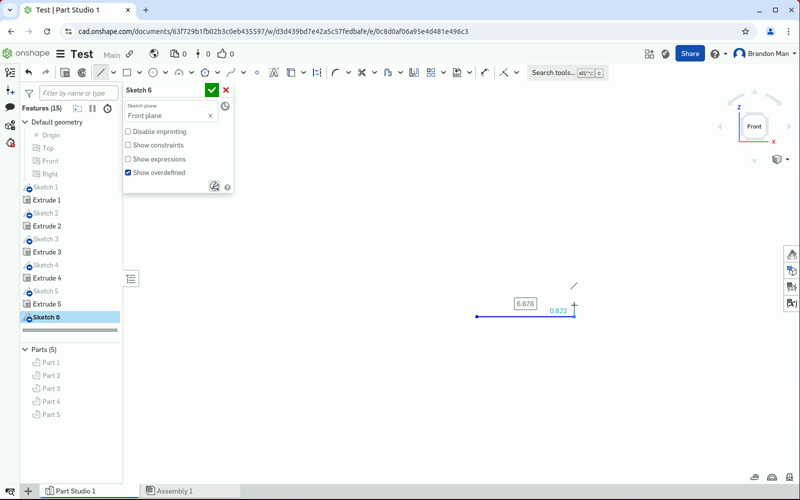
scroll(6)
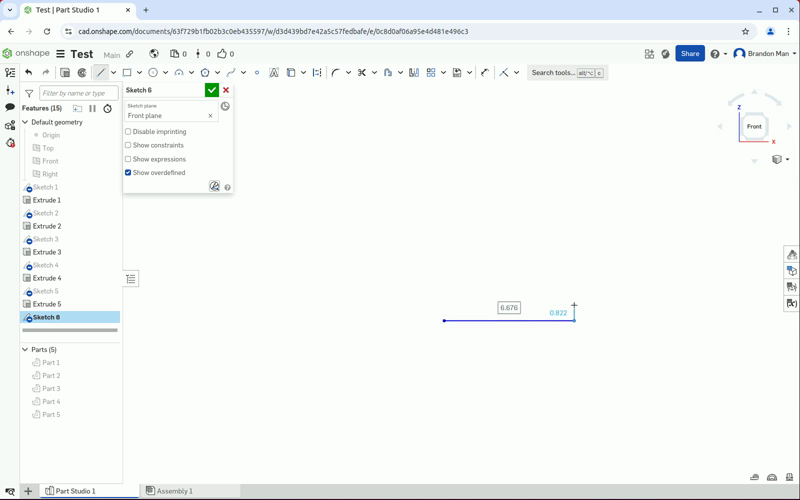
scroll(6)
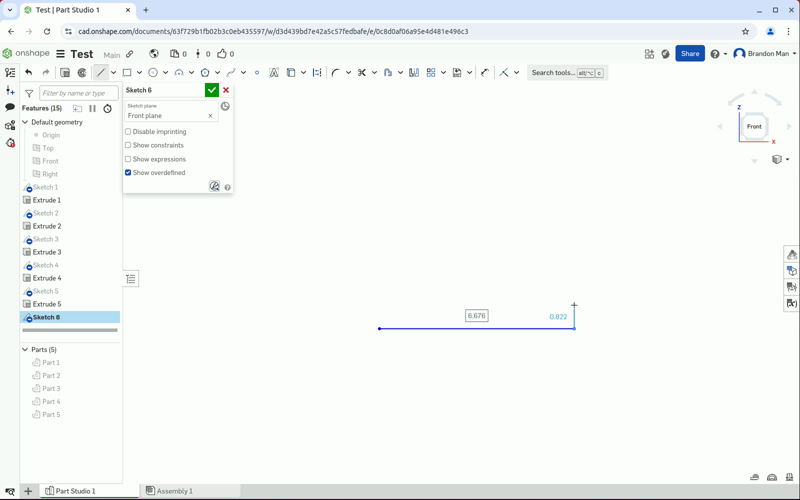
scroll(6)
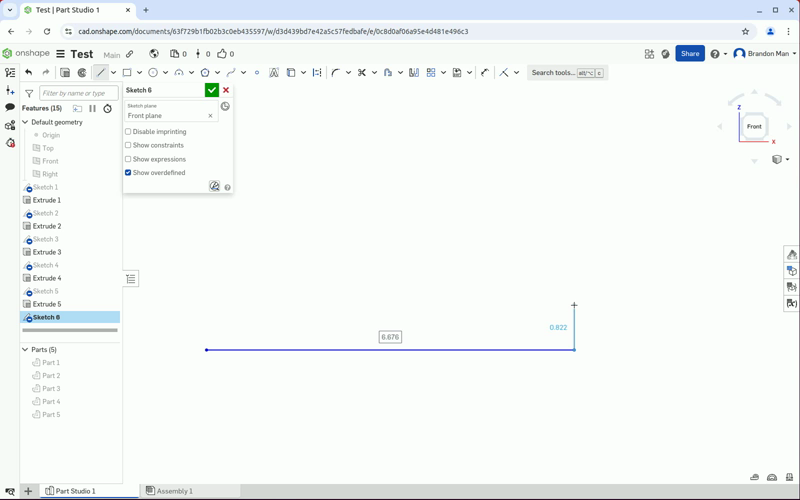
click(574, 304)
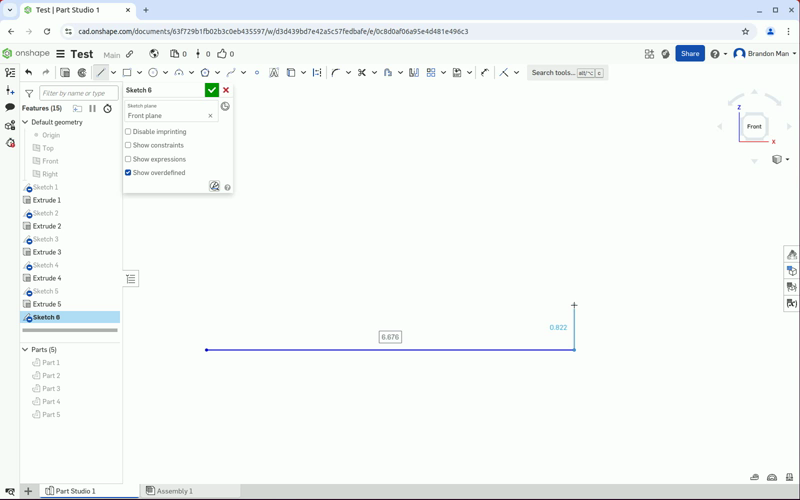
scroll(-6)
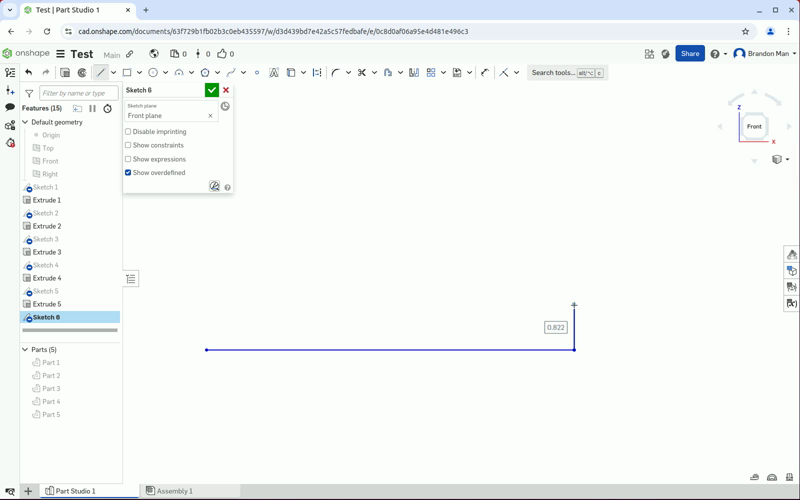
scroll(-6)
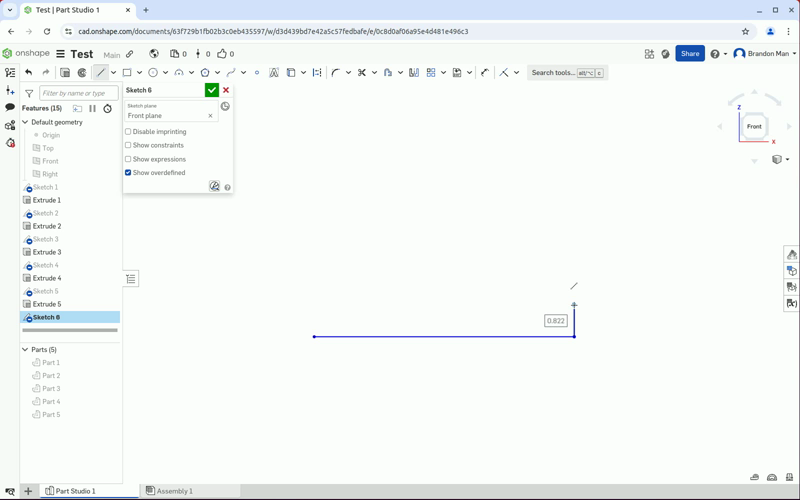
scroll(-6)
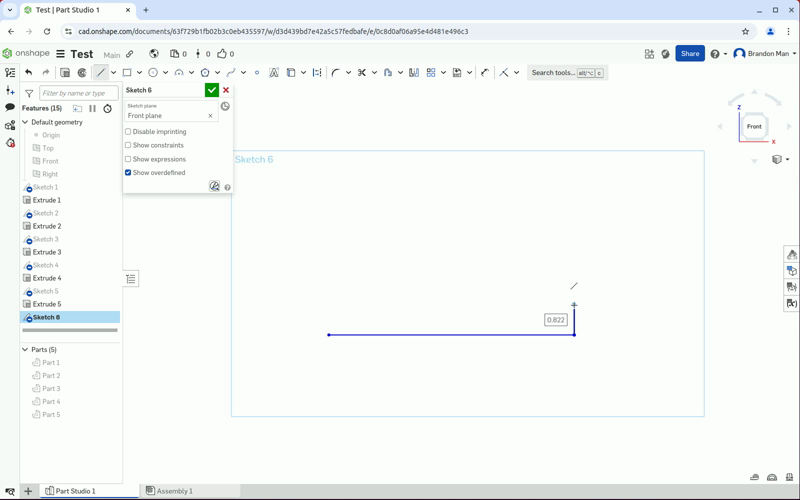
scroll(-6)
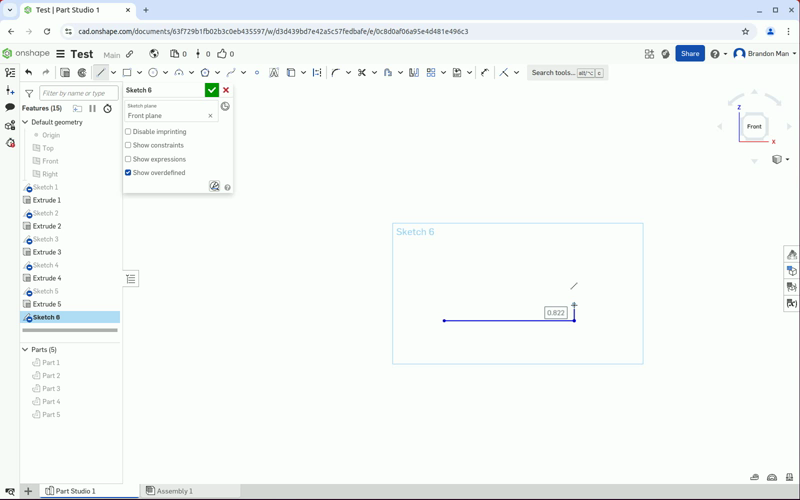
scroll(-6)
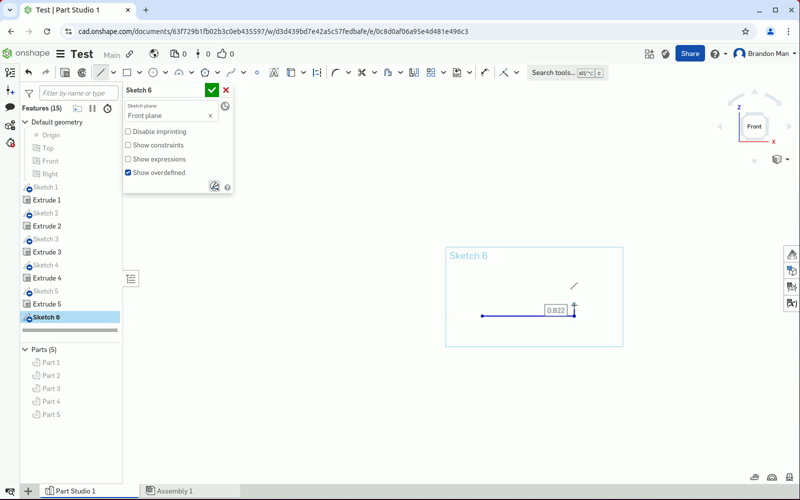
scroll(-6)
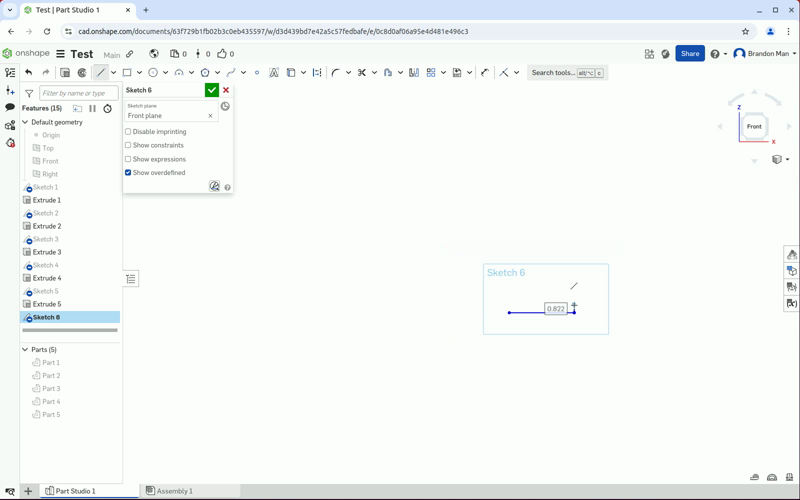
scroll(-6)
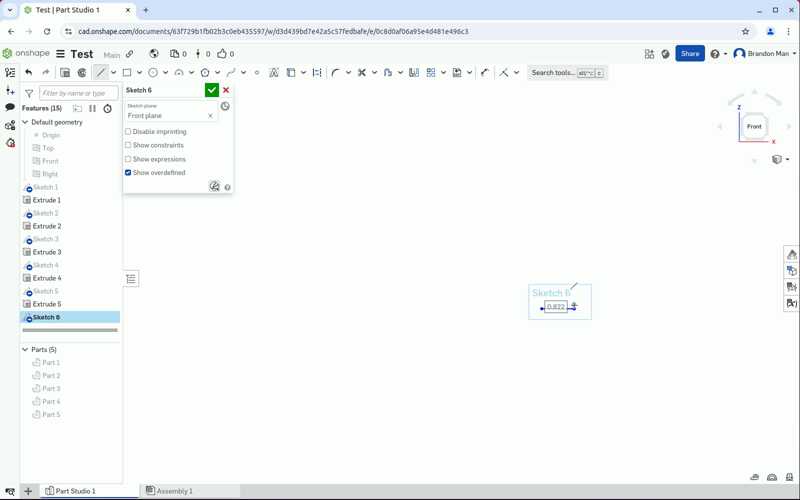
key_up(shift)
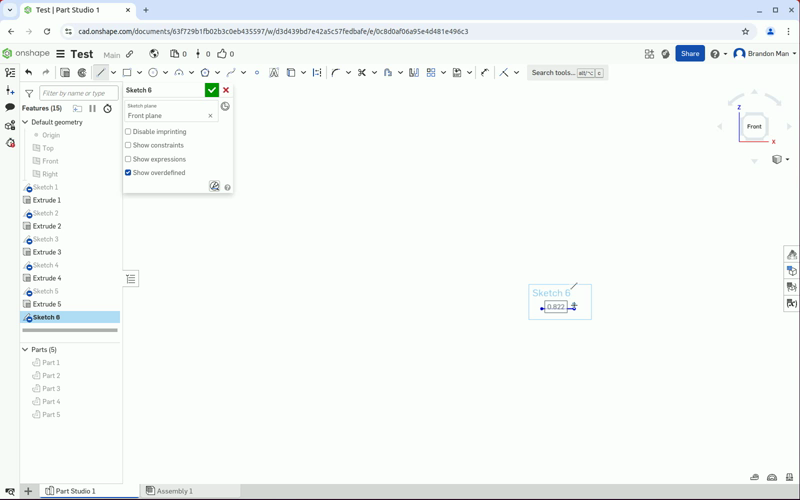
key_down(shift)
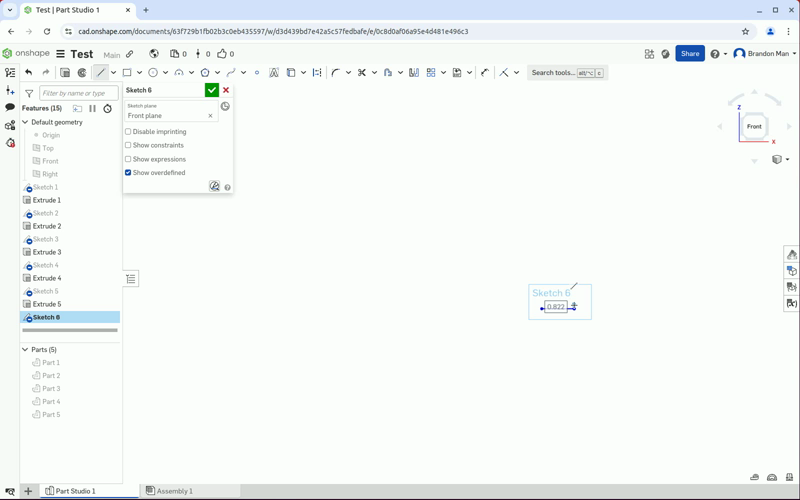
mouse_move(589, 304)
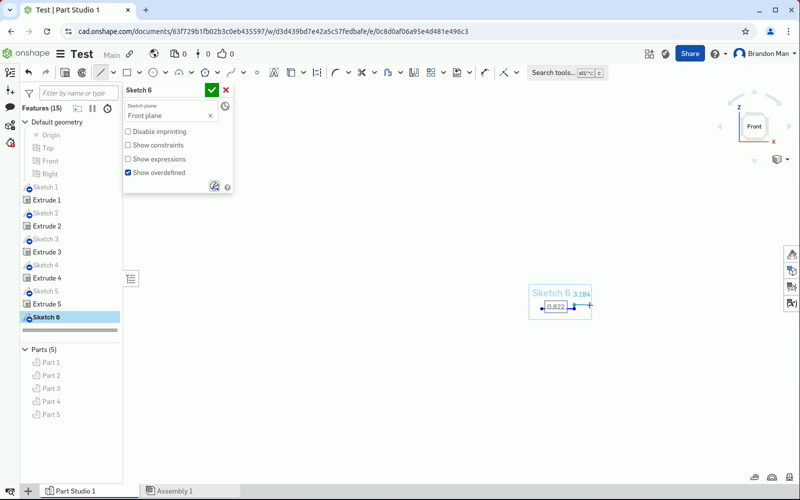
mouse_move(541, 304)
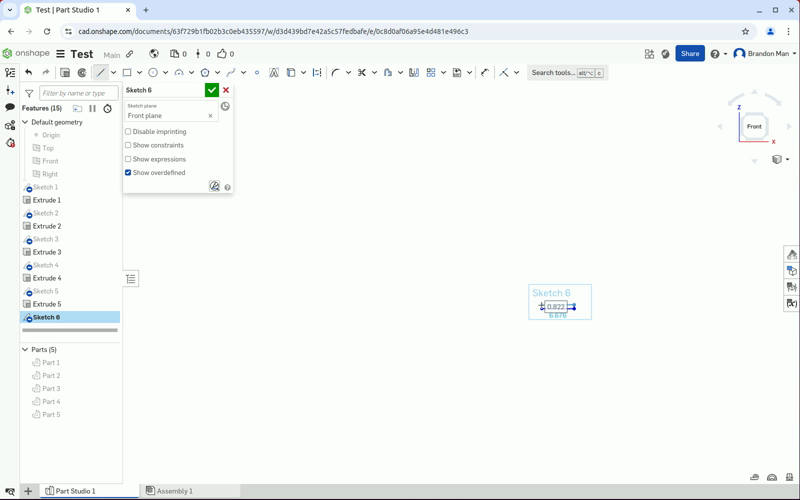
scroll(6)
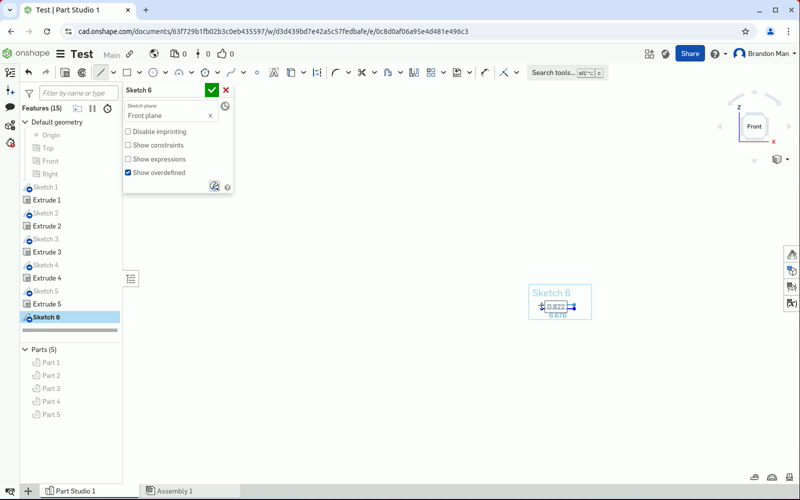
scroll(6)
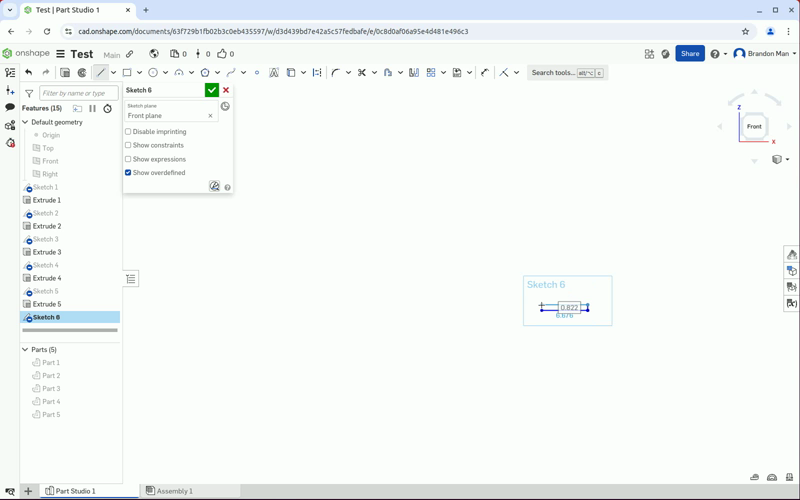
scroll(6)
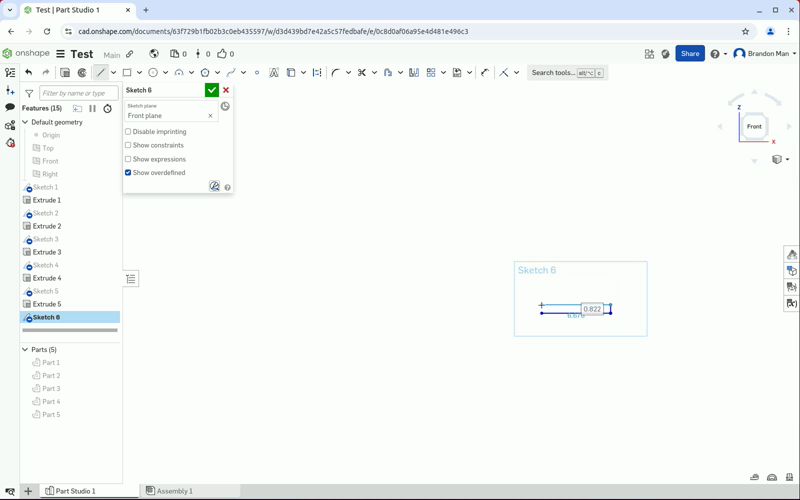
scroll(6)
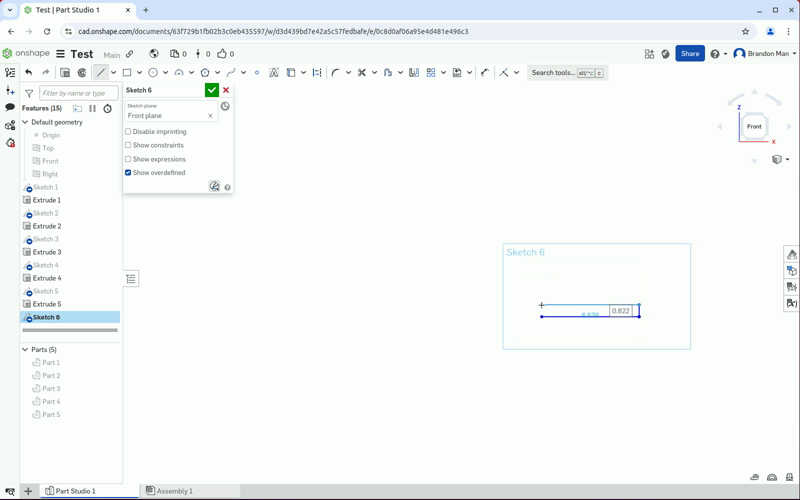
scroll(6)
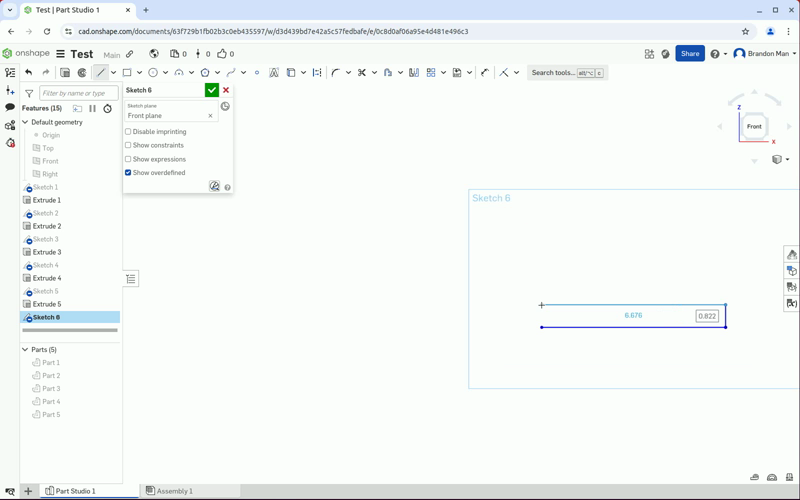
scroll(6)
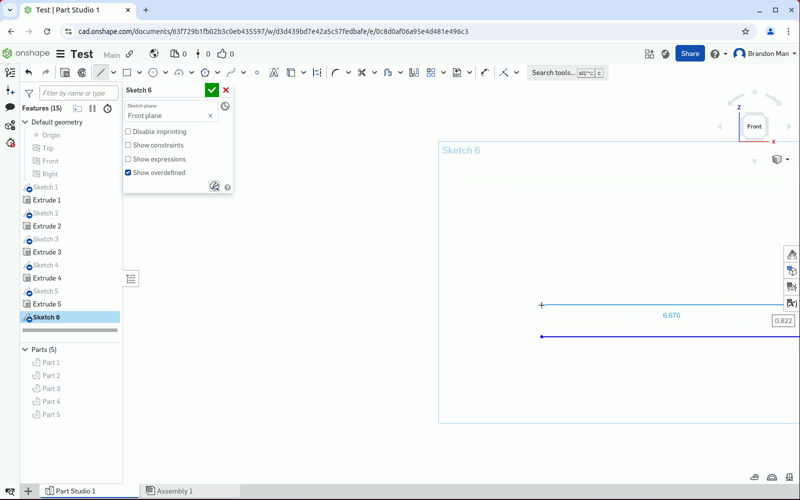
scroll(6)
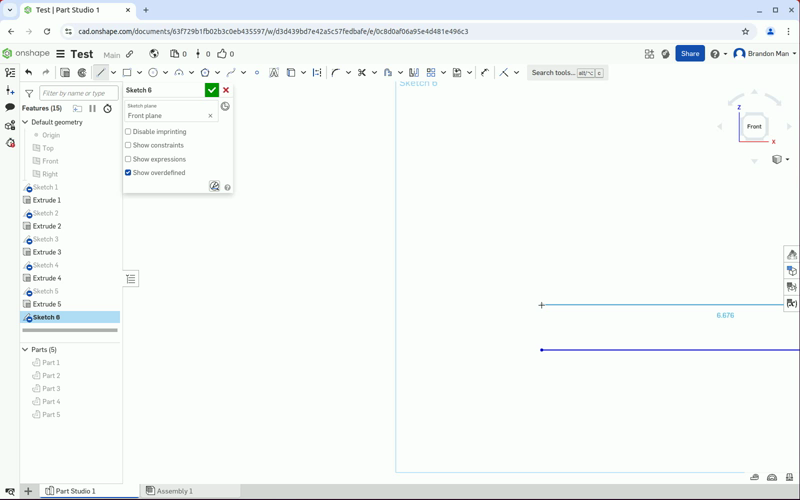
click(541, 304)
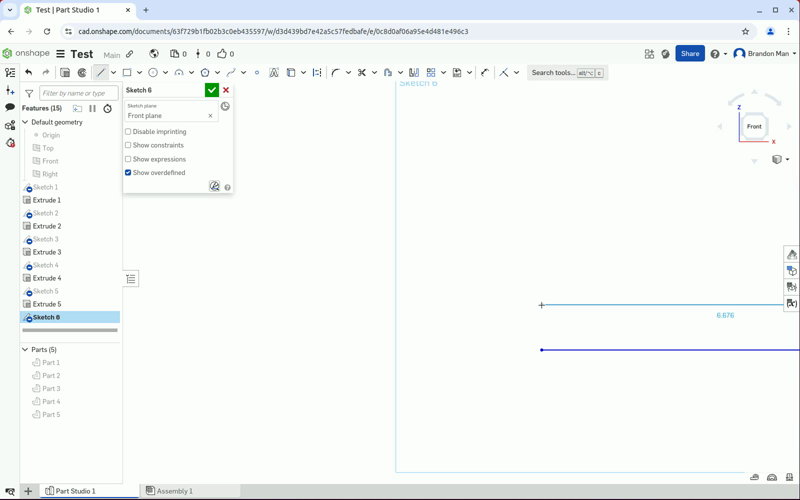
scroll(-6)
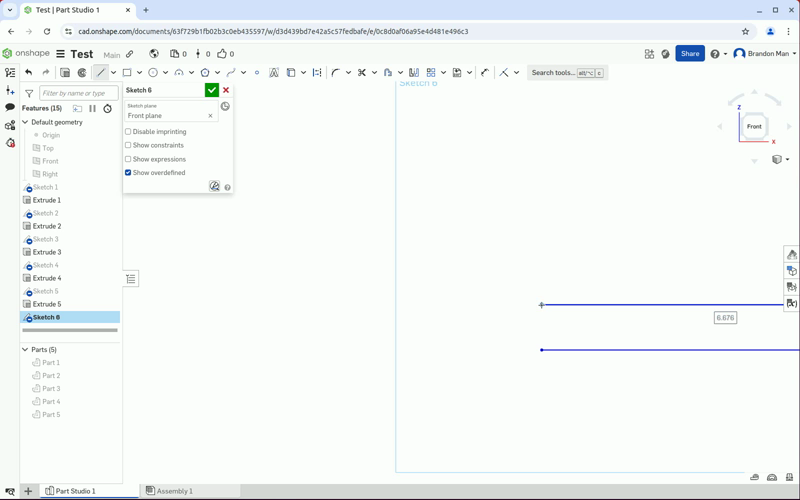
scroll(-6)
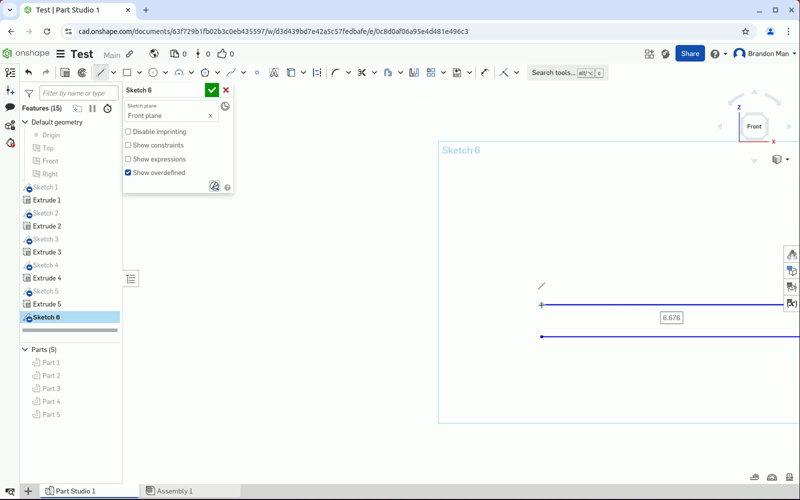
scroll(-6)
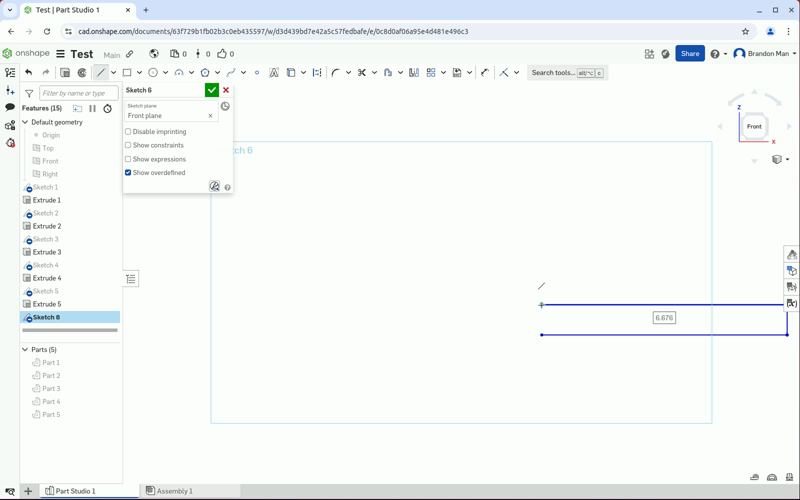
scroll(-6)
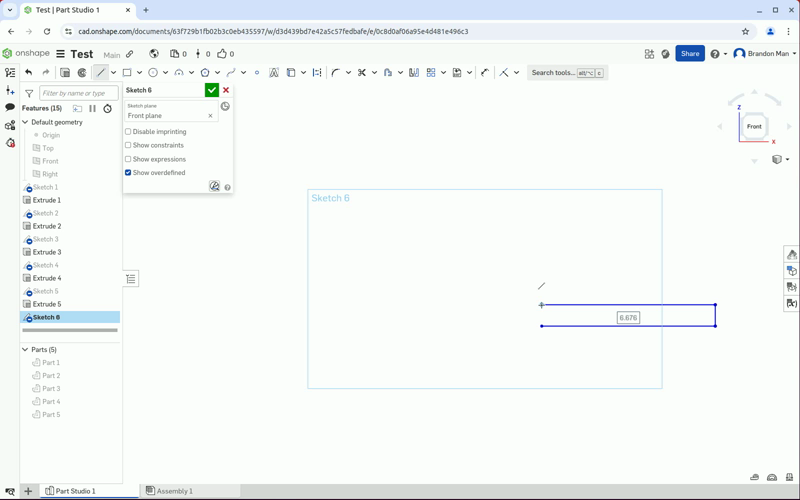
scroll(-6)
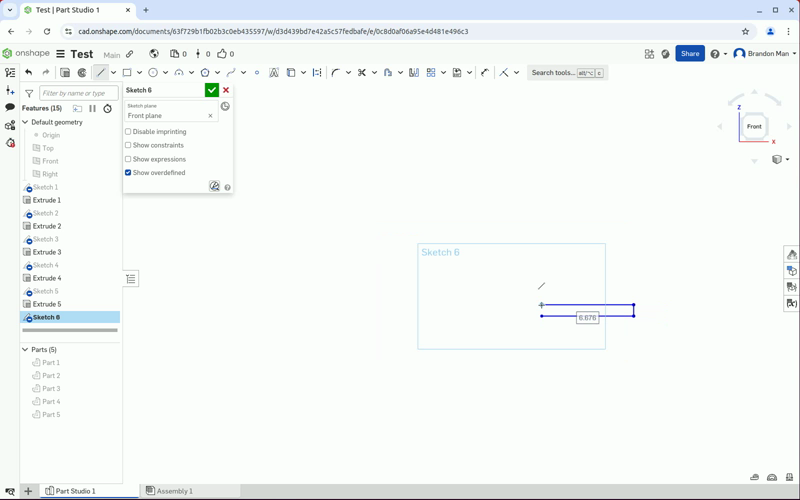
scroll(-6)
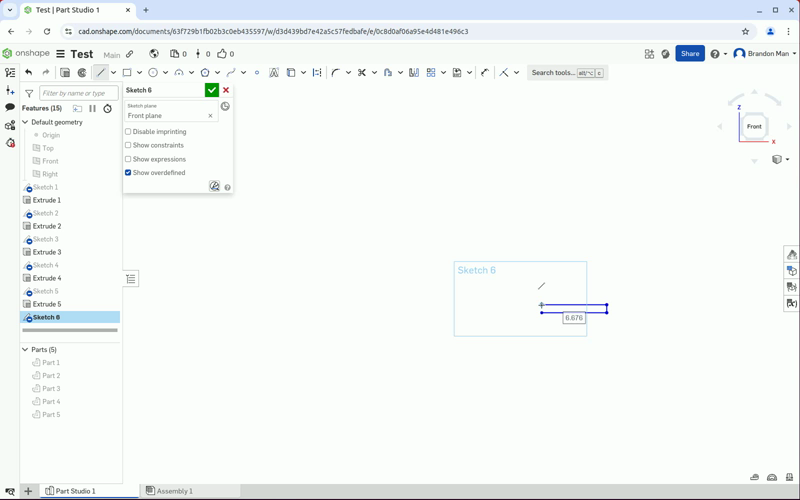
scroll(-6)
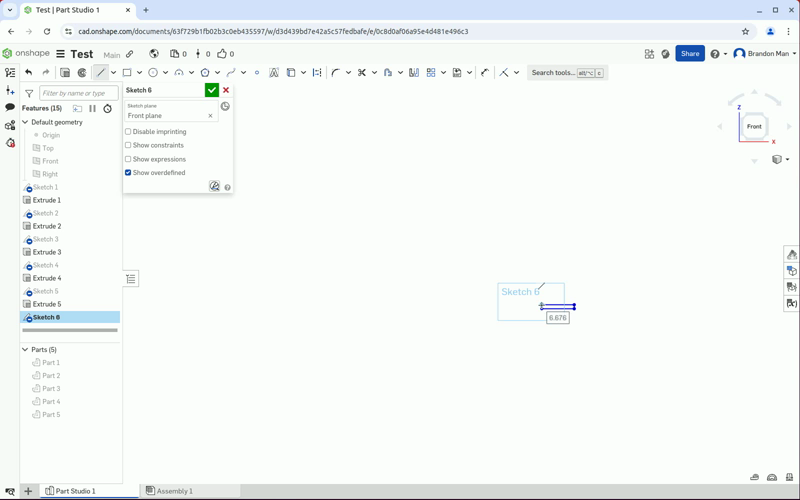
key_up(shift)
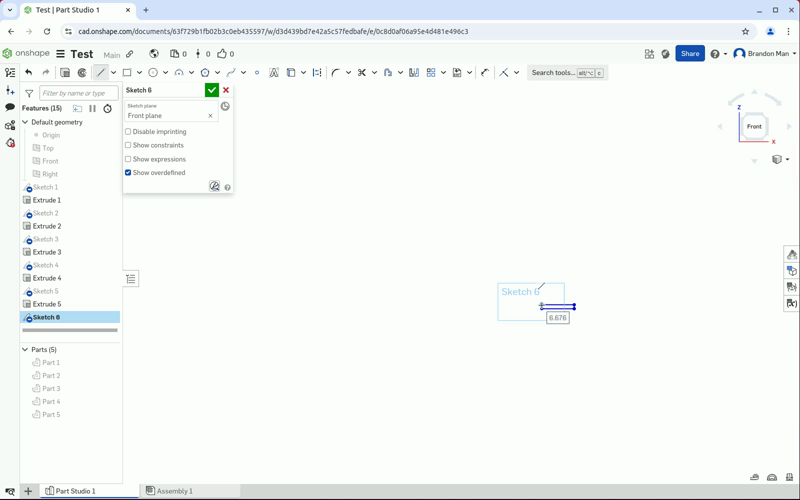
mouse_move(571, 304)
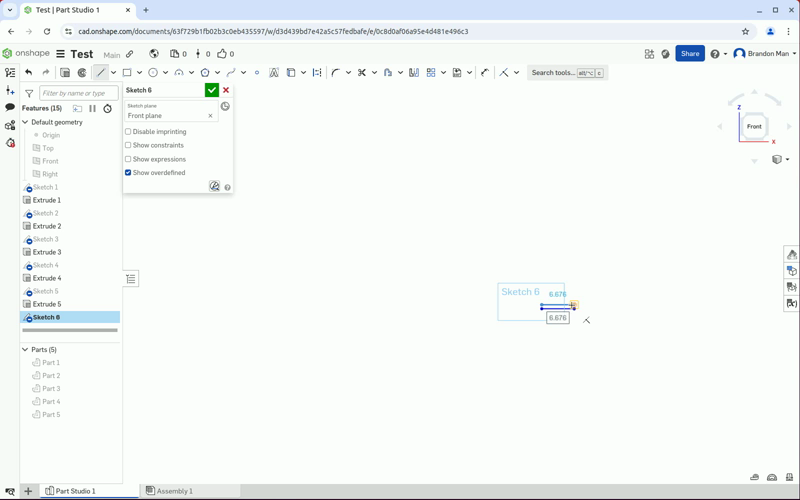
key_down(shift)
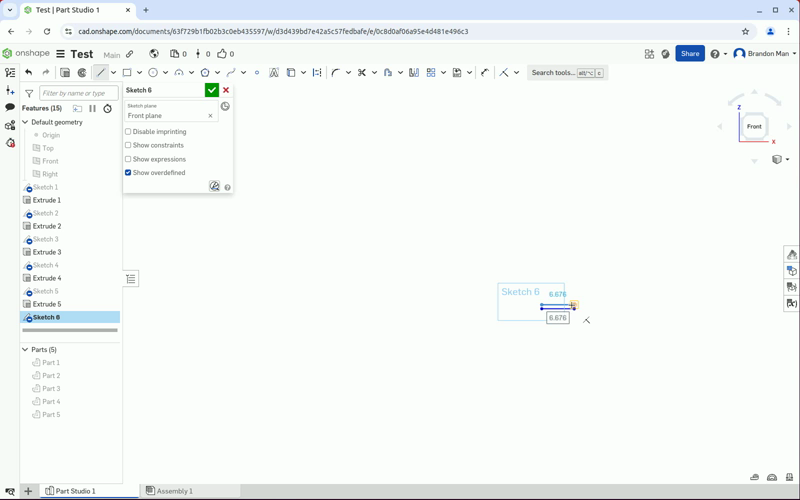
mouse_move(541, 308)
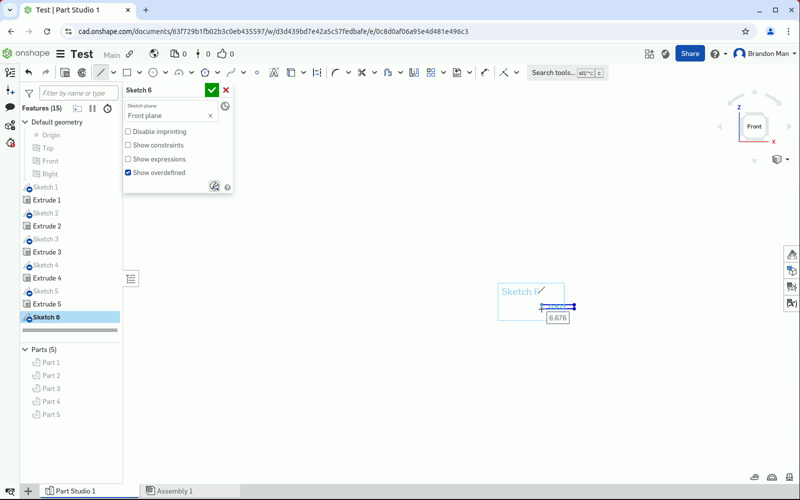
scroll(6)
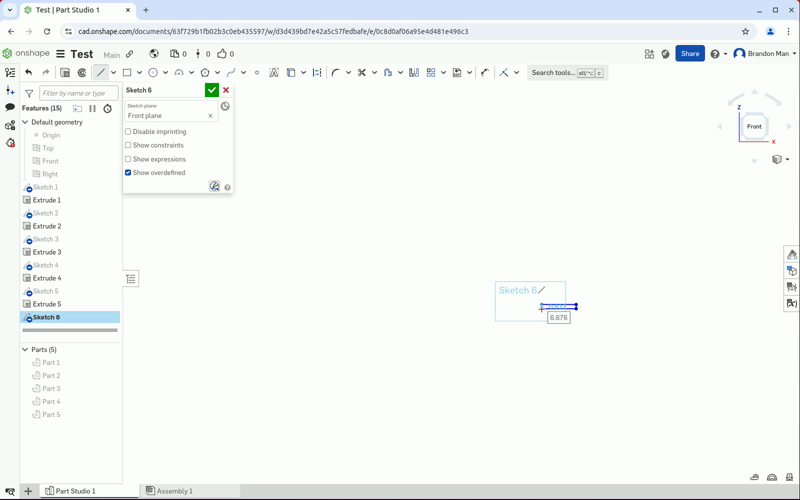
scroll(6)
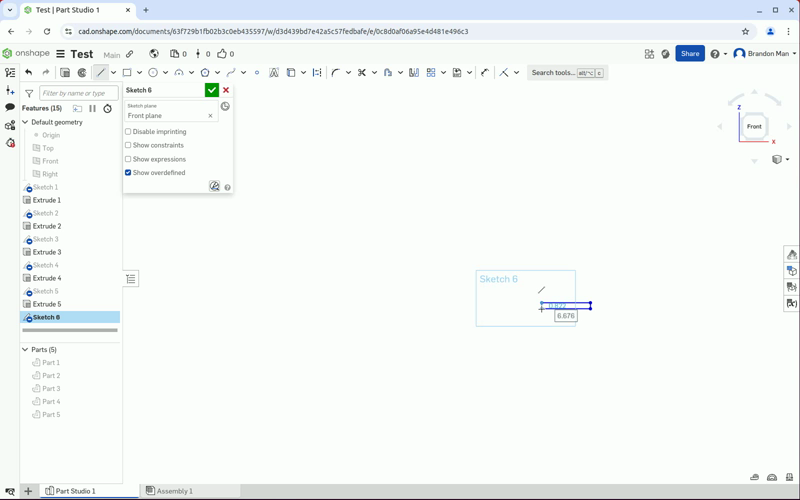
scroll(6)
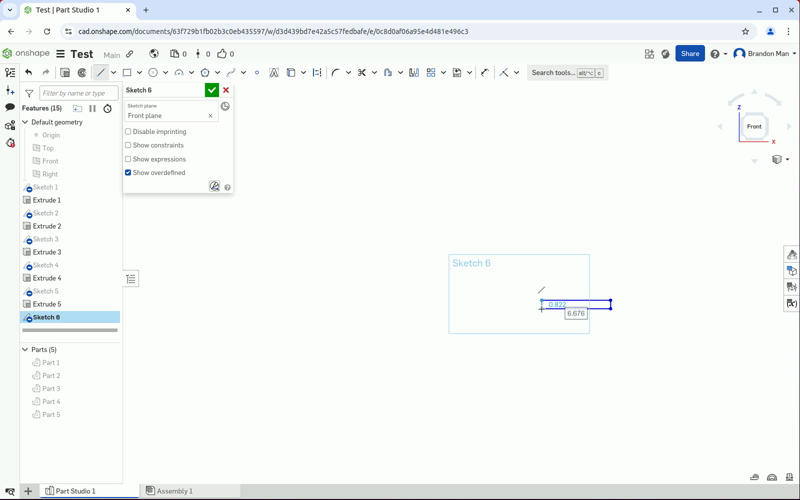
scroll(6)
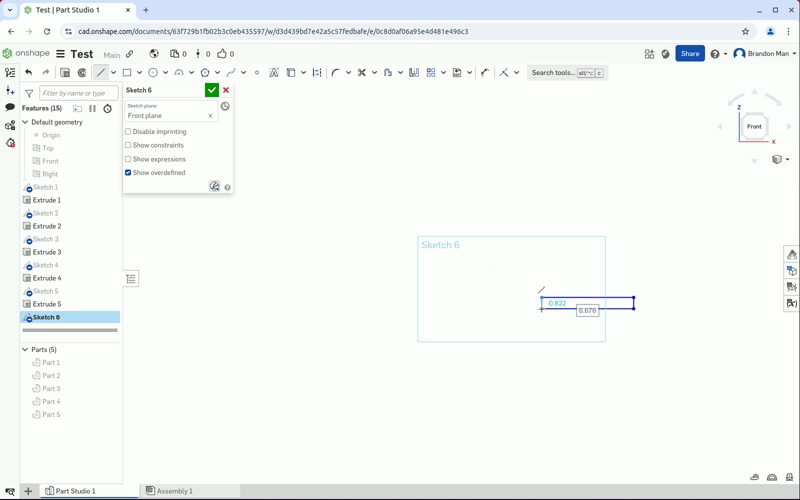
scroll(6)
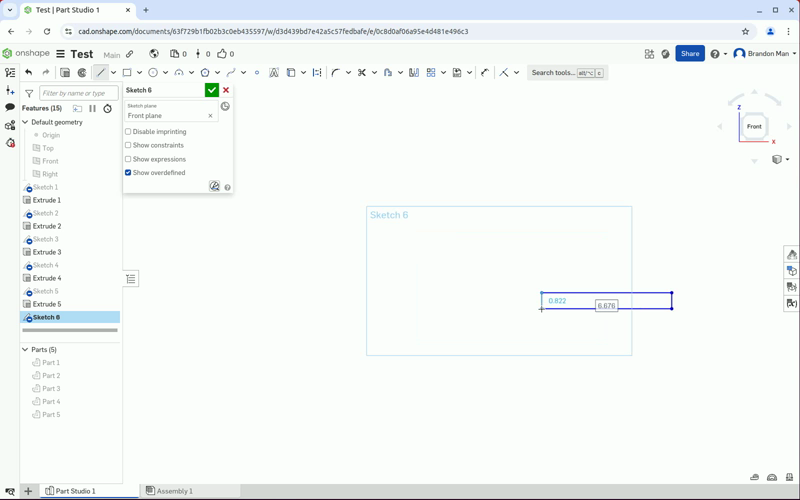
scroll(6)
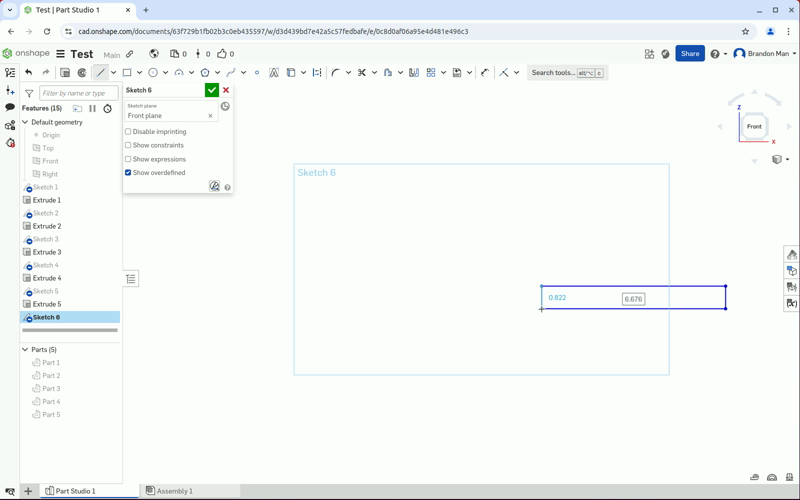
scroll(6)
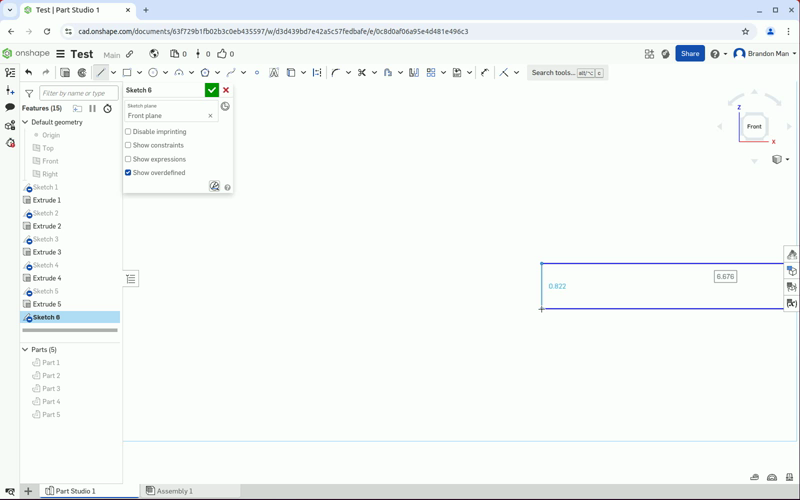
key_up(shift)
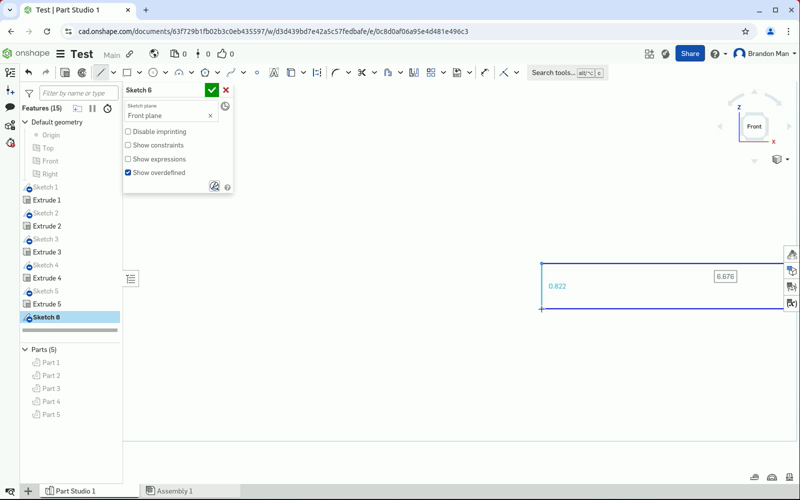
click(541, 308)
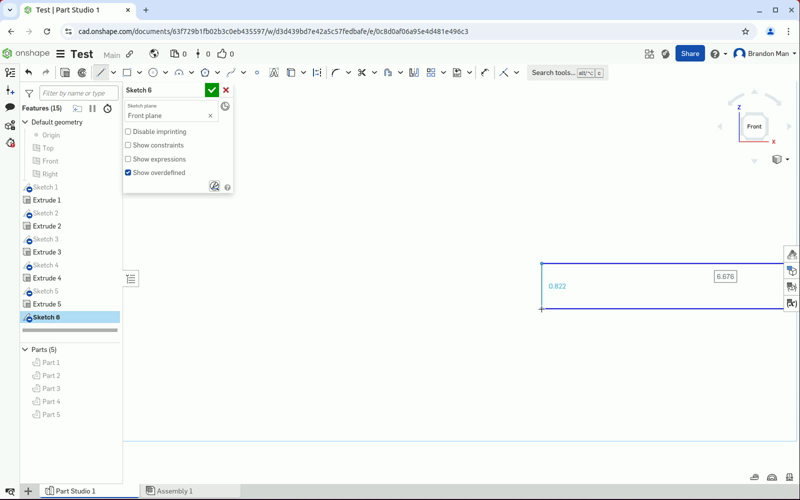
scroll(-6)
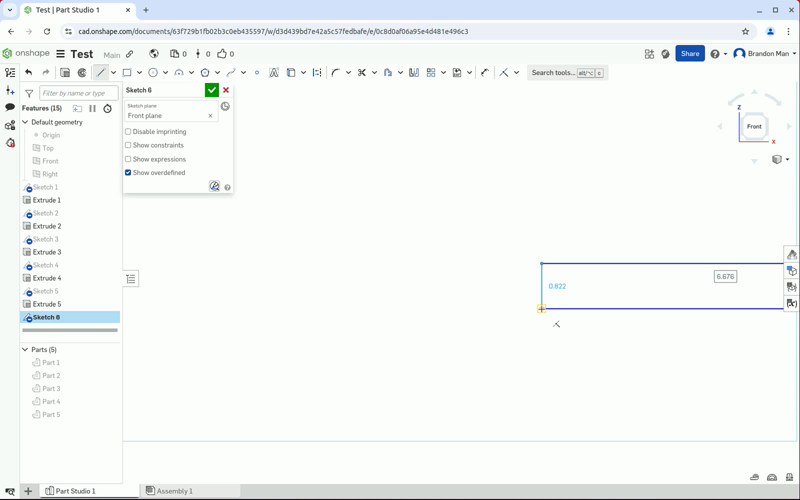
scroll(-6)
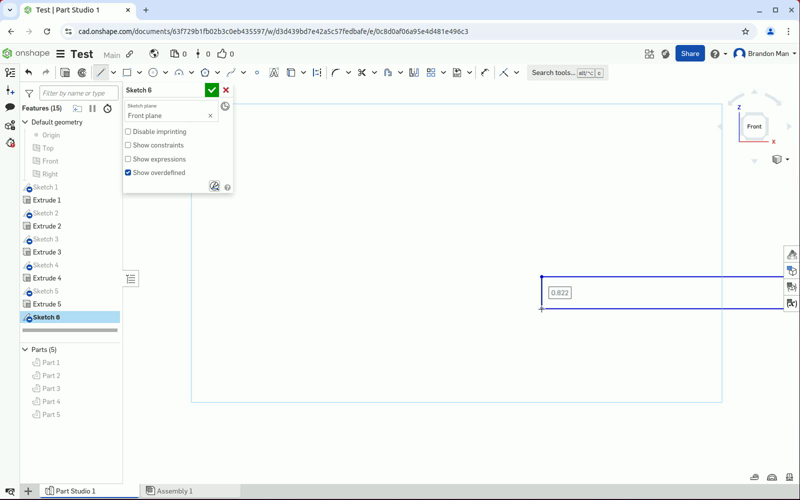
scroll(-6)
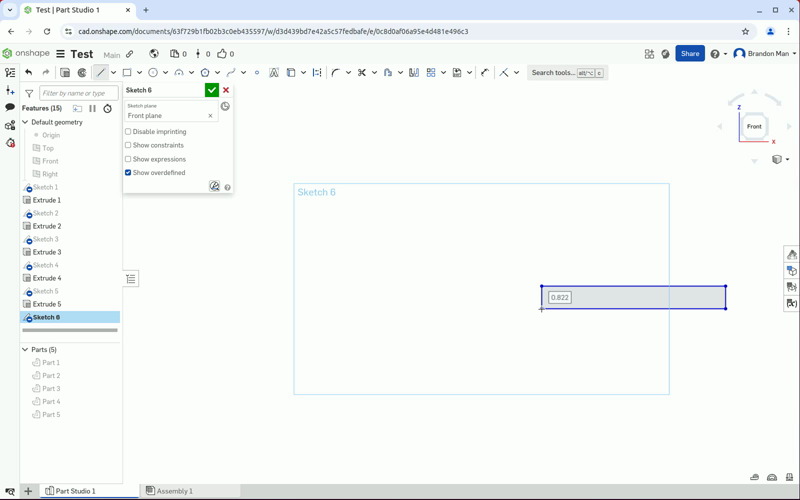
scroll(-6)
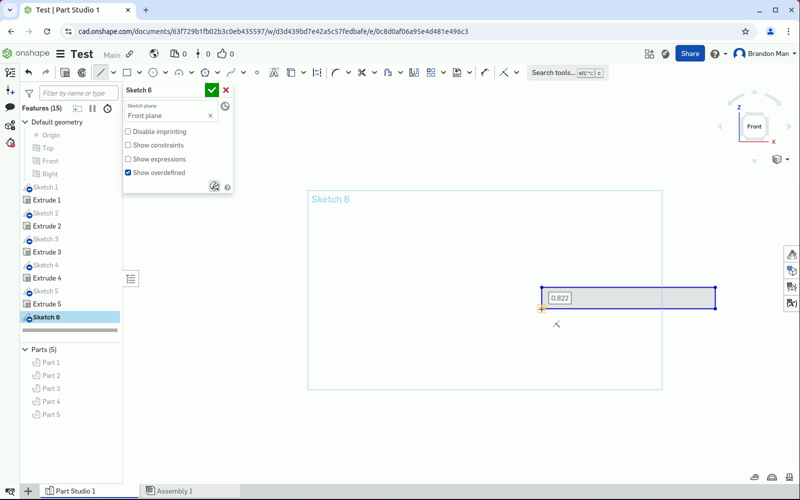
scroll(-6)
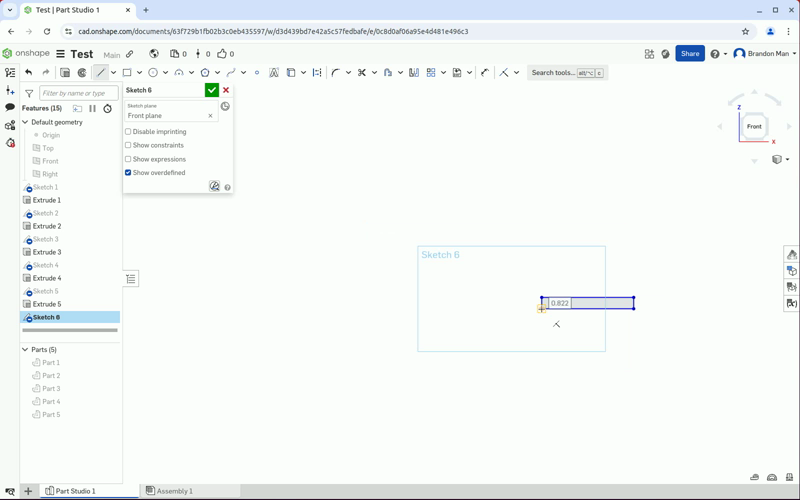
scroll(-6)
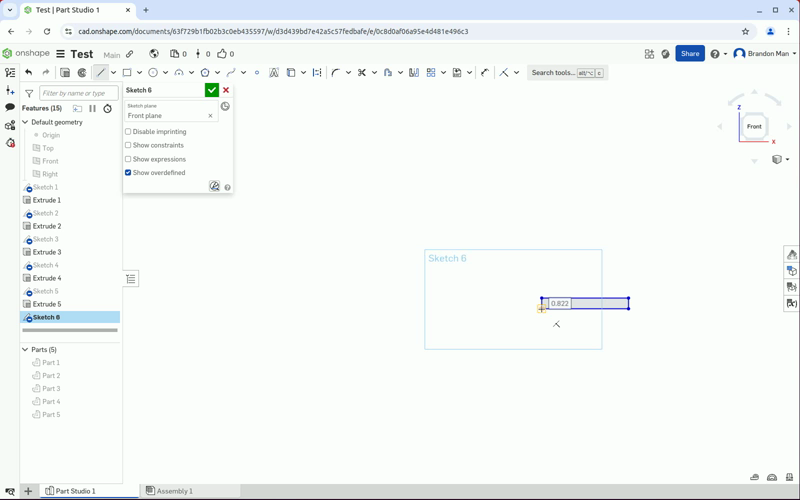
scroll(-6)
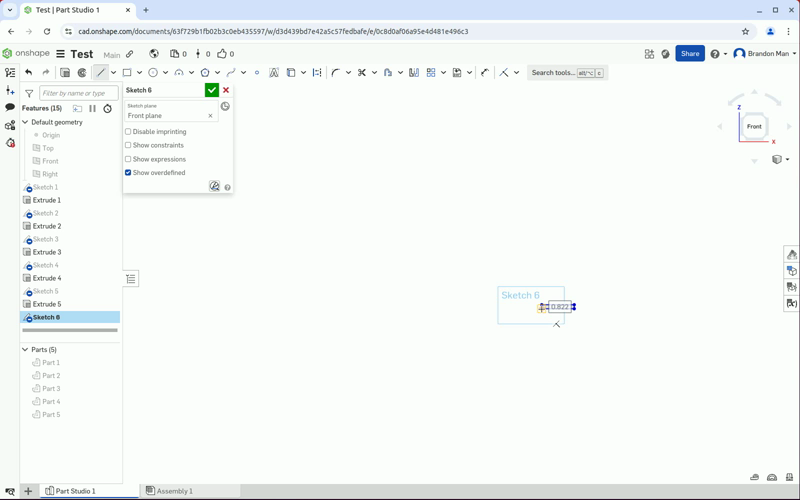
key(esc)
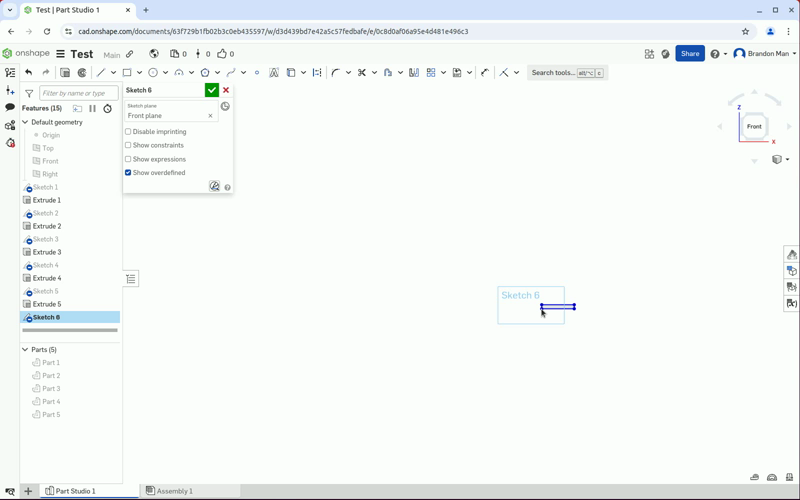
mouse_move(541, 308)
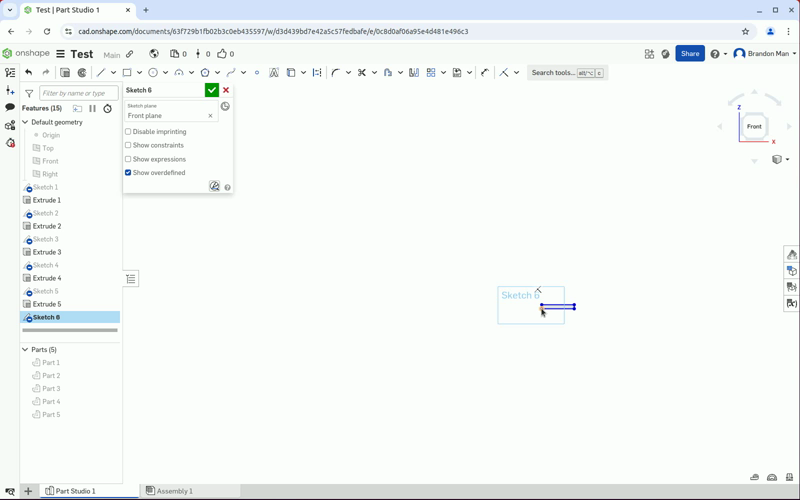
scroll(6)
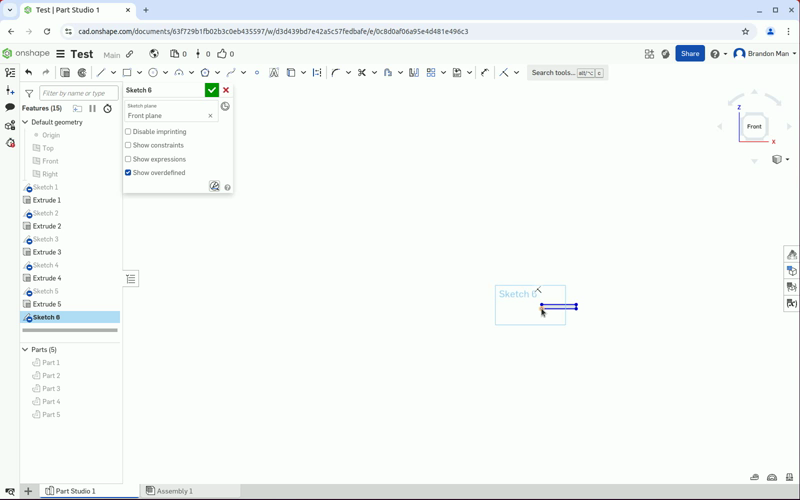
scroll(6)
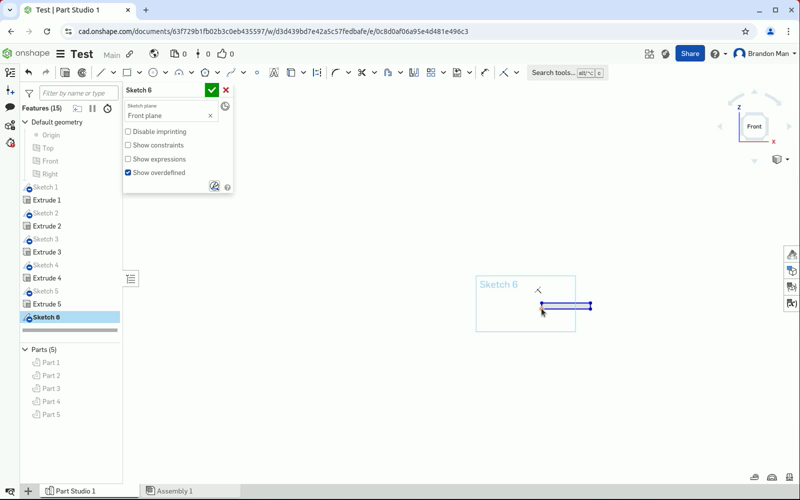
scroll(6)
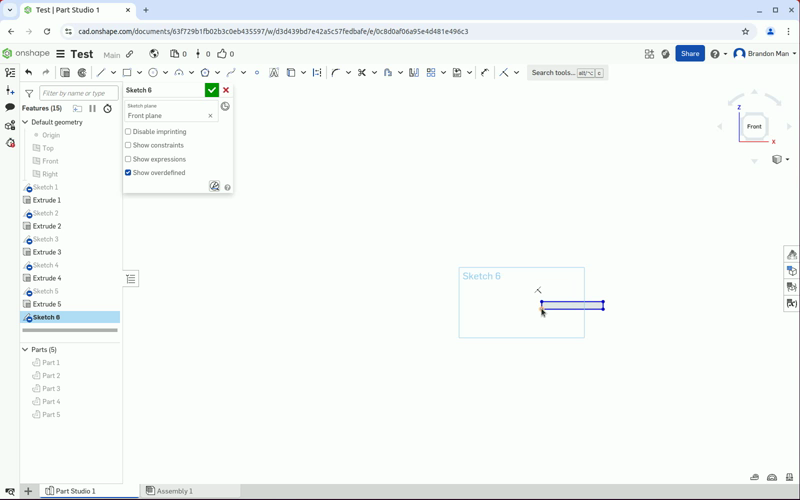
scroll(6)
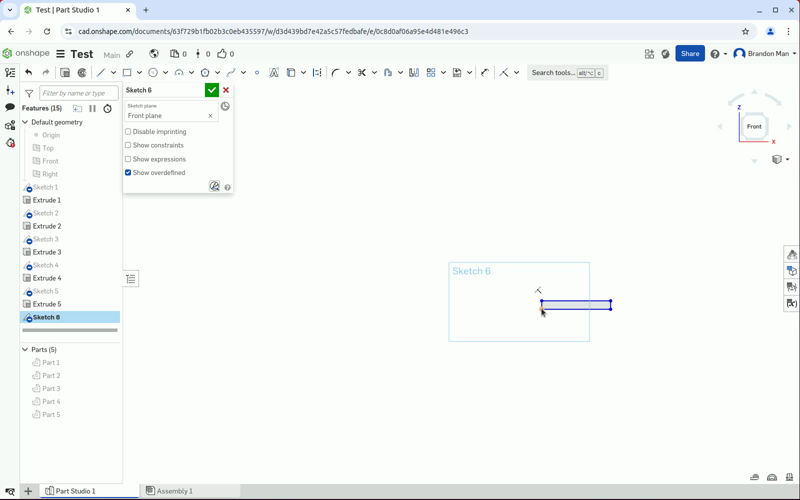
scroll(6)
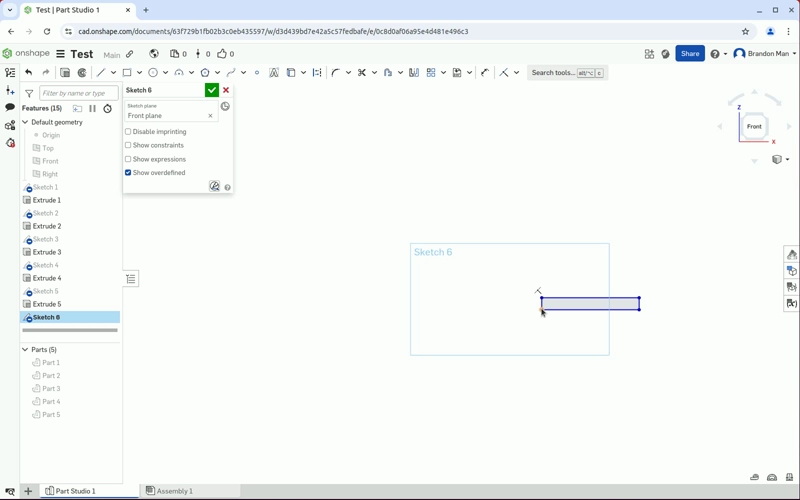
scroll(6)
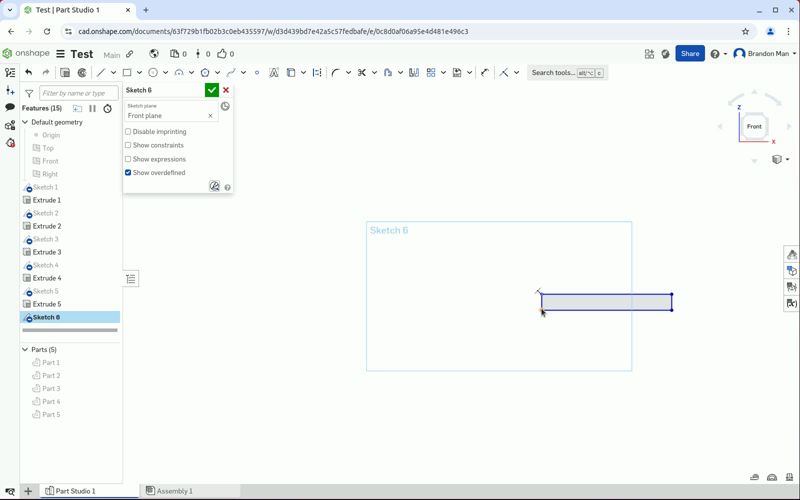
scroll(6)
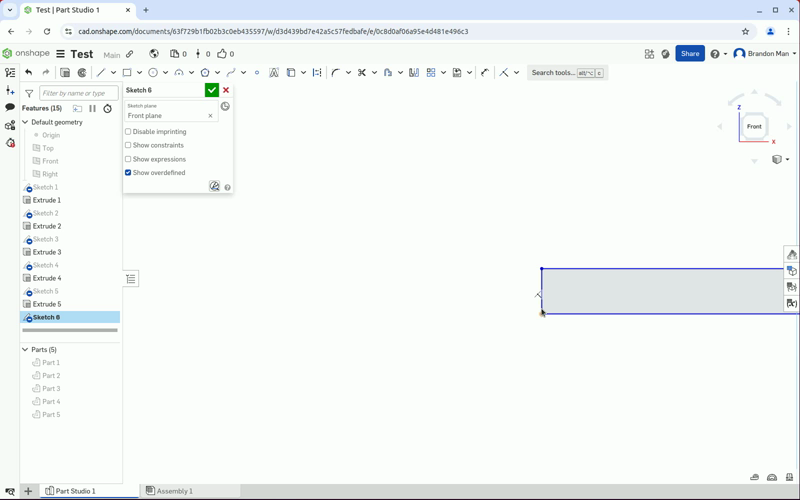
click(541, 308)
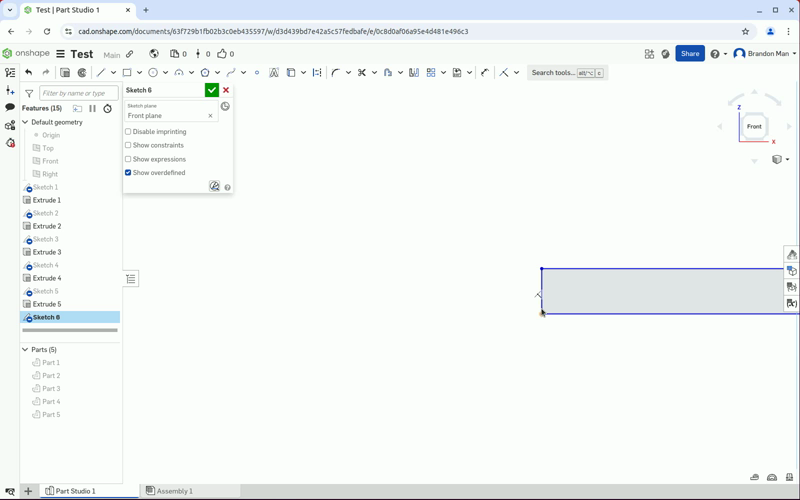
scroll(-6)
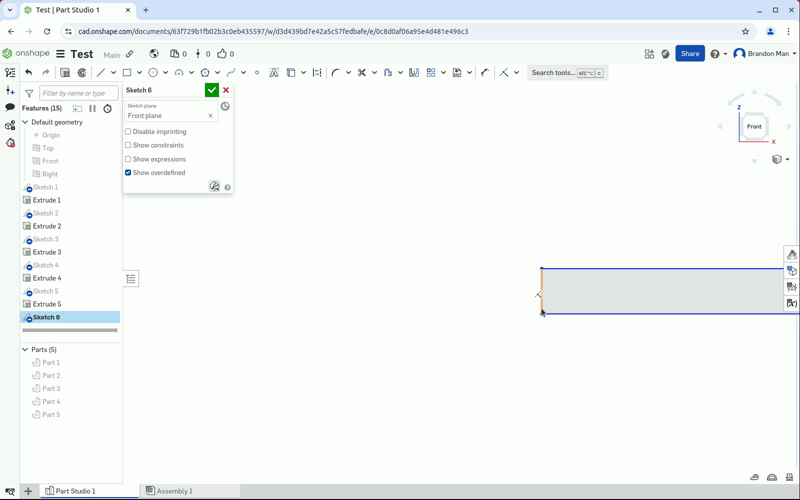
scroll(-6)
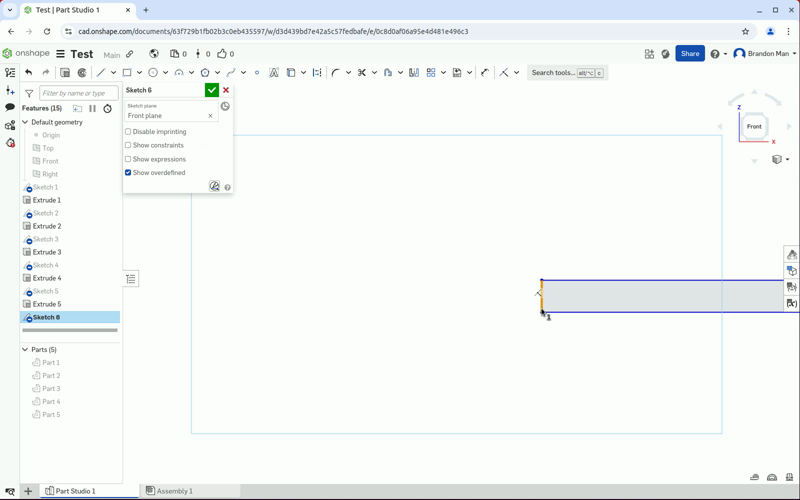
scroll(-6)
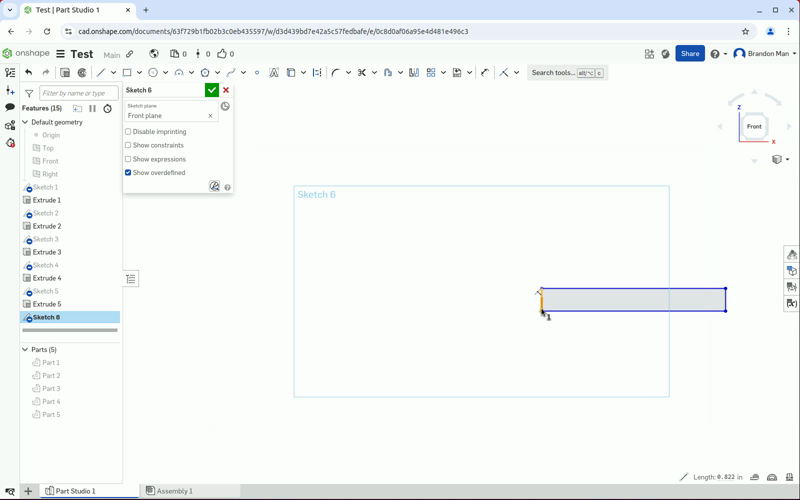
scroll(-6)
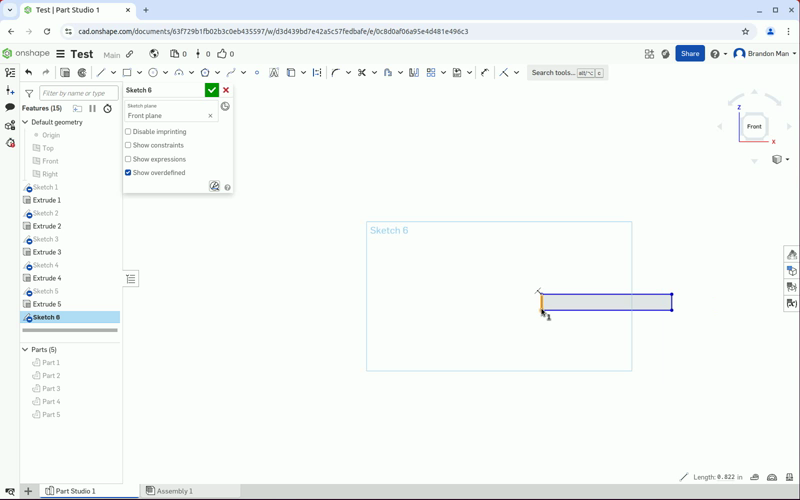
scroll(-6)
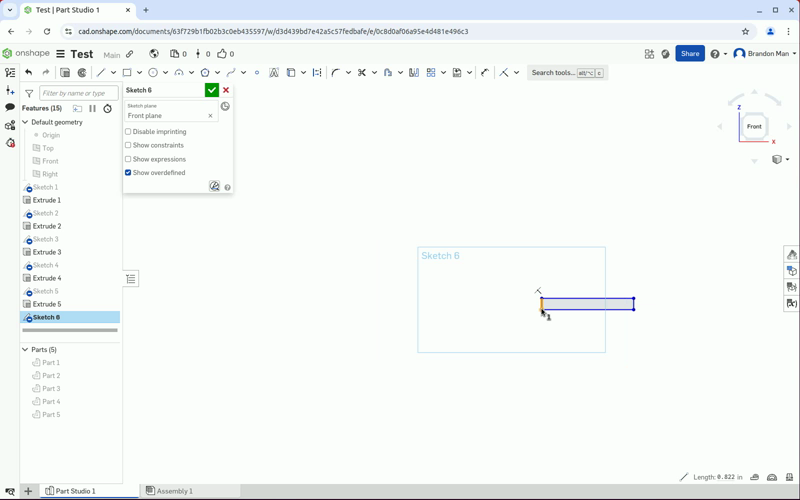
scroll(-6)
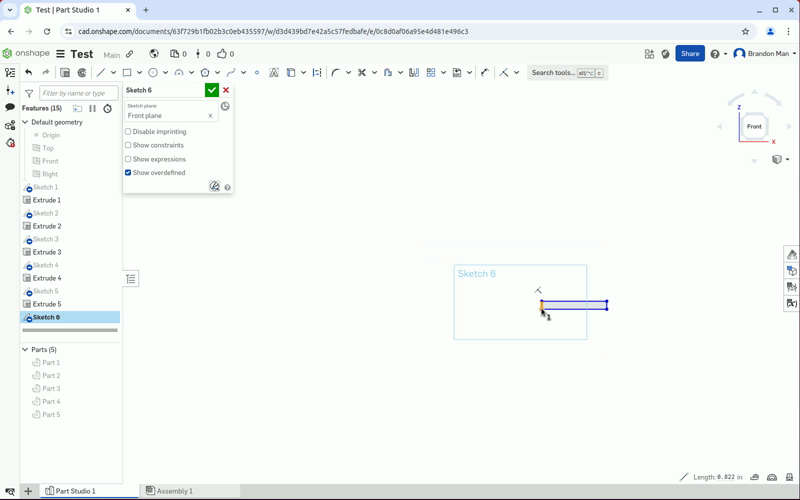
scroll(-6)
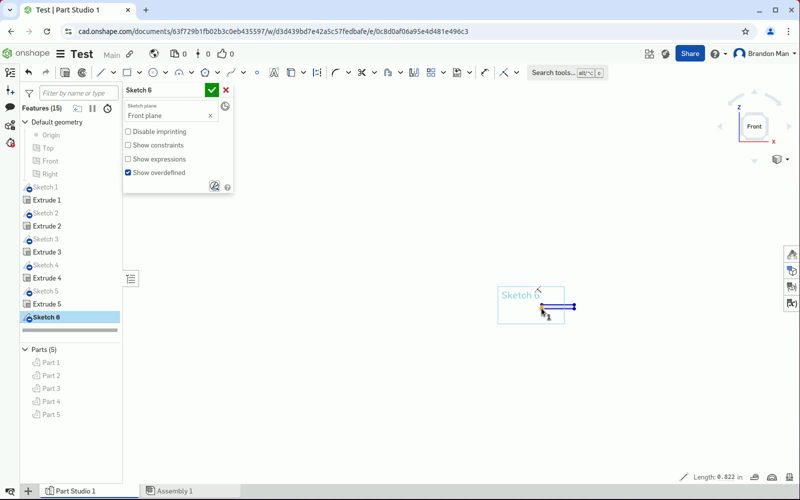
mouse_move(73, 352)
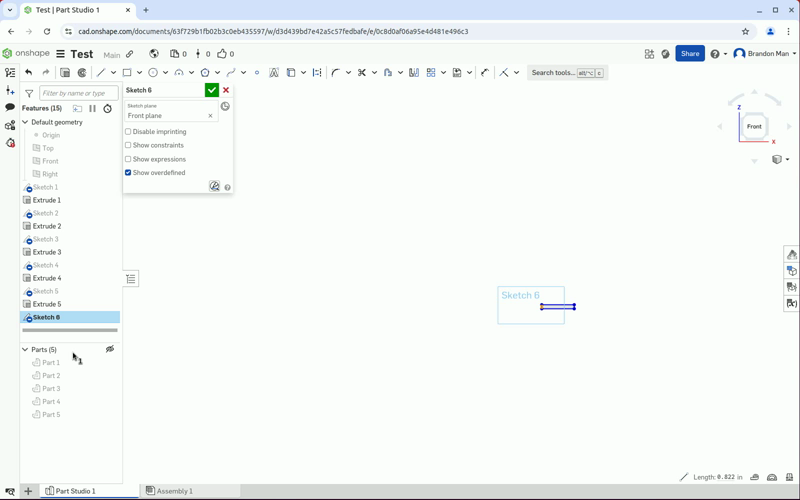
key(shift+y)
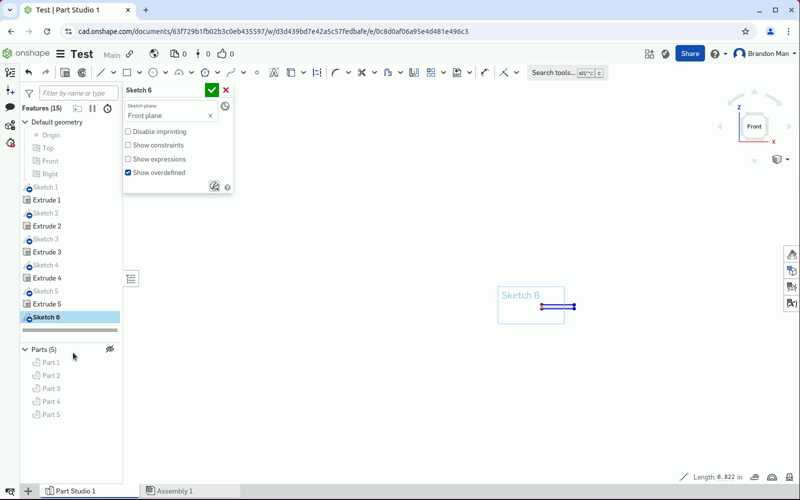
key(shift+e)
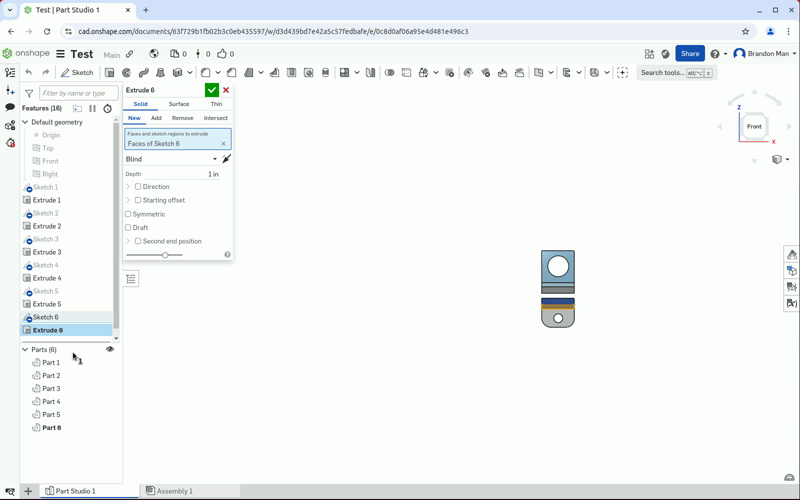
mouse_move(143, 106)
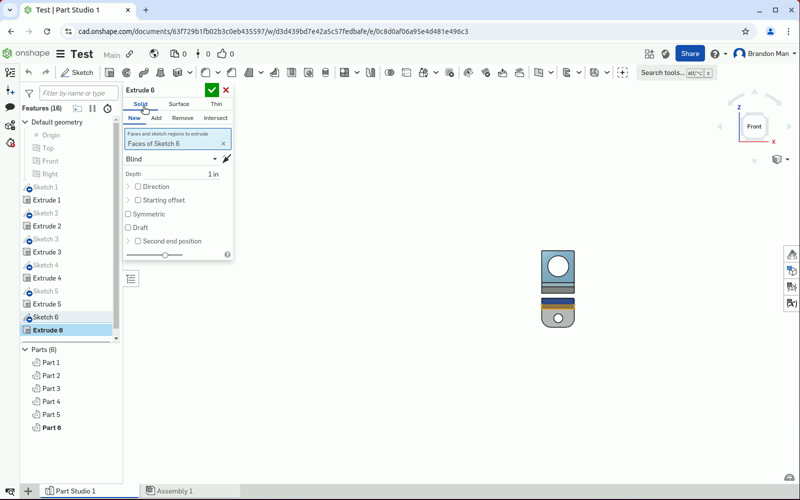
click(143, 106)
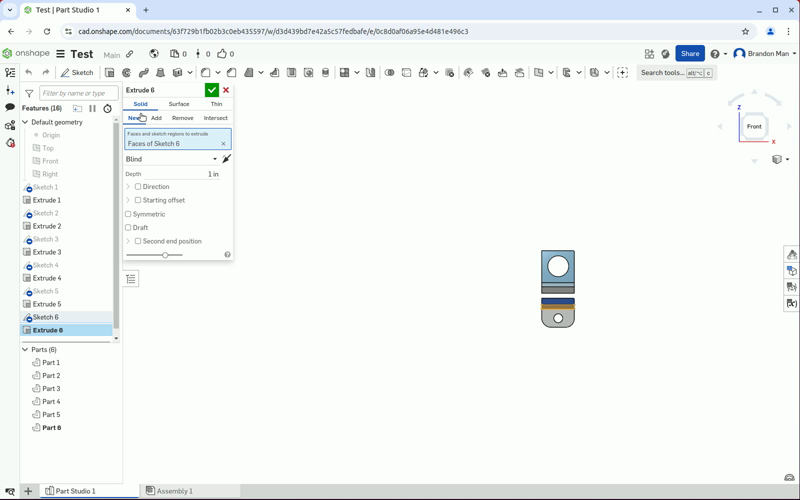
mouse_move(137, 120)
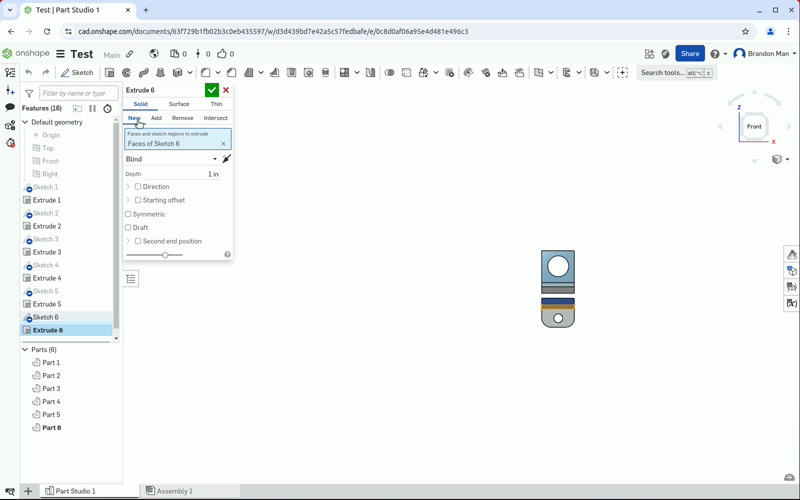
click(137, 120)
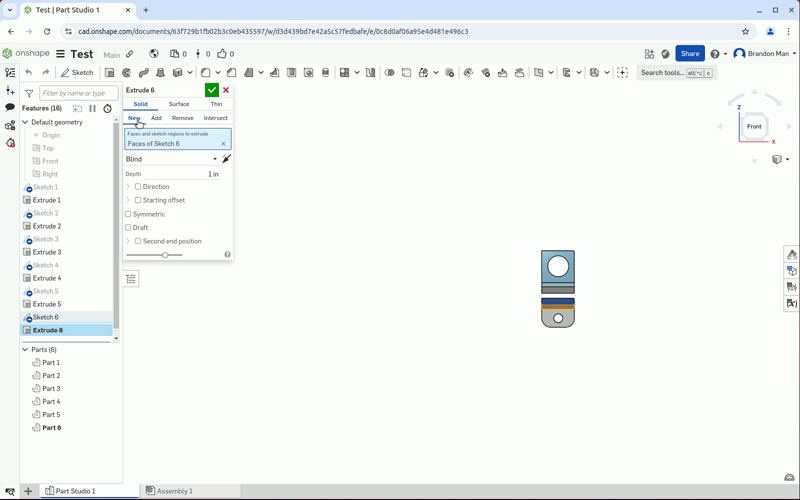
key(tab, 4)
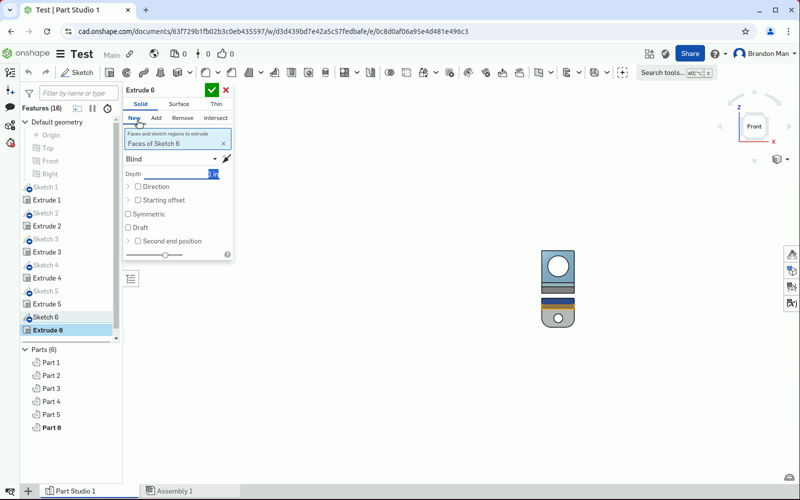
text(3.851)
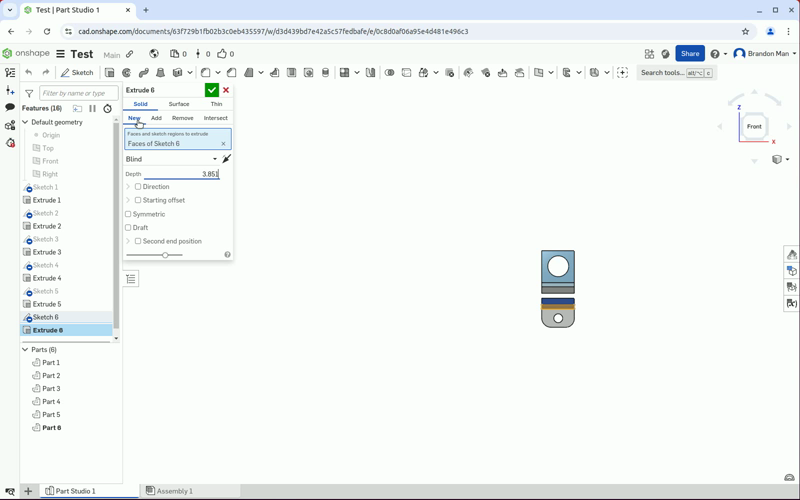
key(enter)
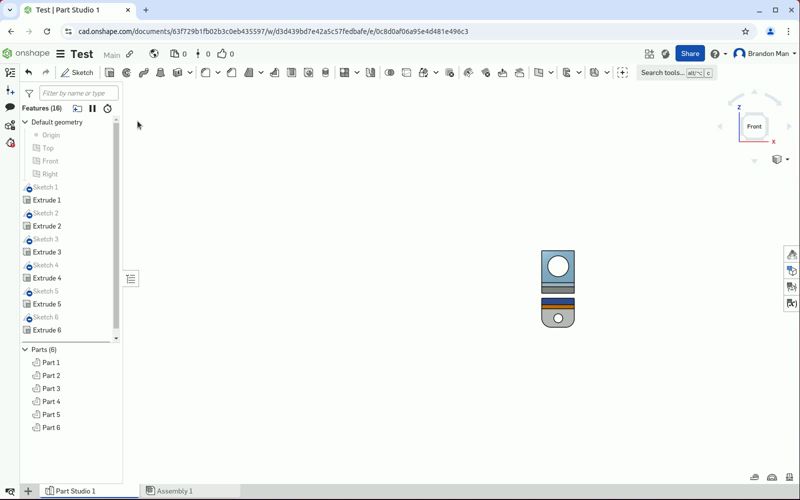
key(shift+h)
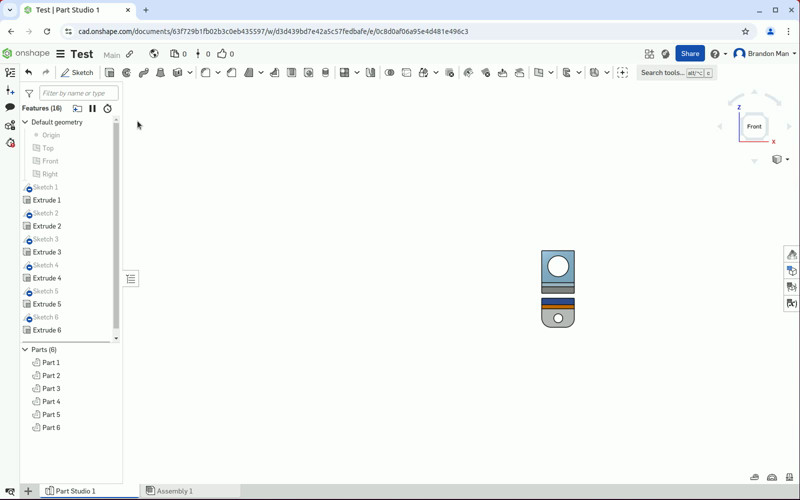
key(shift+h)
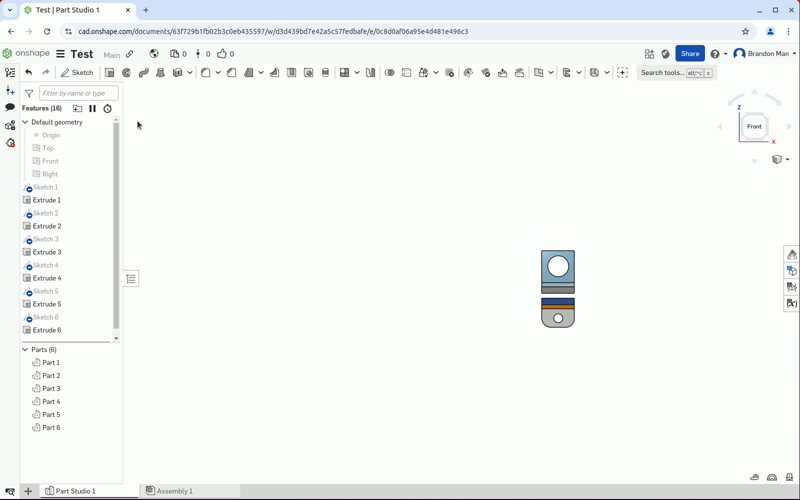
mouse_move(69, 189)
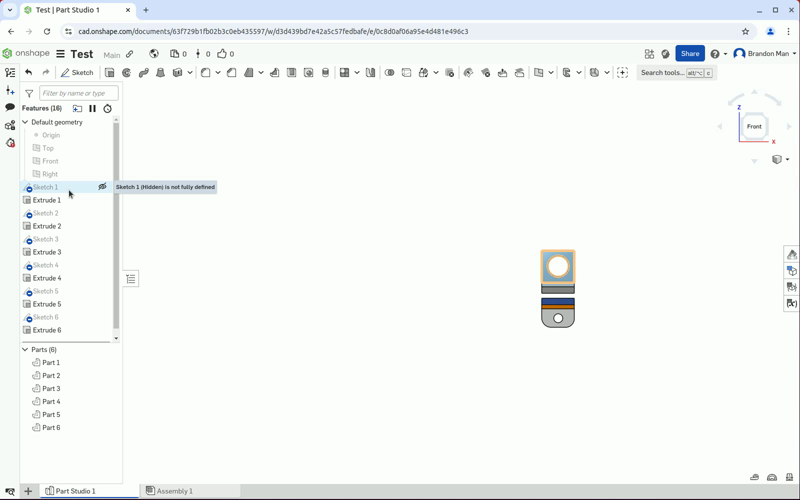
click(69, 189)
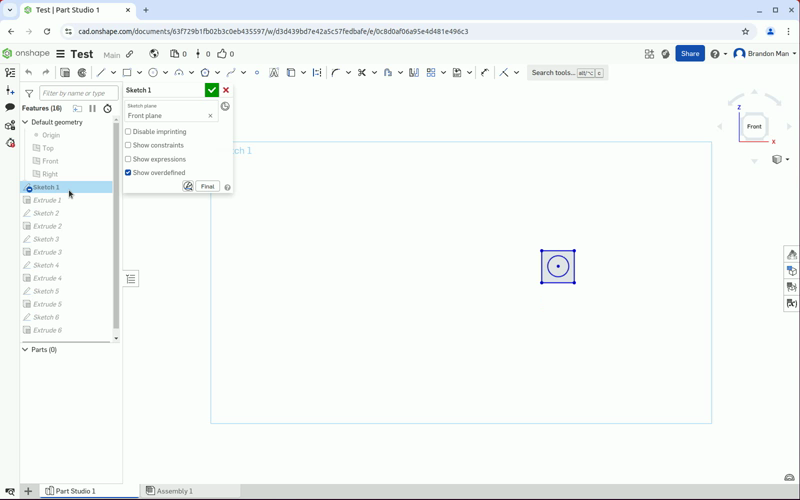
mouse_move(229, 92)
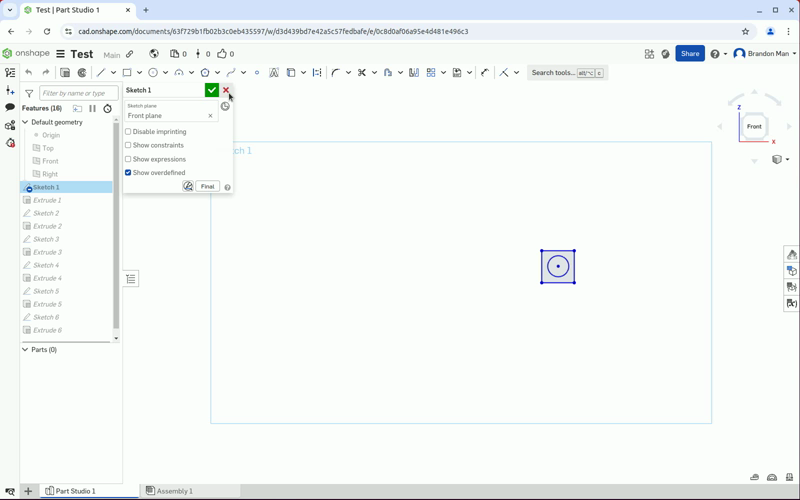
click(229, 92)
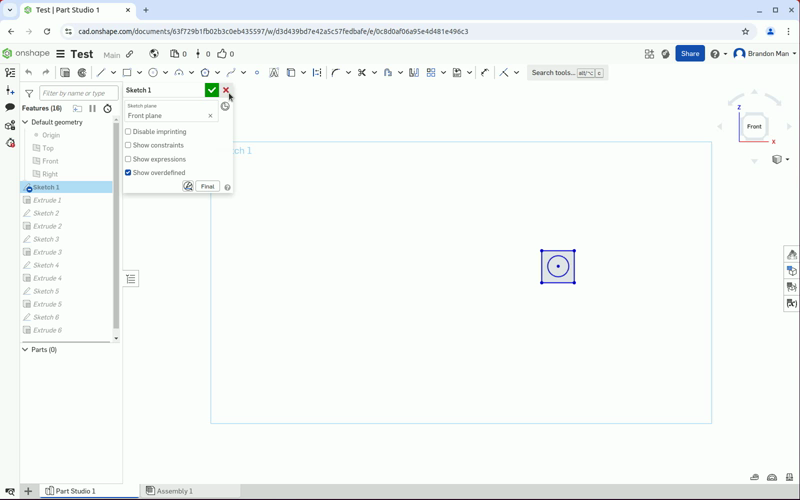
key(shift+s)
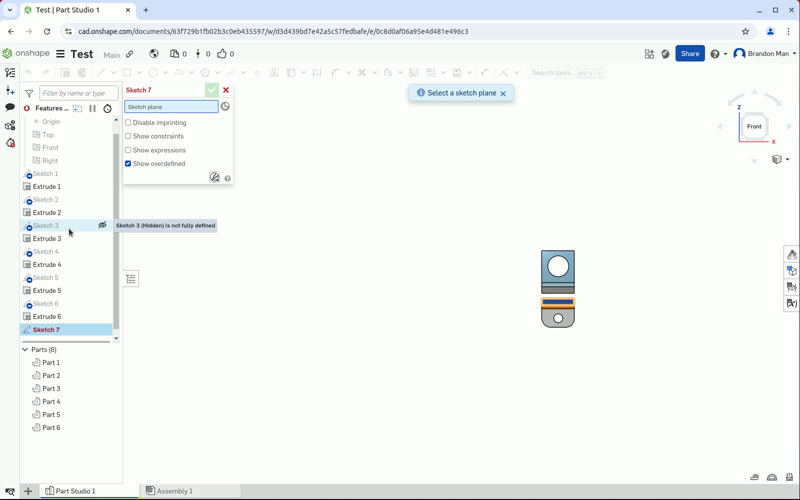
scroll(3)
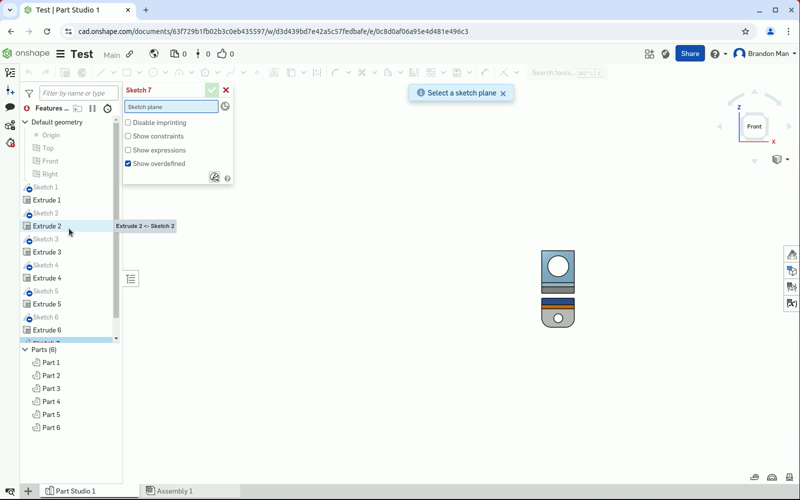
mouse_move(69, 163)
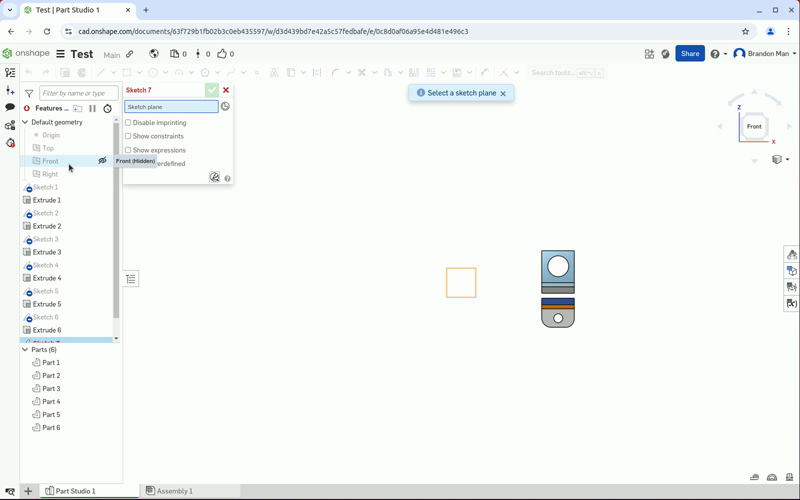
click(69, 163)
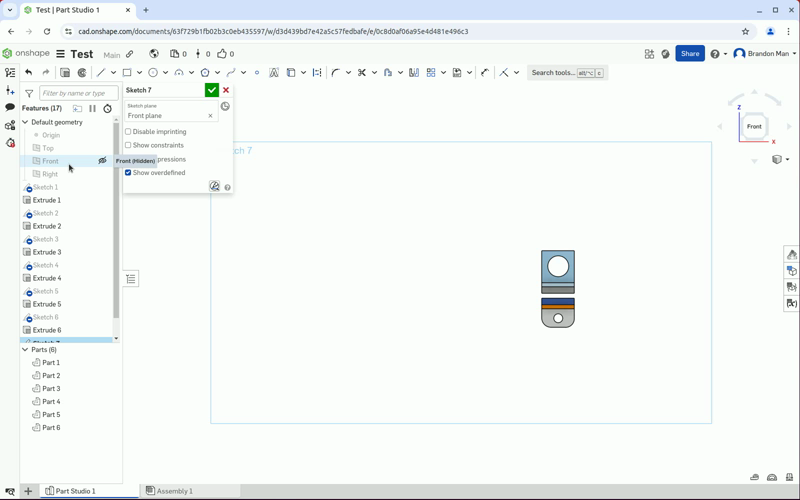
mouse_move(73, 352)
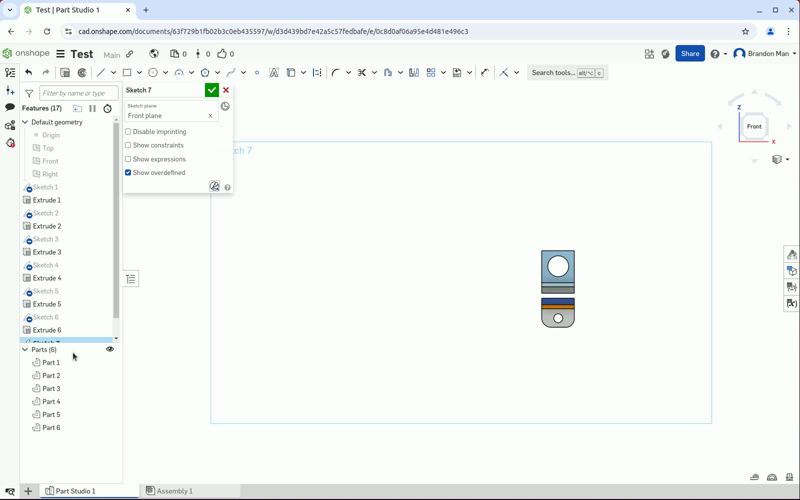
key(y)
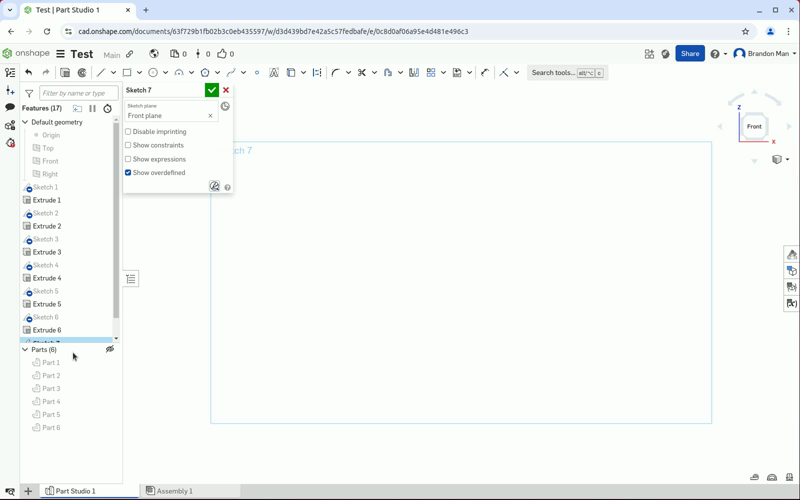
key(l)
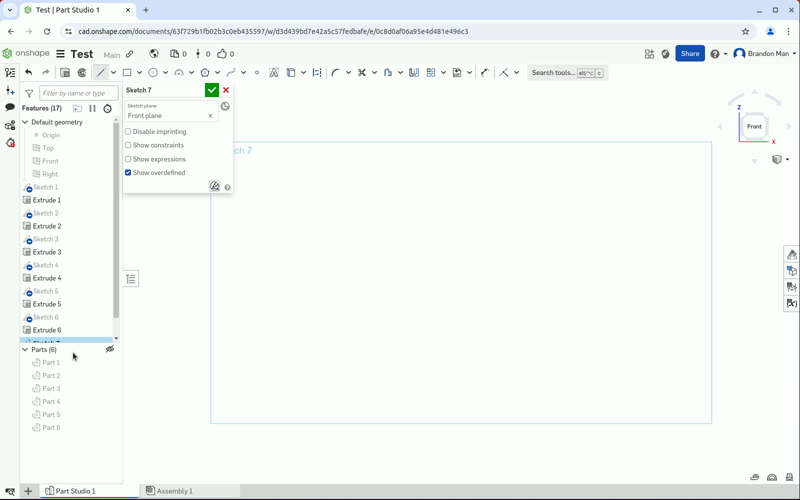
key_down(shift)
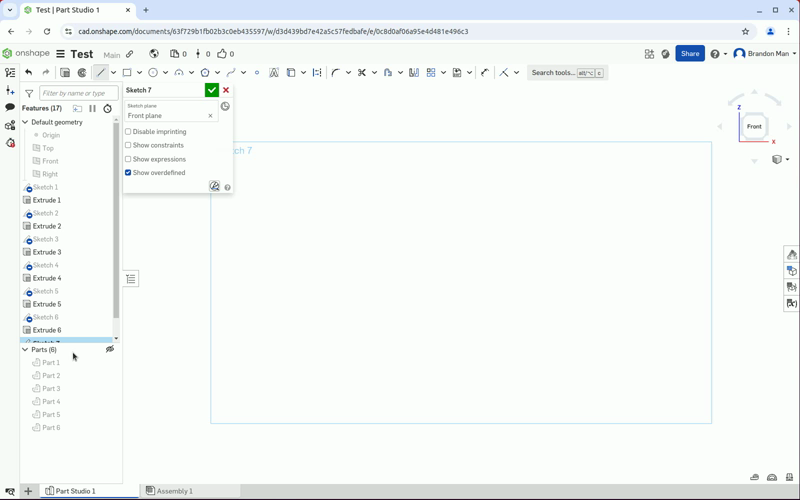
mouse_move(541, 298)
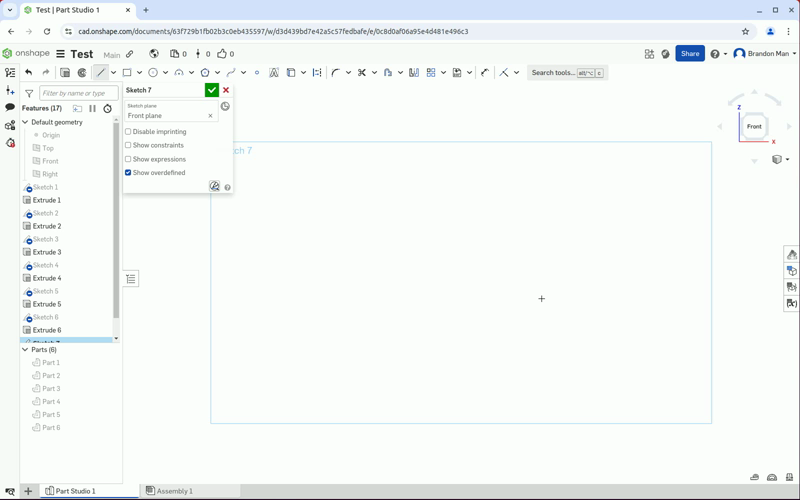
click(541, 298)
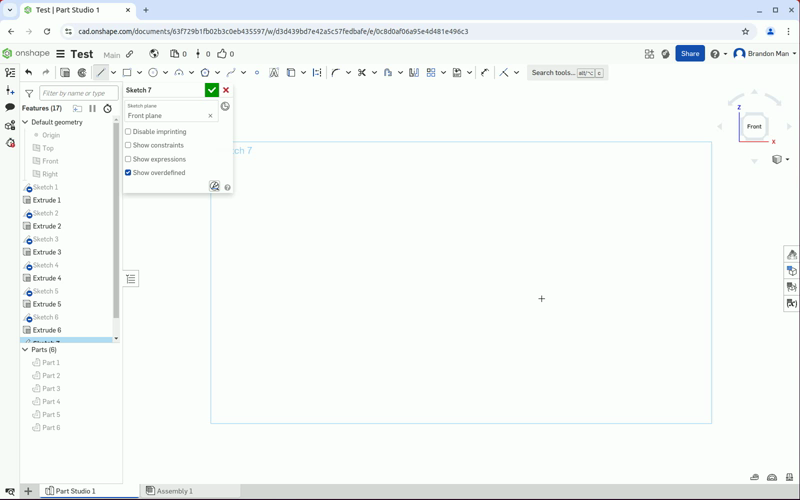
key_up(shift)
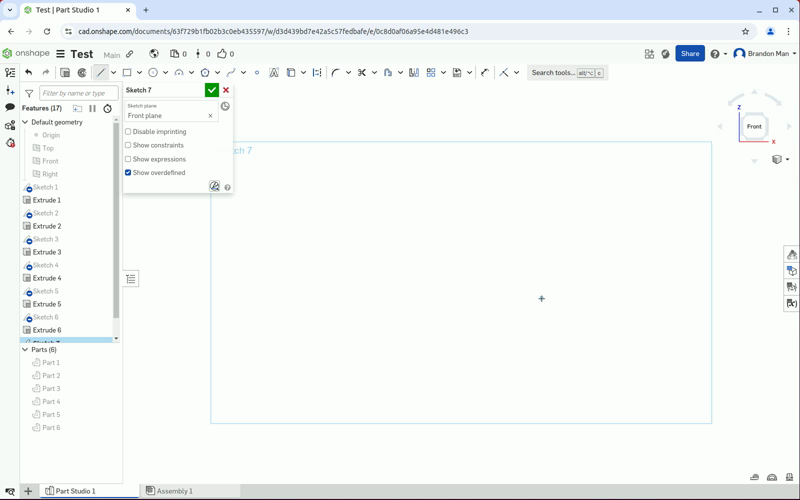
key_down(shift)
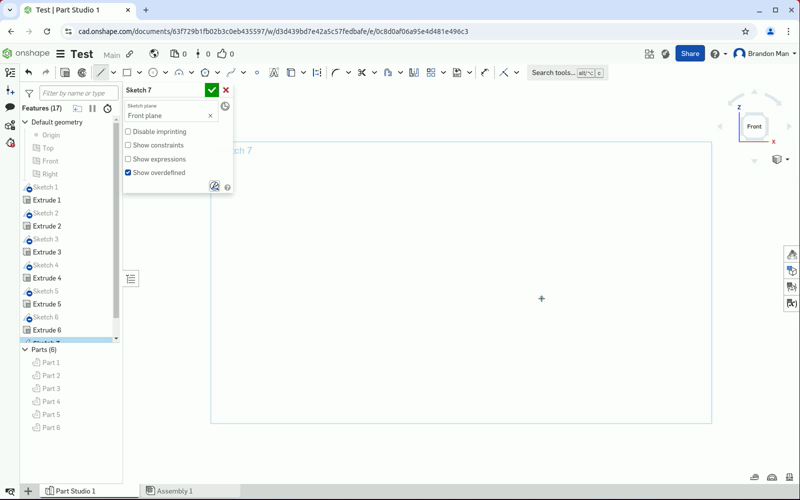
mouse_move(571, 298)
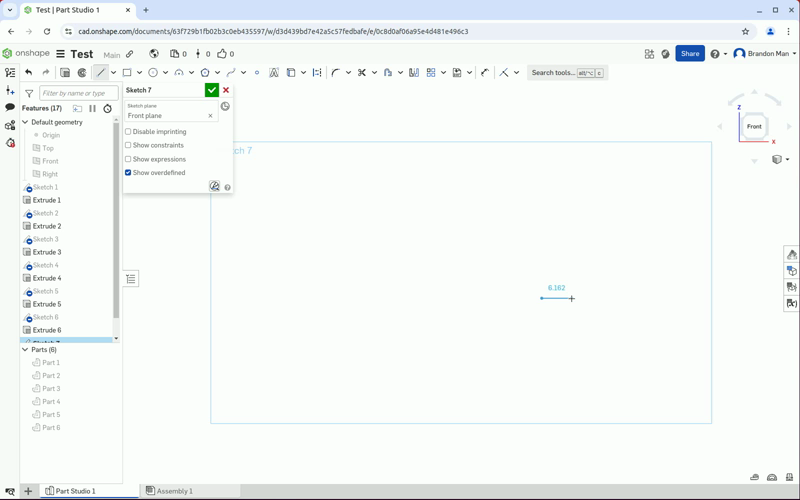
mouse_move(574, 298)
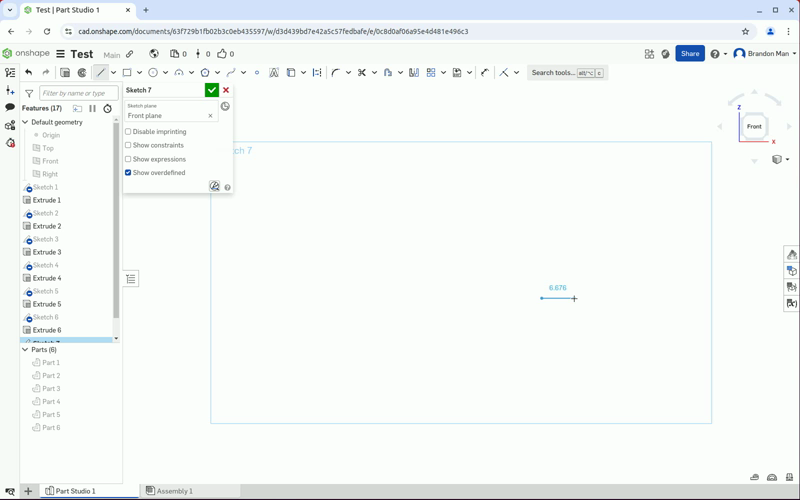
click(574, 298)
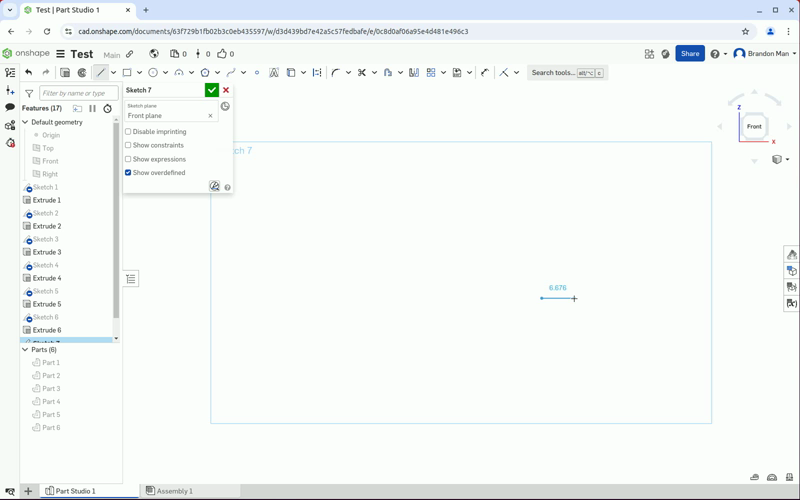
key_up(shift)
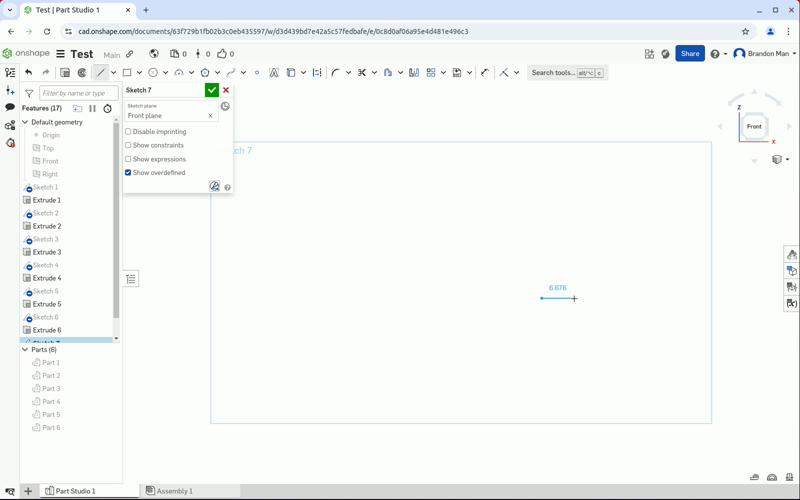
key_down(shift)
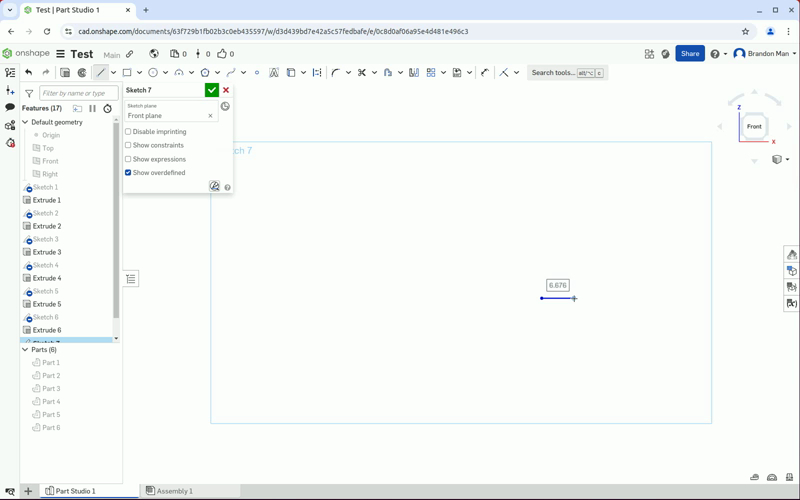
mouse_move(589, 298)
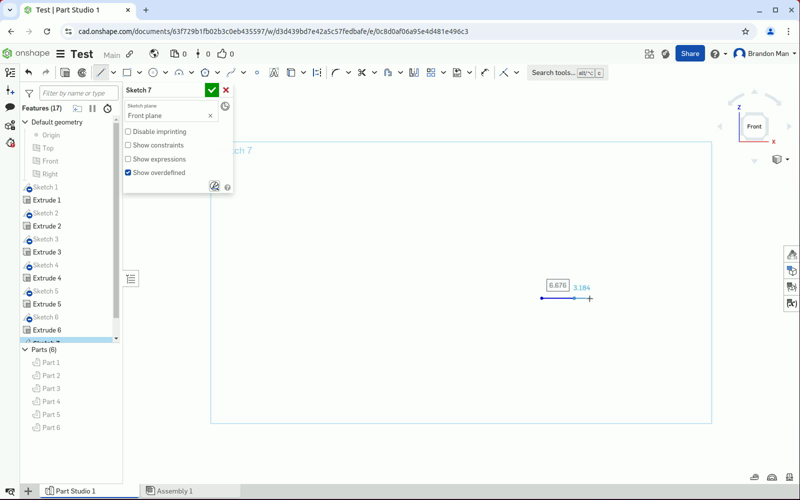
mouse_move(574, 293)
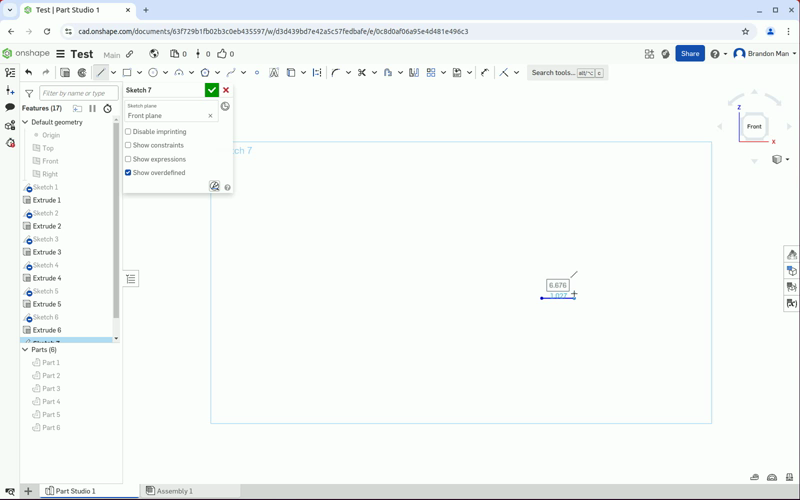
scroll(6)
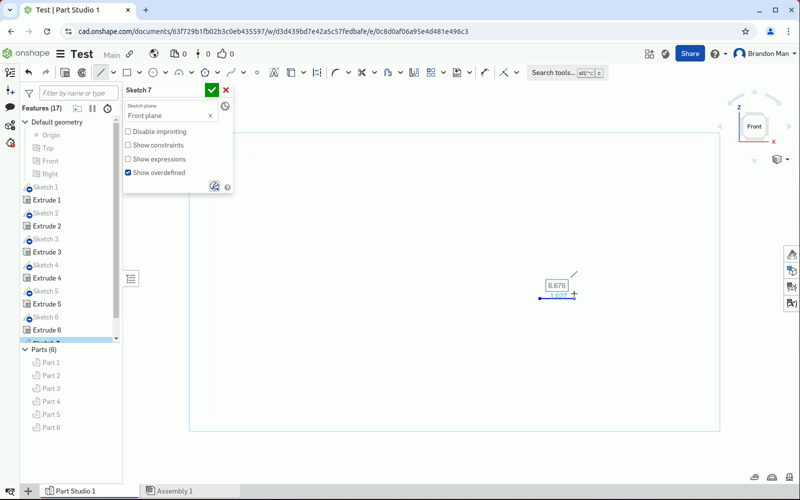
scroll(6)
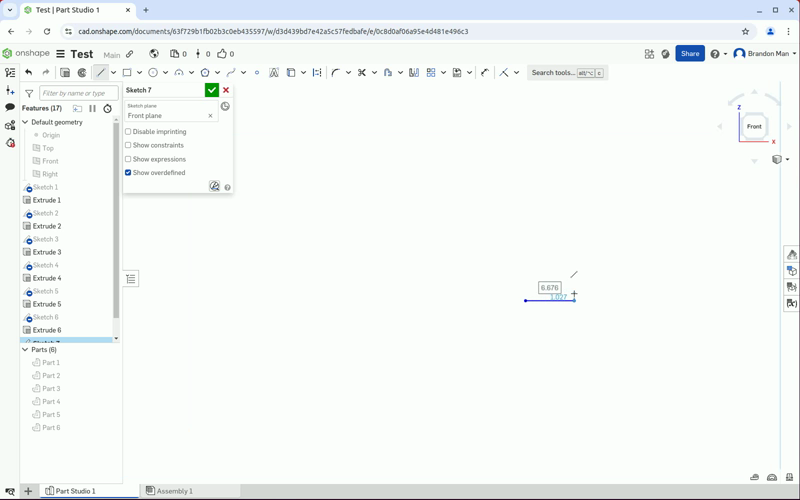
scroll(6)
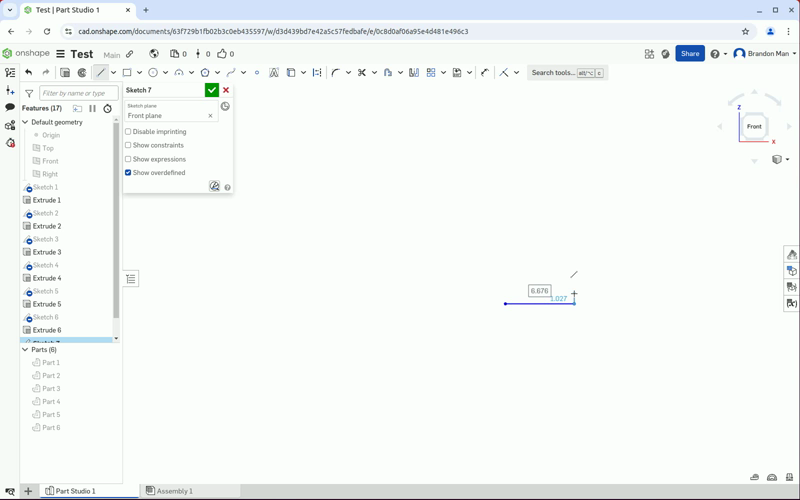
scroll(6)
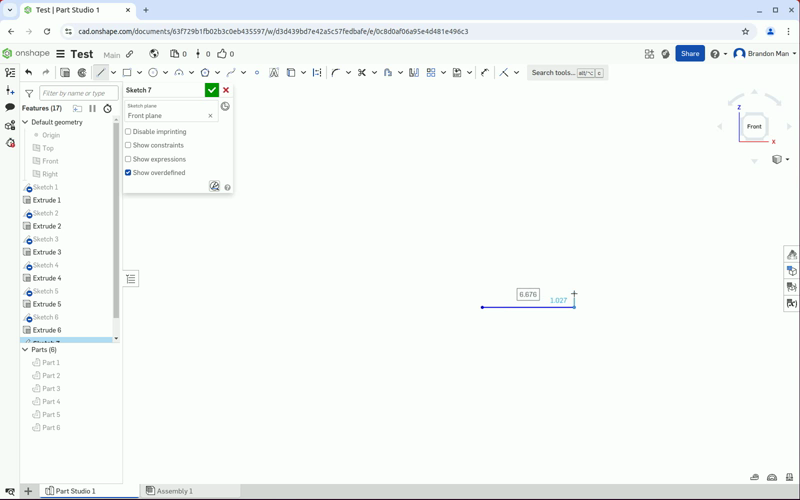
scroll(6)
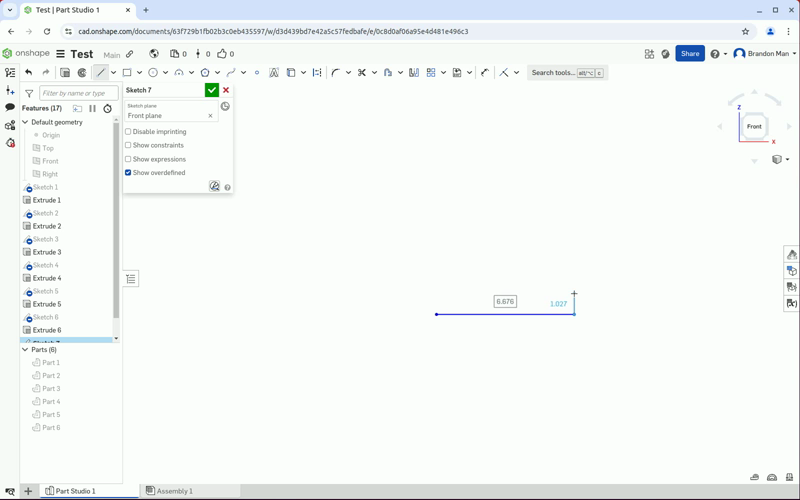
scroll(6)
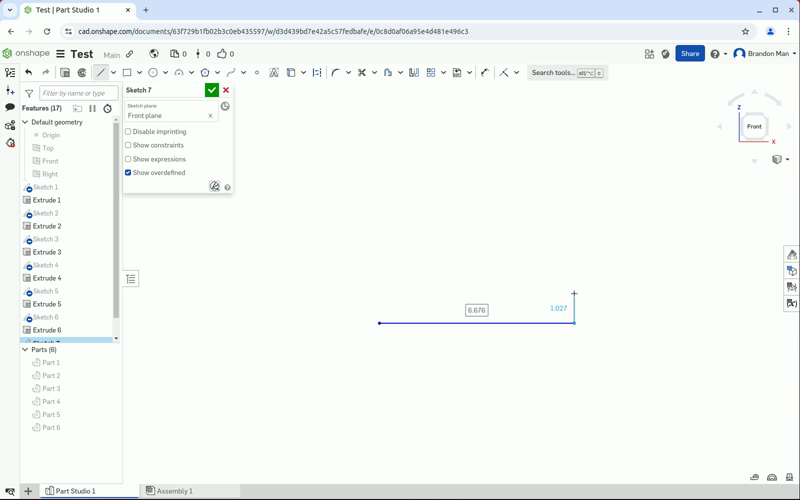
scroll(6)
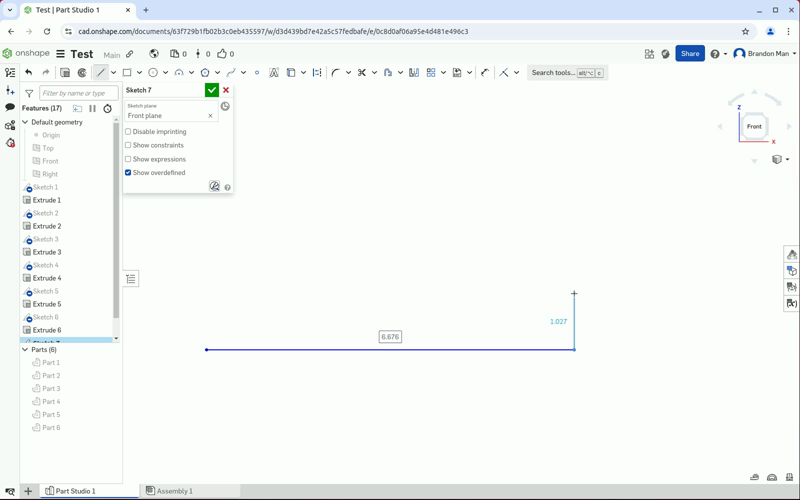
click(574, 293)
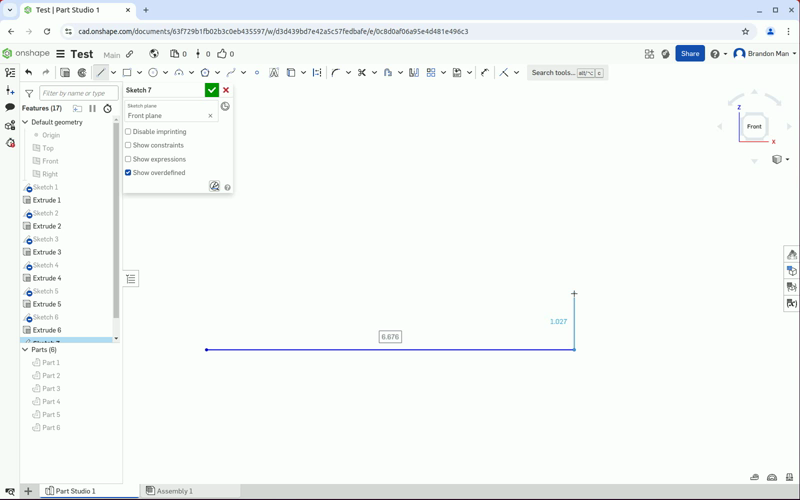
scroll(-6)
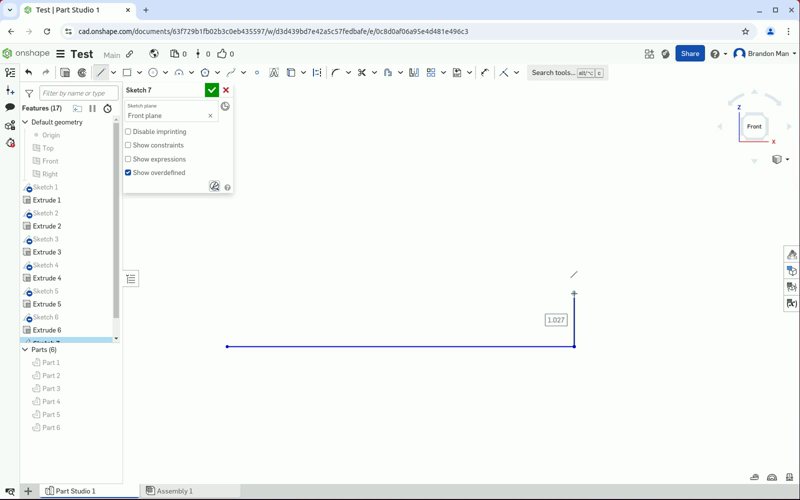
scroll(-6)
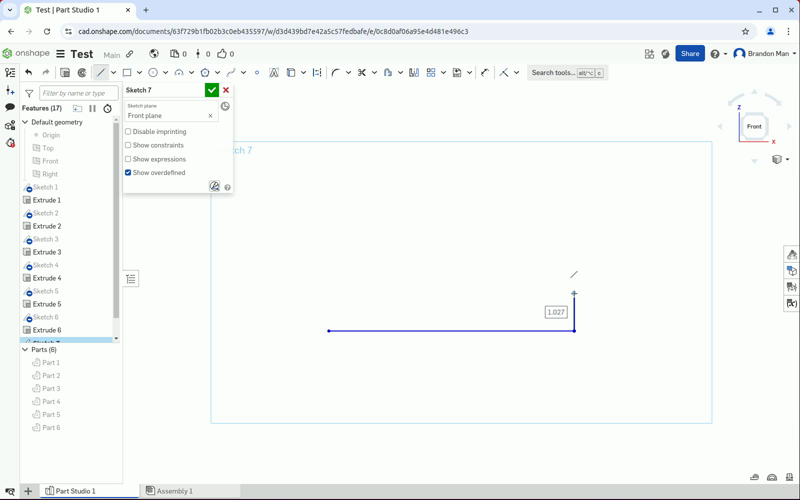
scroll(-6)
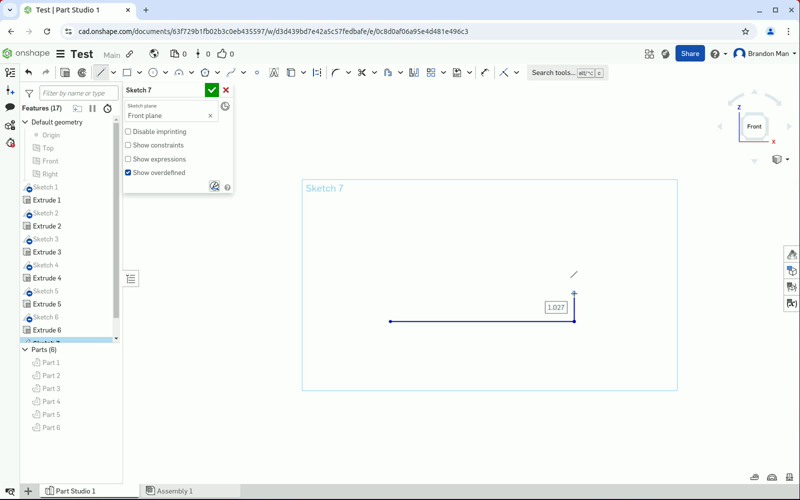
scroll(-6)
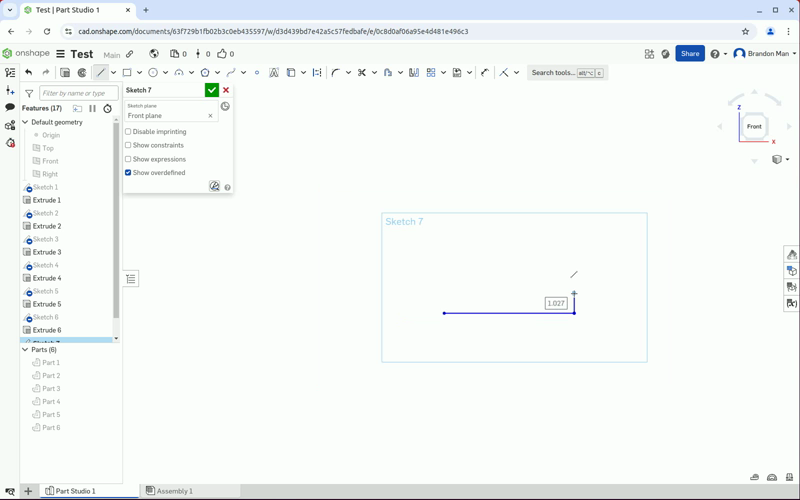
scroll(-6)
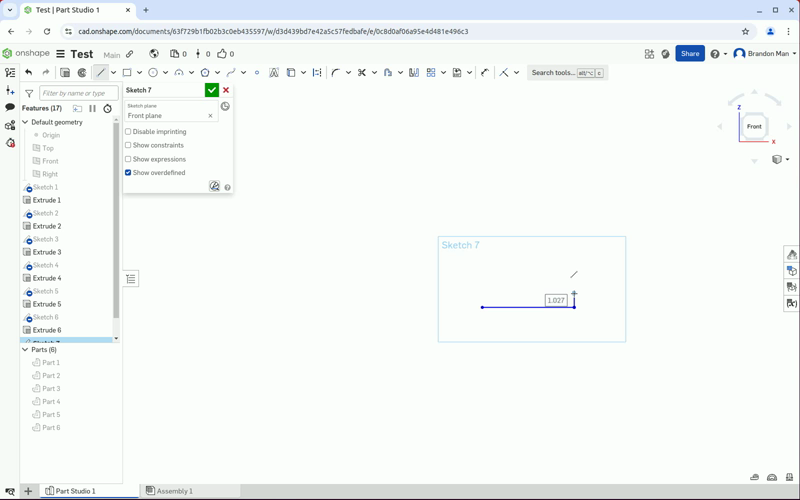
scroll(-6)
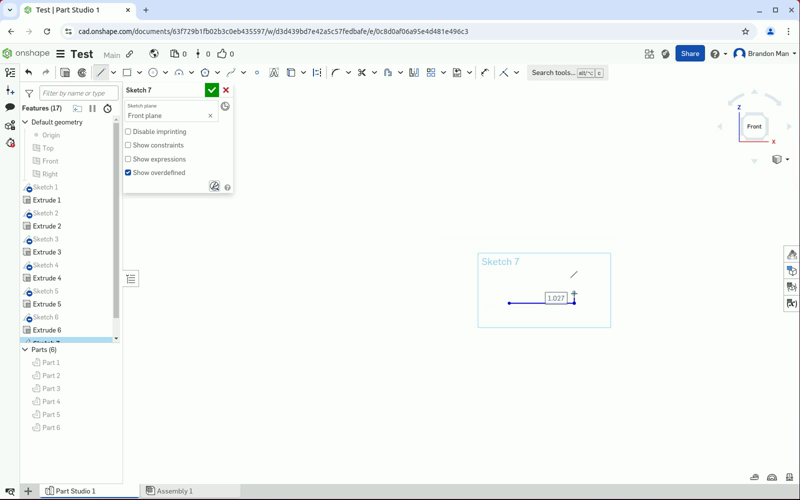
scroll(-6)
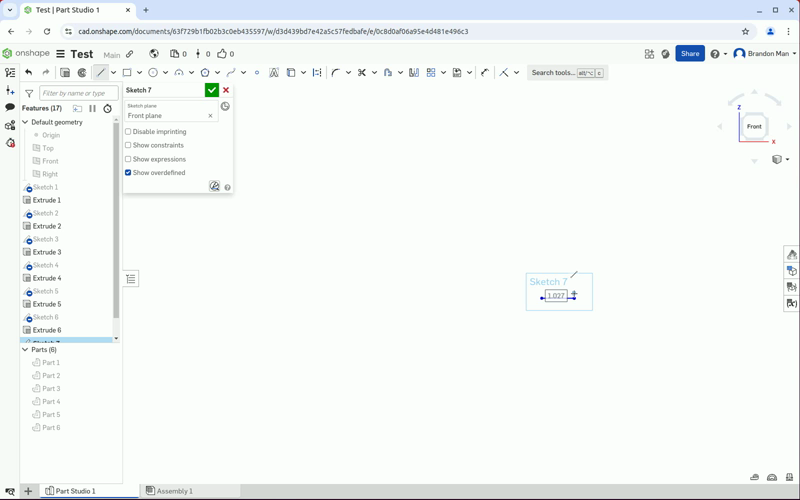
key_up(shift)
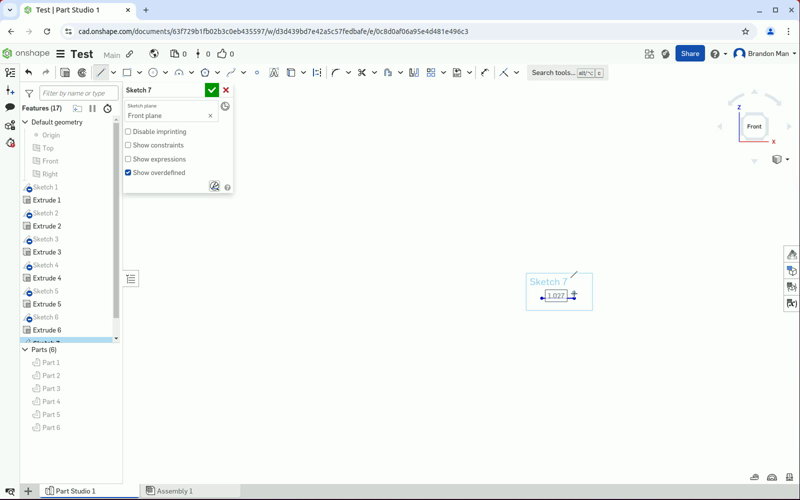
key_down(shift)
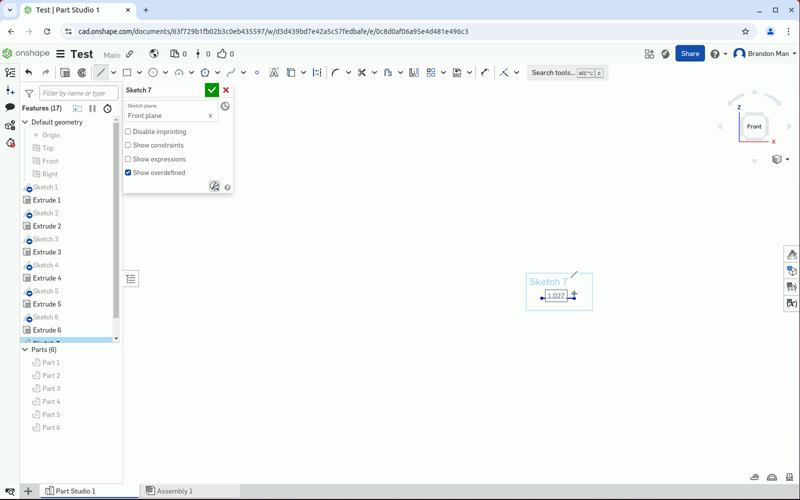
mouse_move(589, 293)
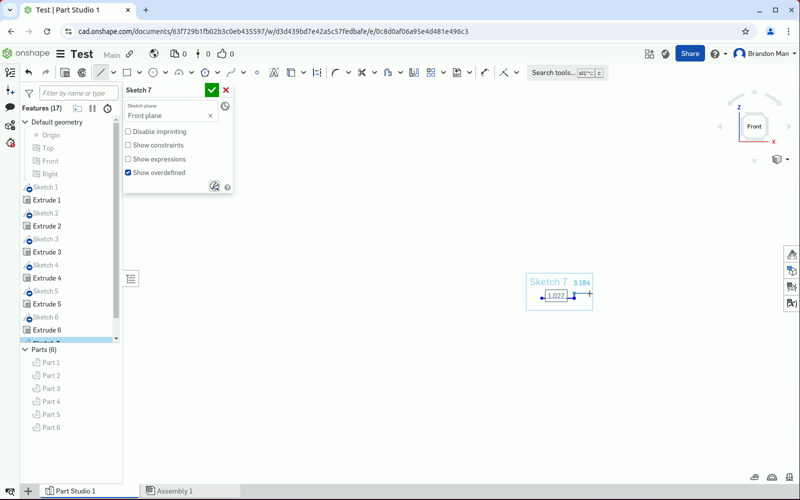
mouse_move(541, 293)
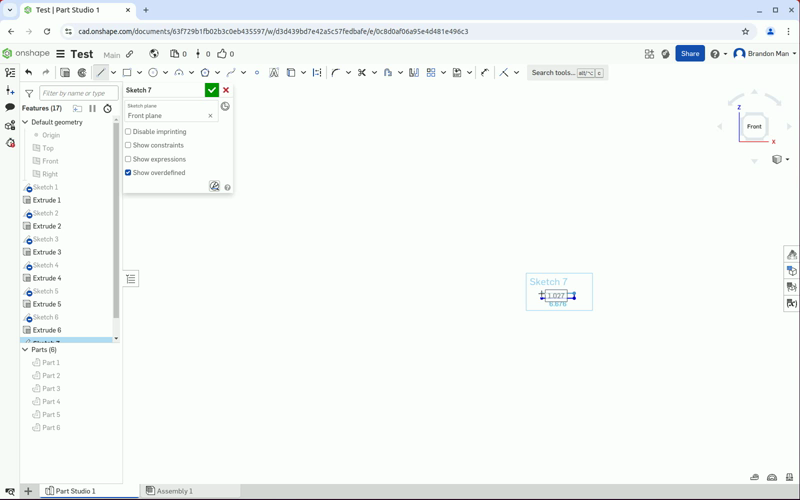
click(541, 293)
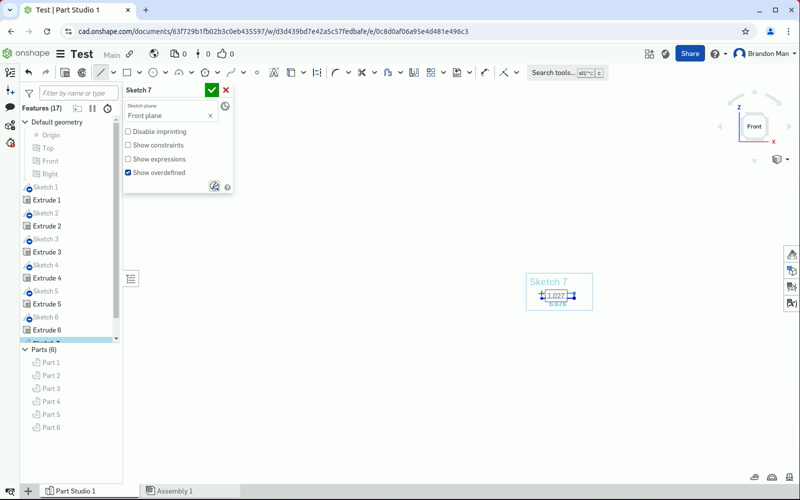
key_up(shift)
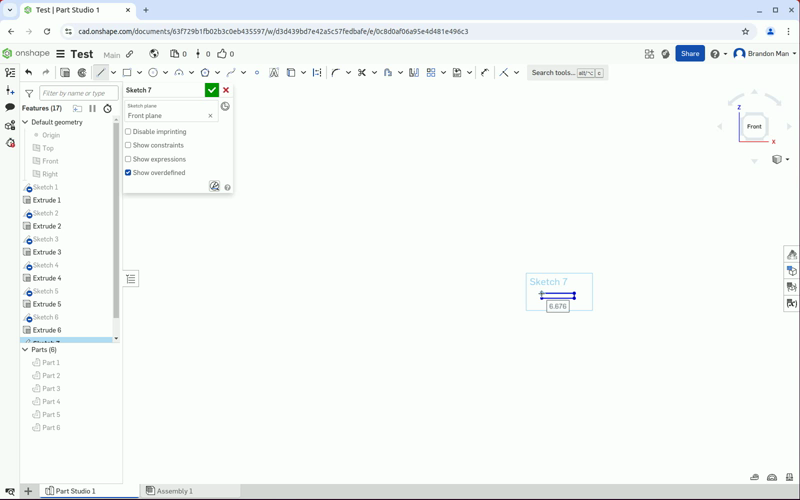
mouse_move(571, 293)
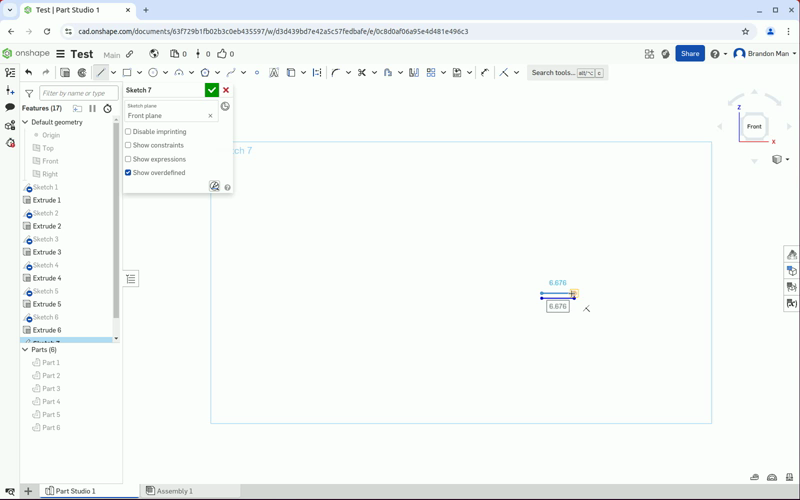
key_down(shift)
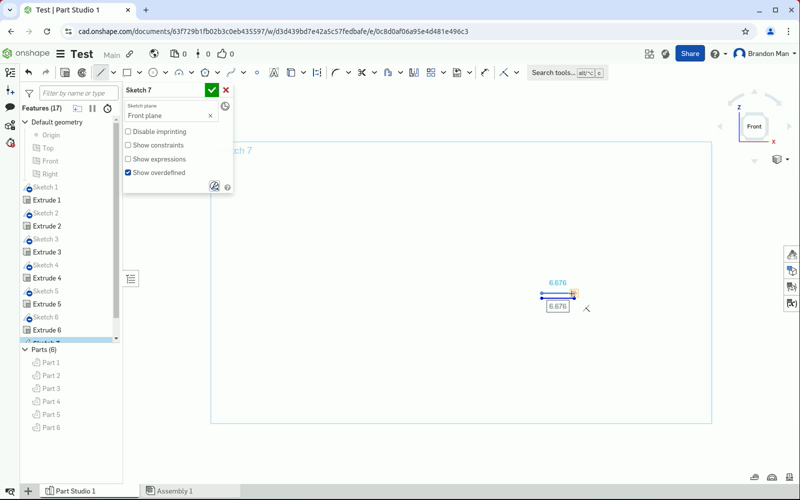
mouse_move(541, 298)
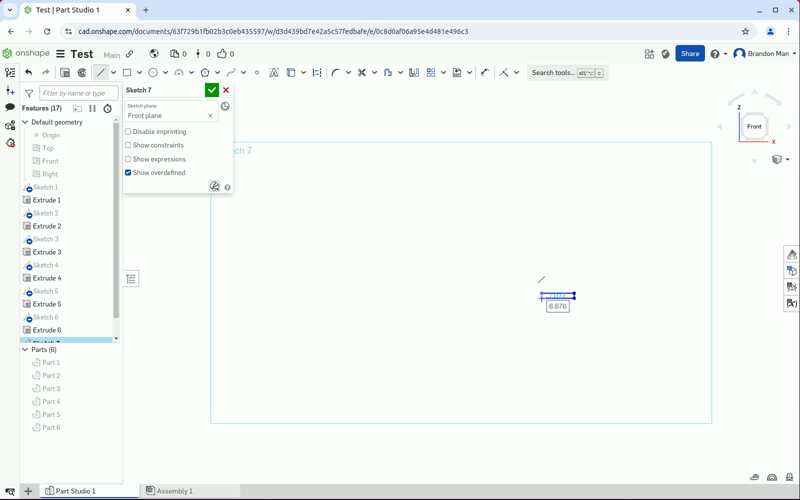
scroll(6)
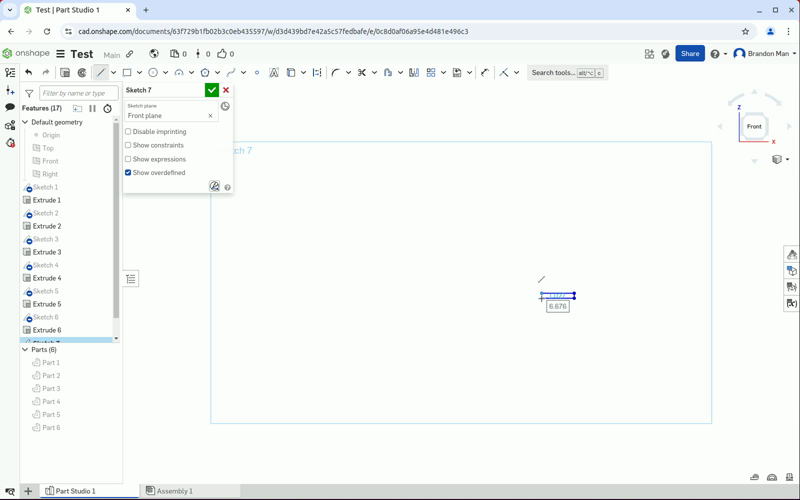
scroll(6)
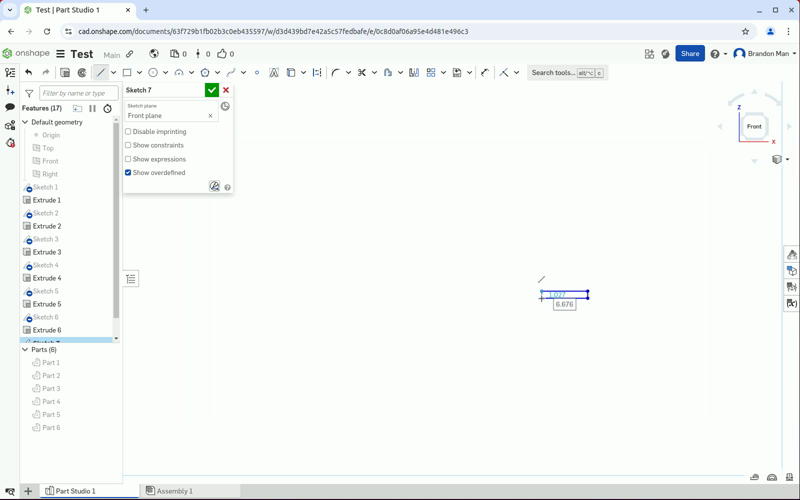
scroll(6)
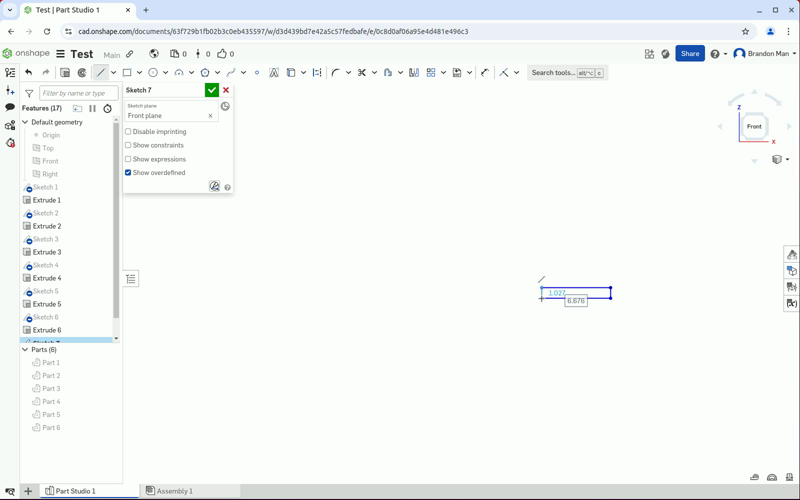
scroll(6)
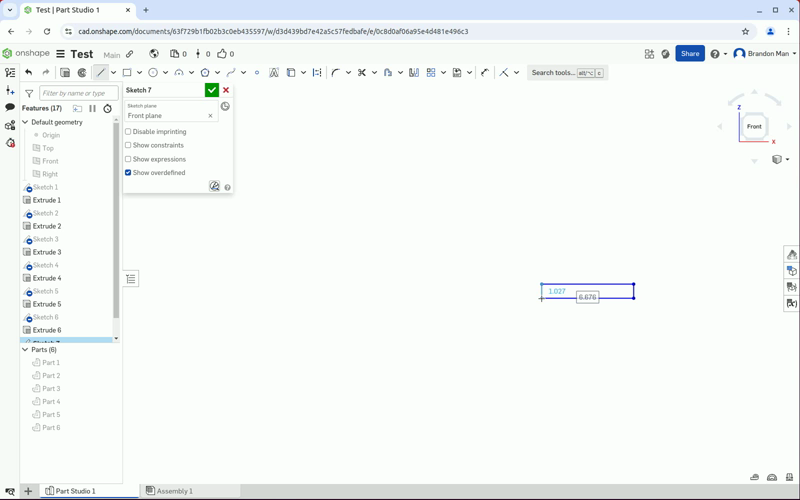
scroll(6)
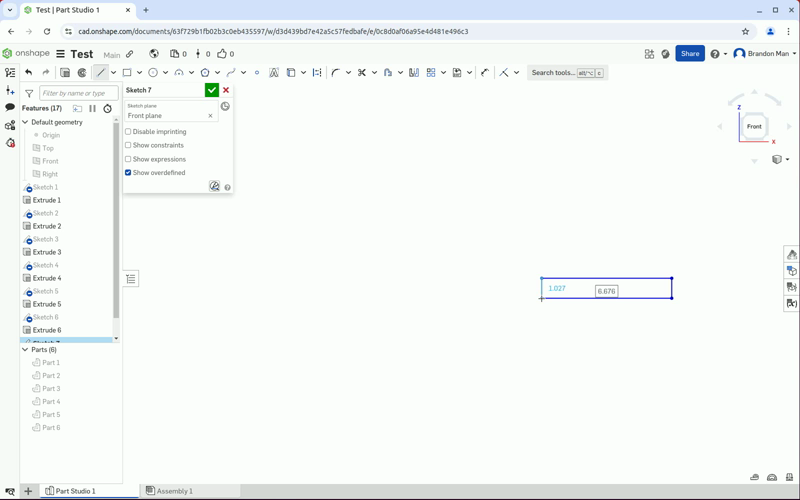
scroll(6)
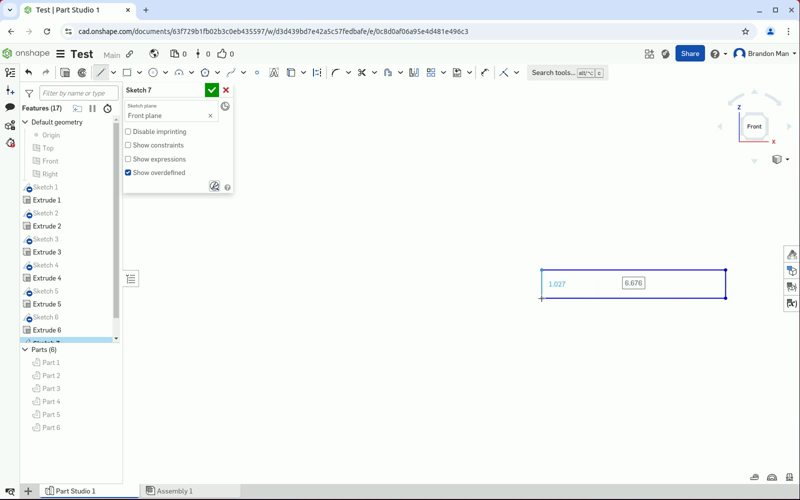
scroll(6)
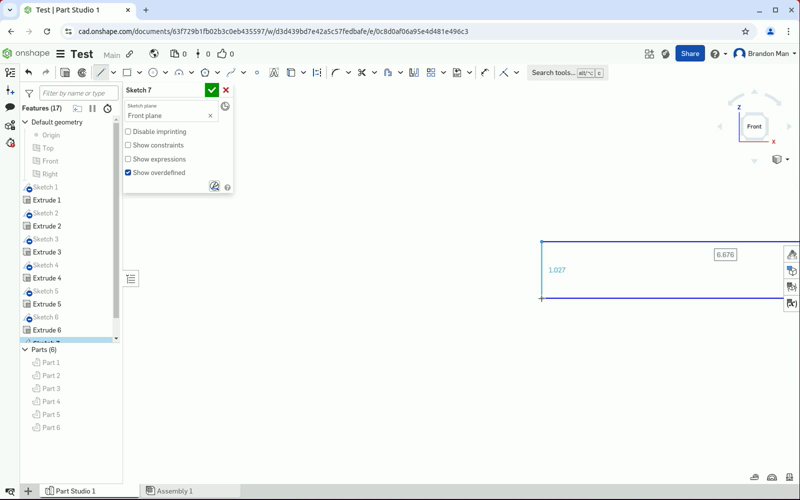
key_up(shift)
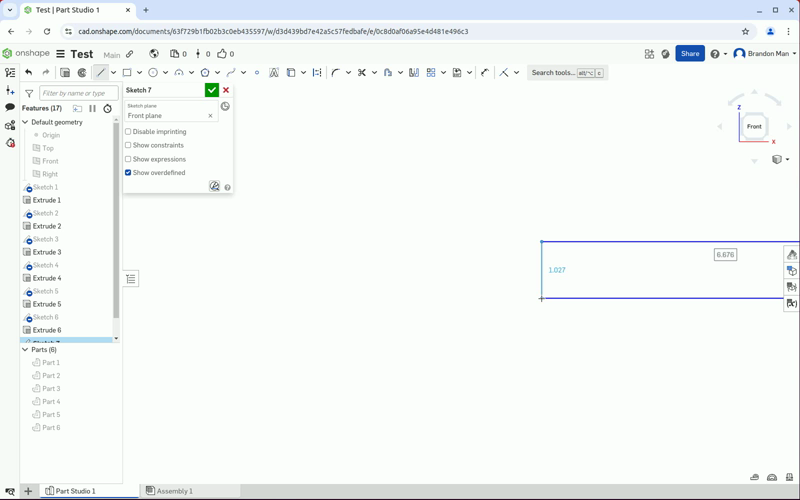
click(541, 298)
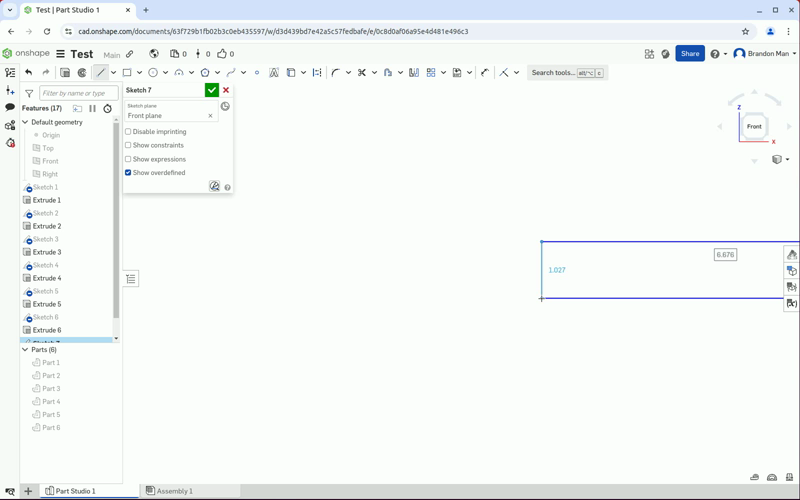
scroll(-6)
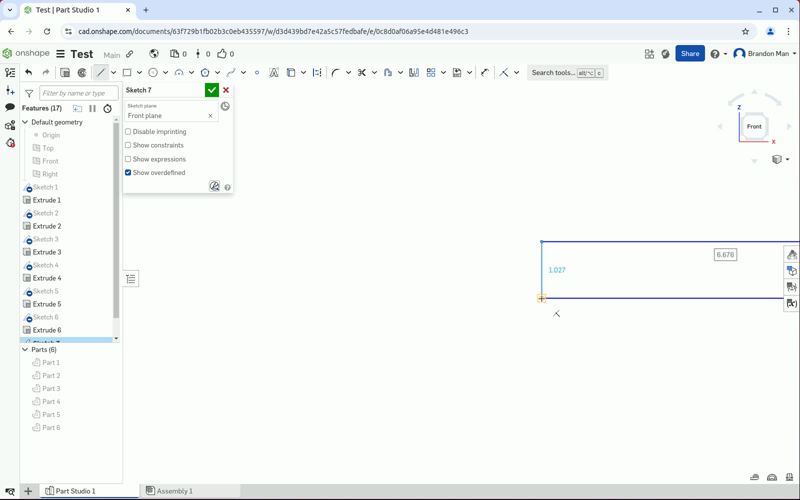
scroll(-6)
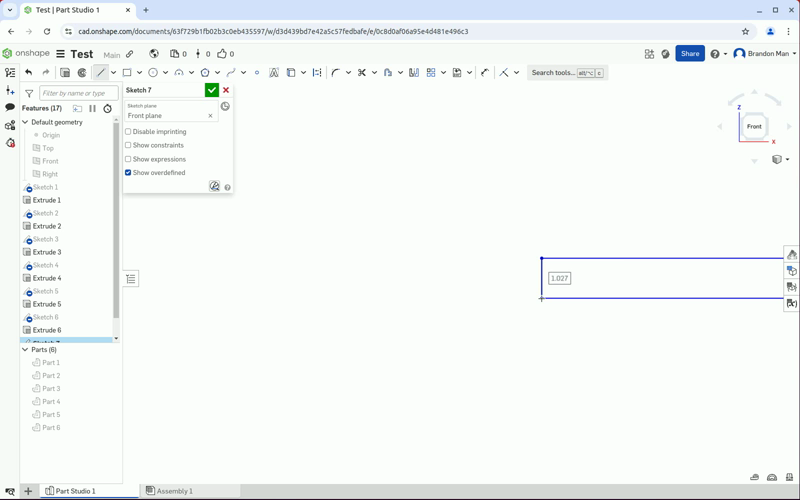
scroll(-6)
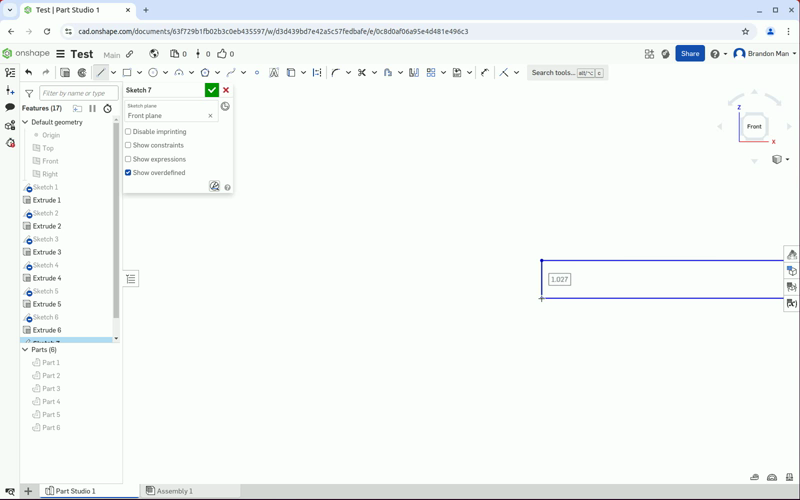
scroll(-6)
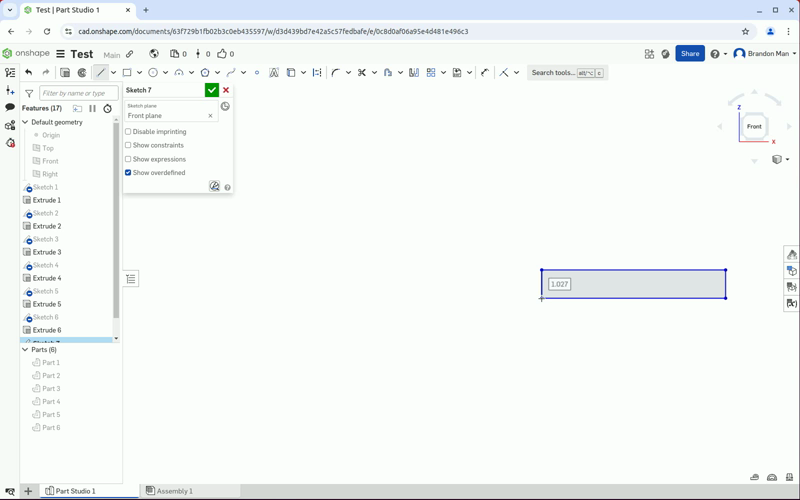
scroll(-6)
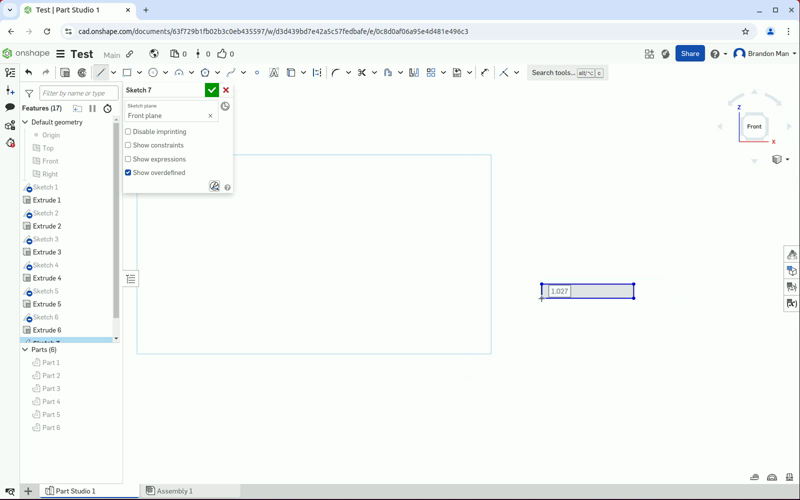
scroll(-6)
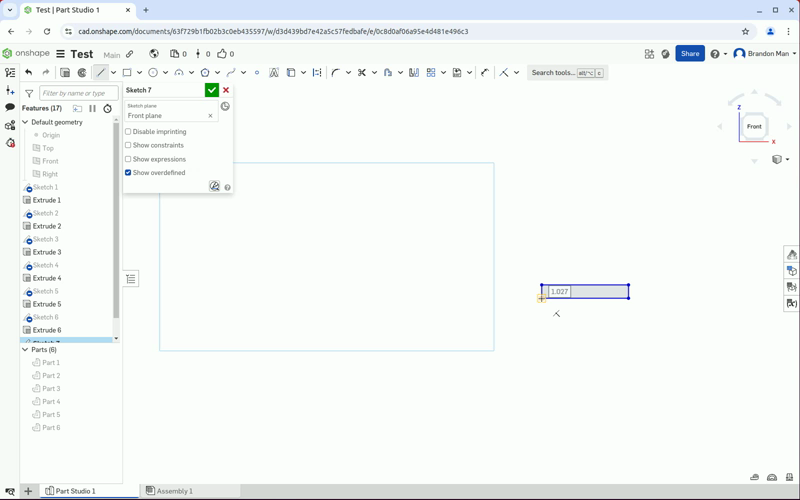
scroll(-6)
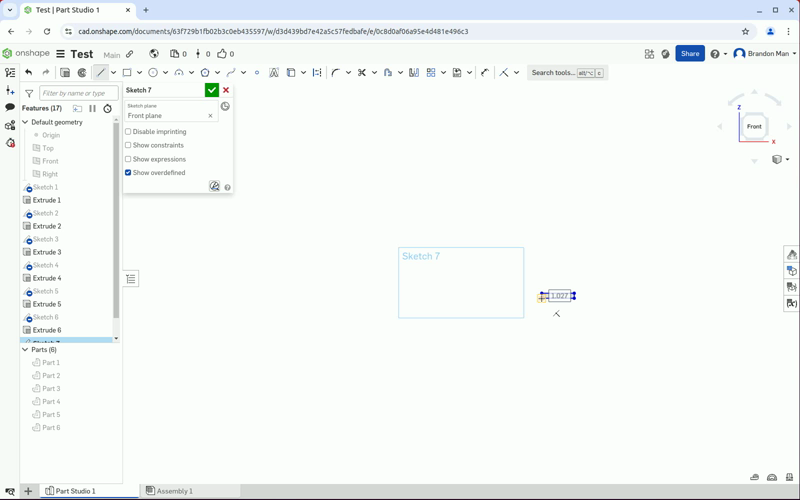
key(esc)
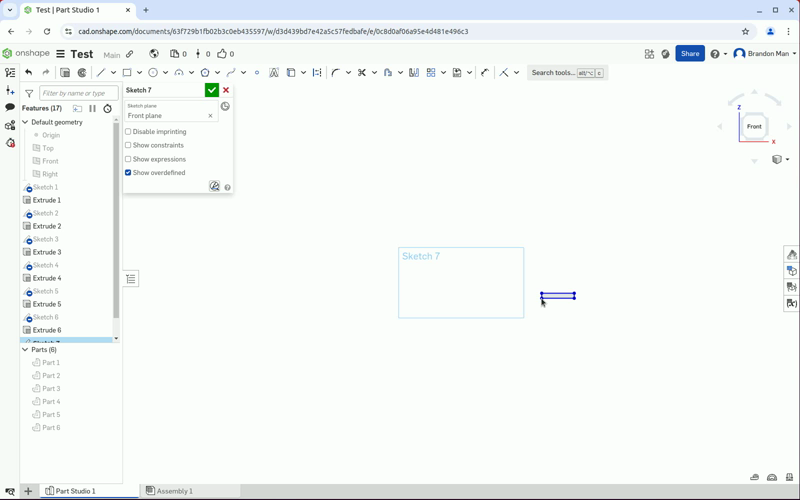
mouse_move(567, 295)
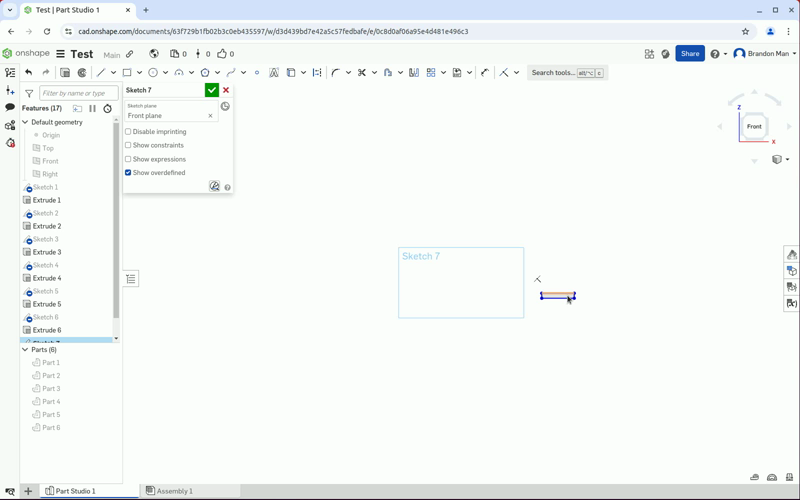
scroll(6)
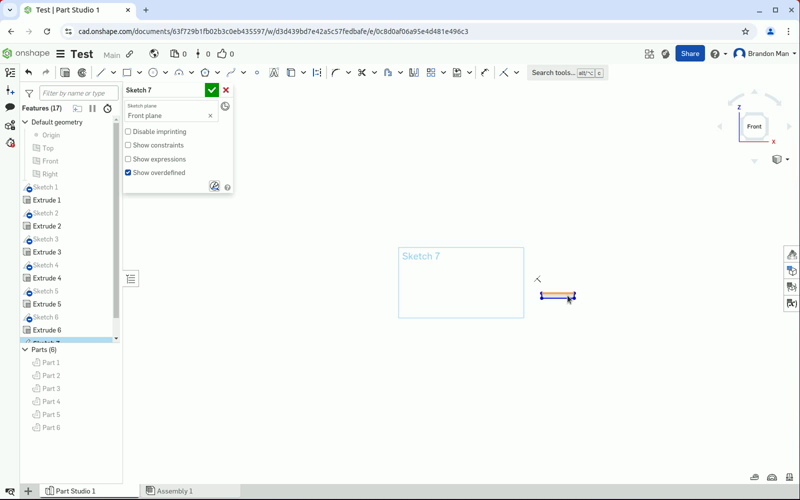
scroll(6)
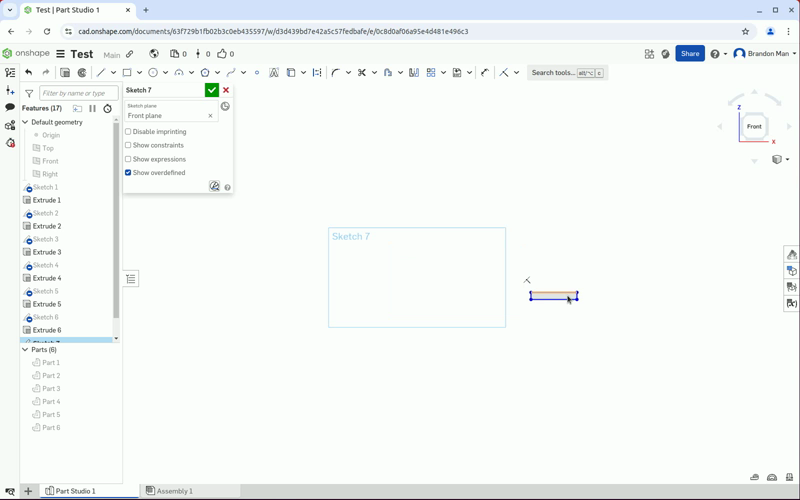
scroll(6)
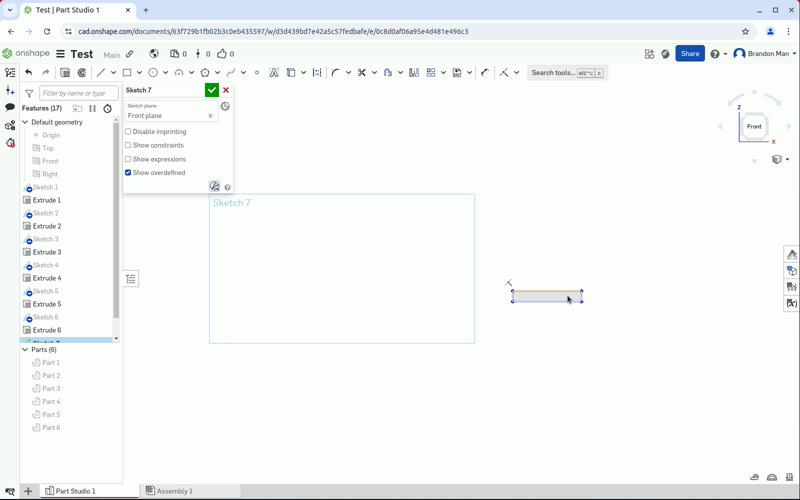
scroll(6)
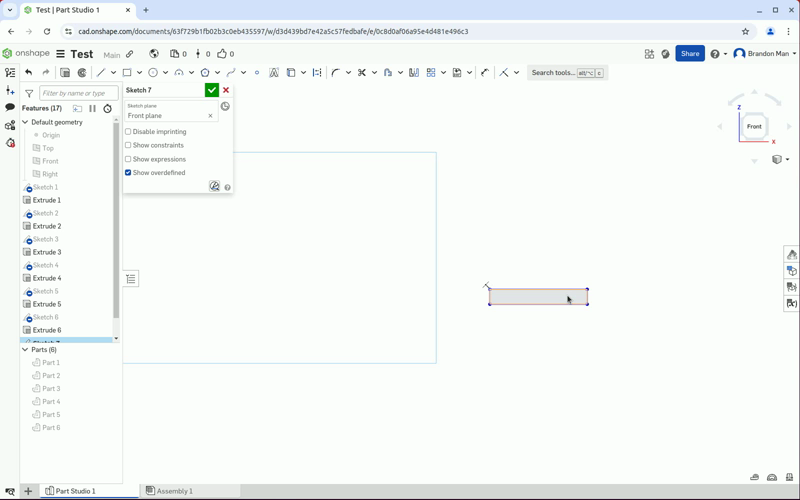
scroll(6)
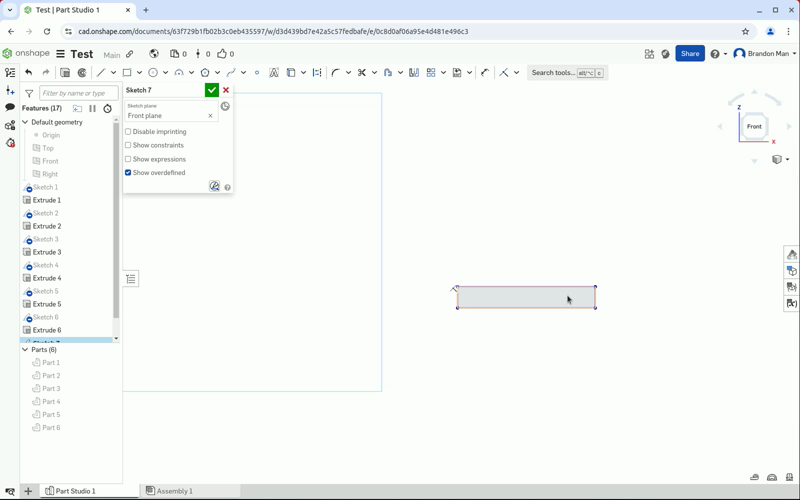
scroll(6)
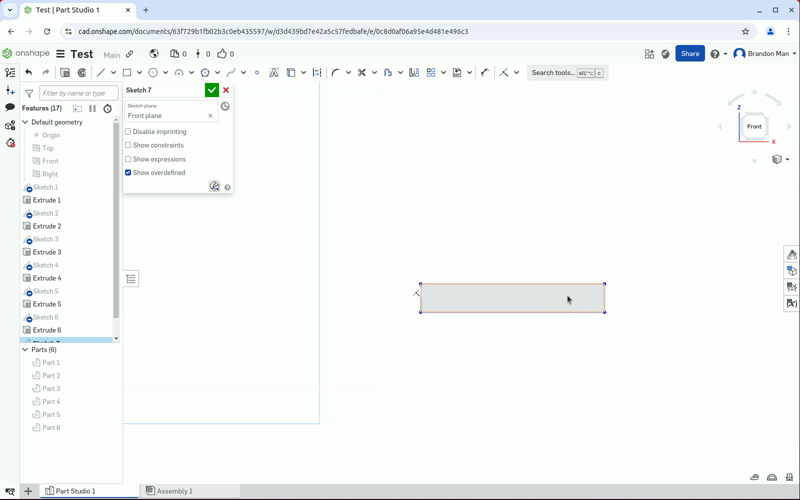
scroll(6)
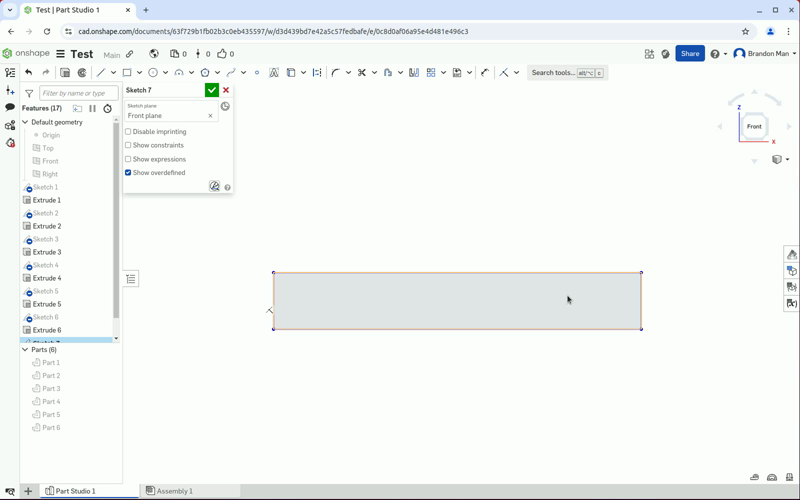
click(567, 295)
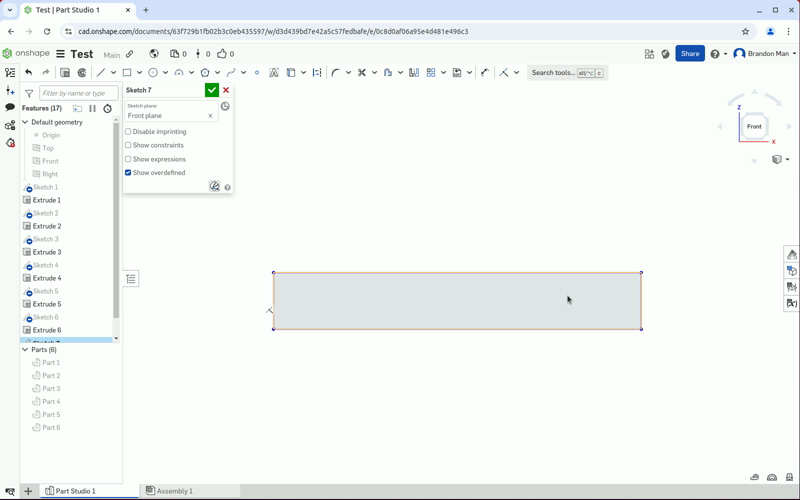
scroll(-6)
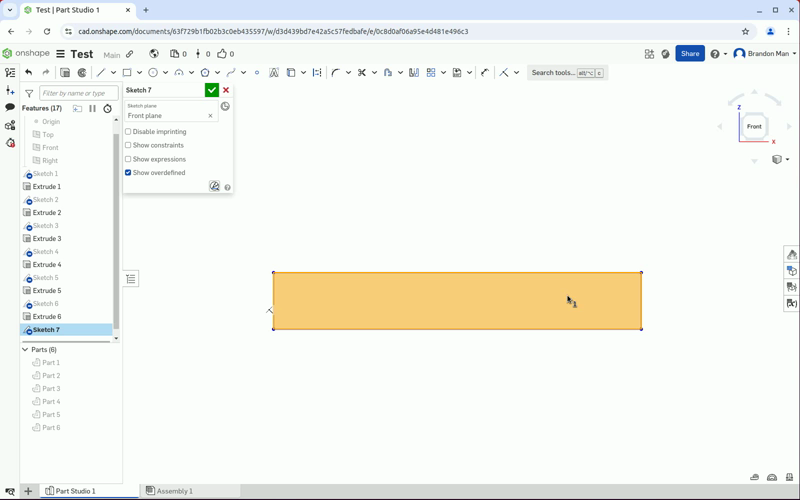
scroll(-6)
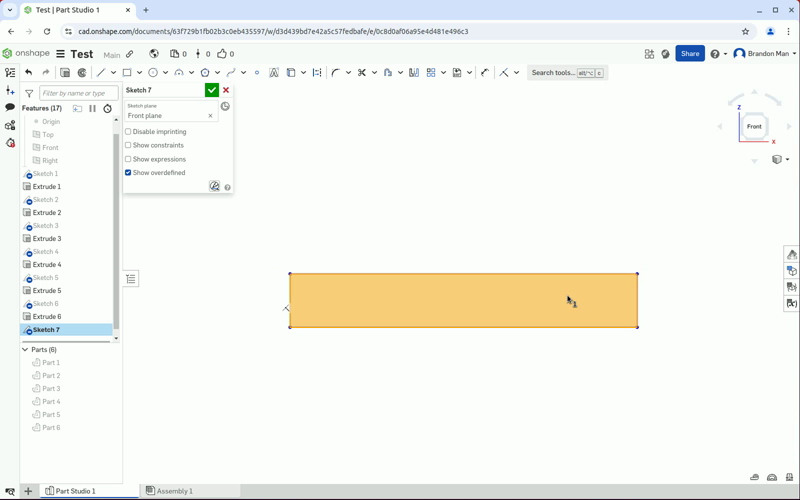
scroll(-6)
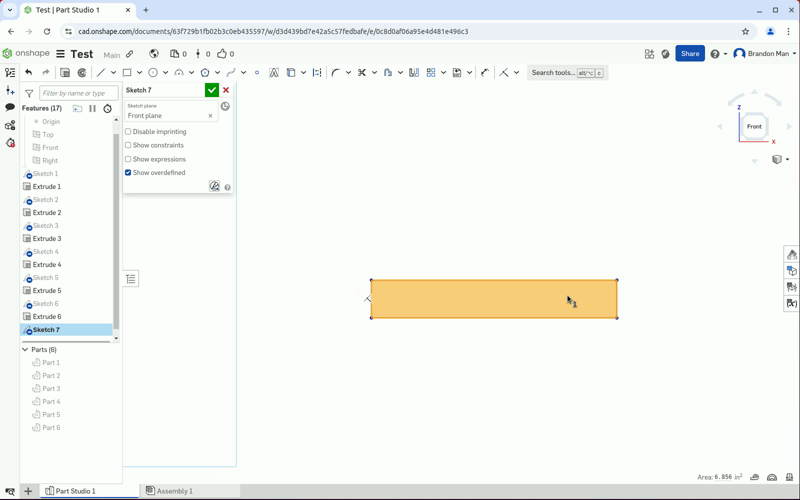
scroll(-6)
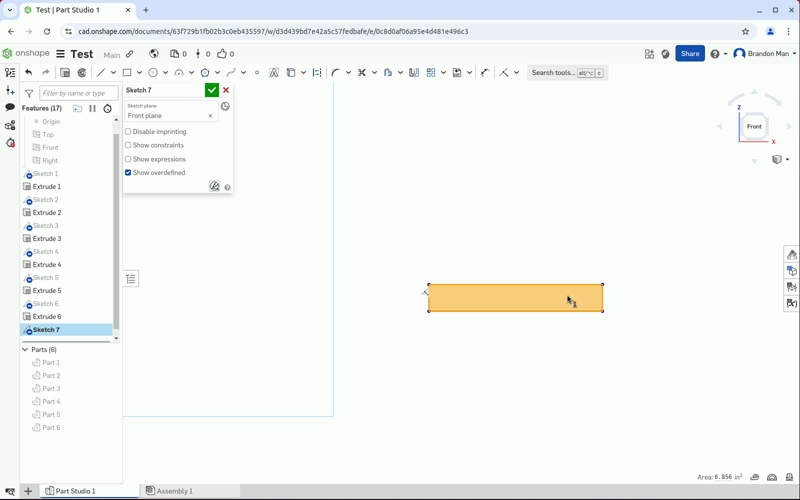
scroll(-6)
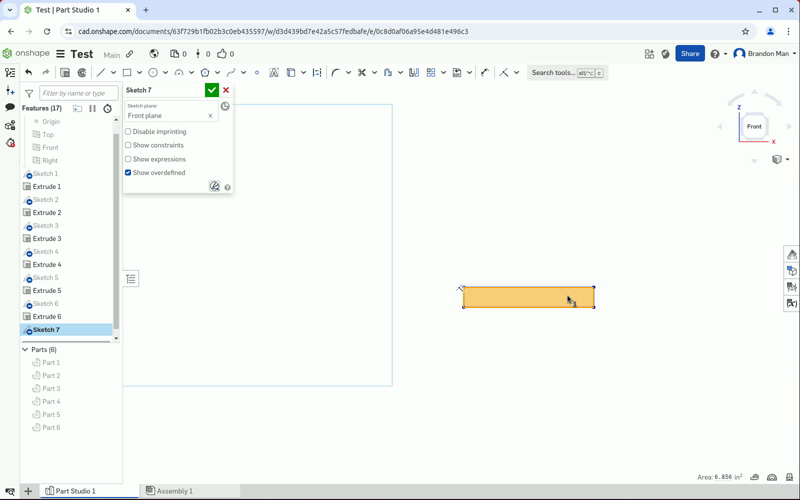
scroll(-6)
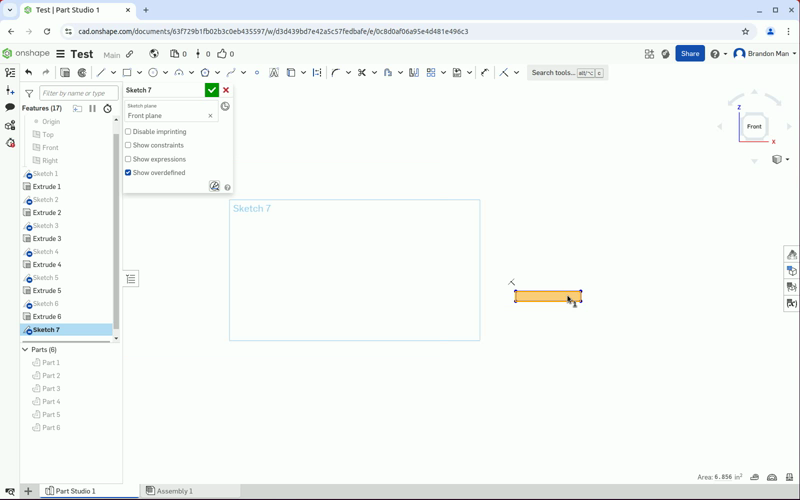
scroll(-6)
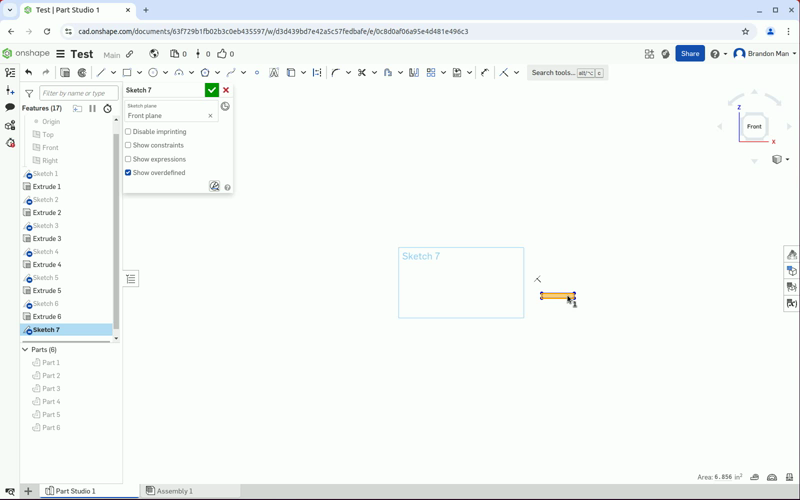
mouse_move(73, 352)
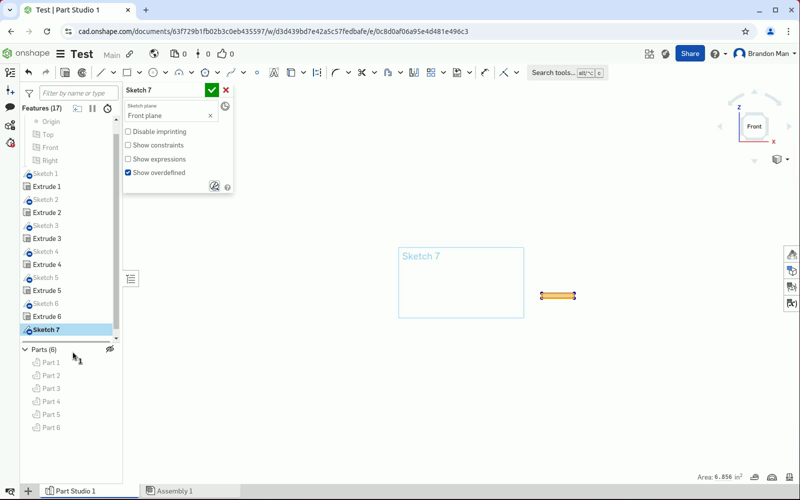
key(shift+y)
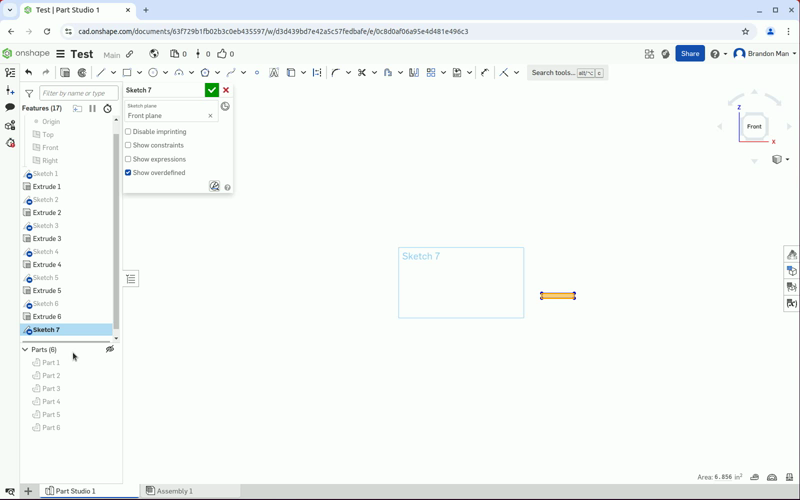
key(shift+e)
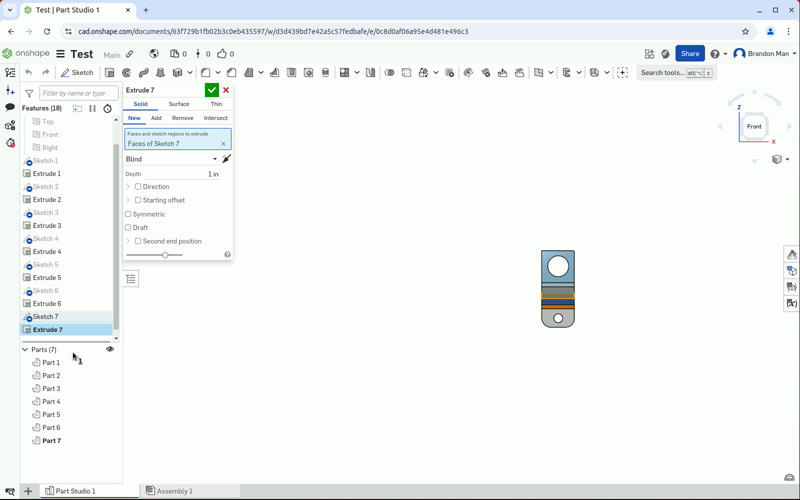
mouse_move(143, 106)
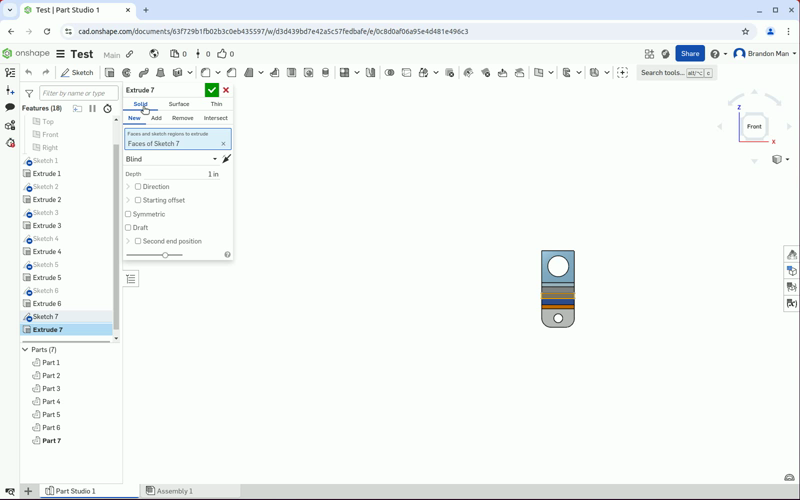
click(143, 106)
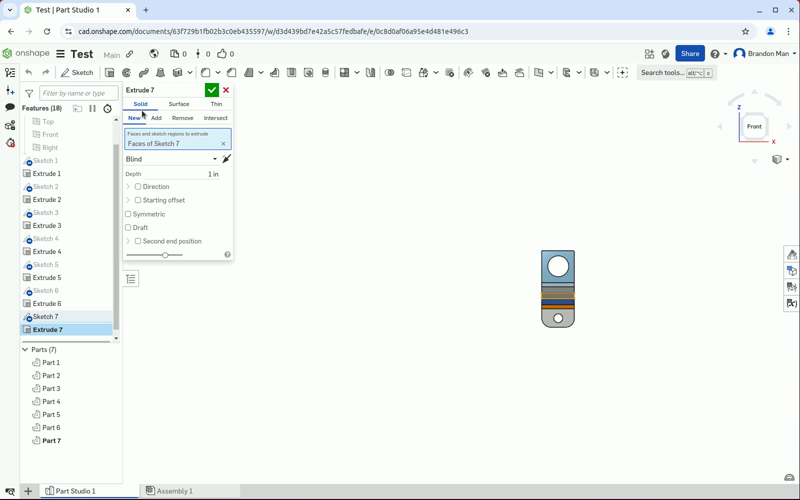
mouse_move(137, 120)
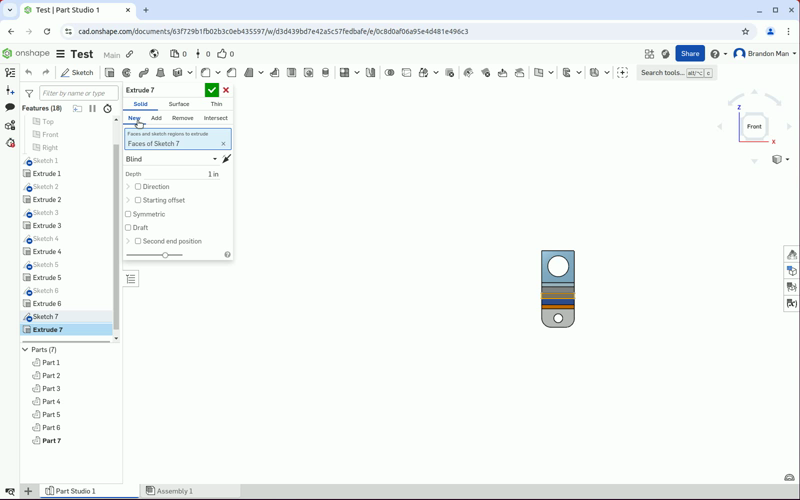
click(137, 120)
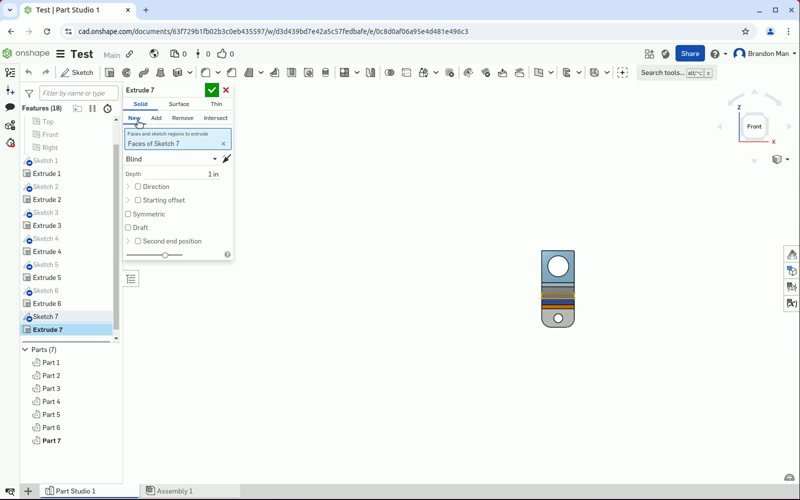
key(tab, 4)
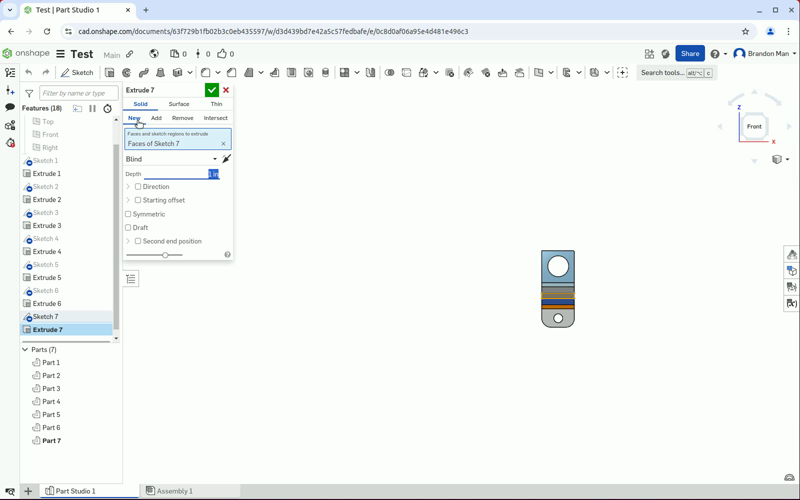
text(1.444)
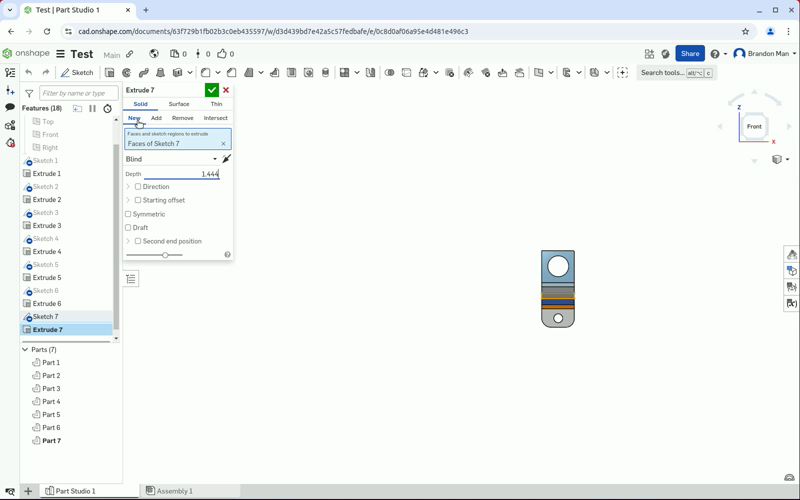
key(enter)
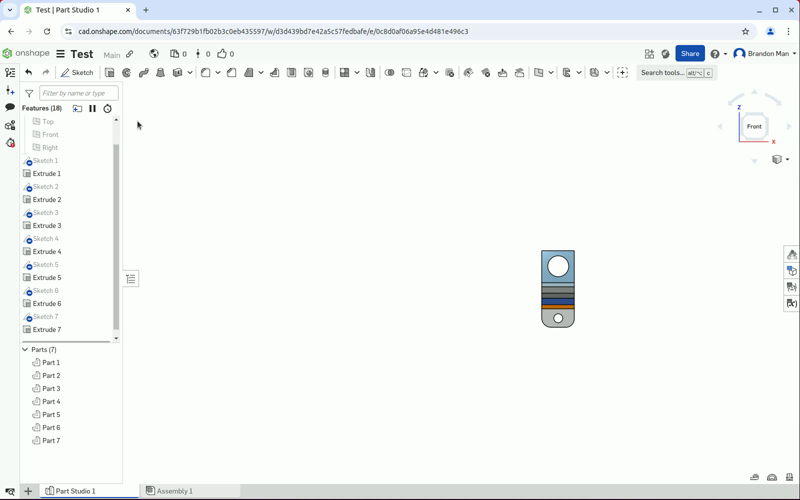
key(shift+h)
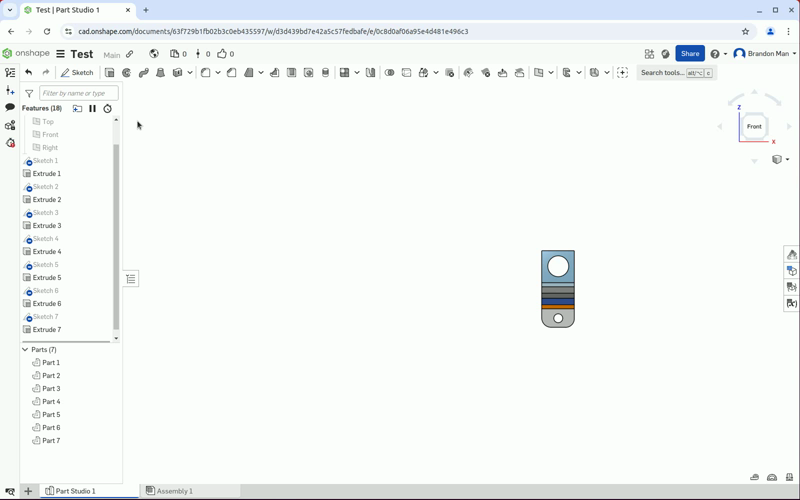
key(shift+h)
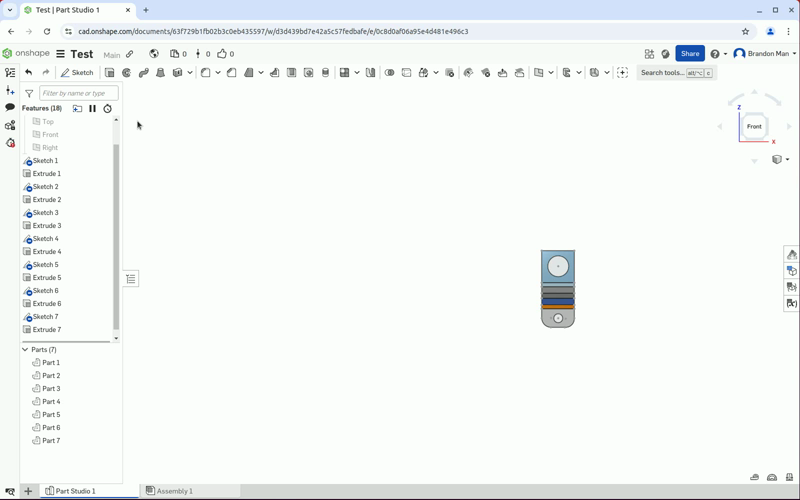
key(shift+7)
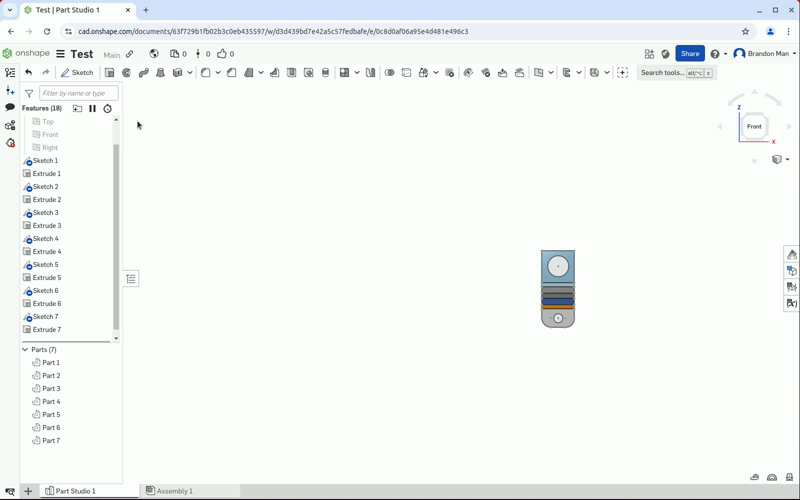
key(left, 2)
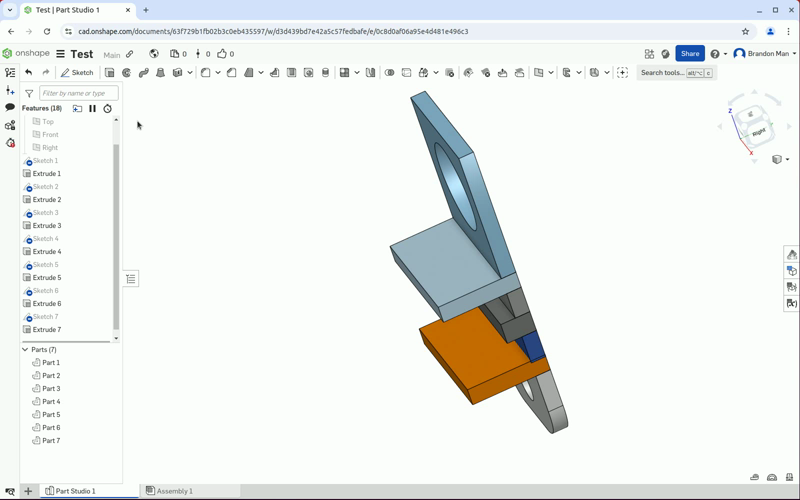
key(down, 2)
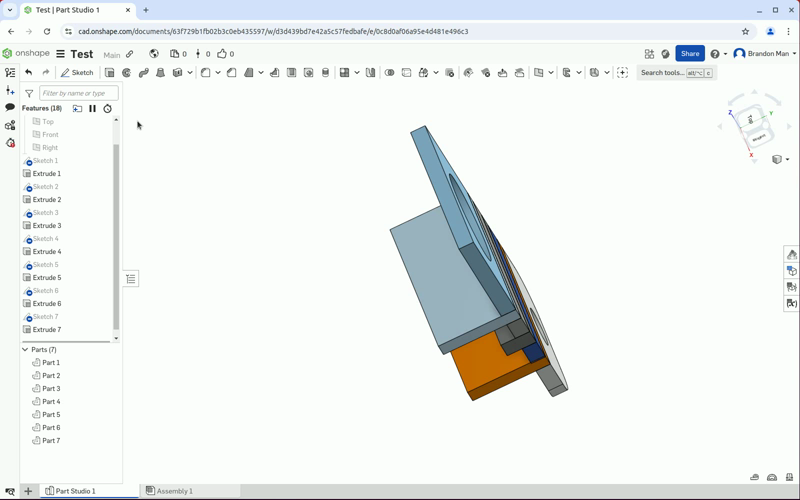
key(up, 2)
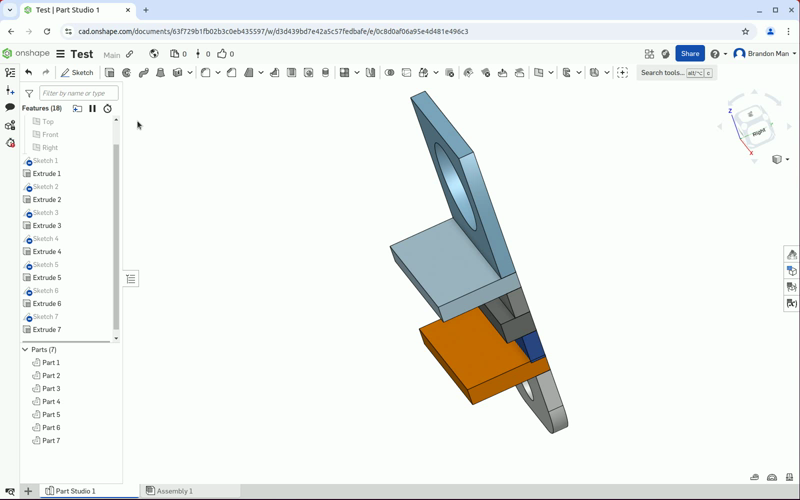
key(right, 2)
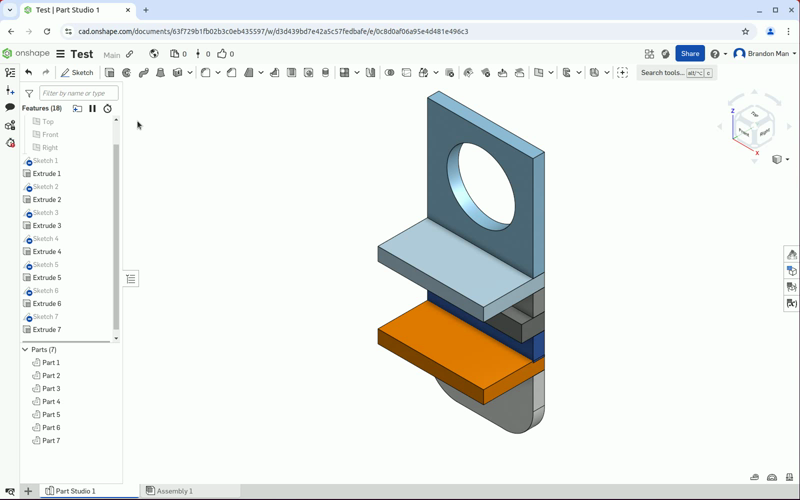
mouse_move(69, 163)
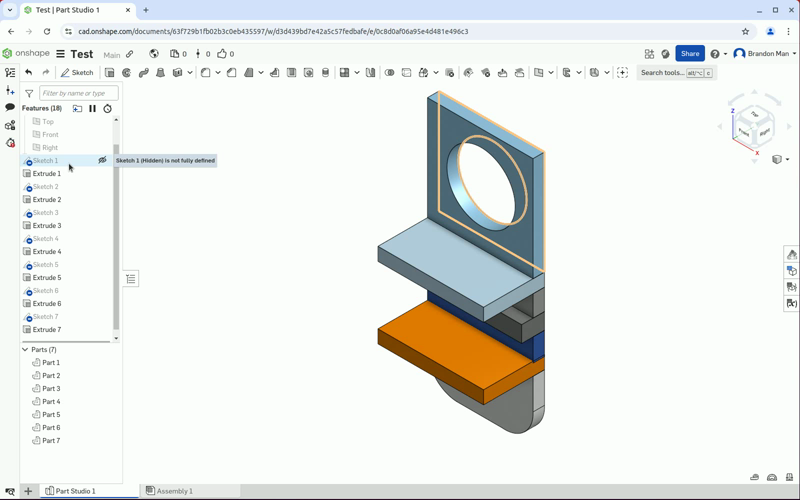
click(69, 163)